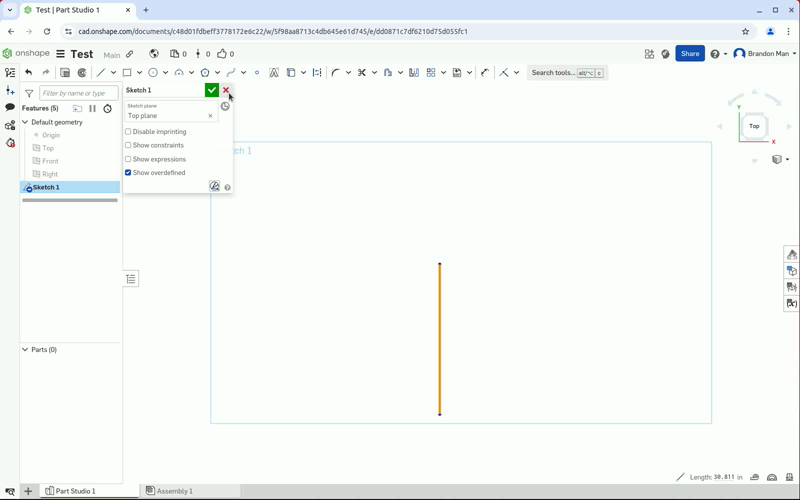
key(shift+h)
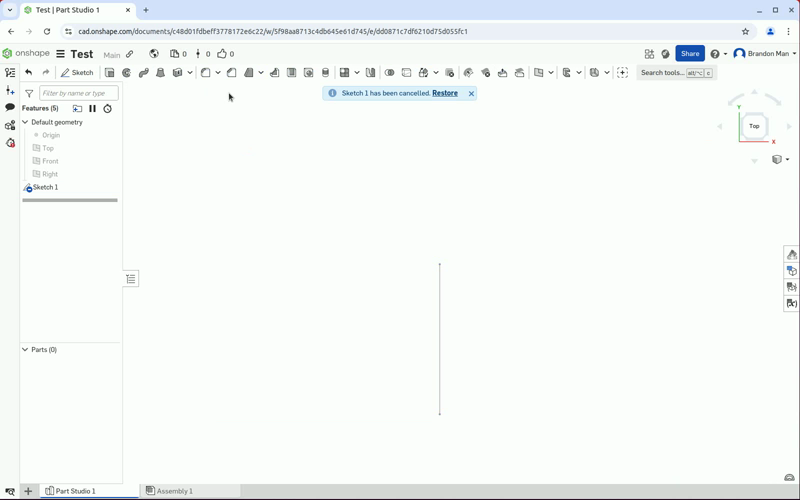
key(shift+s)
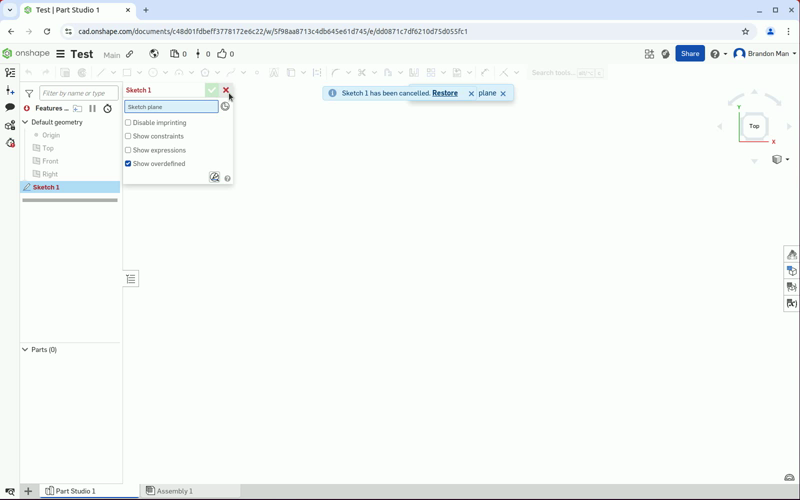
mouse_move(73, 150)
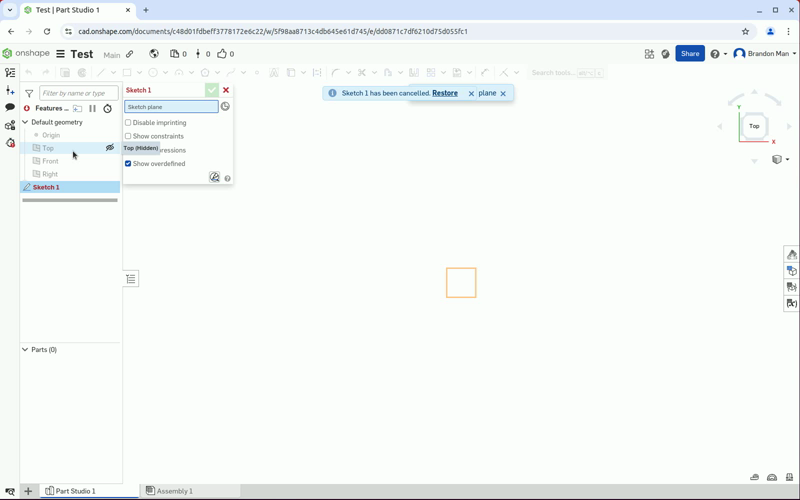
click(73, 150)
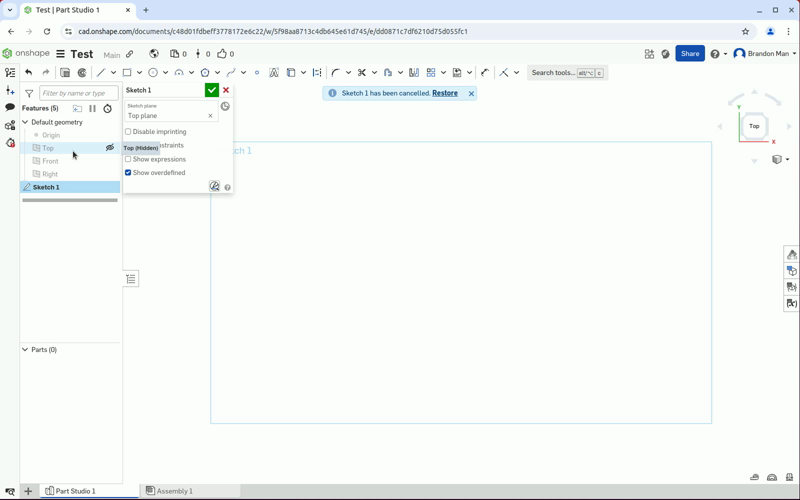
mouse_move(73, 352)
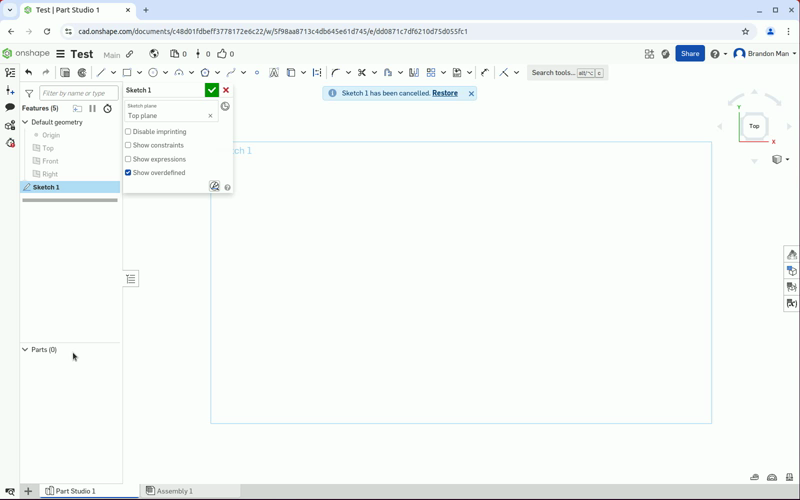
key(y)
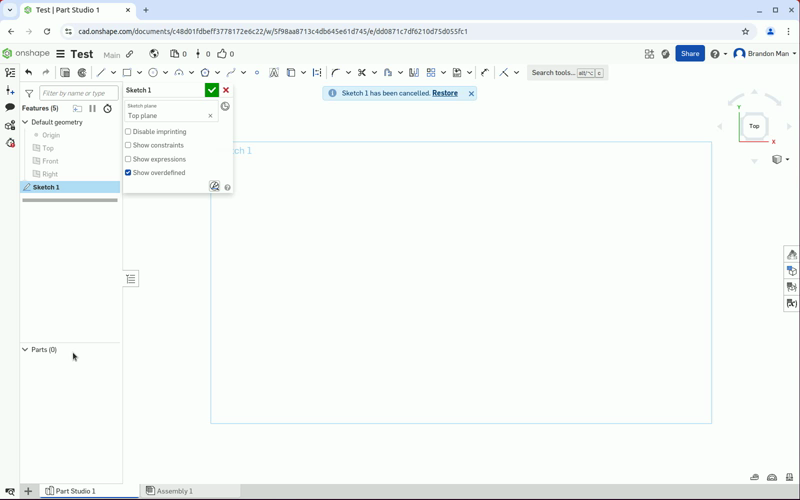
key(a)
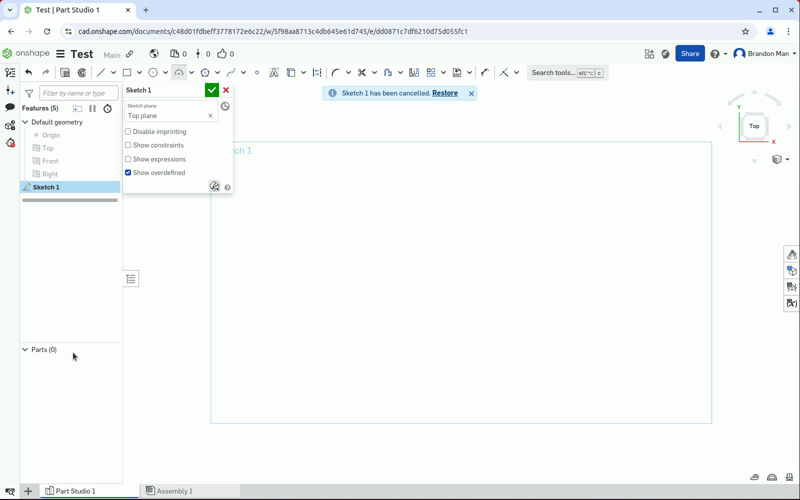
key_down(shift)
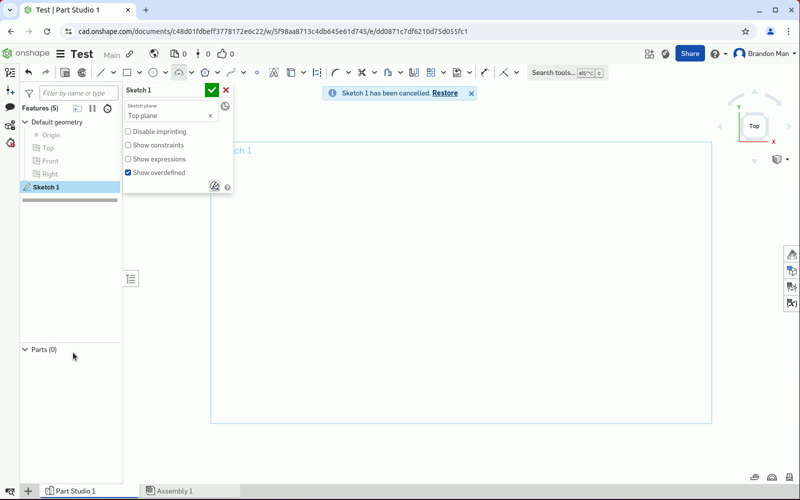
mouse_move(460, 353)
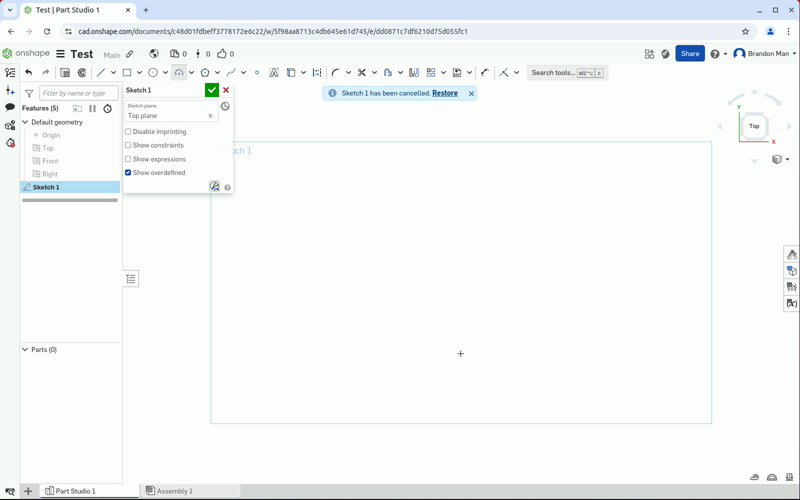
click(460, 353)
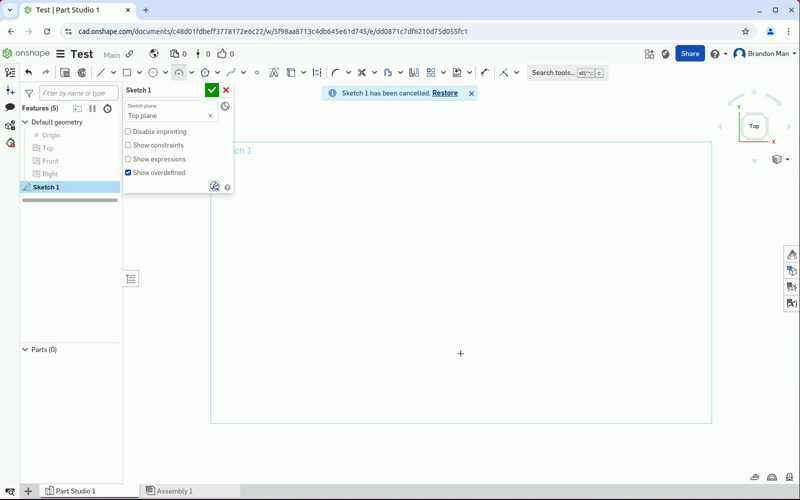
key_up(shift)
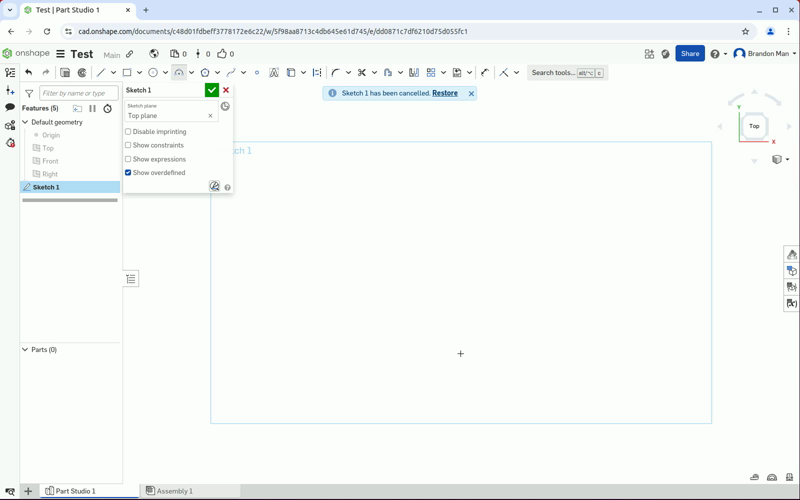
key_down(shift)
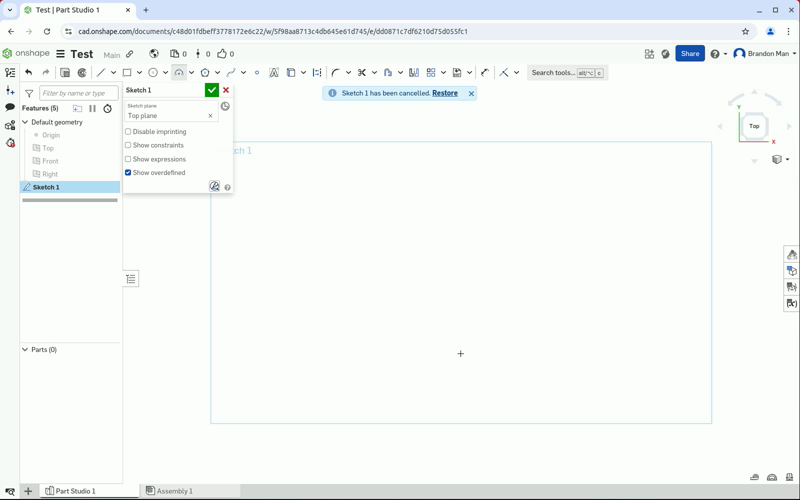
mouse_move(510, 332)
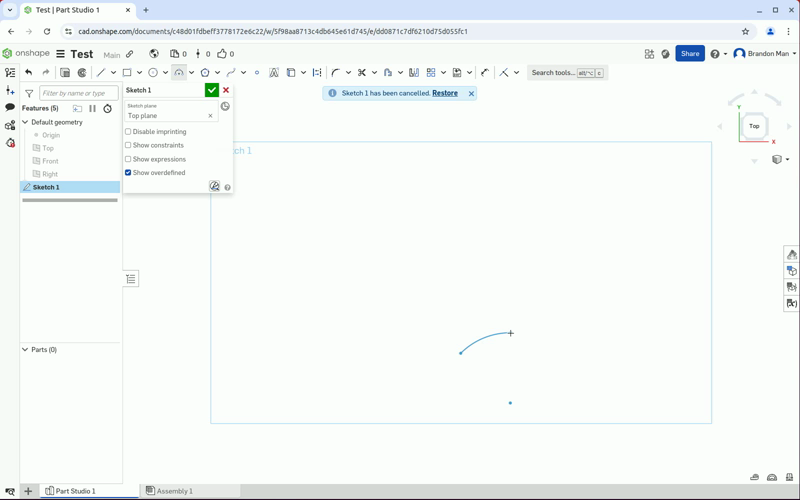
click(510, 332)
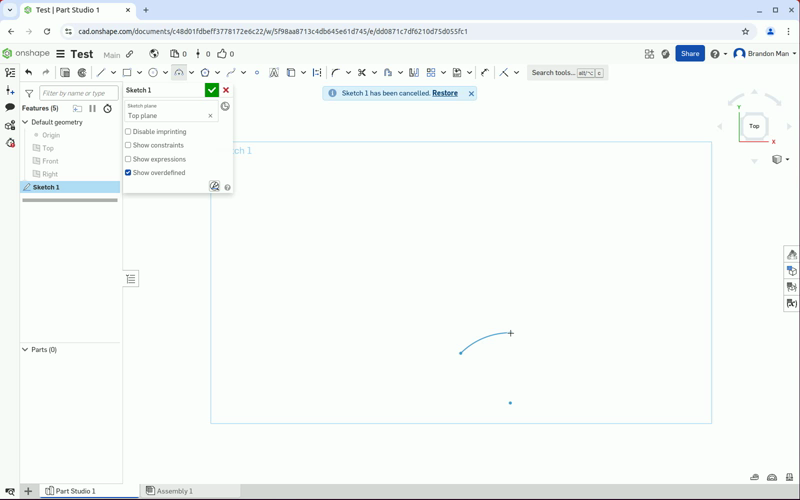
mouse_move(487, 348)
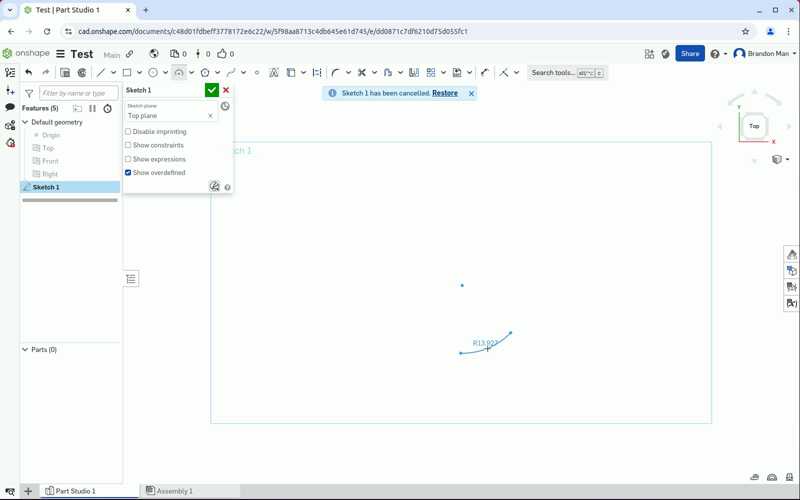
click(487, 348)
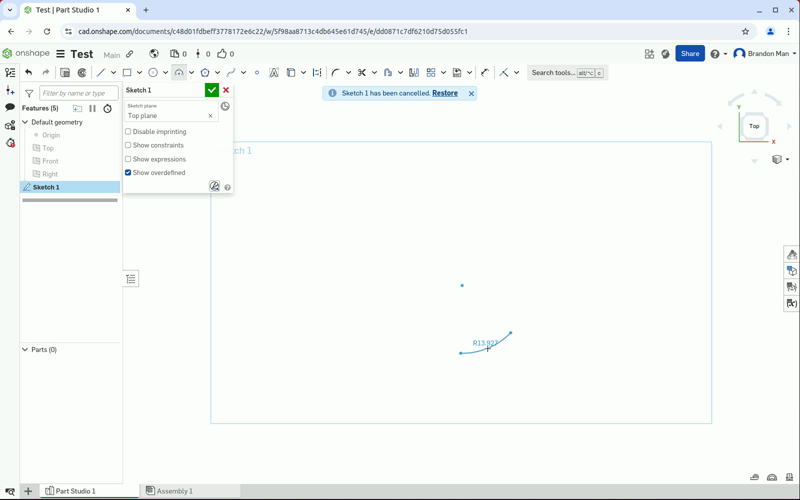
key_up(shift)
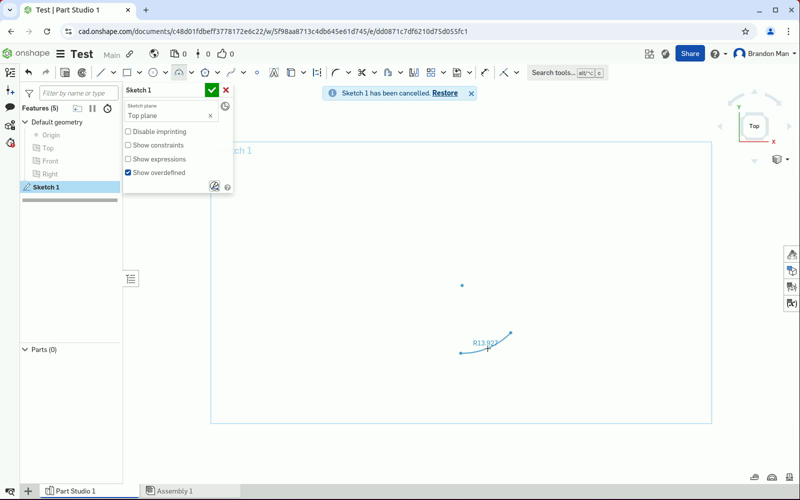
key(esc)
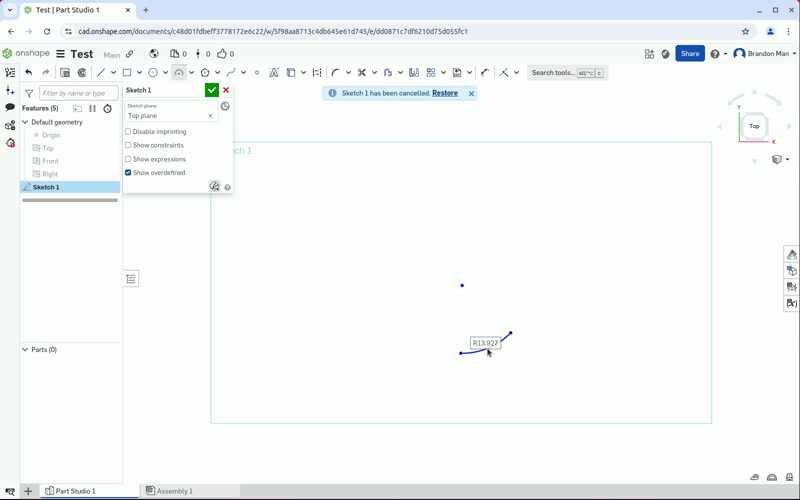
key(l)
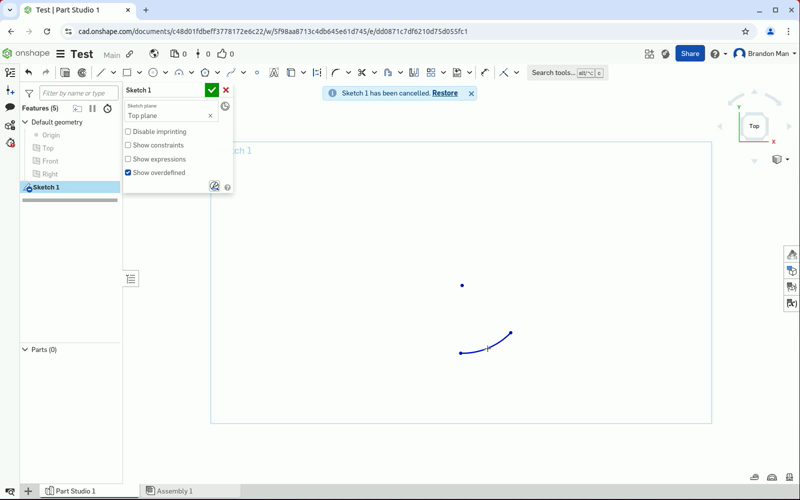
mouse_move(510, 332)
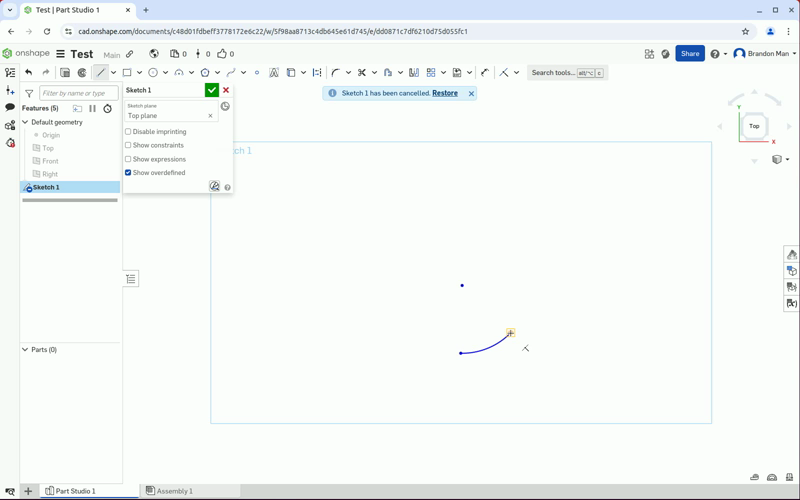
click(510, 332)
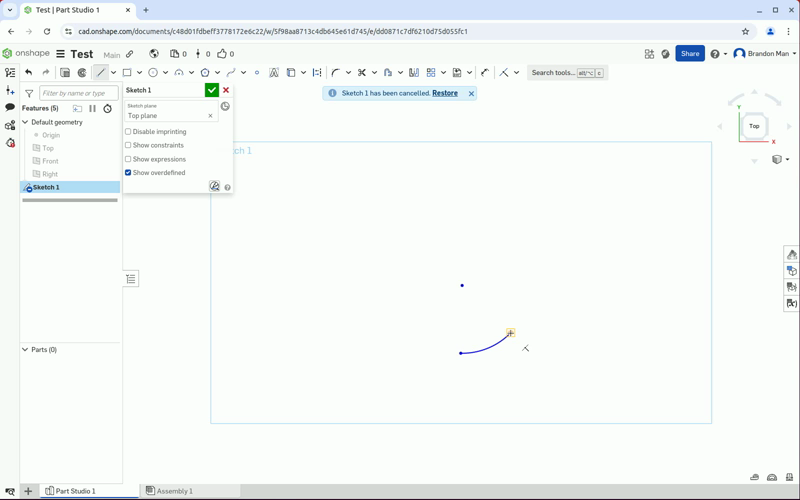
key_down(shift)
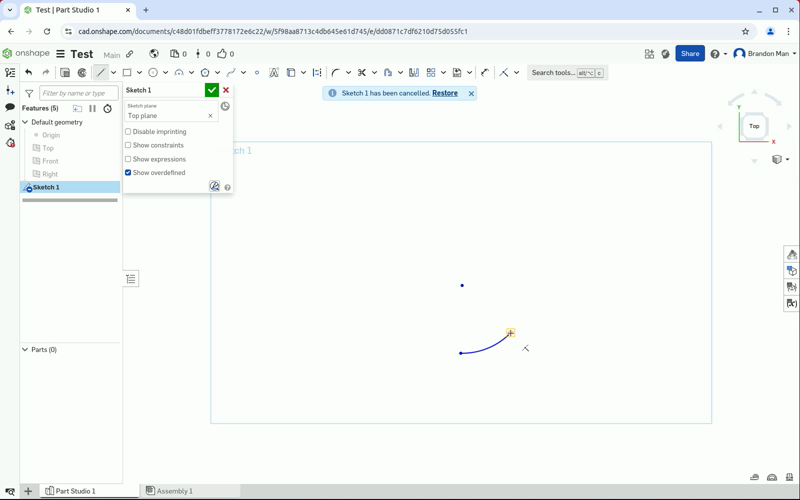
mouse_move(540, 332)
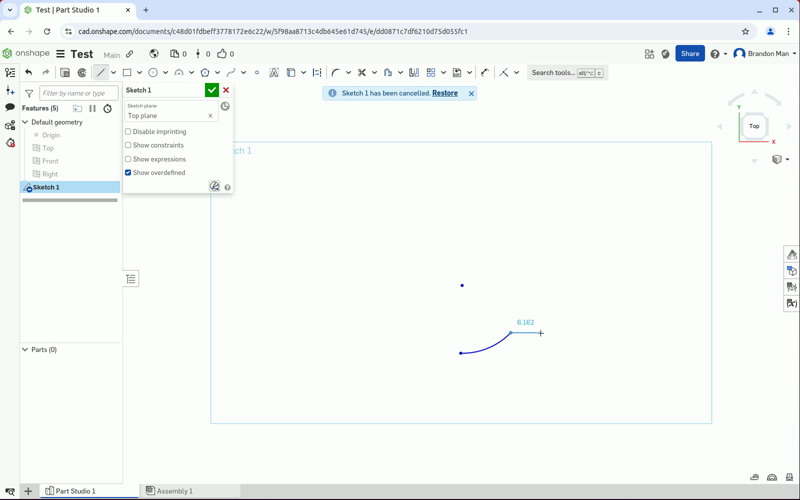
mouse_move(486, 307)
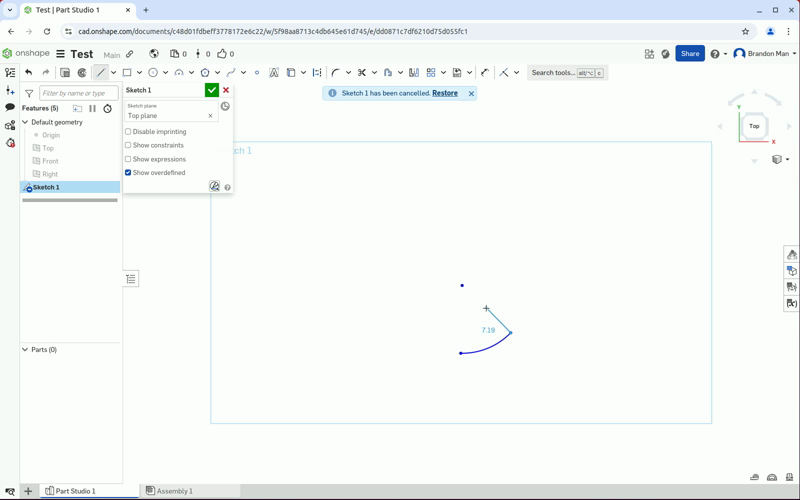
click(486, 307)
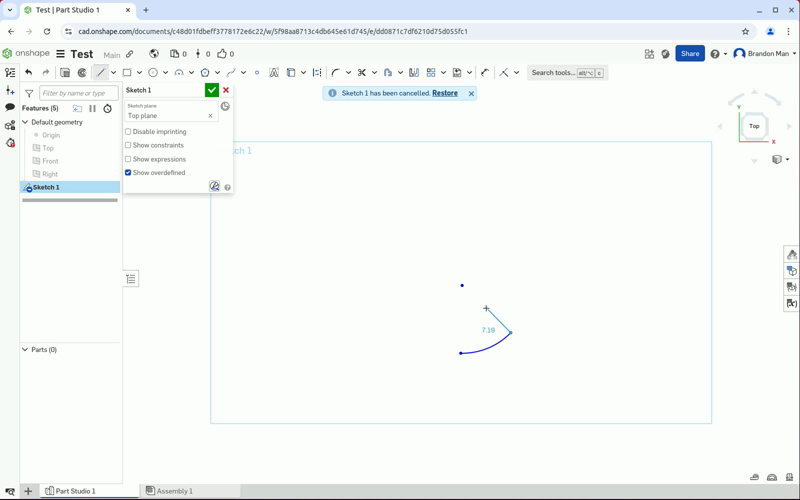
key_up(shift)
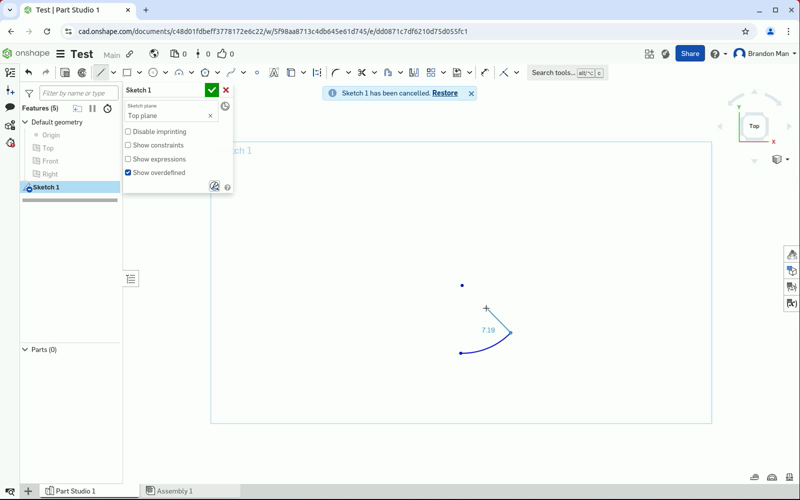
key(esc)
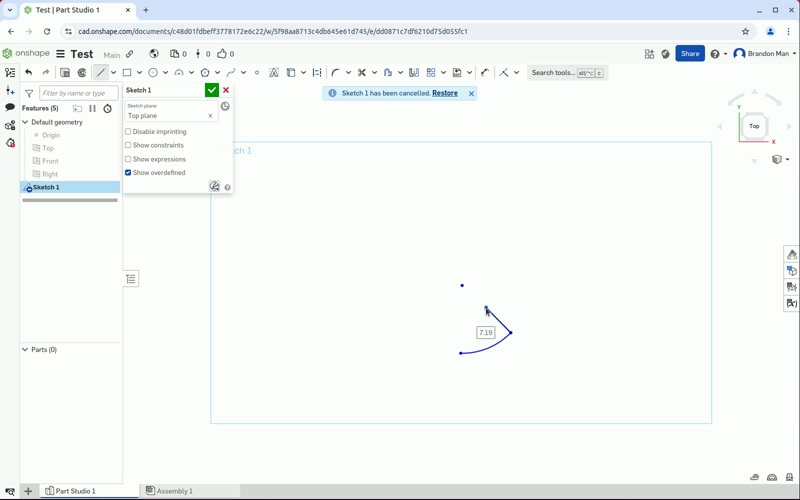
key(a)
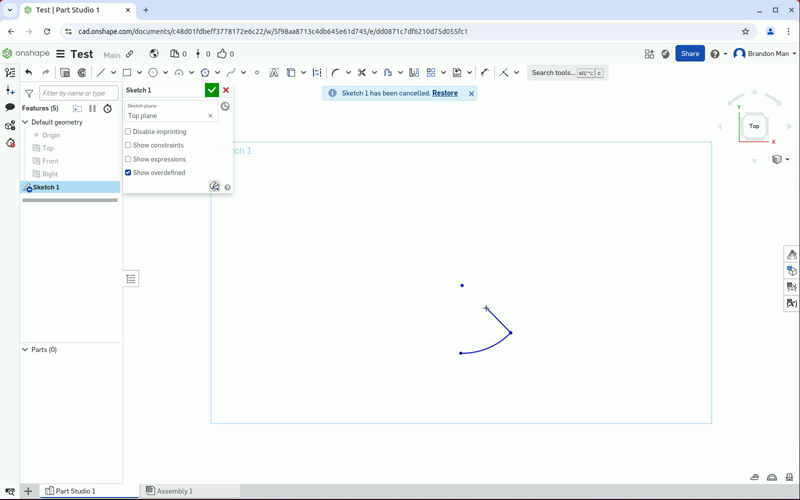
mouse_move(486, 307)
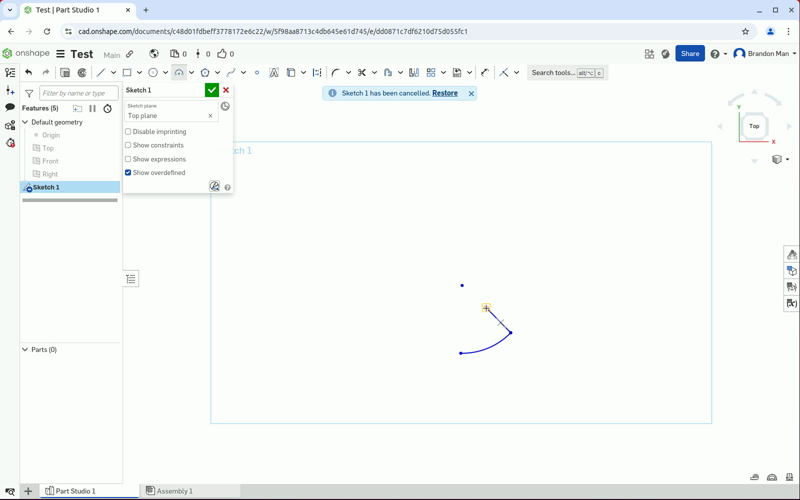
click(486, 307)
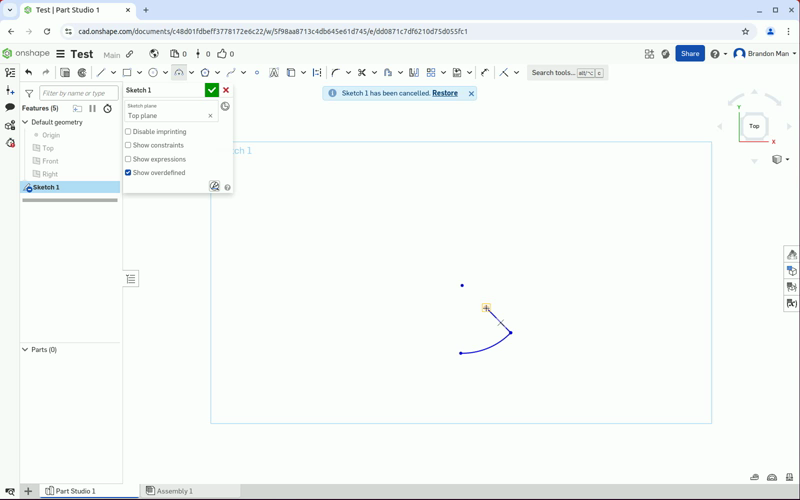
key_down(shift)
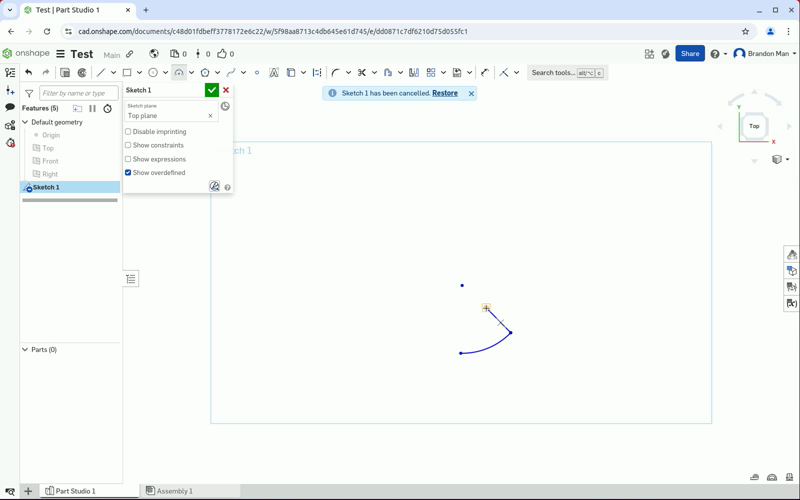
mouse_move(460, 318)
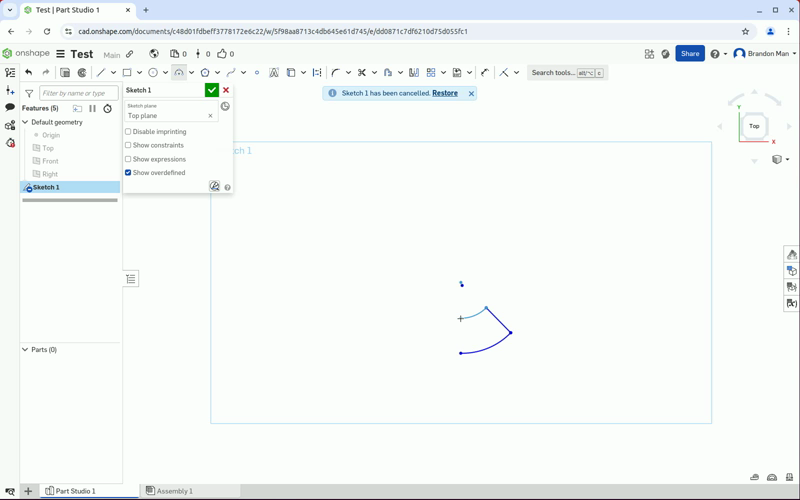
click(460, 318)
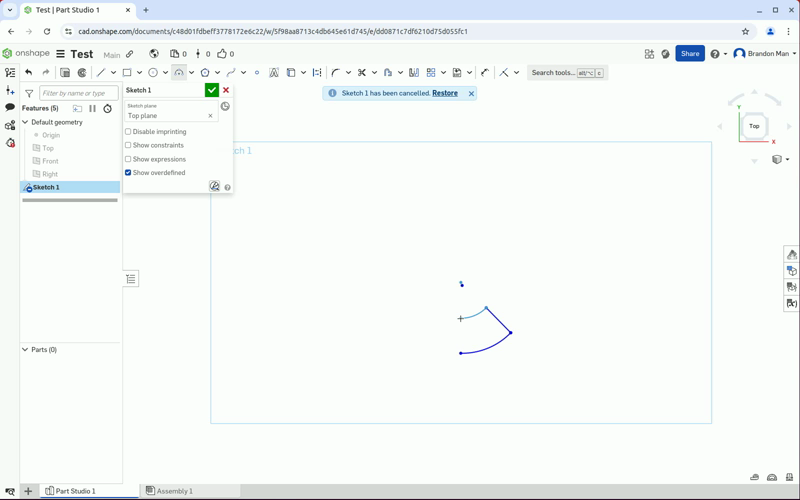
mouse_move(474, 315)
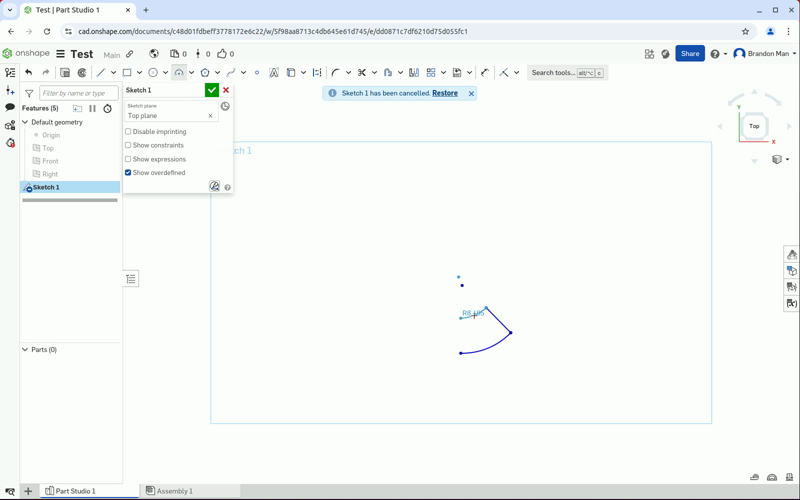
click(474, 315)
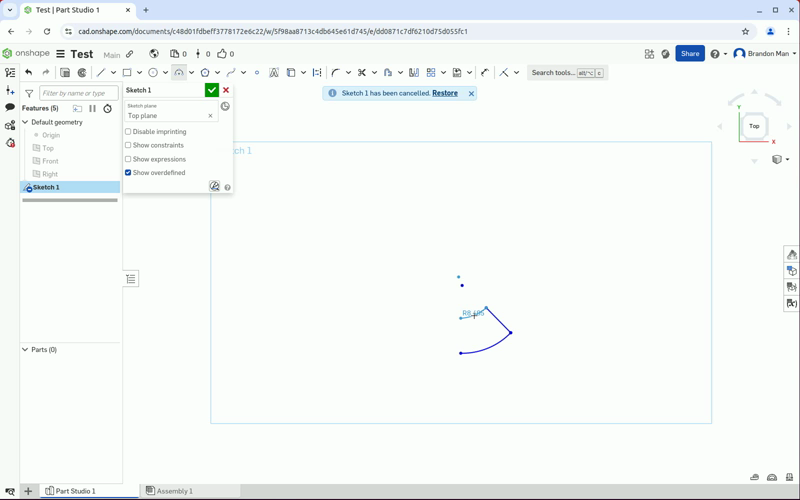
key_up(shift)
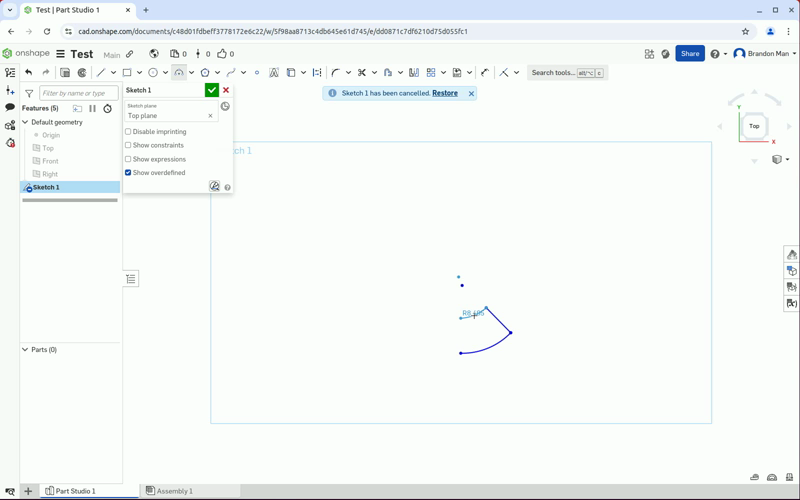
key(esc)
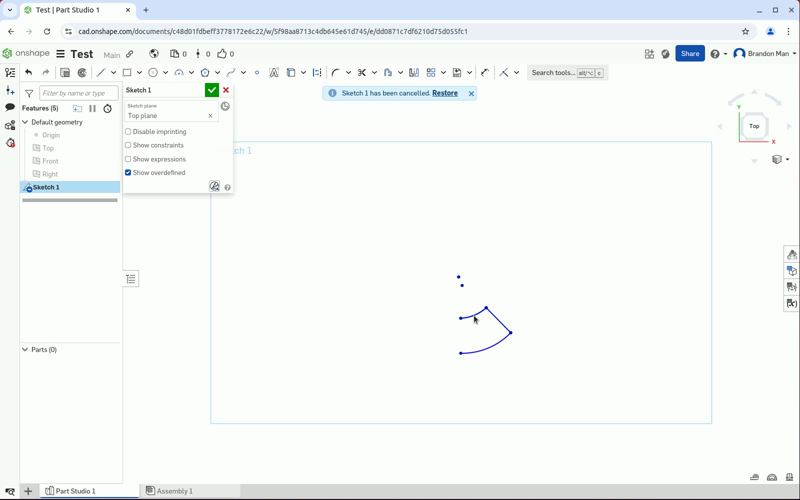
key(l)
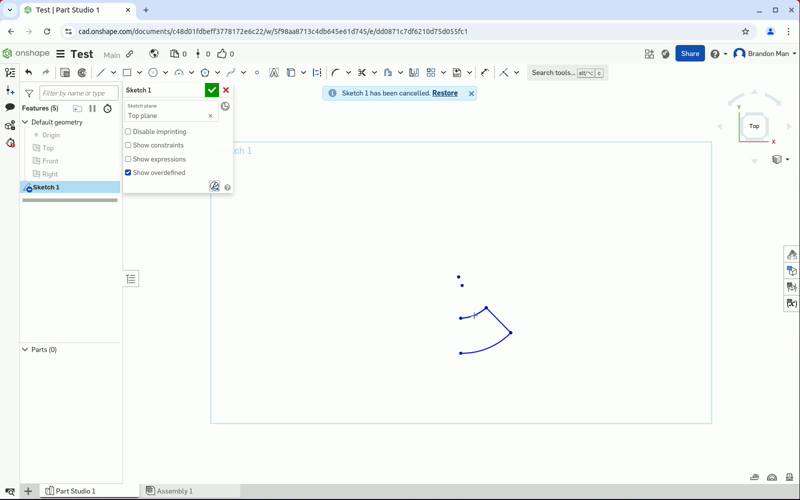
mouse_move(460, 318)
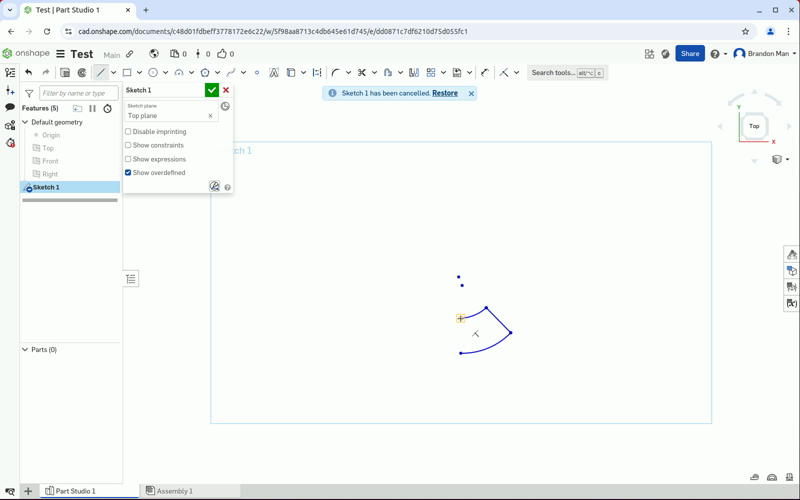
click(460, 318)
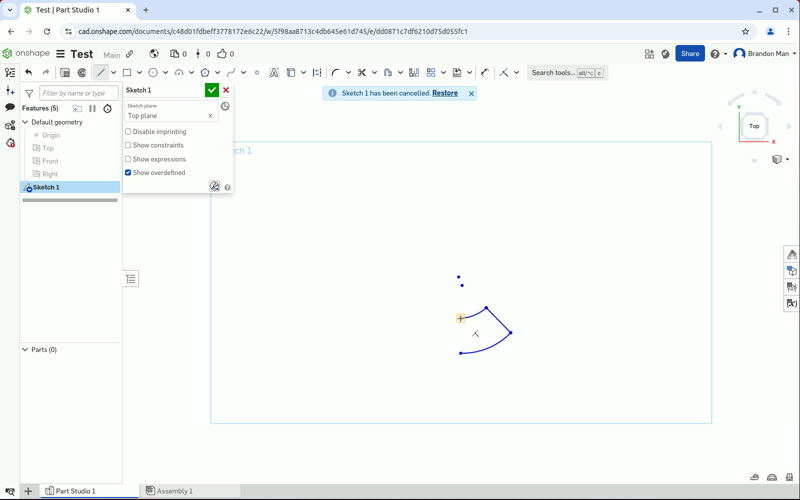
mouse_move(490, 318)
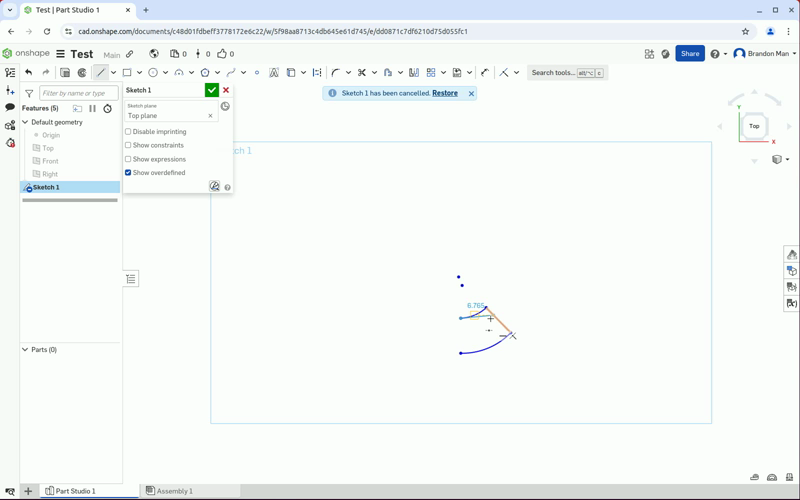
key_down(shift)
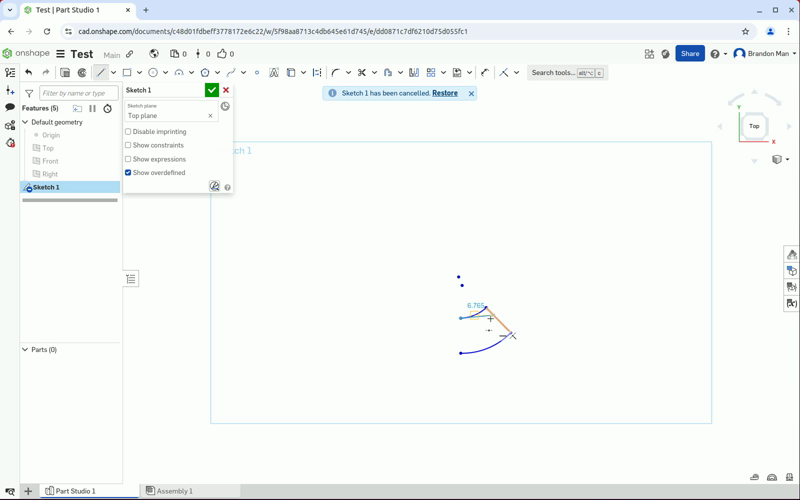
mouse_move(460, 353)
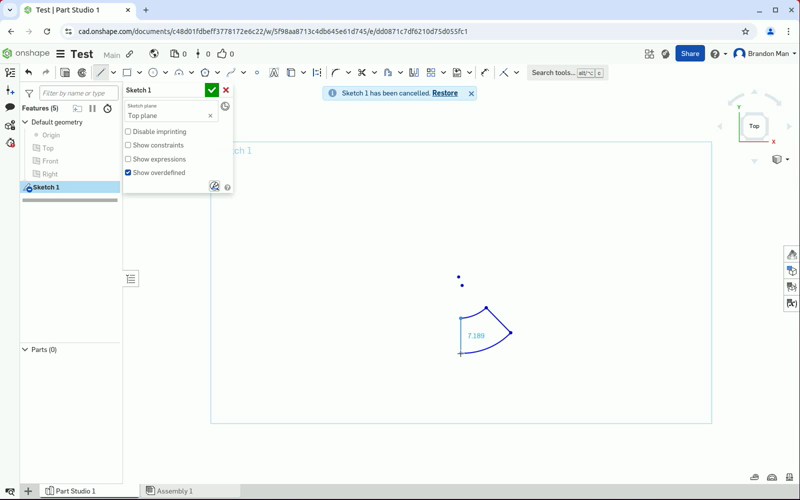
key_up(shift)
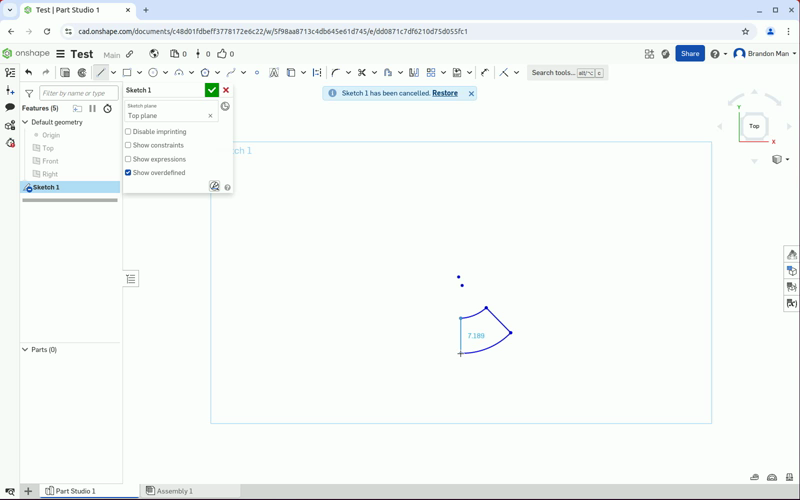
click(460, 353)
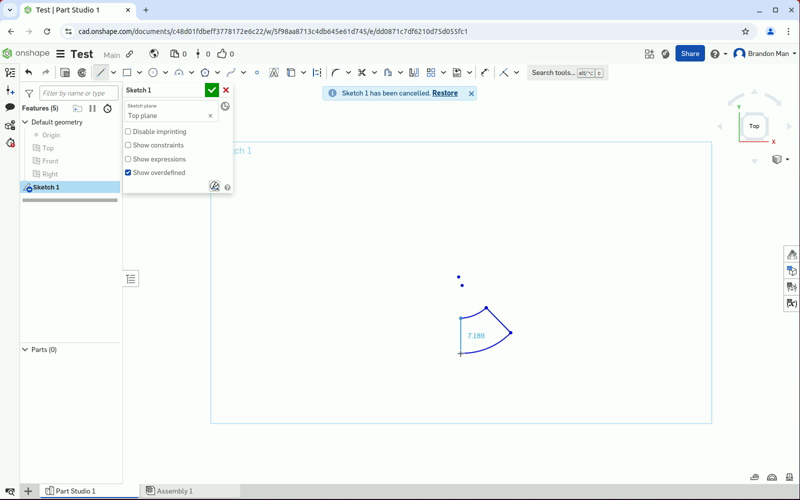
key(esc)
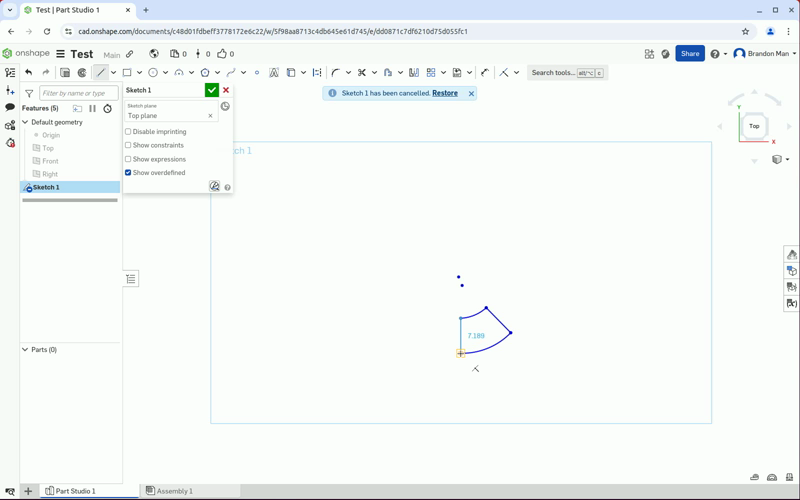
mouse_move(485, 316)
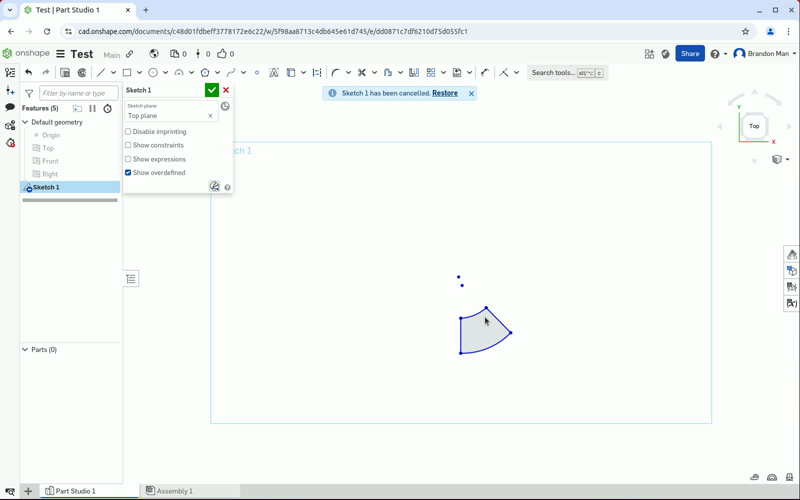
scroll(6)
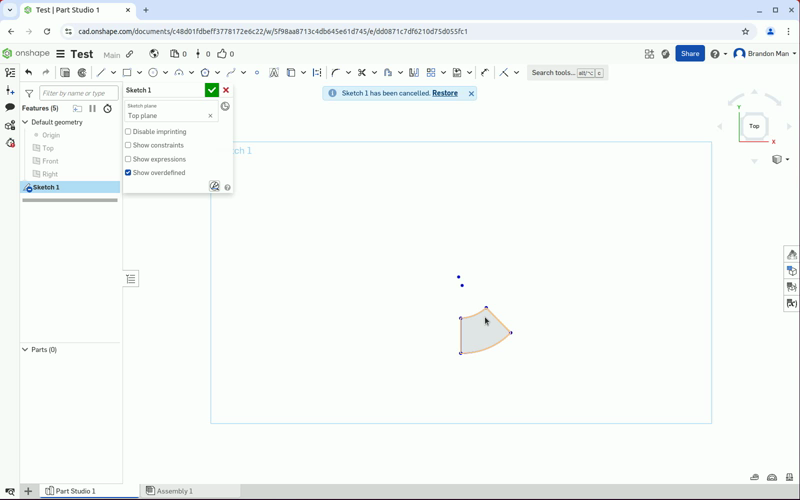
scroll(6)
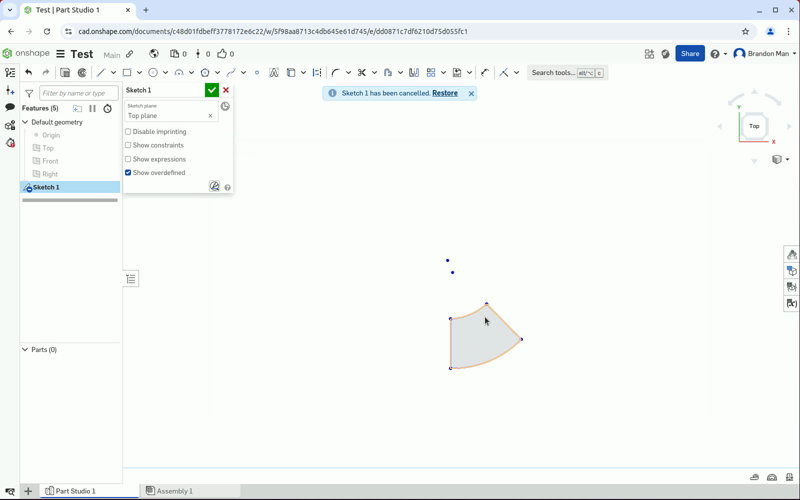
scroll(6)
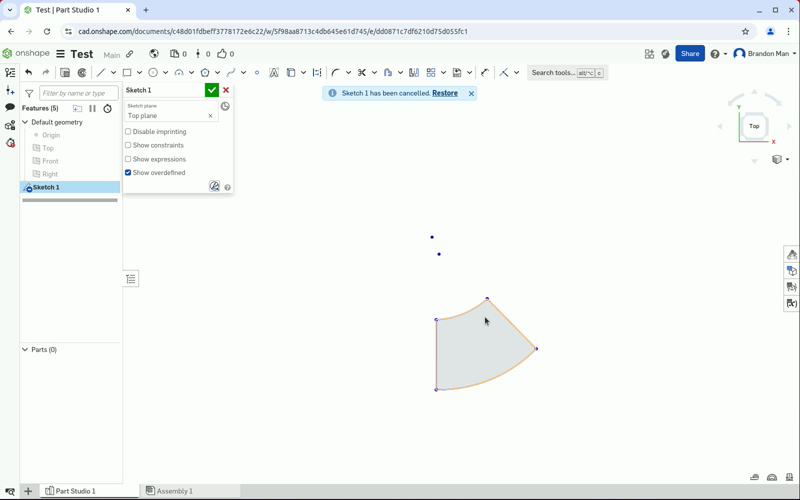
scroll(6)
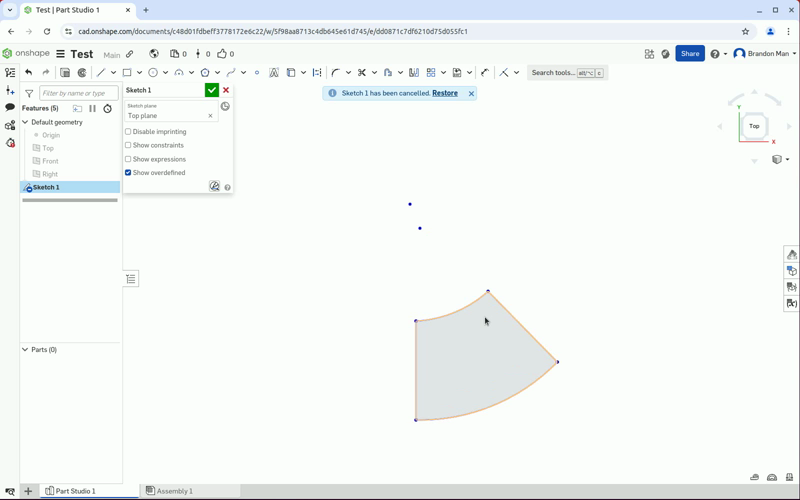
scroll(6)
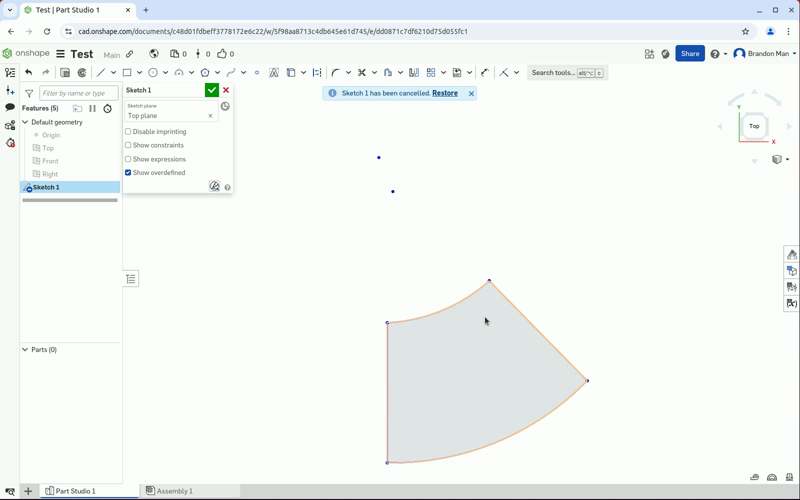
scroll(6)
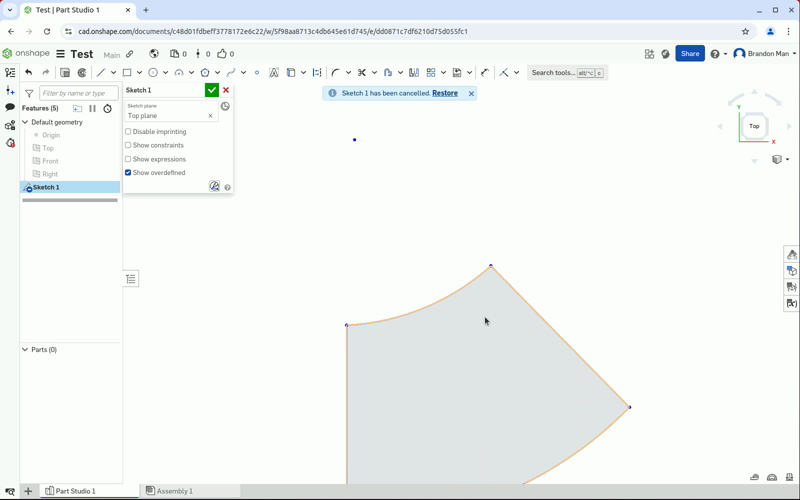
scroll(6)
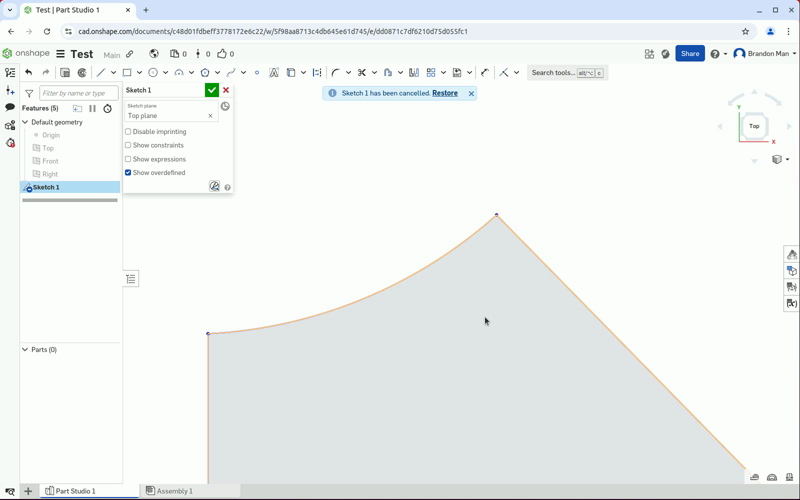
click(485, 316)
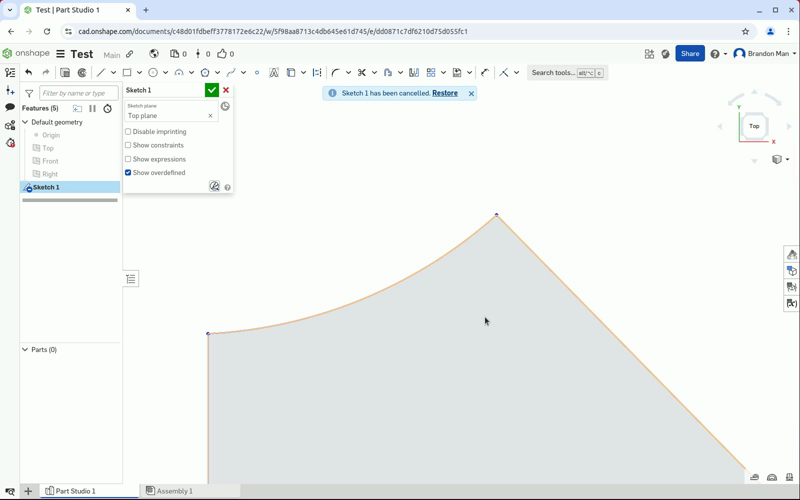
scroll(-6)
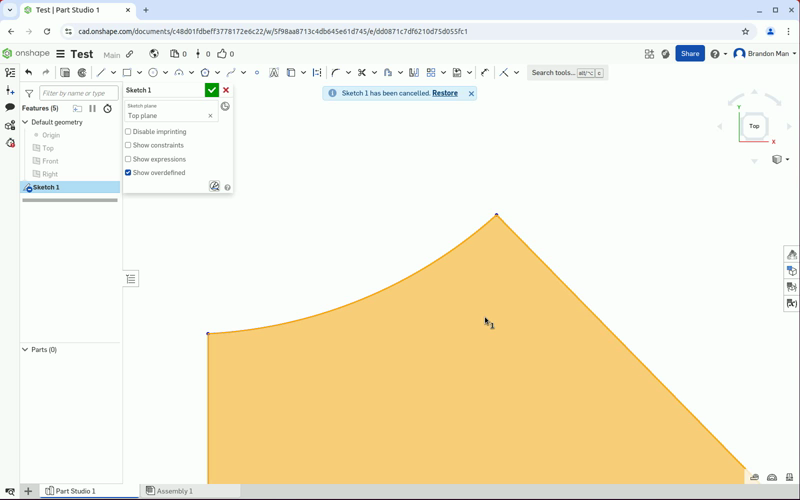
scroll(-6)
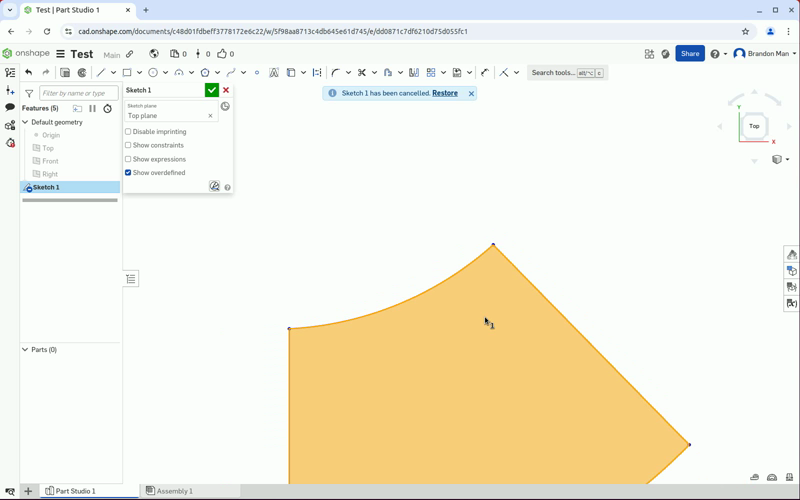
scroll(-6)
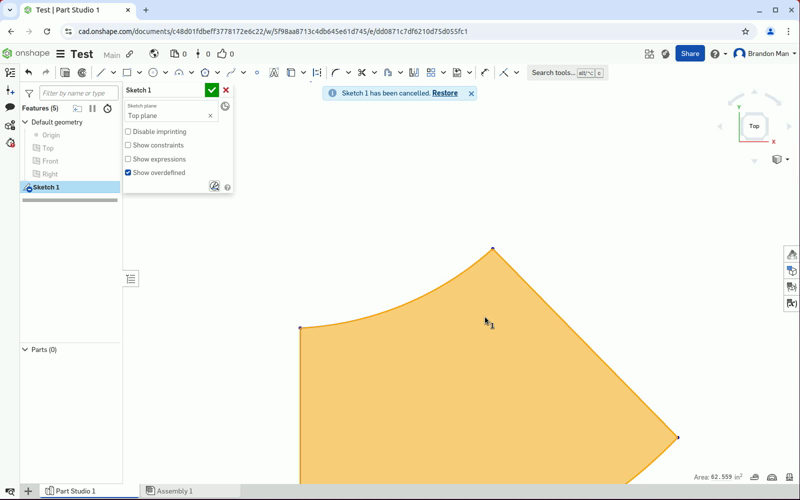
scroll(-6)
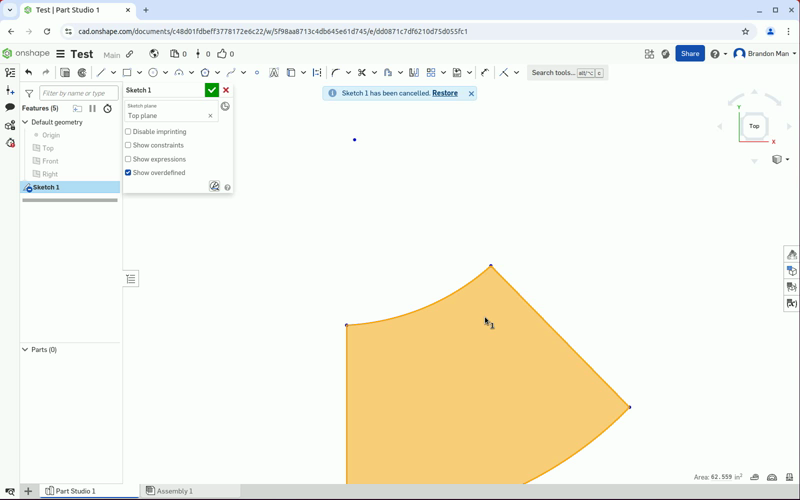
scroll(-6)
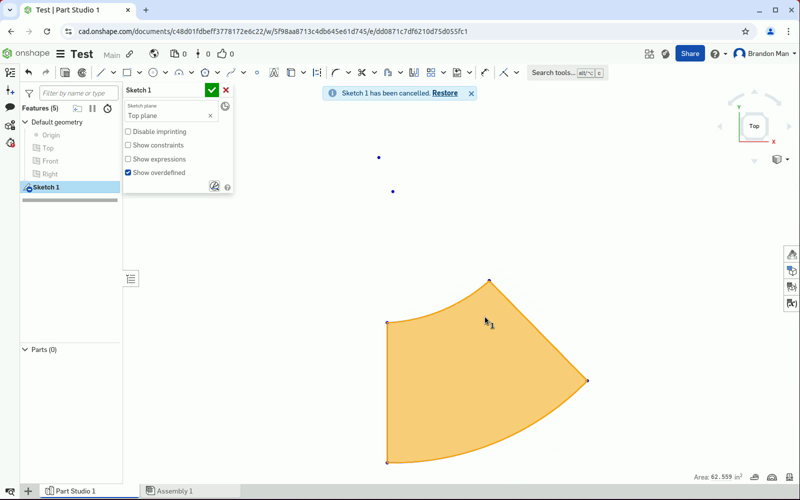
scroll(-6)
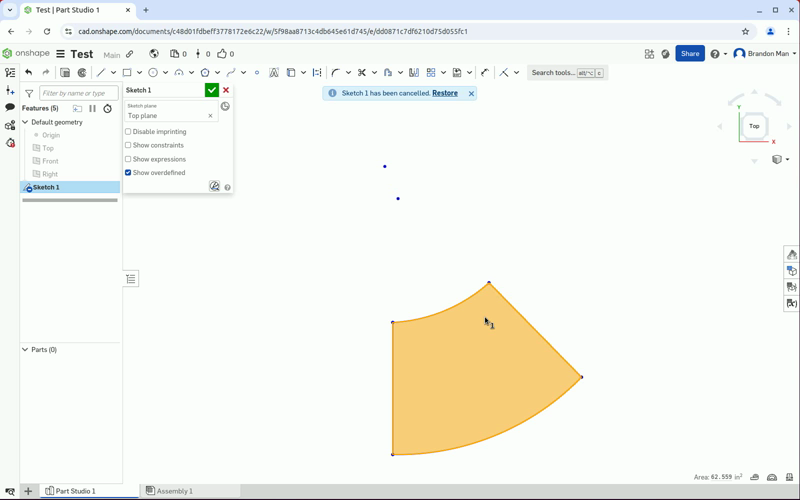
scroll(-6)
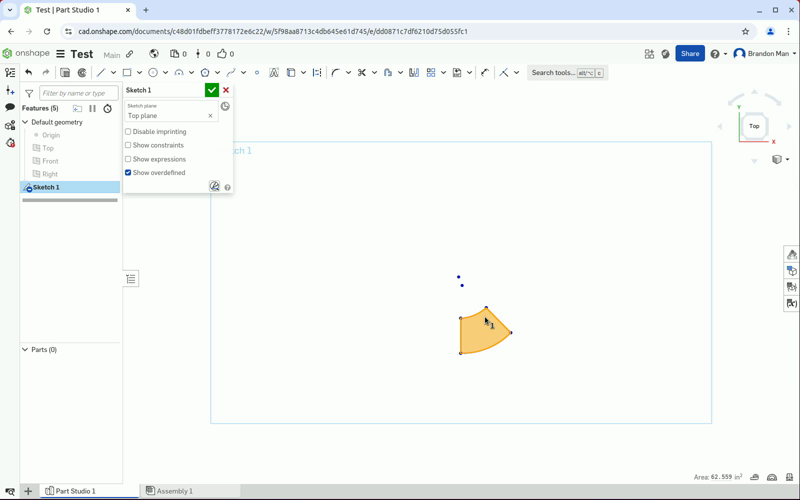
mouse_move(73, 352)
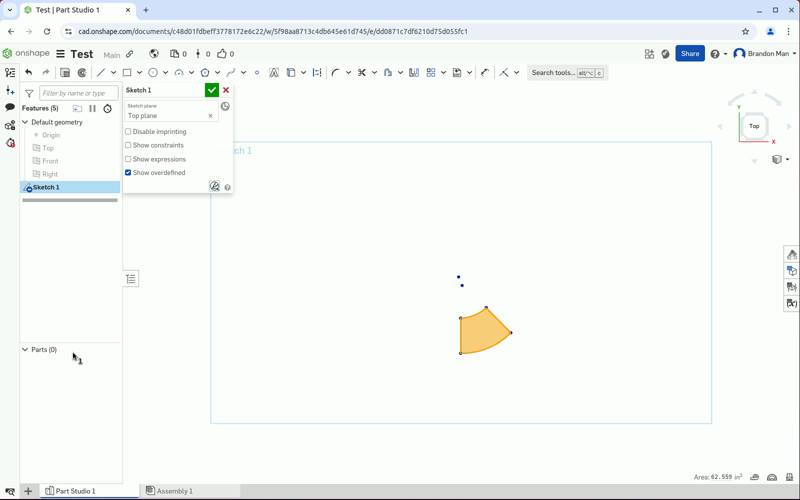
key(shift+y)
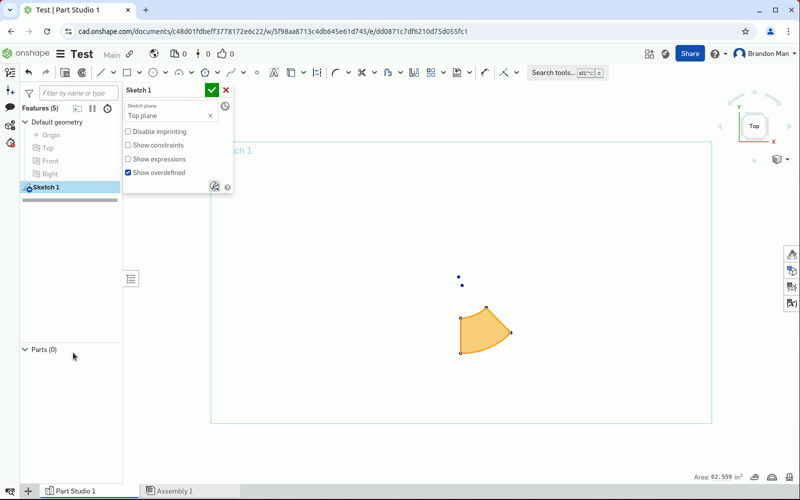
key(shift+e)
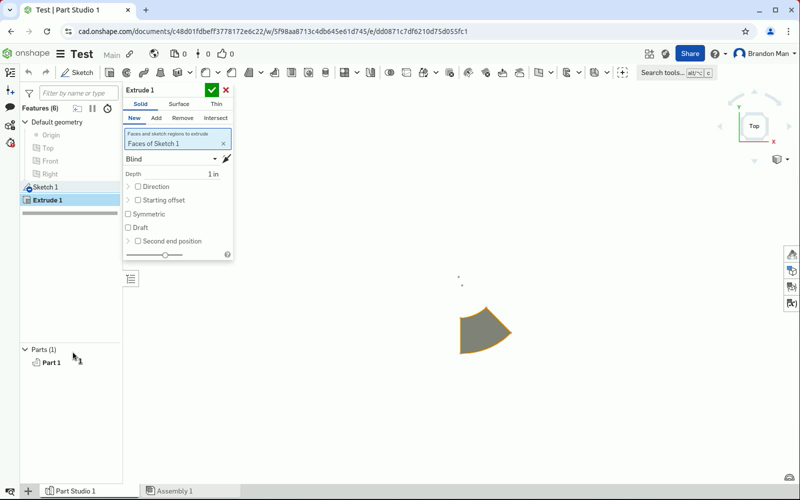
mouse_move(143, 106)
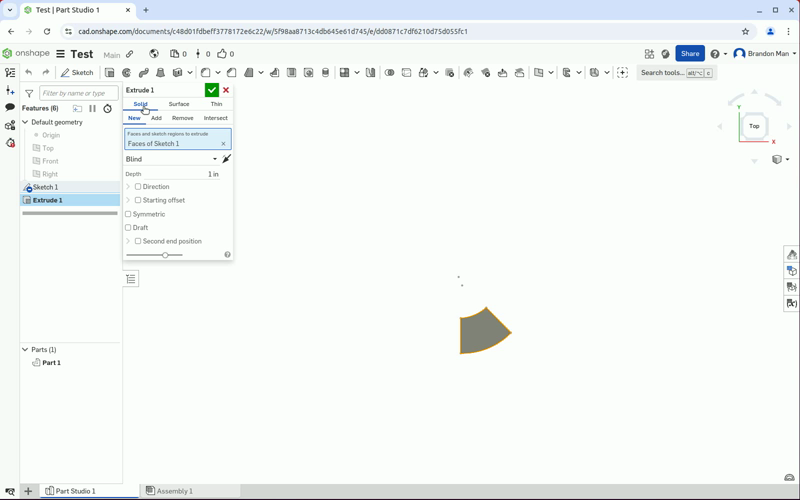
click(143, 106)
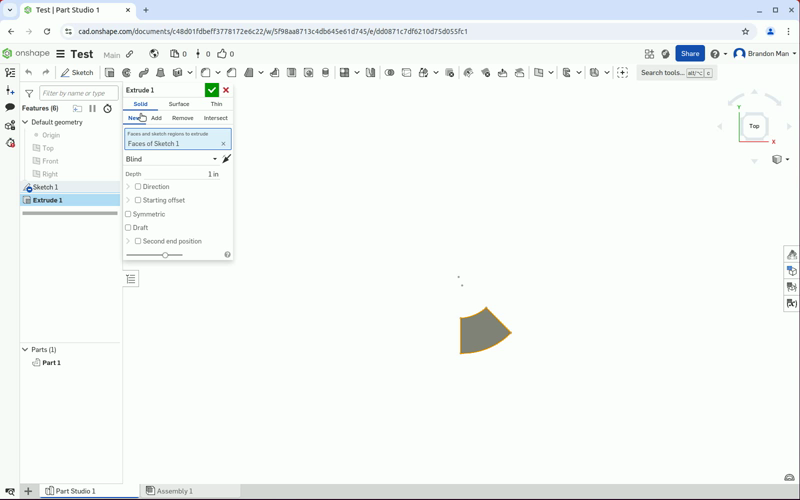
mouse_move(137, 120)
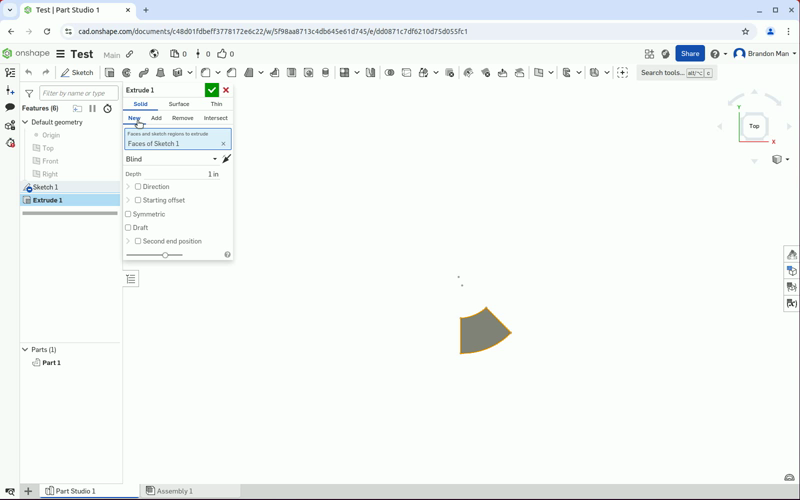
click(137, 120)
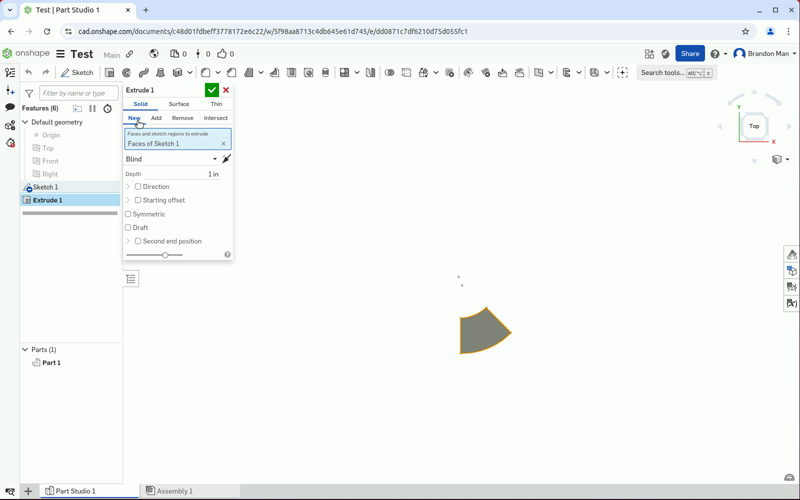
key(tab, 4)
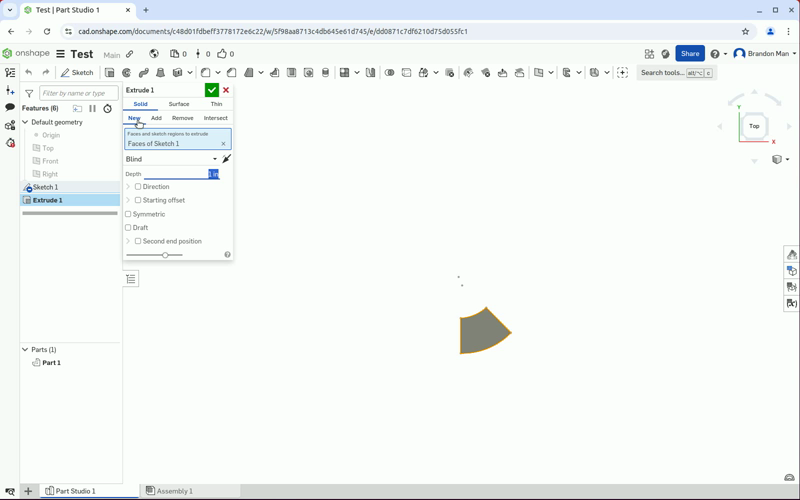
text(2.889)
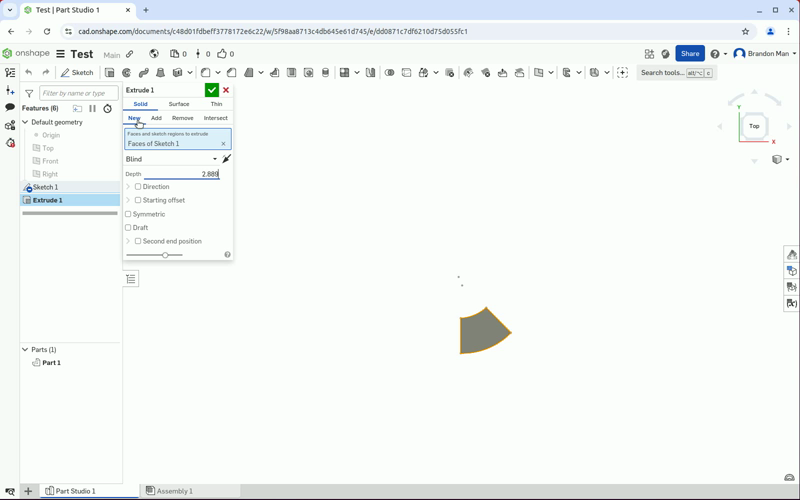
key(enter)
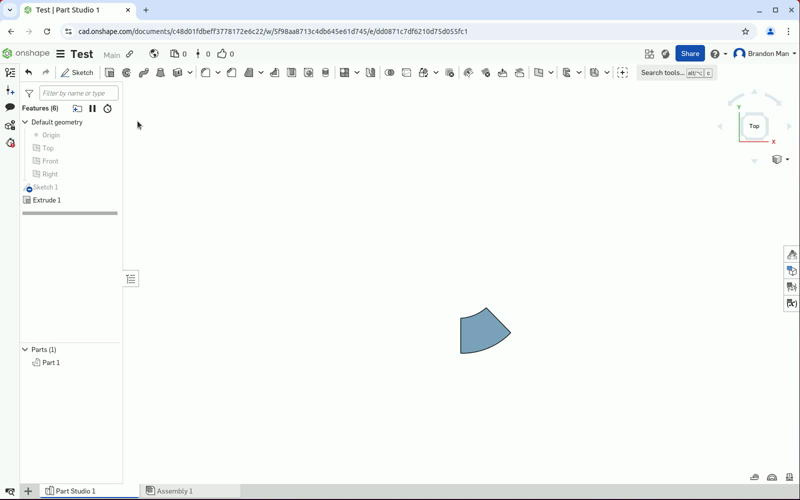
key(shift+h)
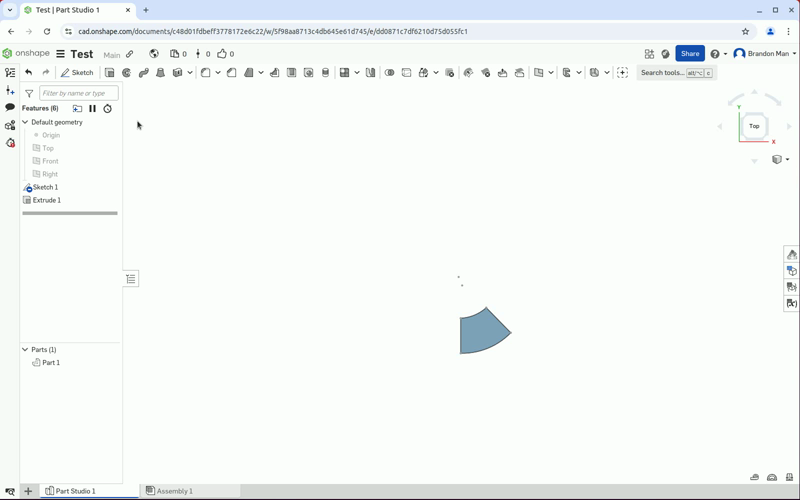
key(shift+h)
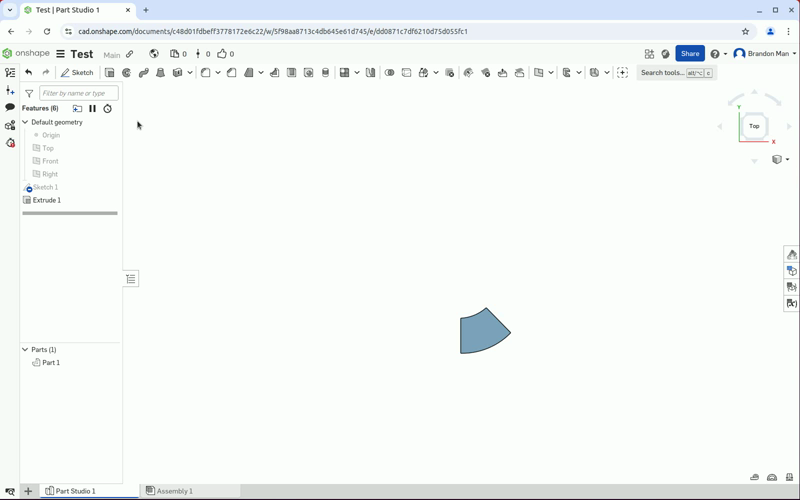
mouse_move(73, 189)
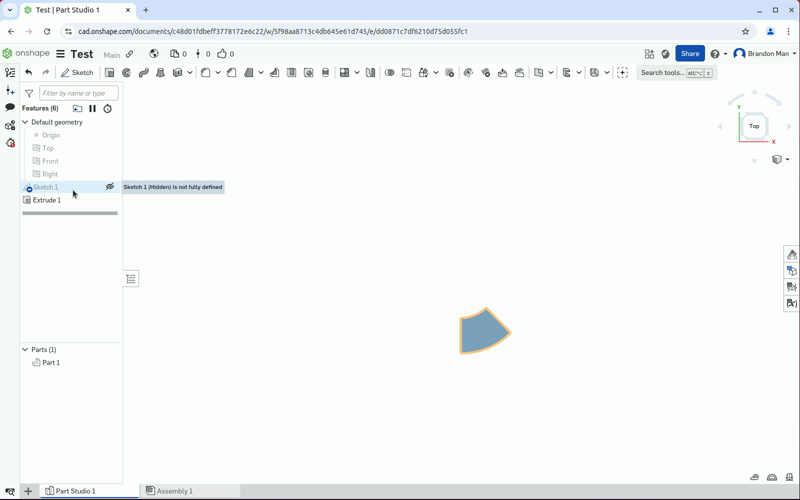
click(73, 189)
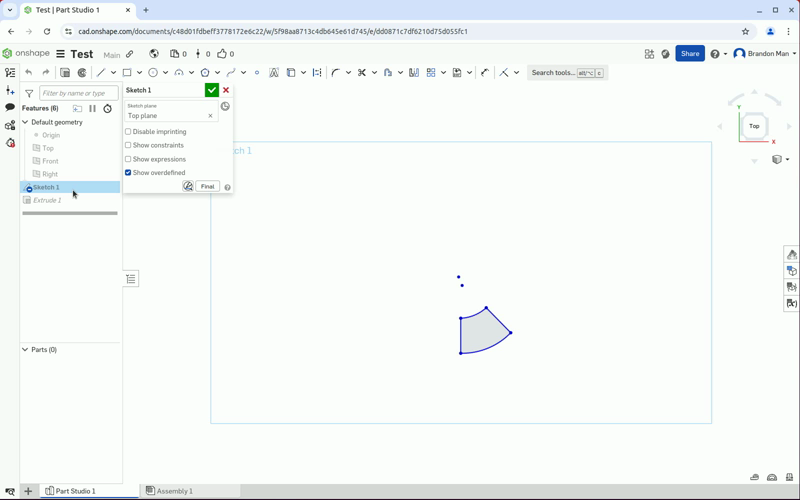
mouse_move(229, 92)
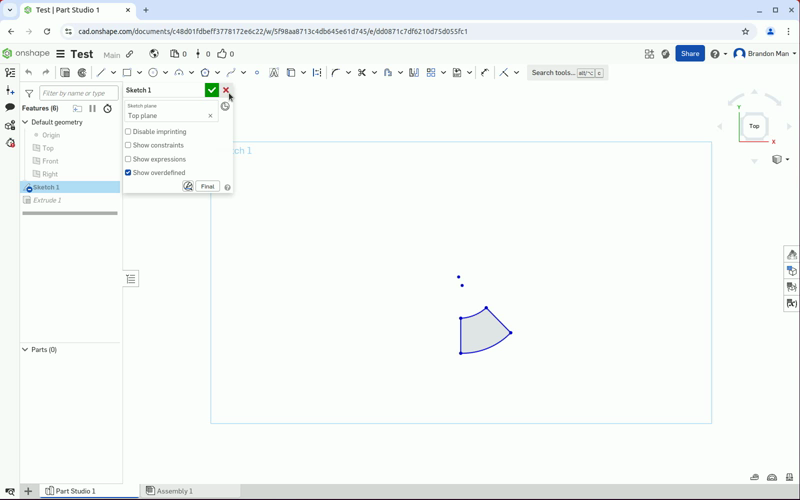
click(229, 92)
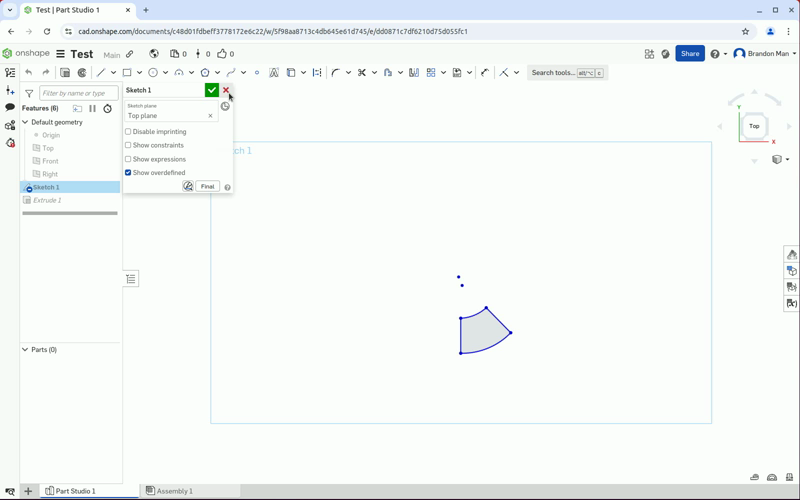
key(shift+s)
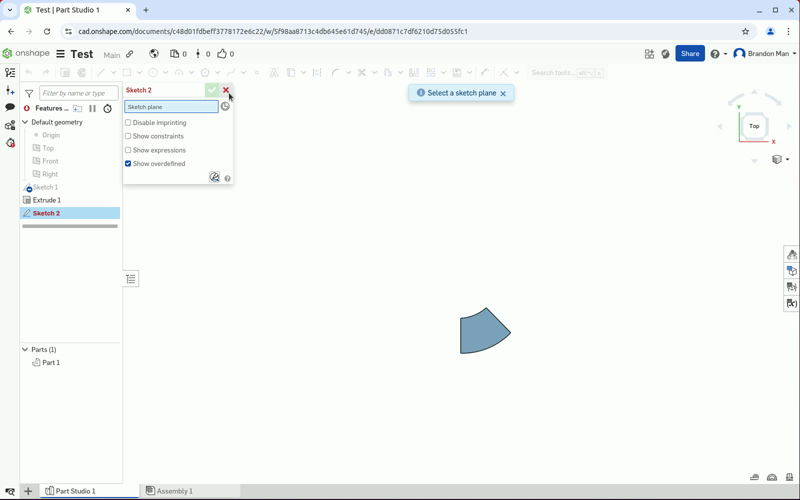
mouse_move(73, 150)
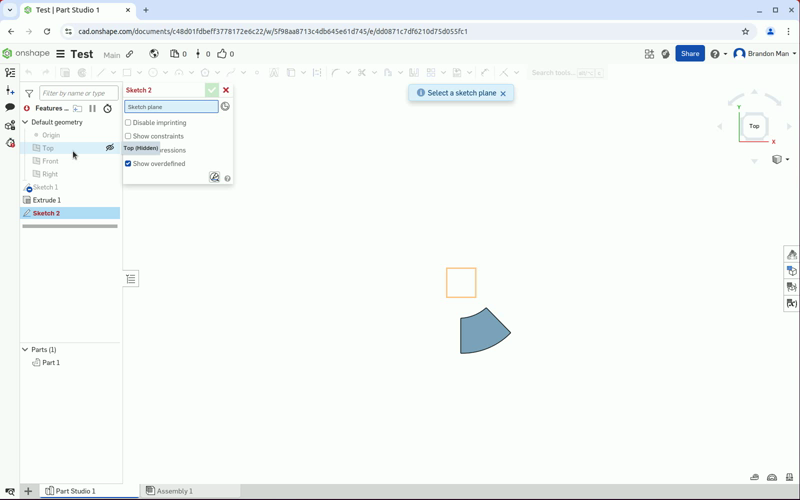
click(73, 150)
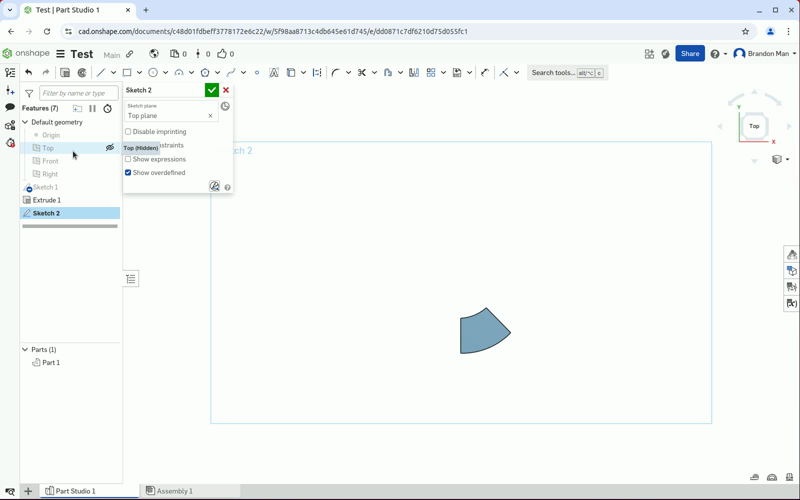
mouse_move(73, 352)
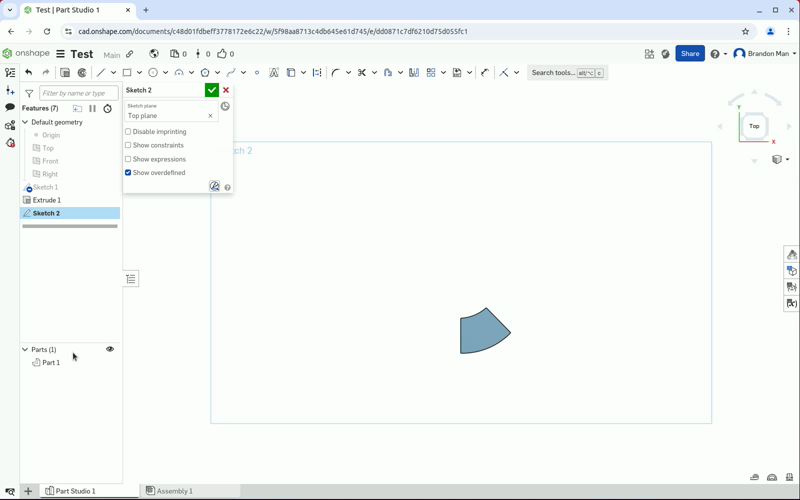
key(y)
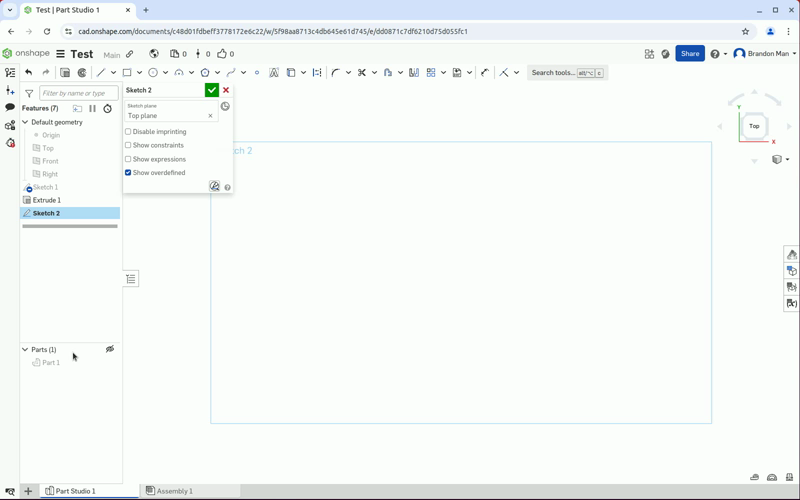
key(l)
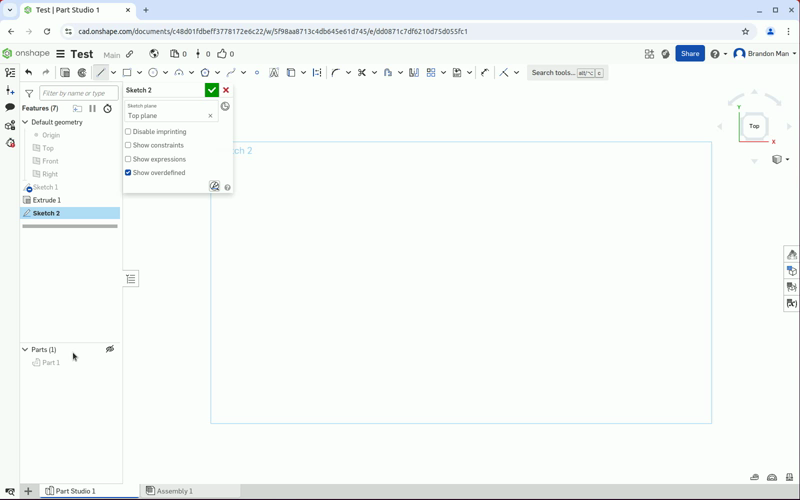
key_down(shift)
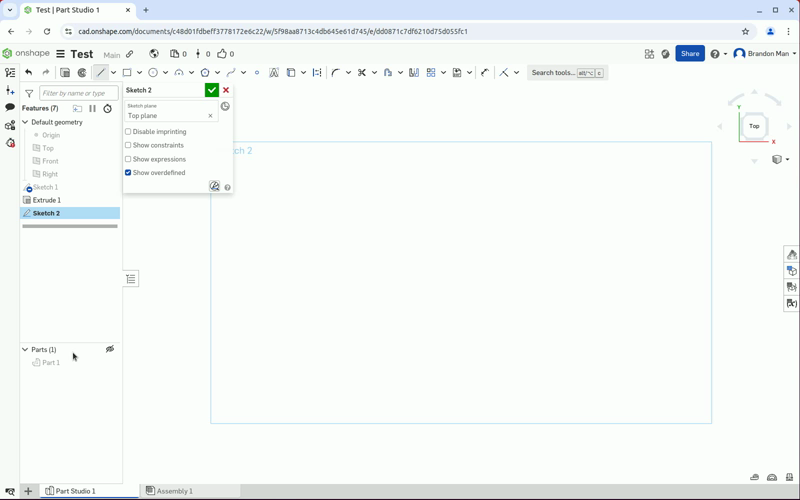
mouse_move(485, 307)
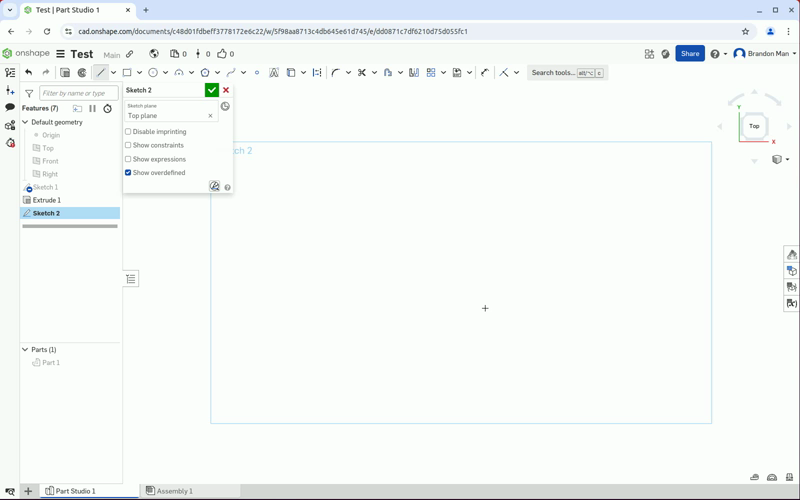
click(485, 307)
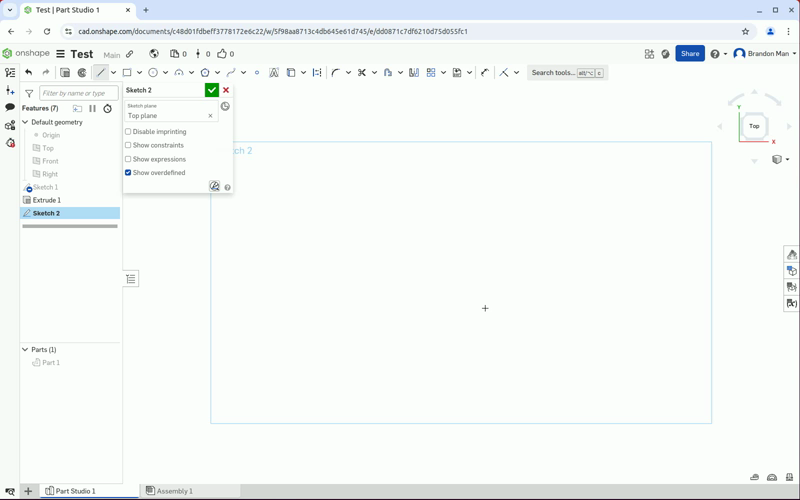
key_up(shift)
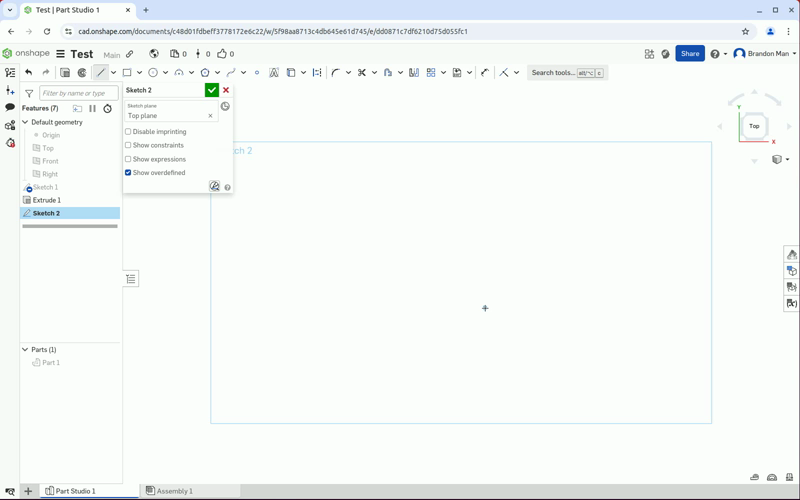
key_down(shift)
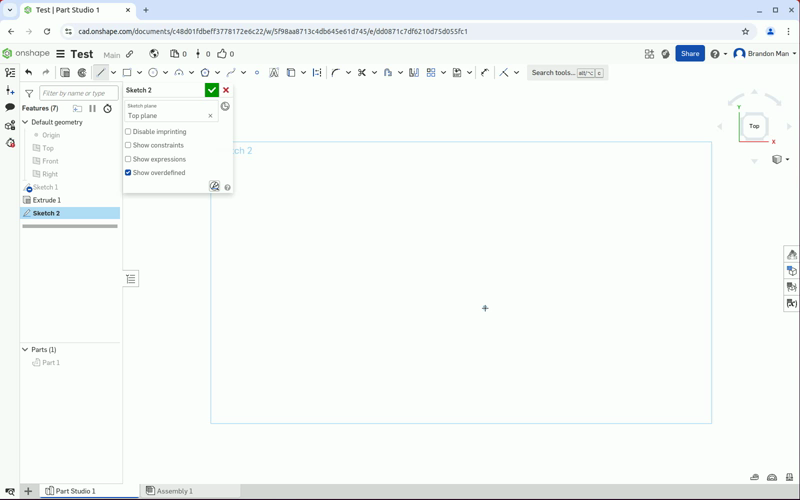
mouse_move(515, 307)
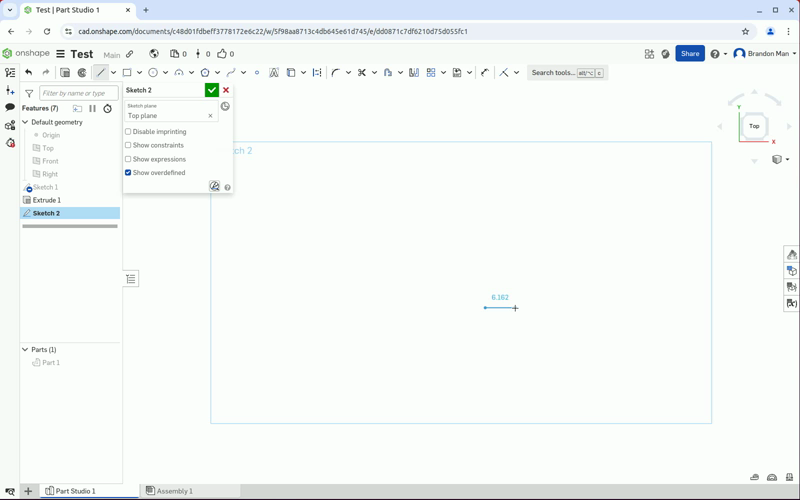
mouse_move(510, 333)
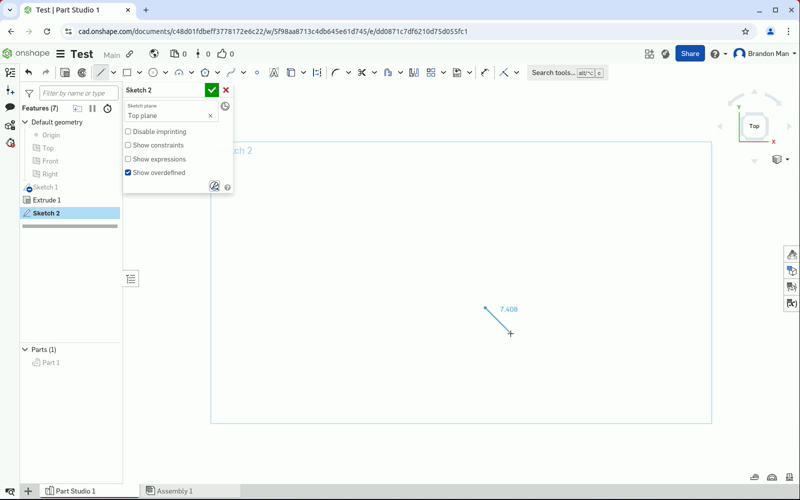
click(510, 333)
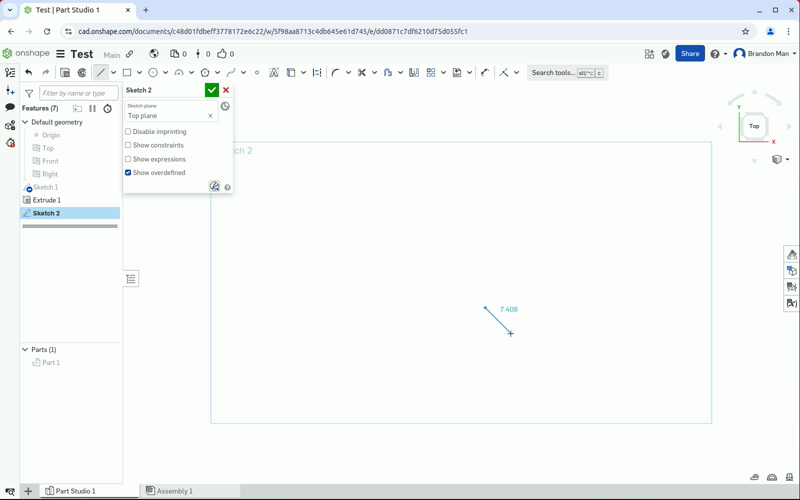
key_up(shift)
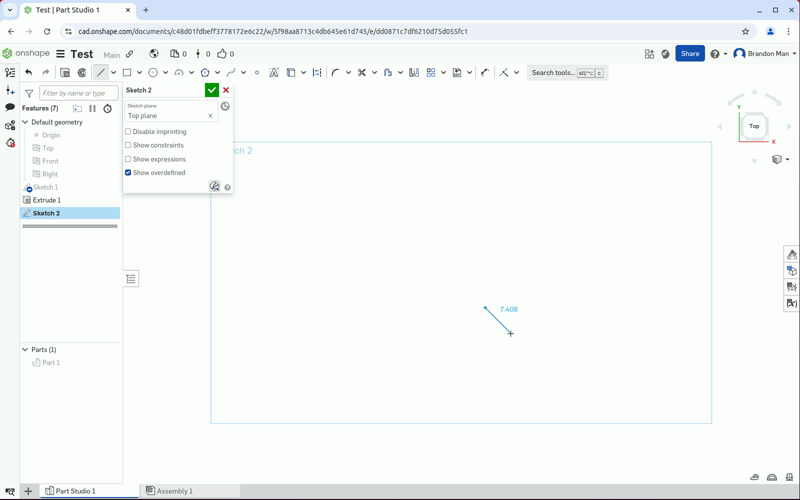
key(esc)
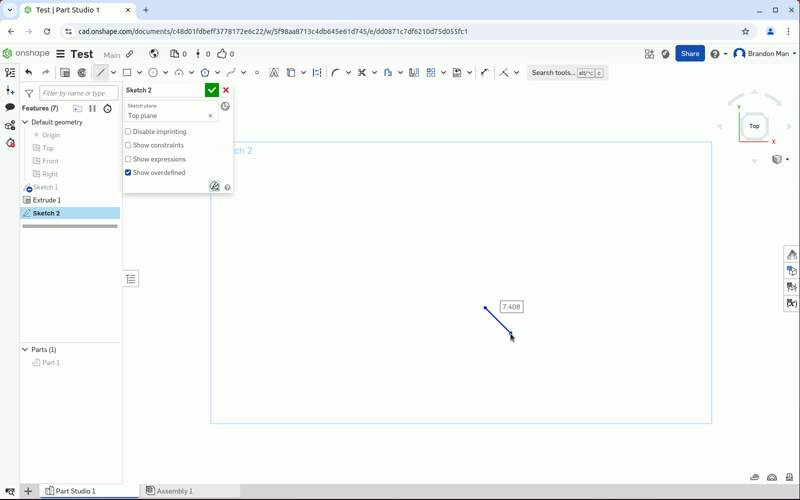
key(a)
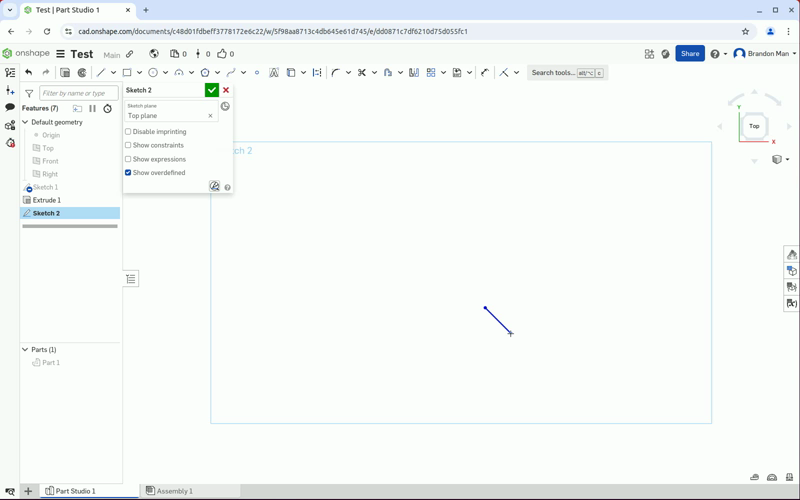
mouse_move(510, 333)
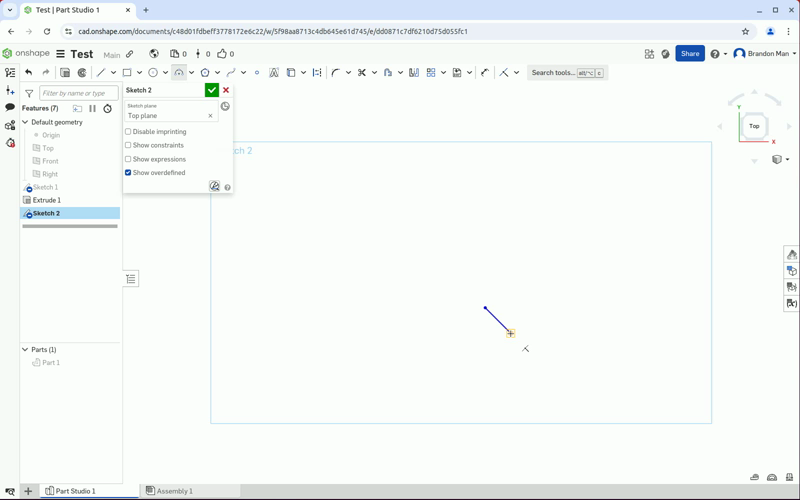
click(510, 333)
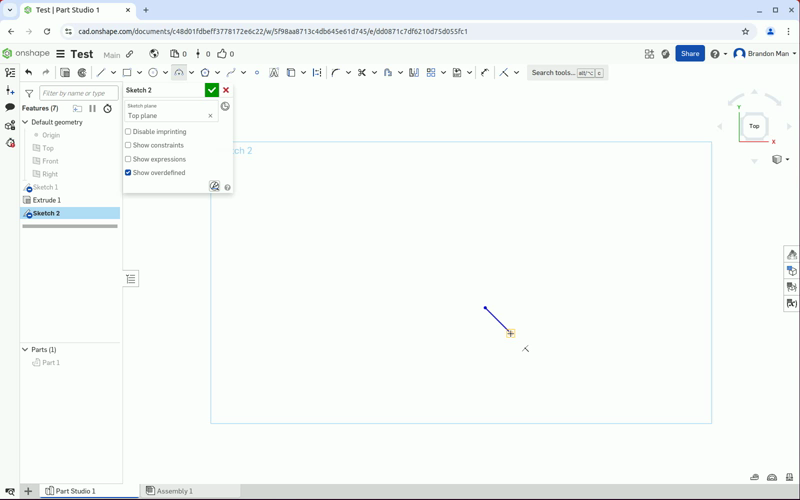
key_down(shift)
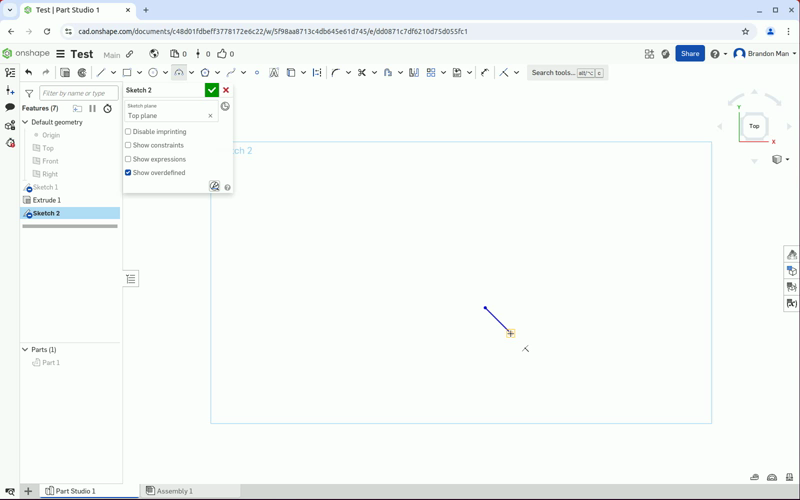
mouse_move(531, 282)
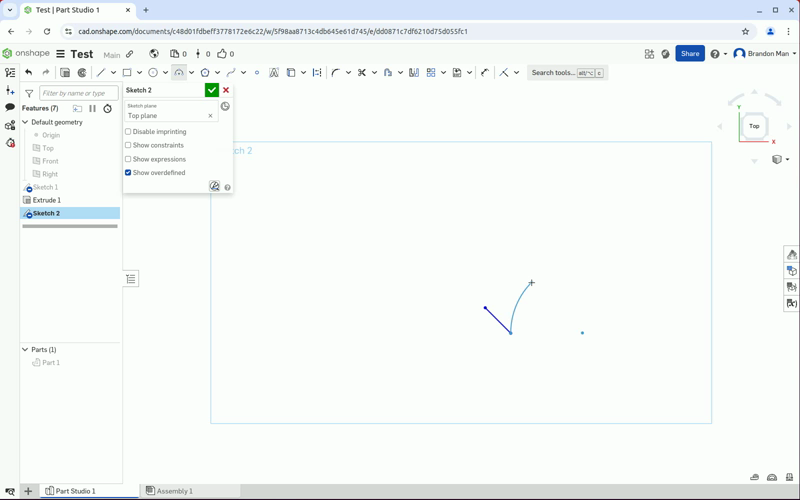
click(531, 282)
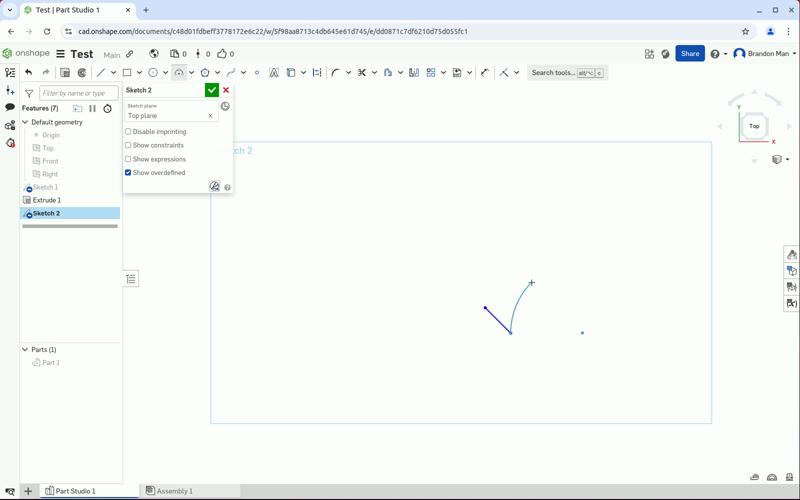
mouse_move(526, 309)
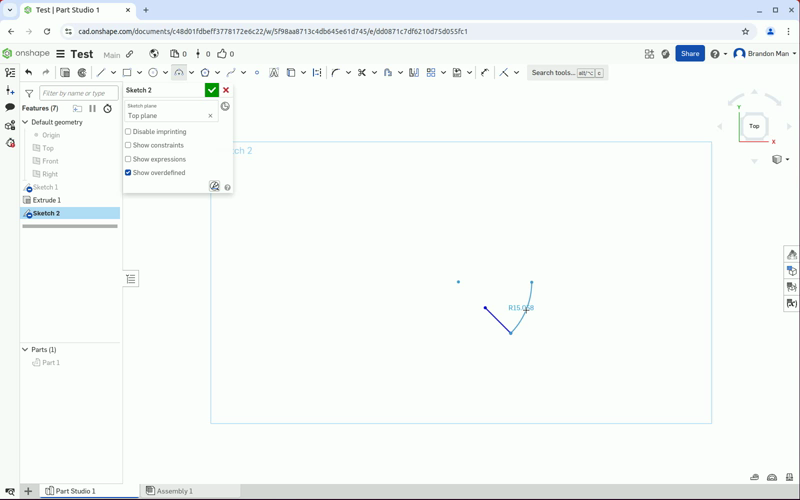
click(526, 309)
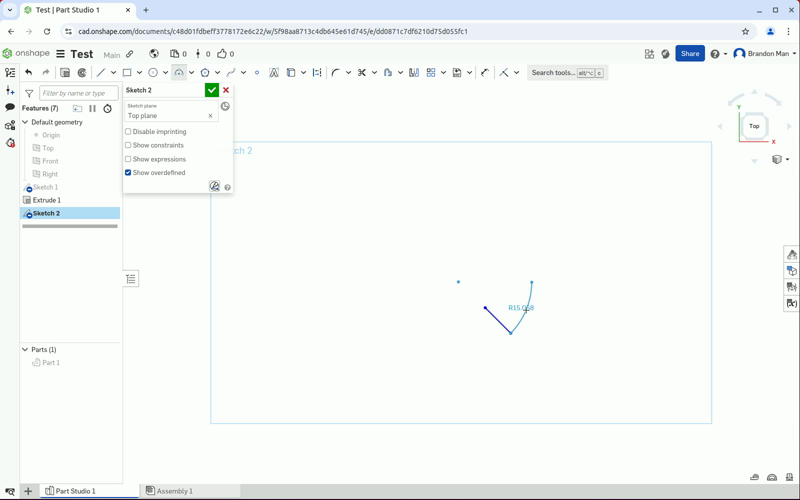
key_up(shift)
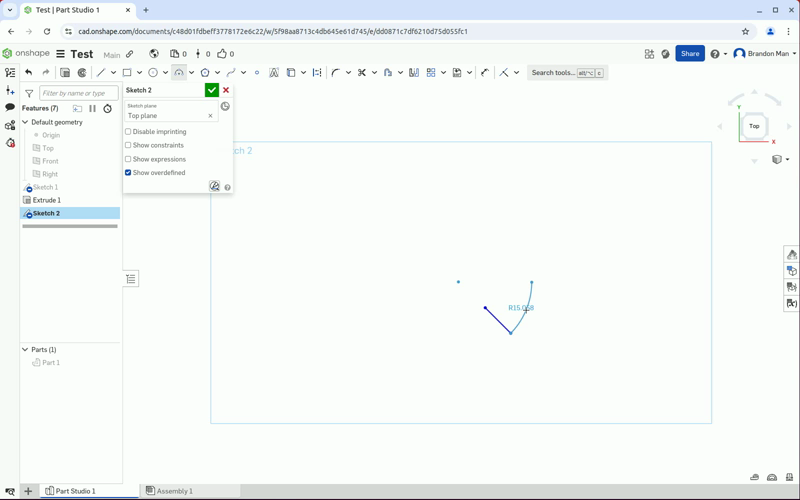
key(esc)
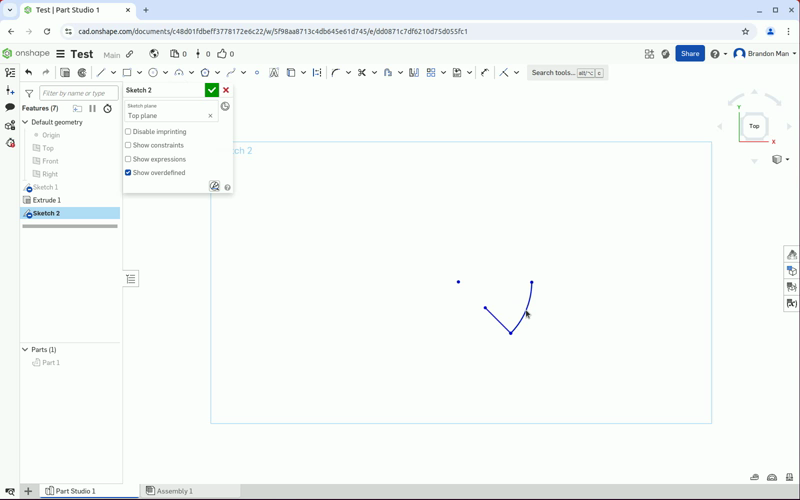
key(l)
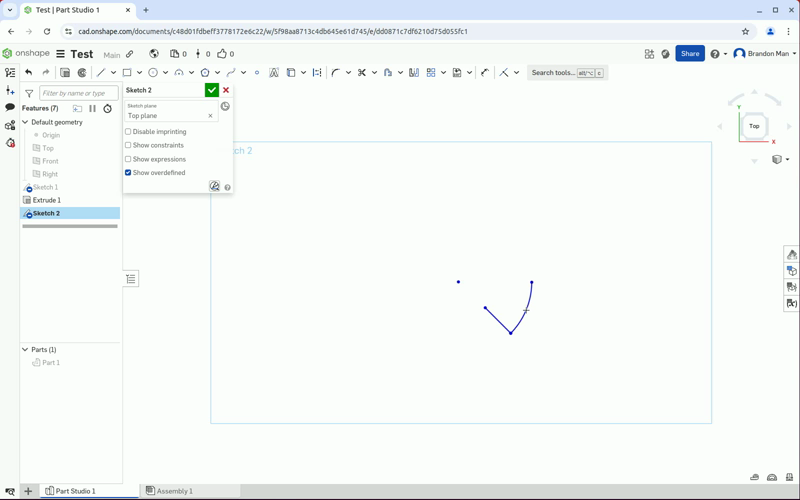
mouse_move(531, 282)
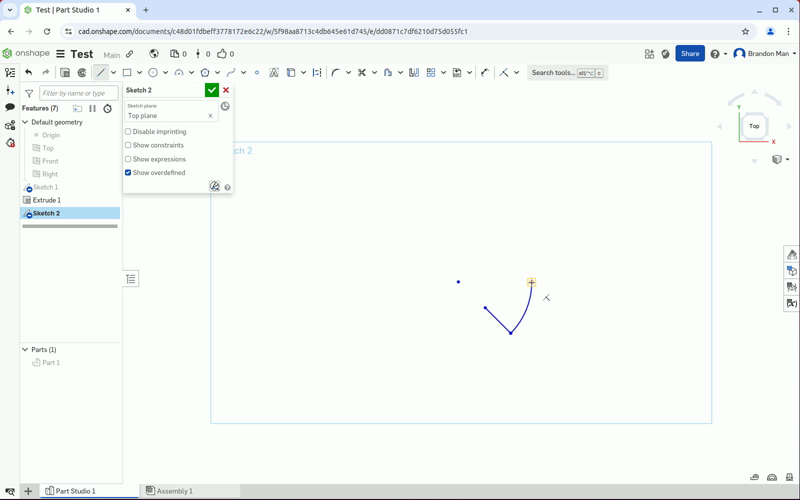
click(531, 282)
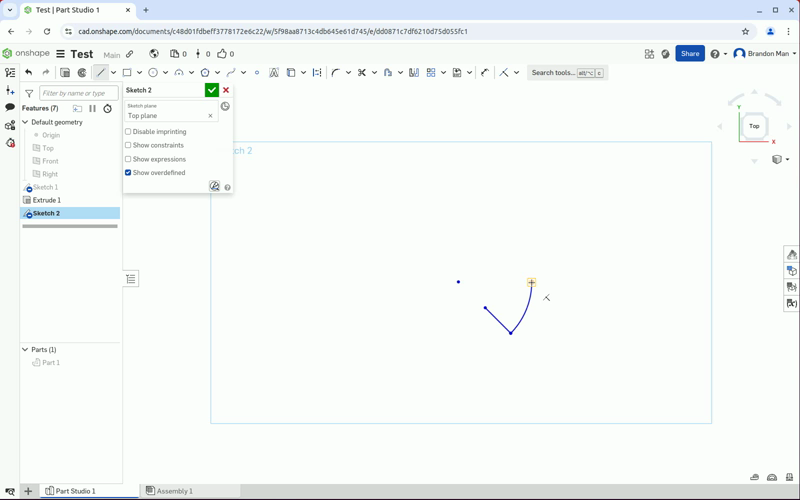
key_down(shift)
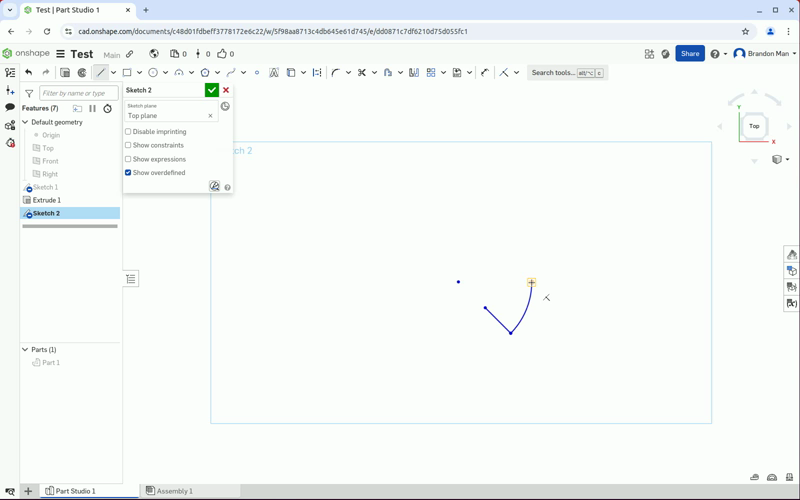
mouse_move(561, 282)
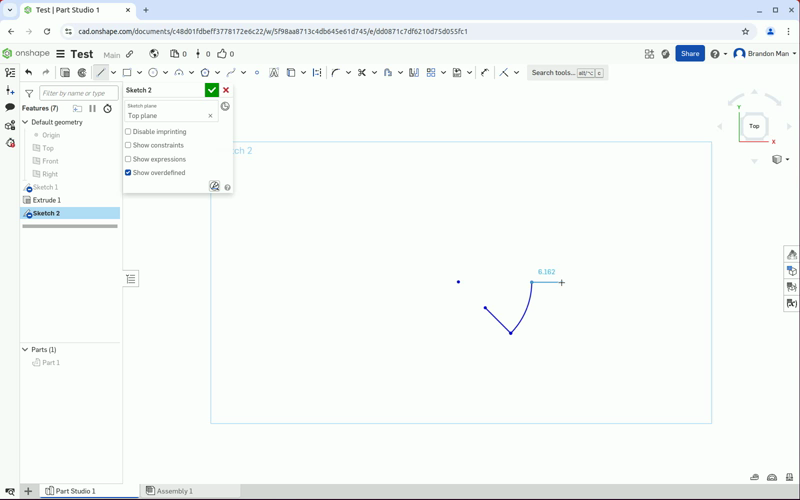
mouse_move(496, 282)
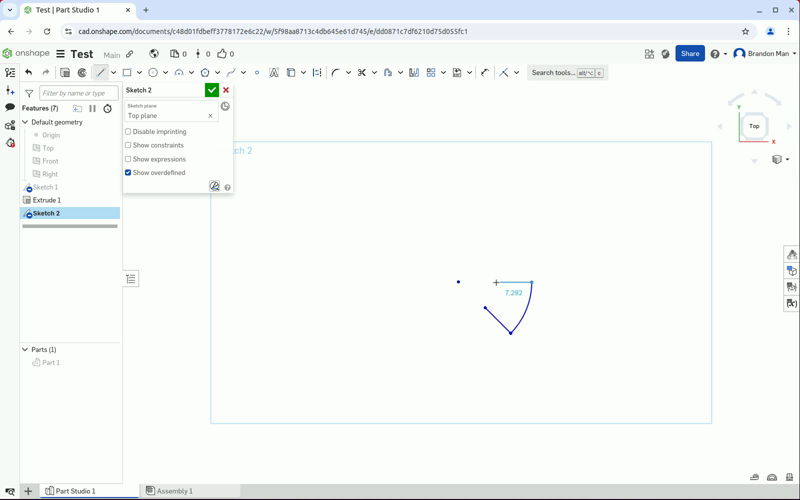
click(496, 282)
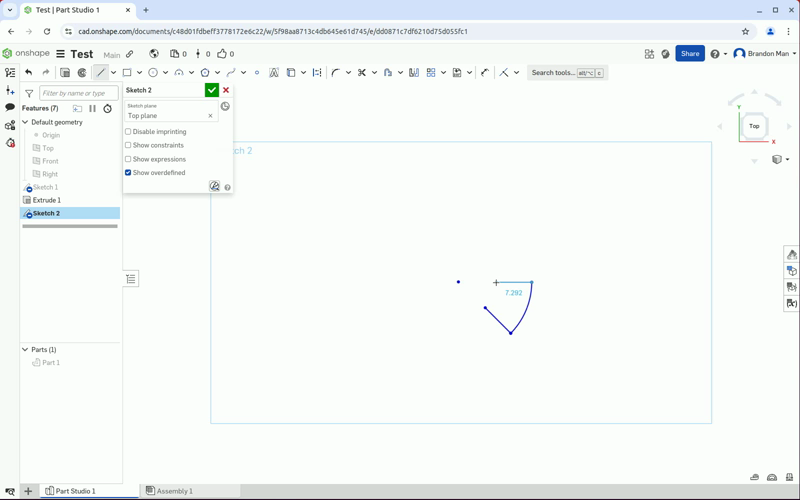
key_up(shift)
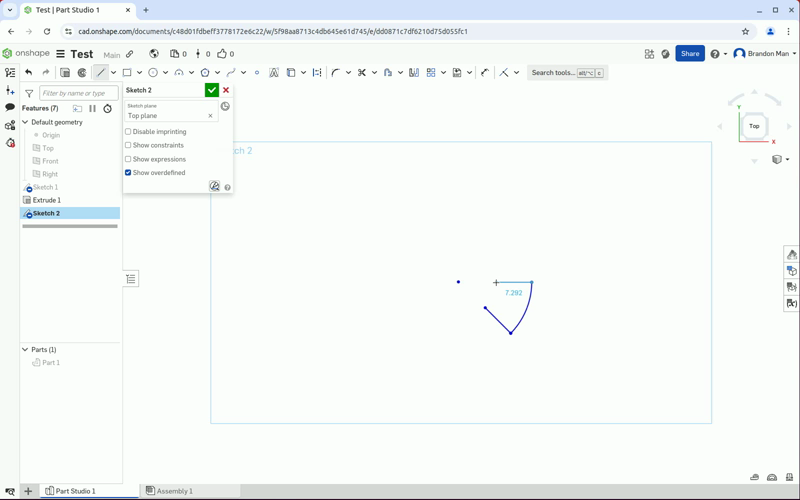
key(esc)
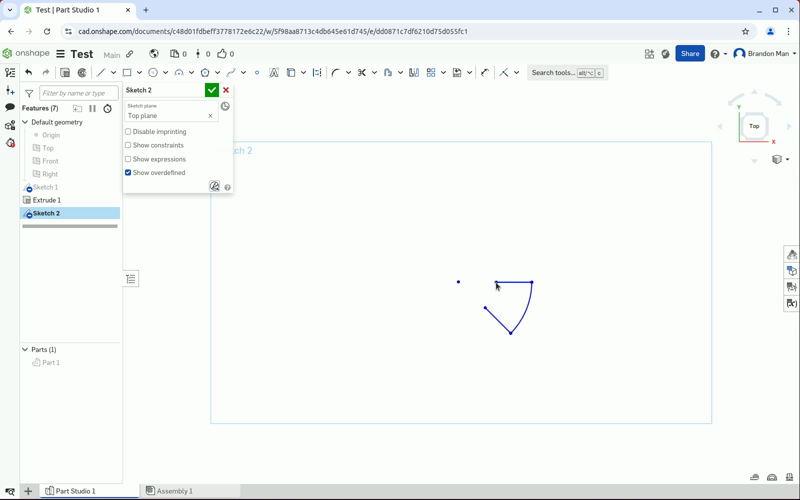
key(a)
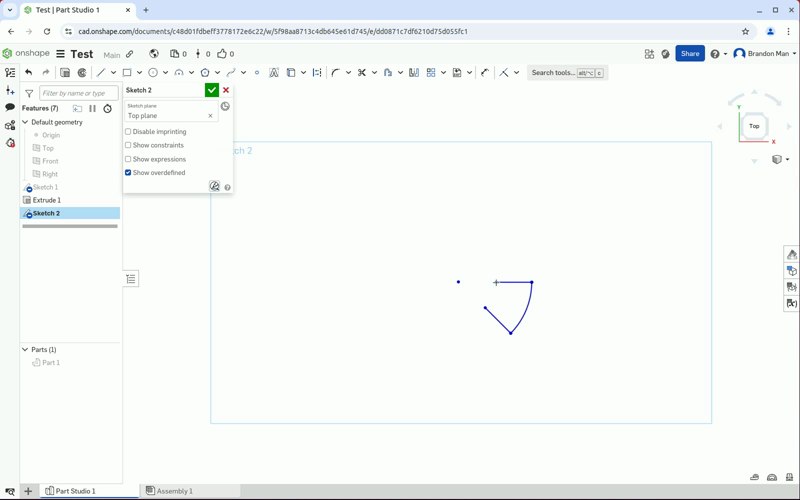
mouse_move(496, 282)
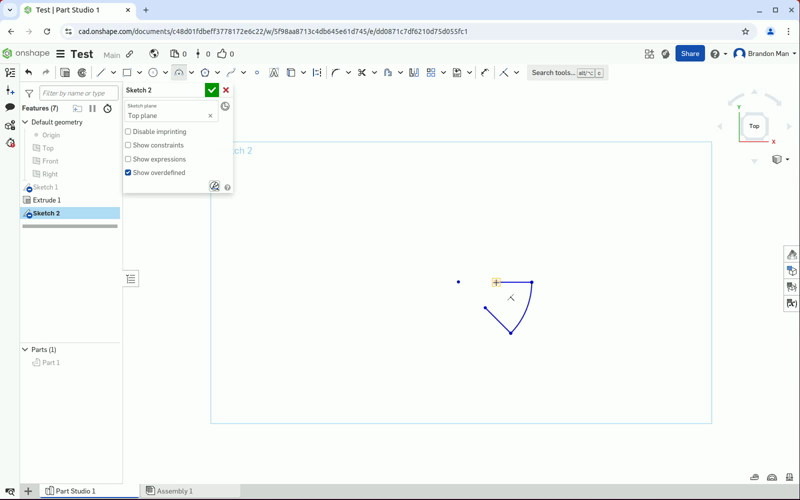
click(496, 282)
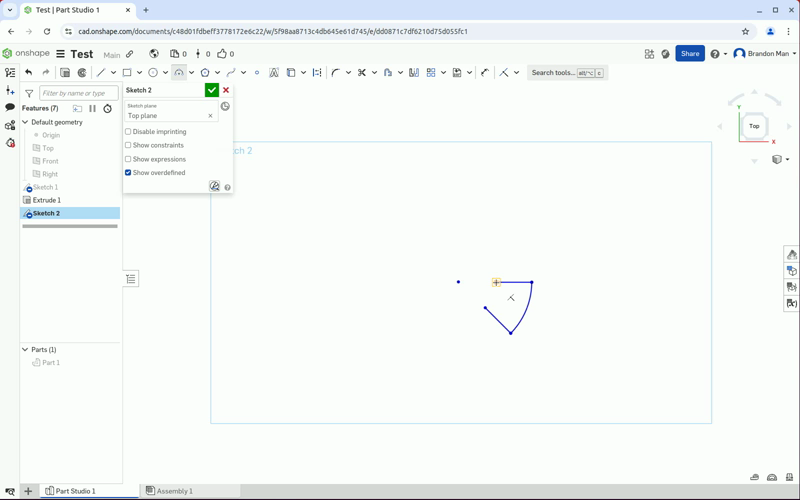
mouse_move(485, 307)
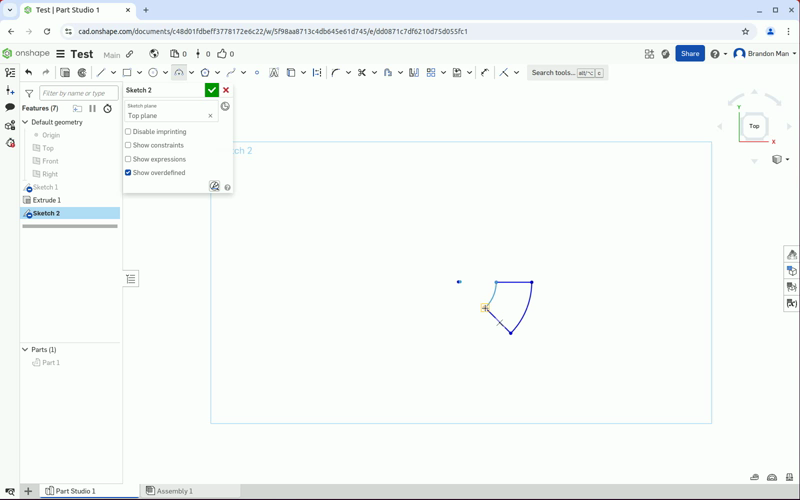
click(485, 307)
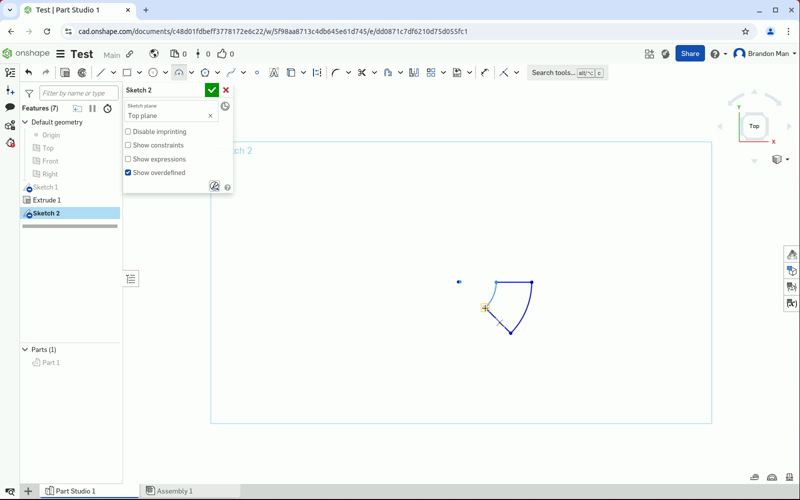
key_down(shift)
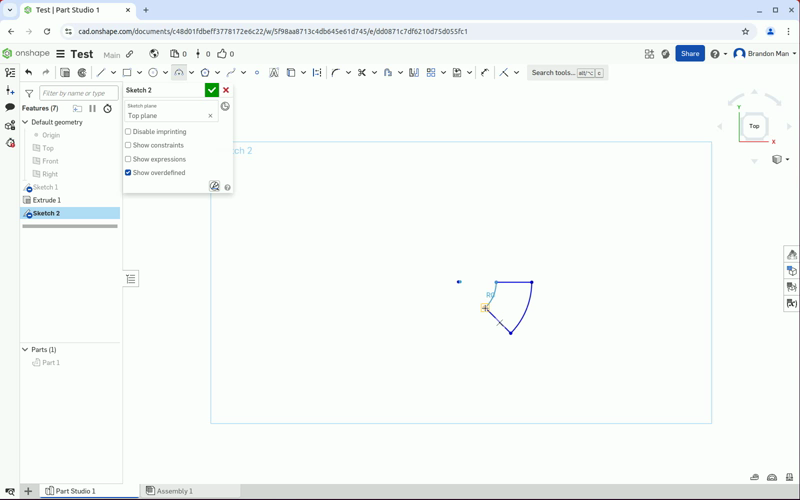
mouse_move(493, 295)
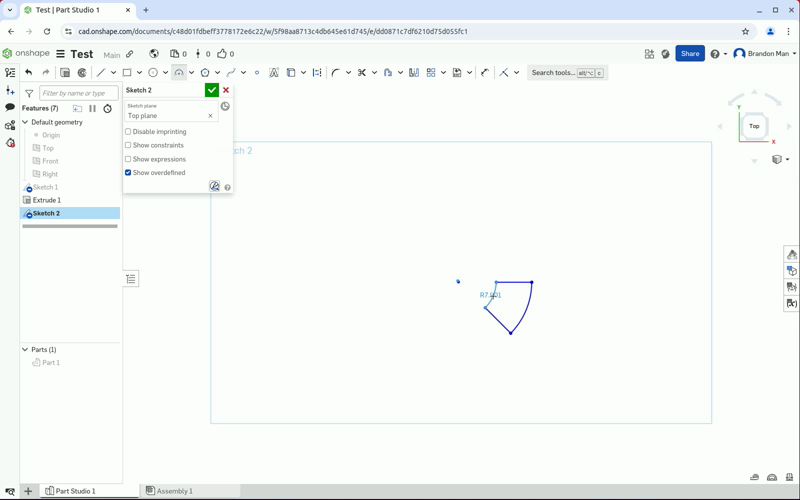
click(493, 295)
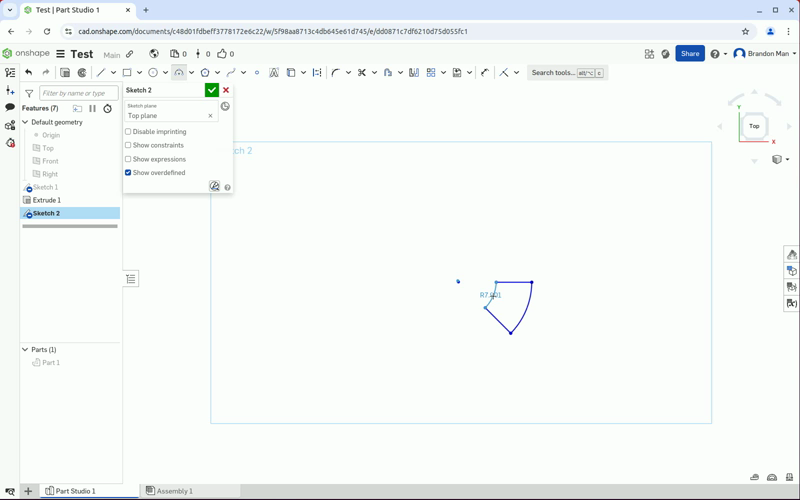
key_up(shift)
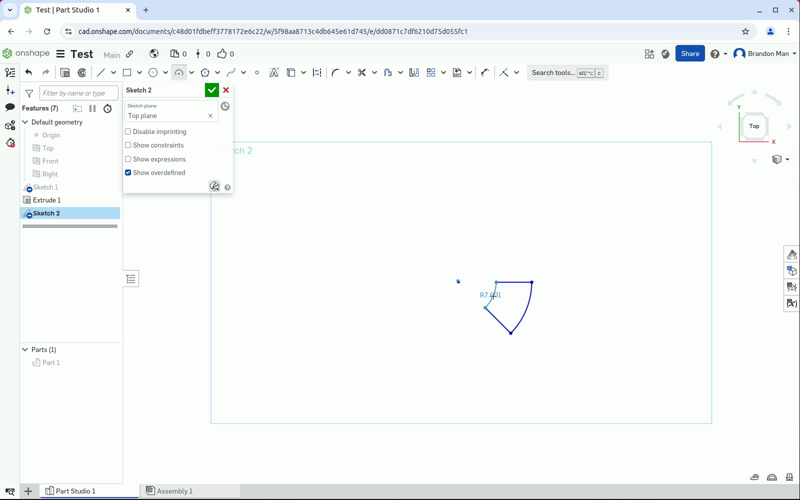
key(esc)
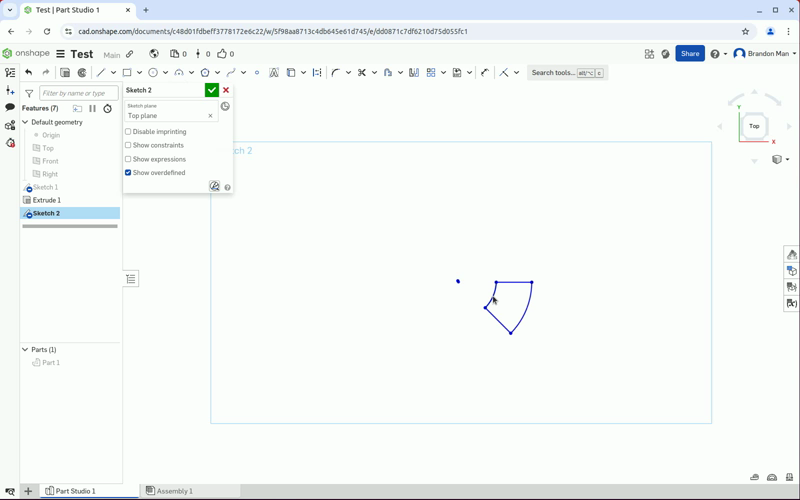
mouse_move(515, 311)
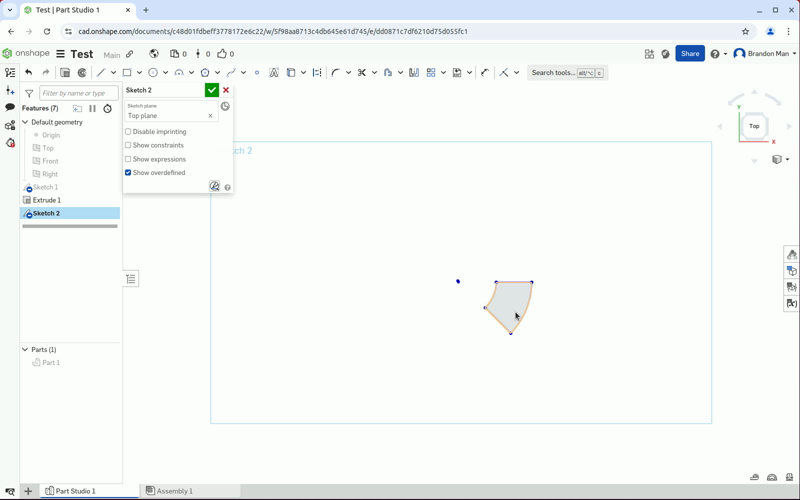
scroll(6)
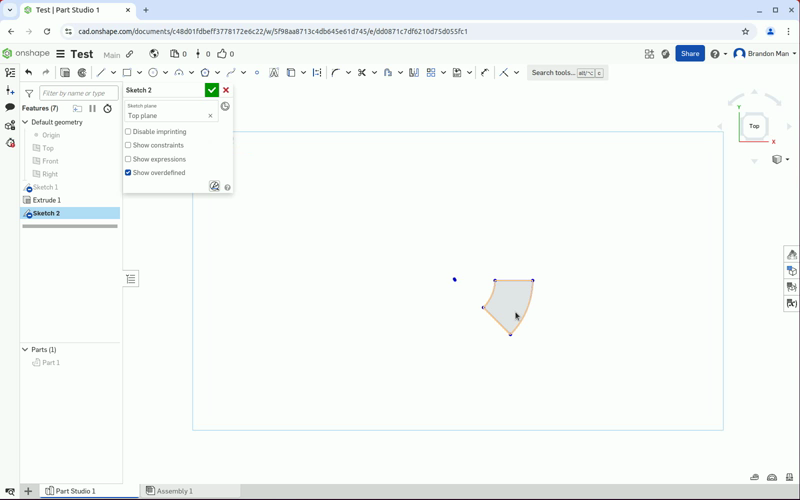
scroll(6)
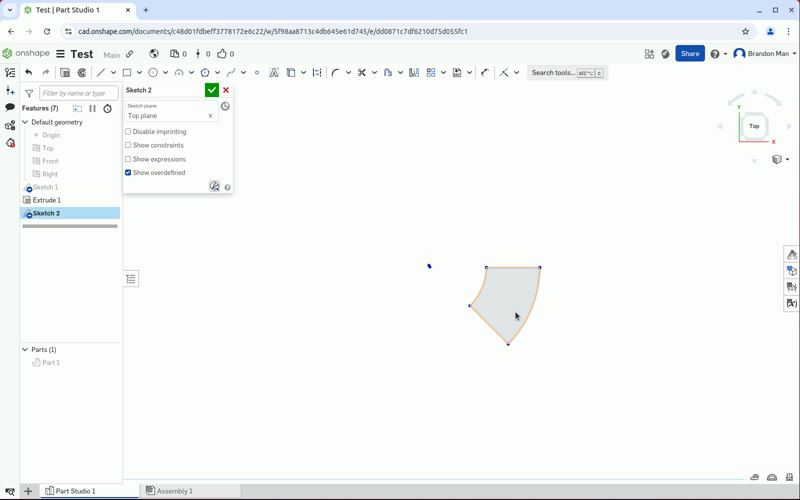
scroll(6)
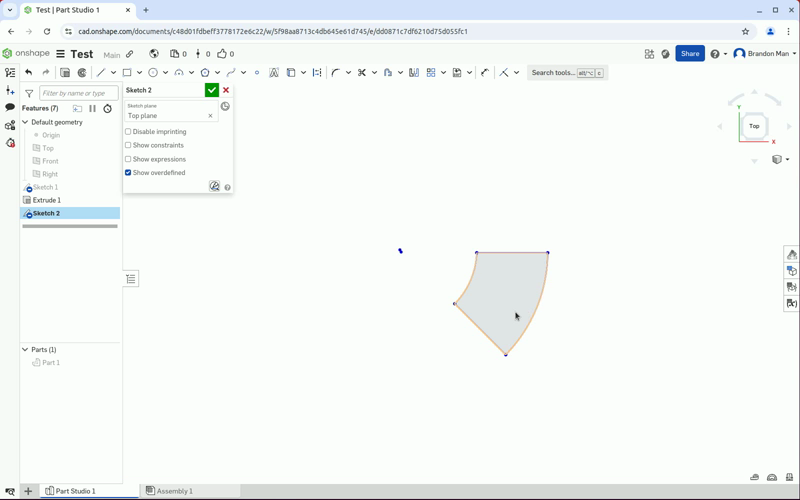
scroll(6)
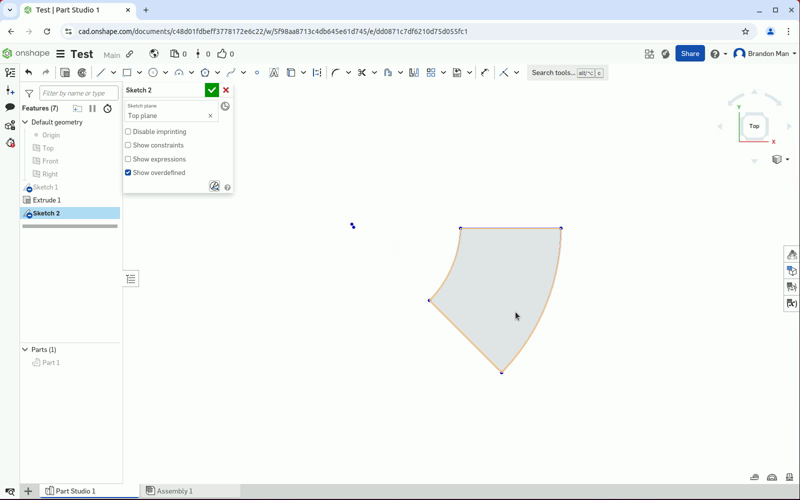
scroll(6)
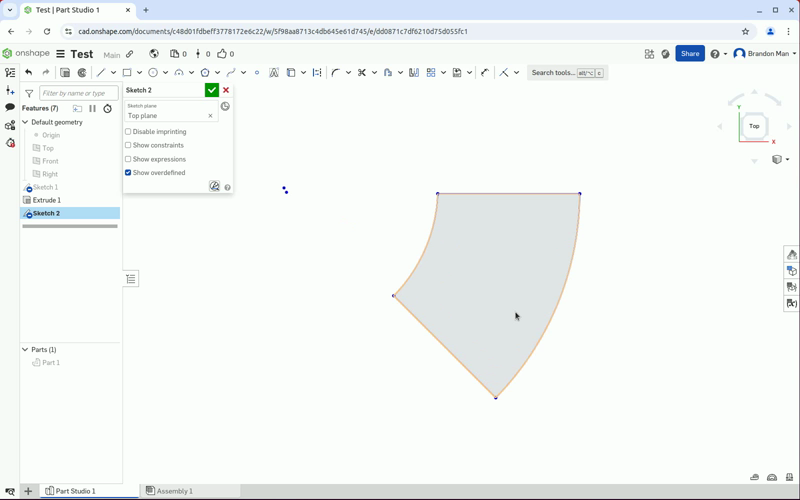
scroll(6)
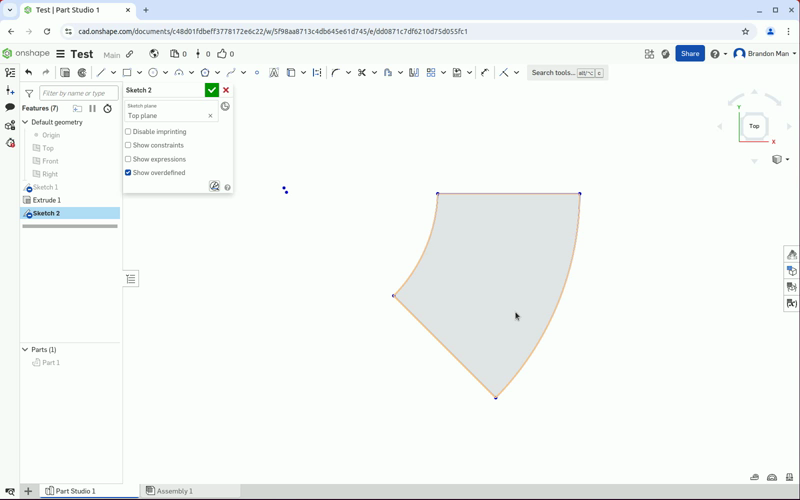
scroll(6)
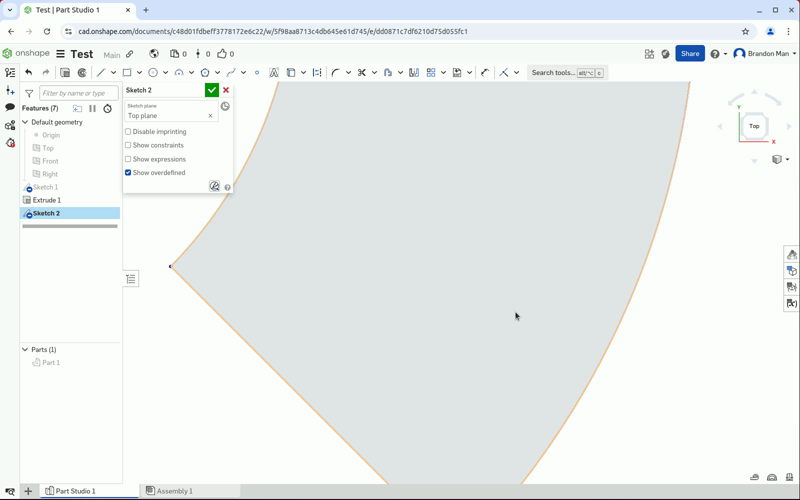
click(515, 311)
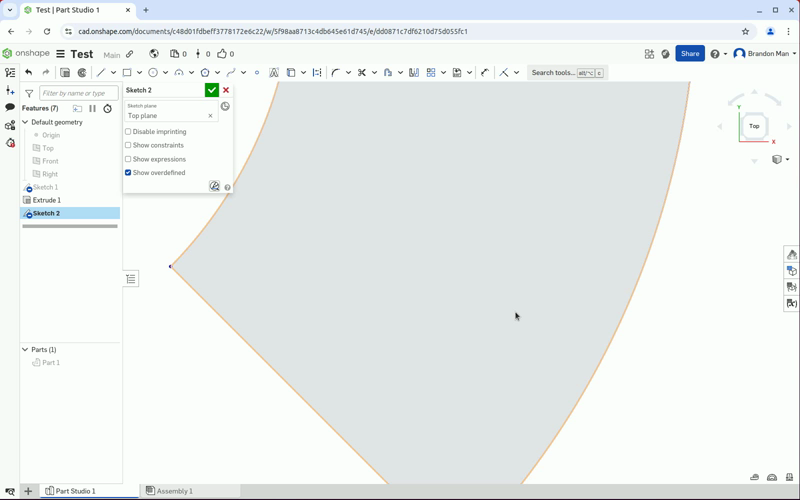
scroll(-6)
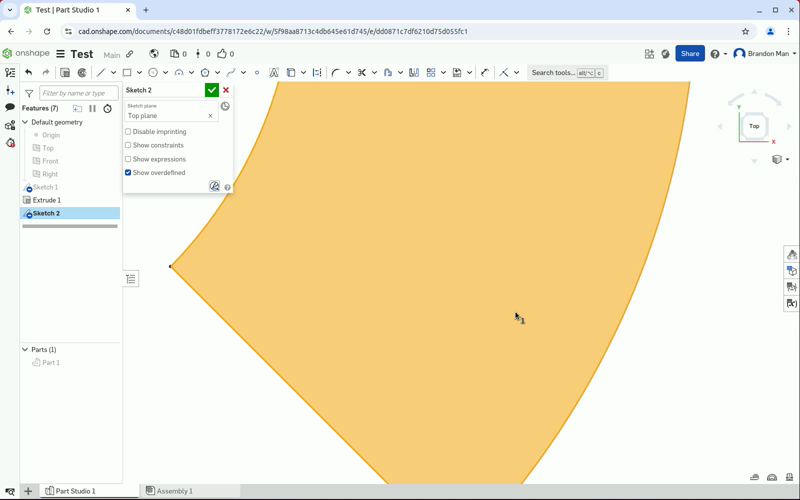
scroll(-6)
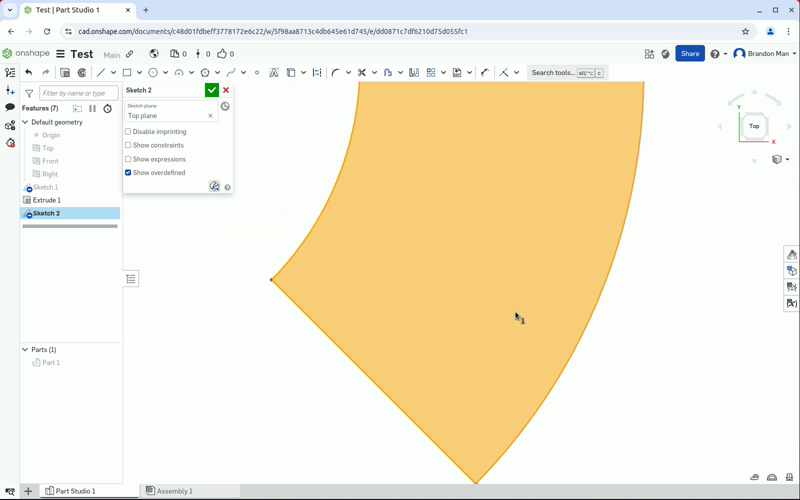
scroll(-6)
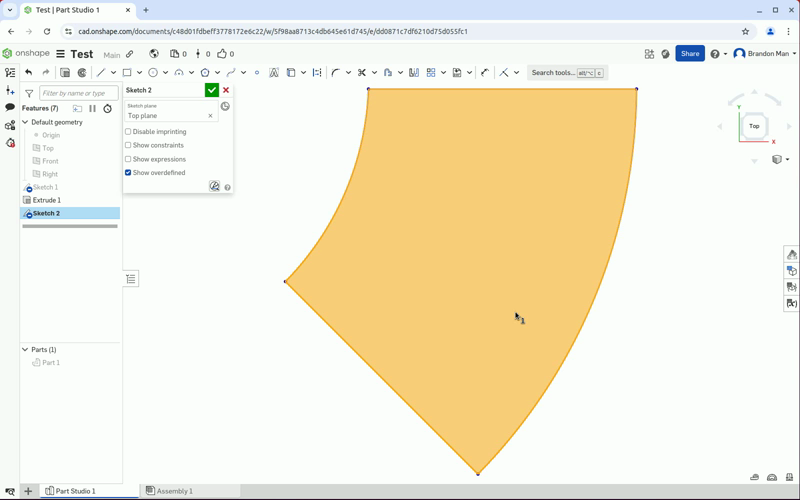
scroll(-6)
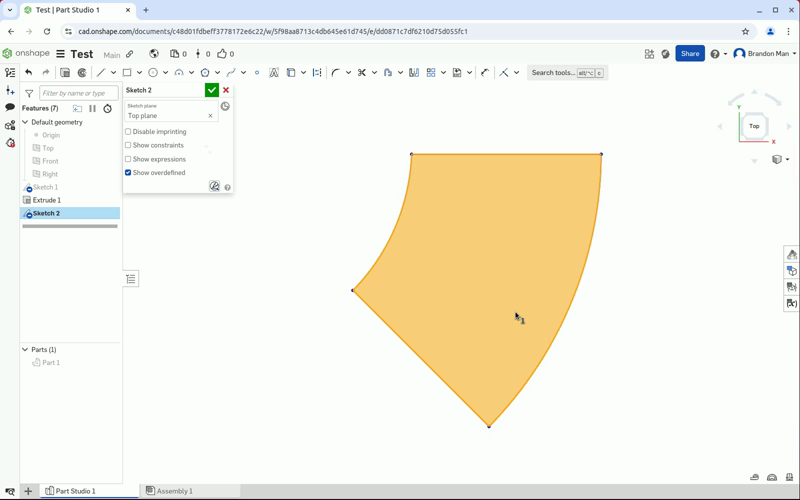
scroll(-6)
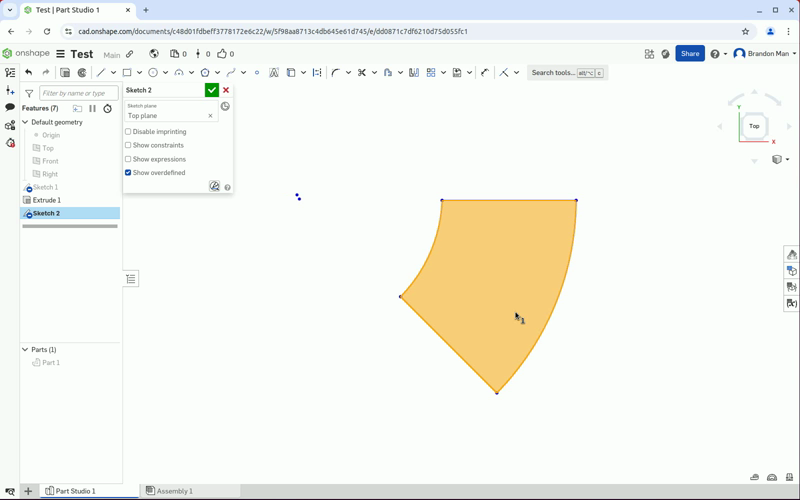
scroll(-6)
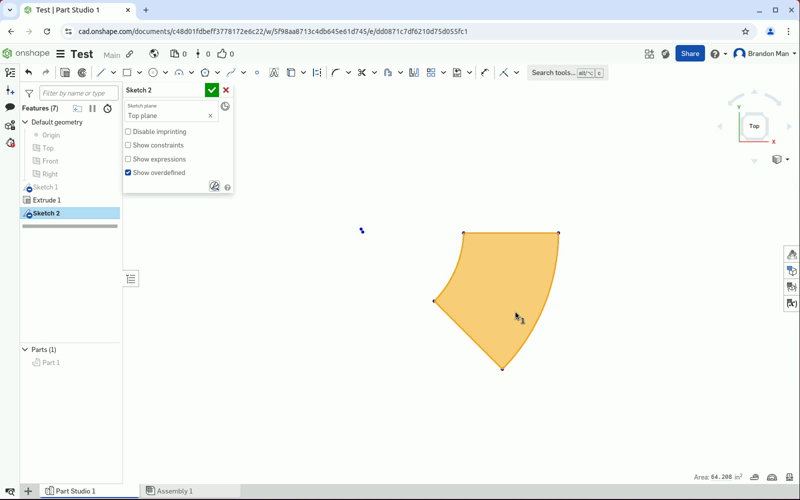
scroll(-6)
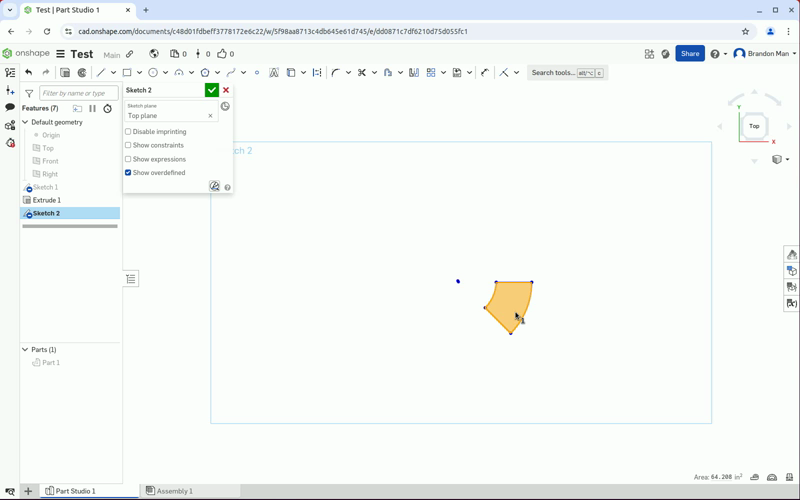
mouse_move(73, 352)
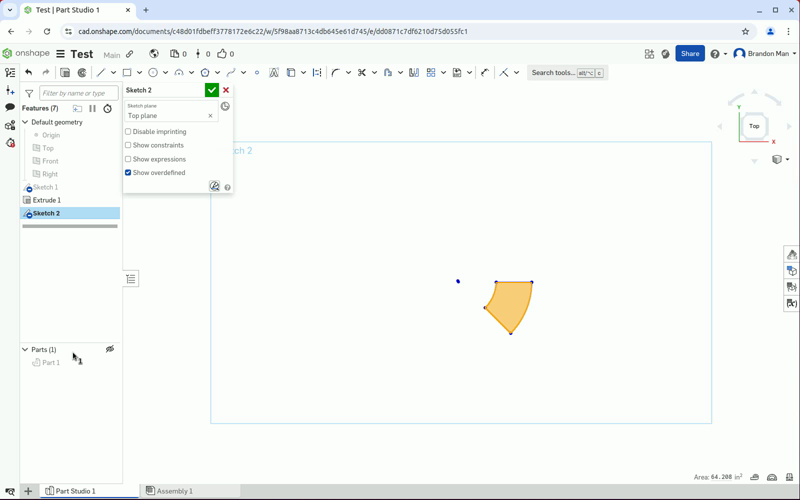
key(shift+y)
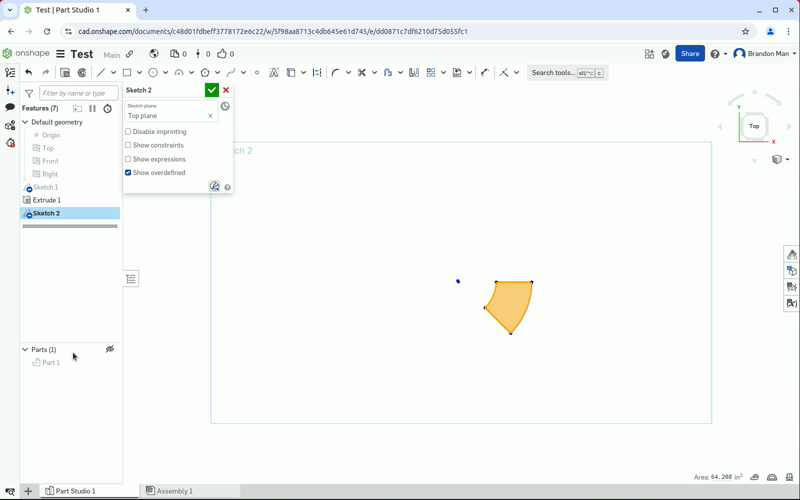
key(shift+e)
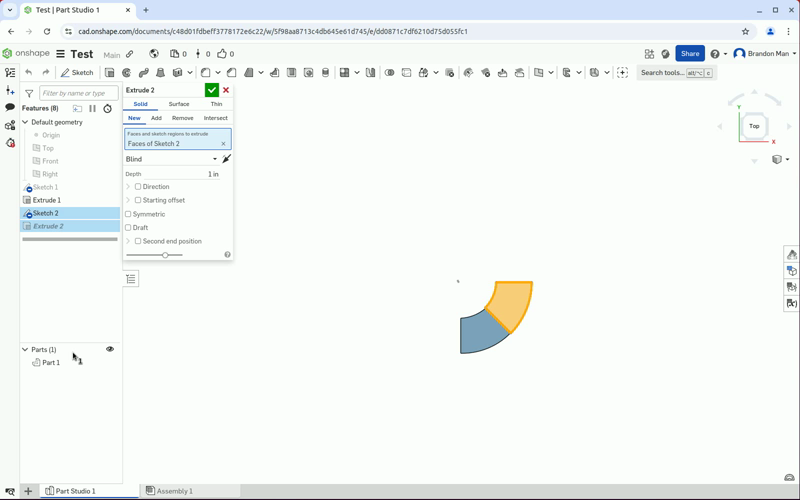
mouse_move(143, 106)
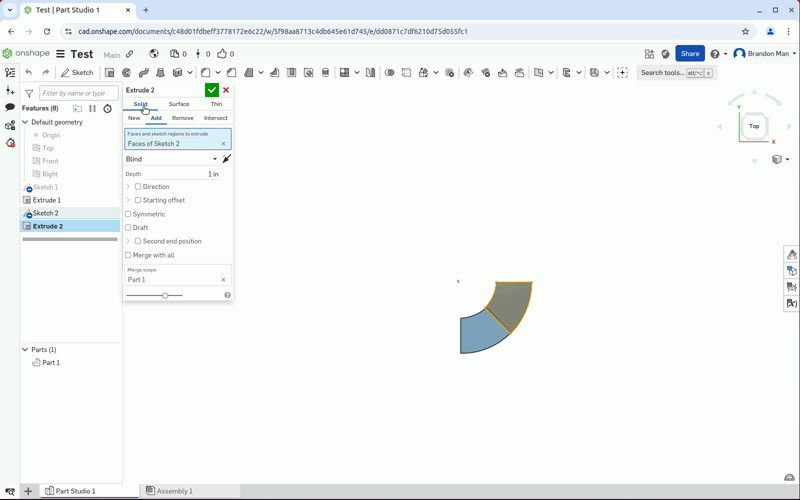
click(143, 106)
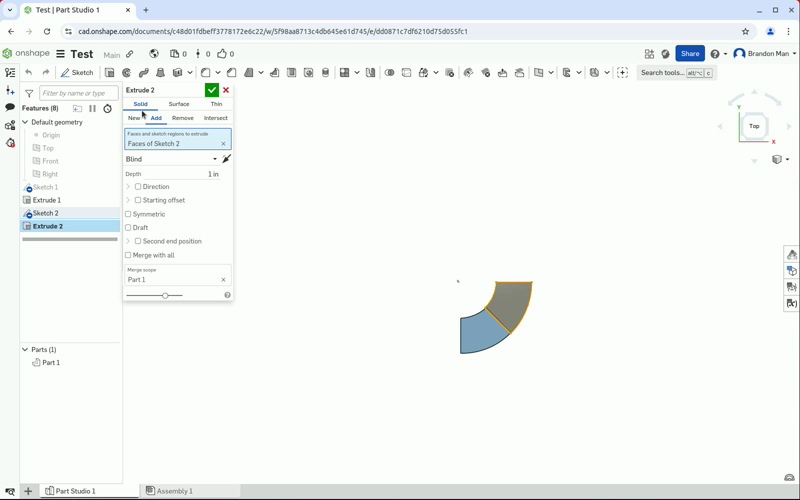
mouse_move(137, 120)
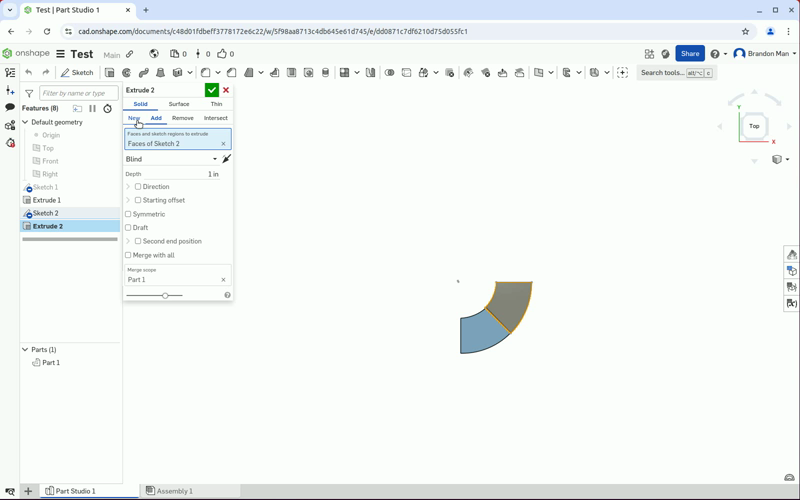
click(137, 120)
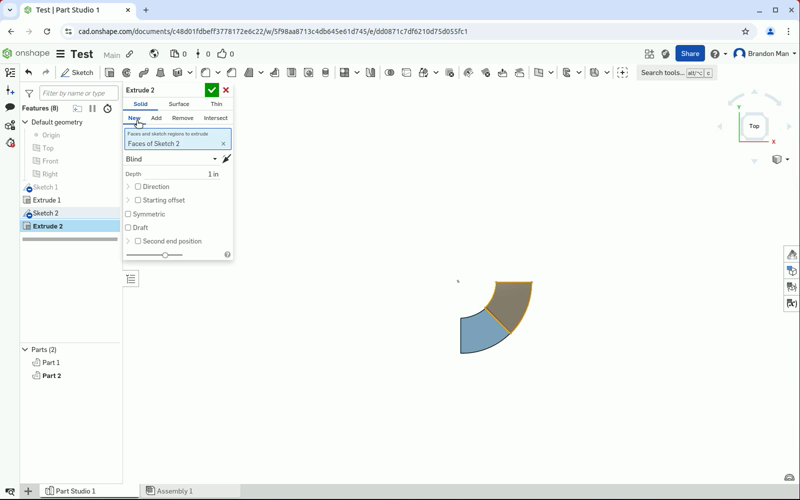
key(tab, 4)
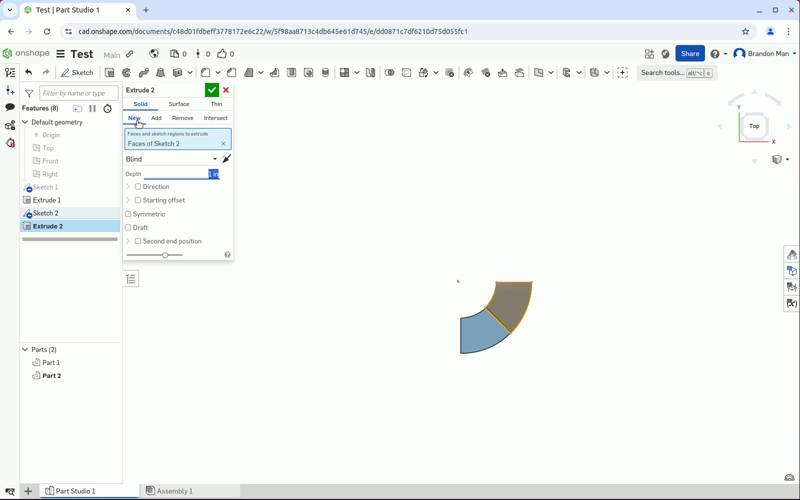
text(5.777)
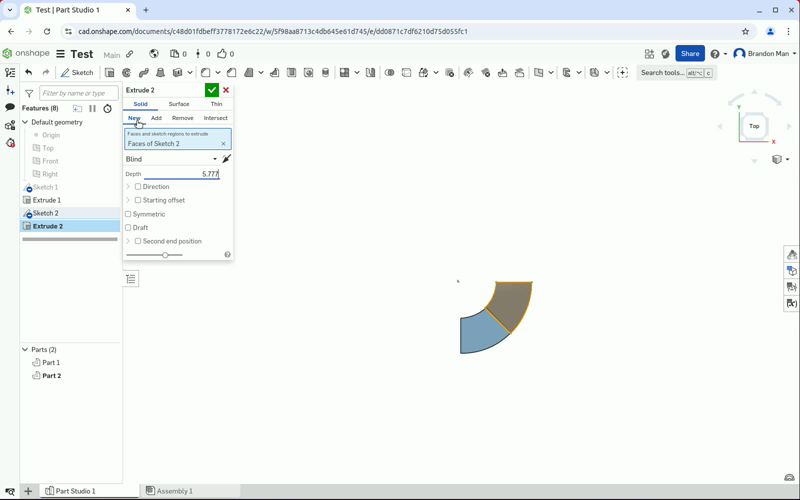
key(enter)
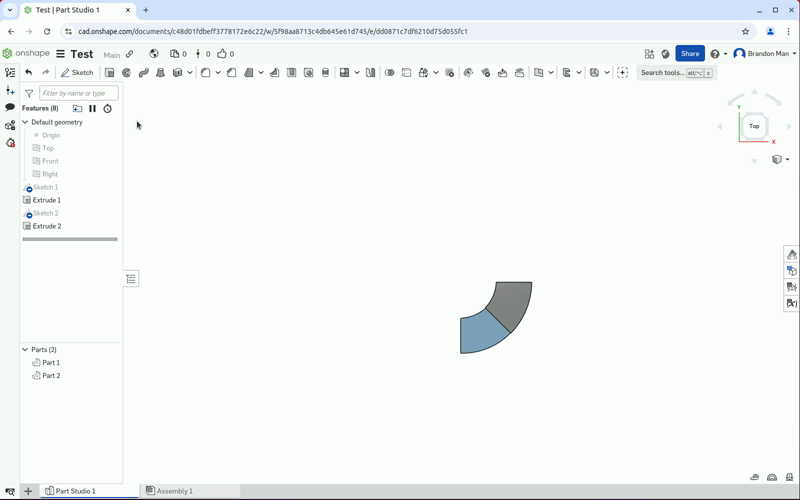
key(shift+h)
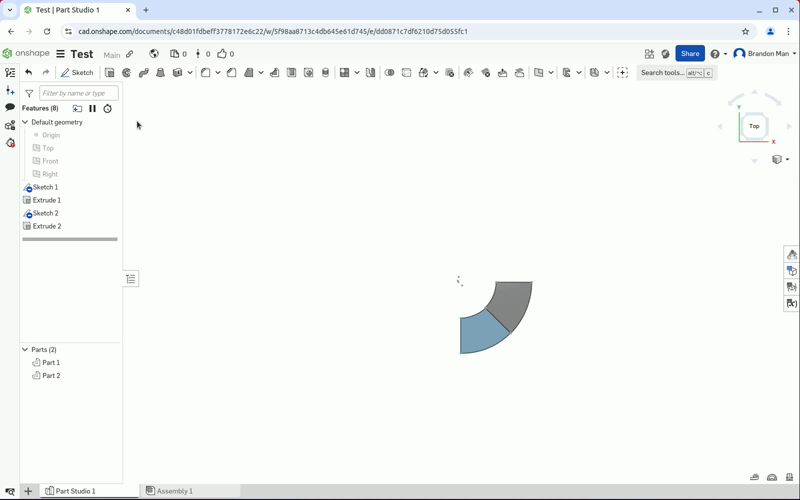
key(shift+h)
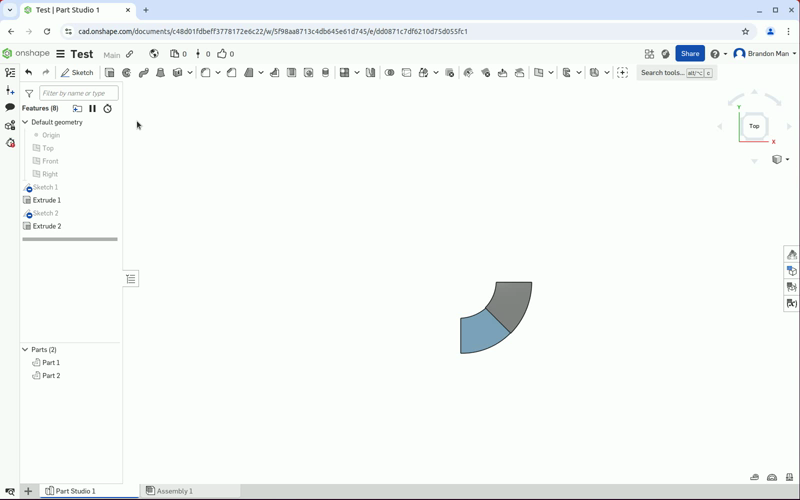
mouse_move(73, 189)
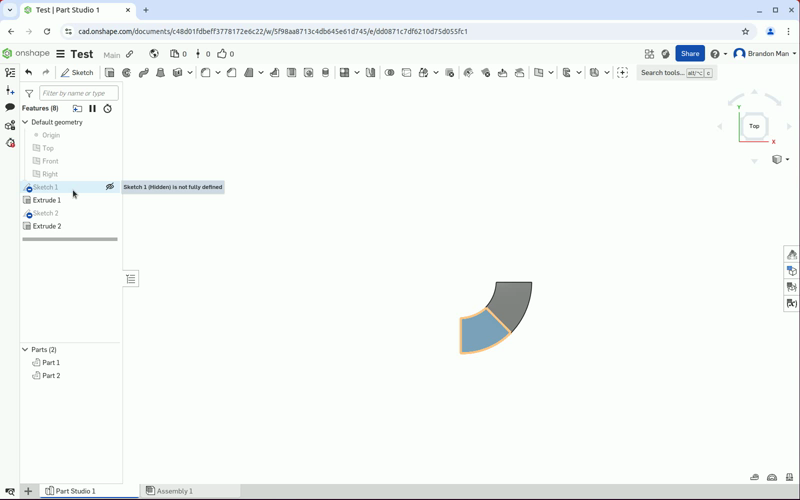
click(73, 189)
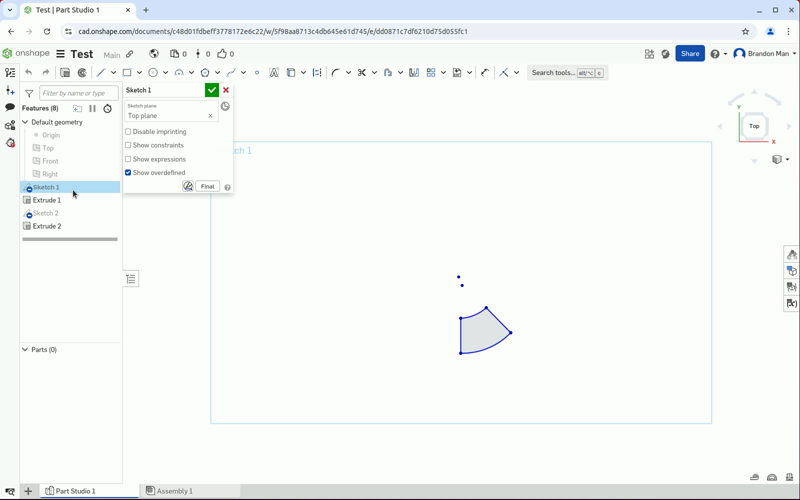
mouse_move(229, 92)
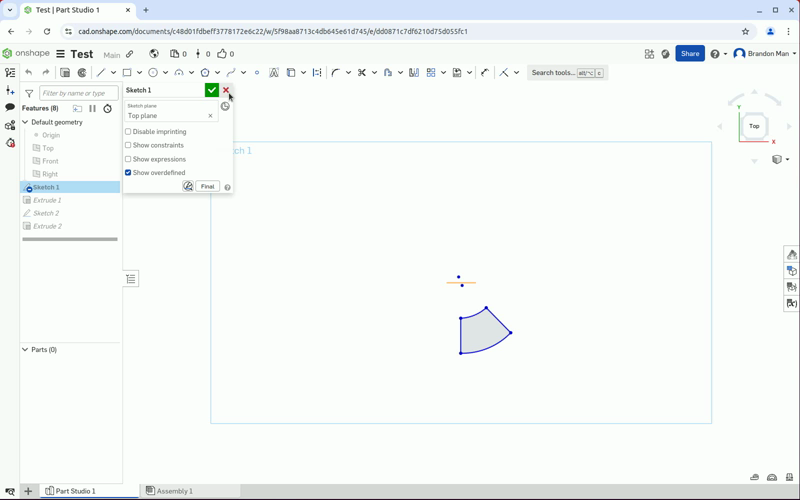
click(229, 92)
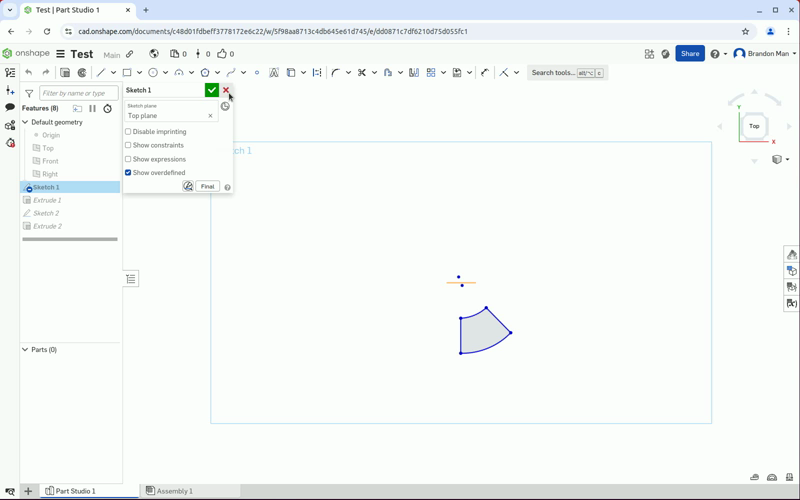
key(shift+s)
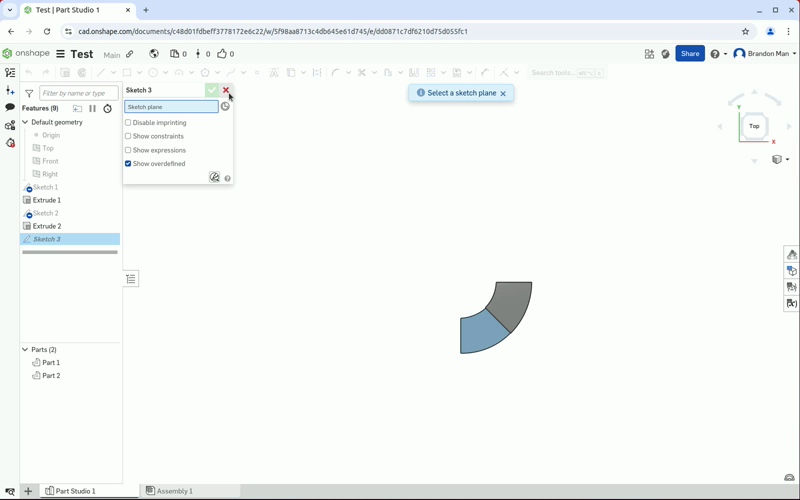
mouse_move(73, 150)
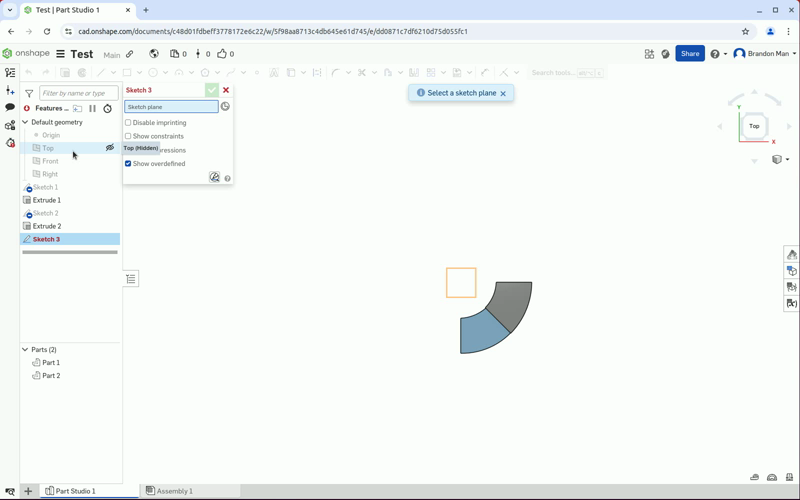
click(73, 150)
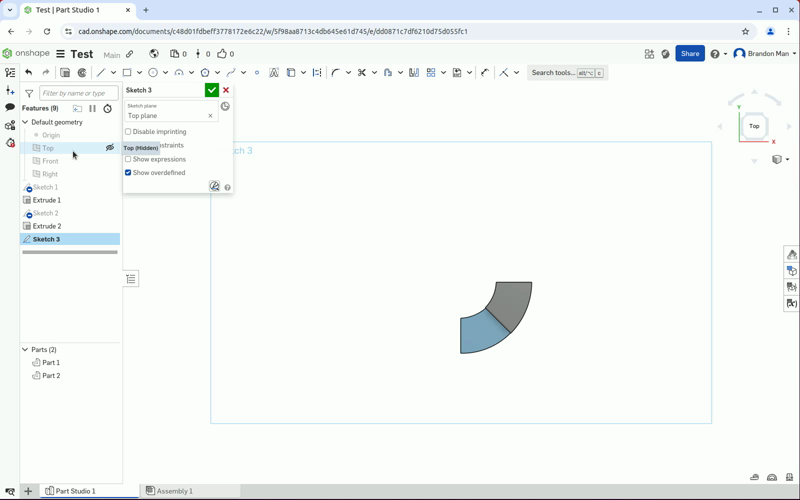
mouse_move(73, 352)
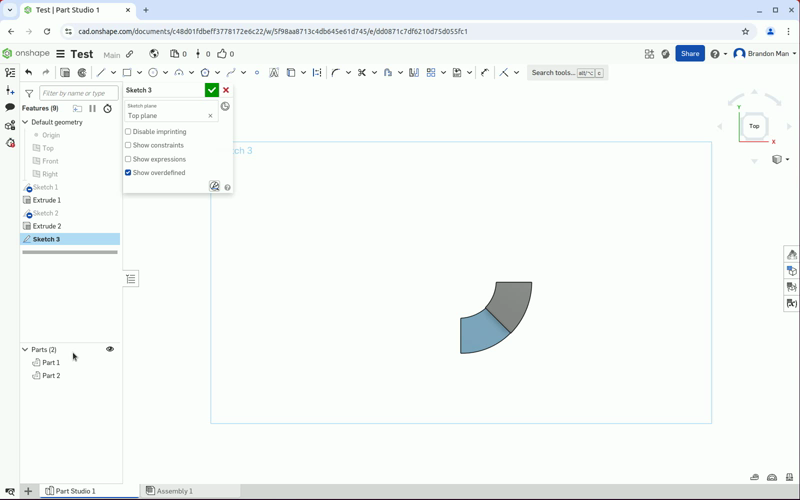
key(y)
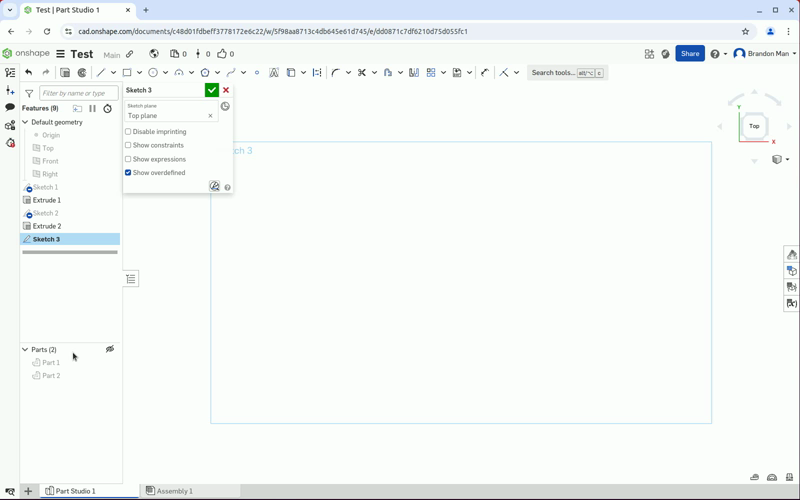
key(a)
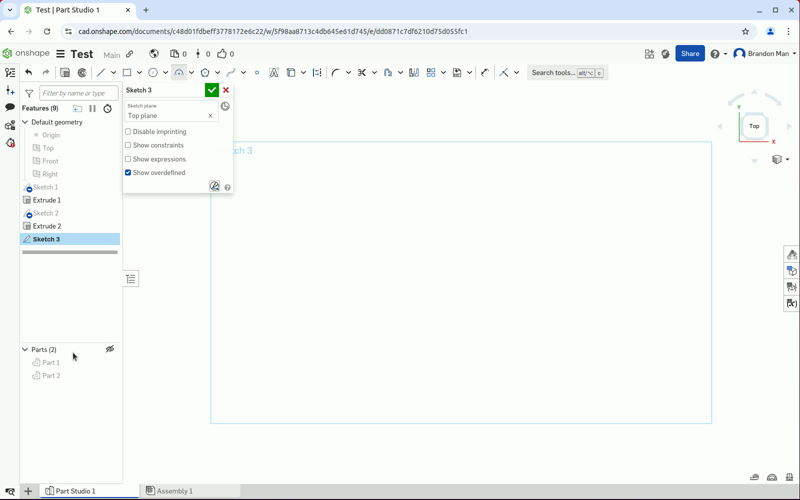
key_down(shift)
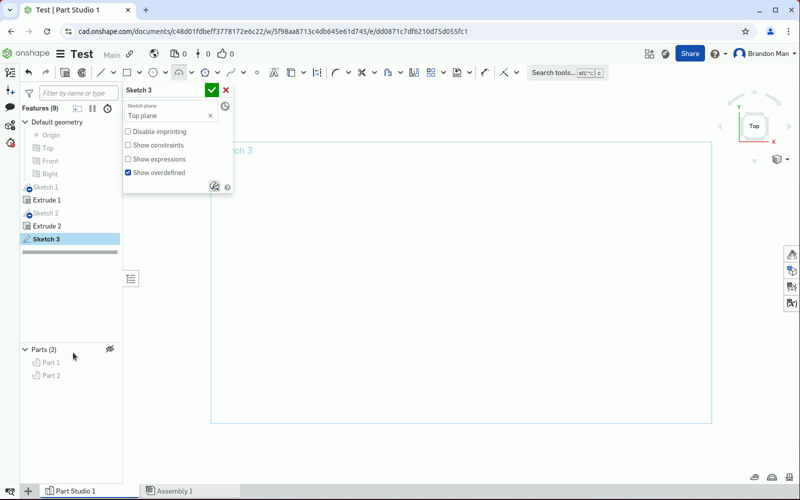
mouse_move(485, 258)
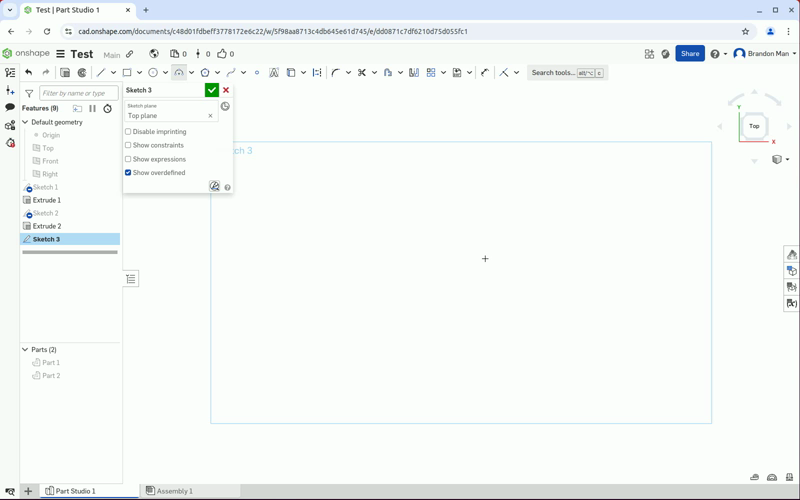
click(485, 258)
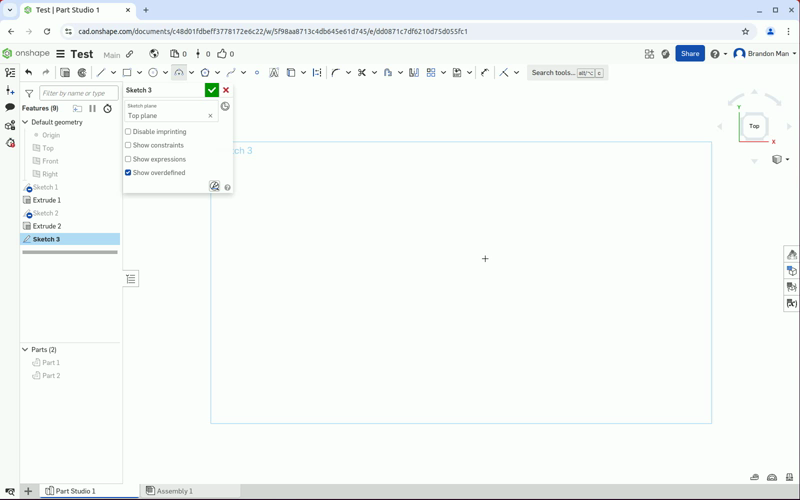
key_up(shift)
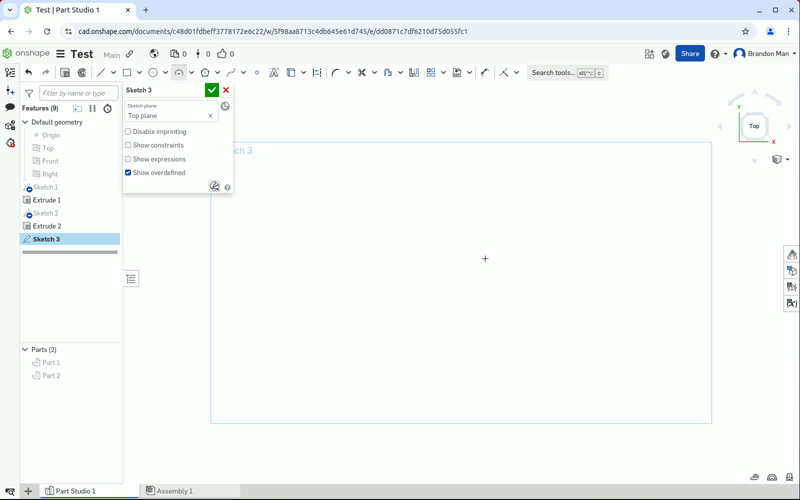
key_down(shift)
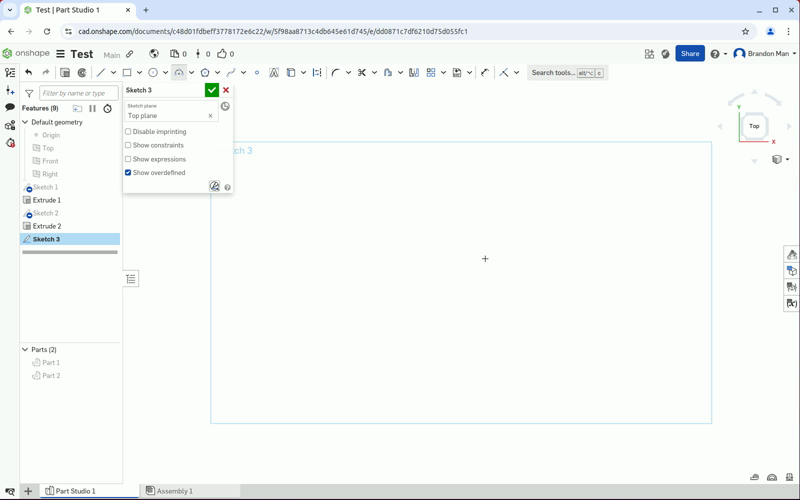
mouse_move(496, 283)
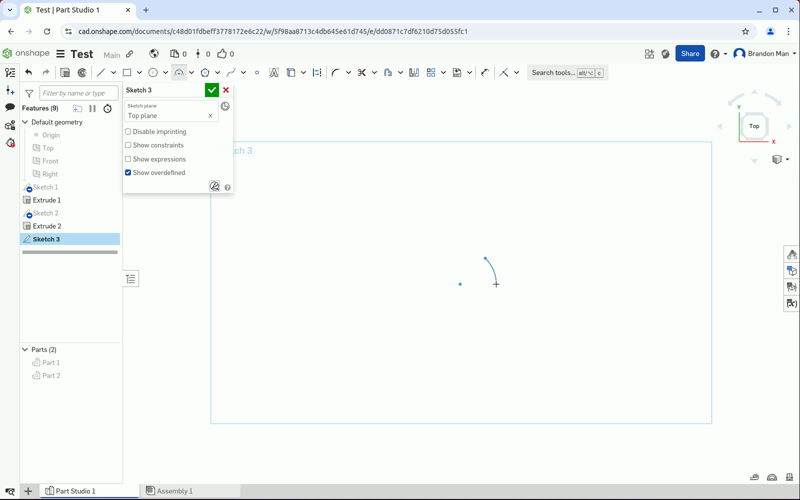
click(496, 283)
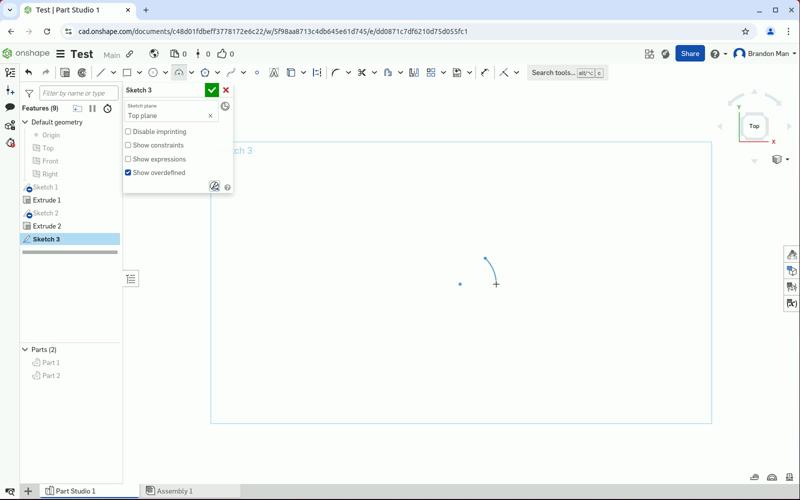
mouse_move(493, 270)
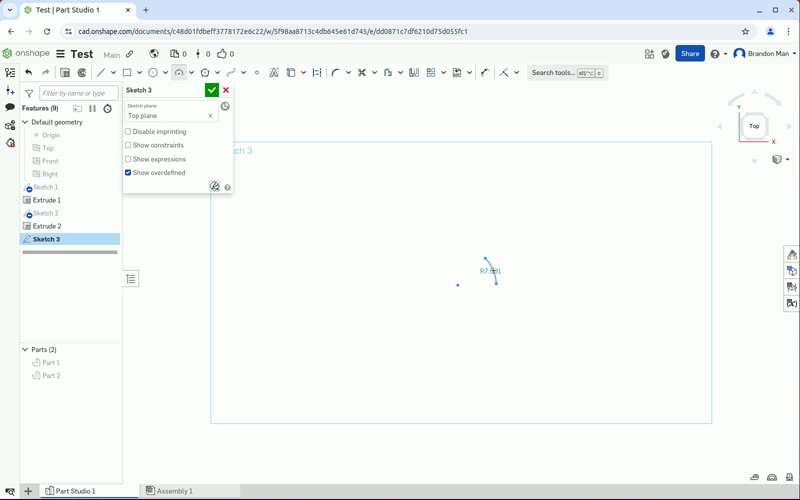
click(493, 270)
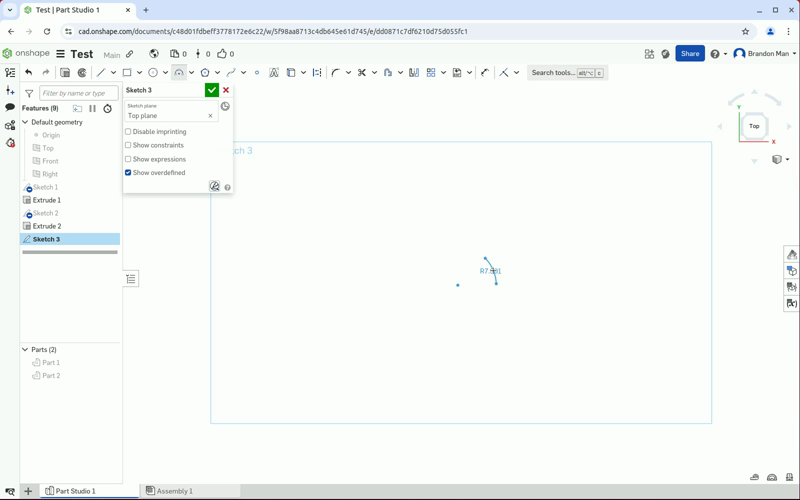
key_up(shift)
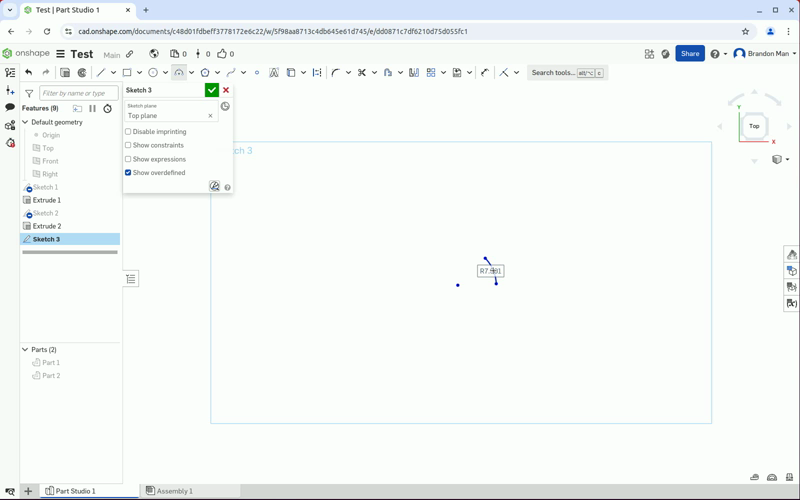
key(esc)
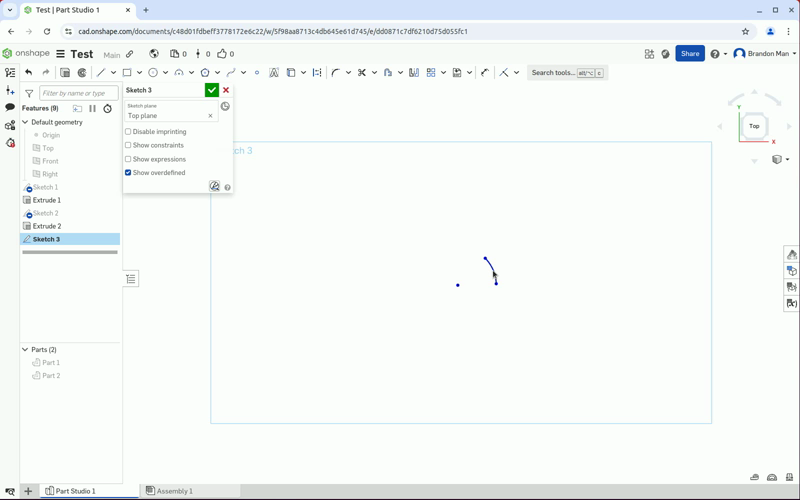
key(l)
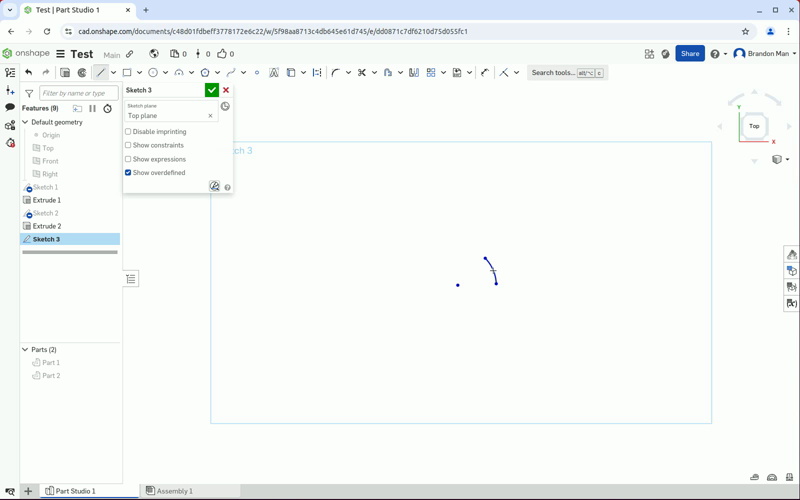
mouse_move(496, 283)
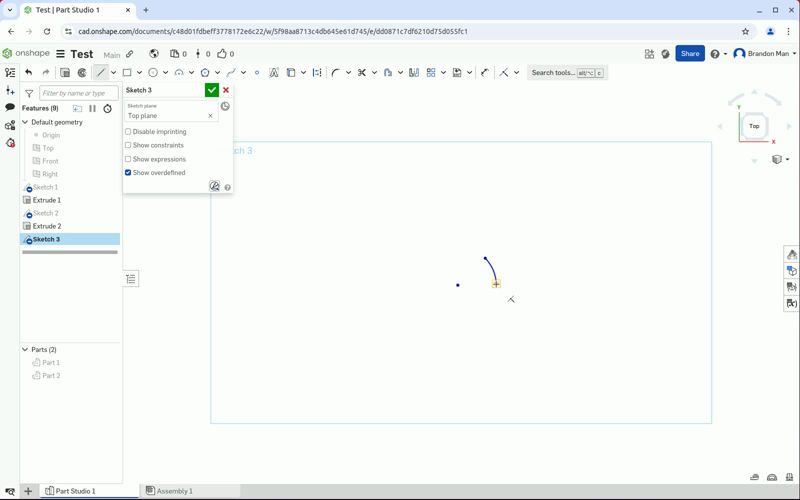
click(496, 283)
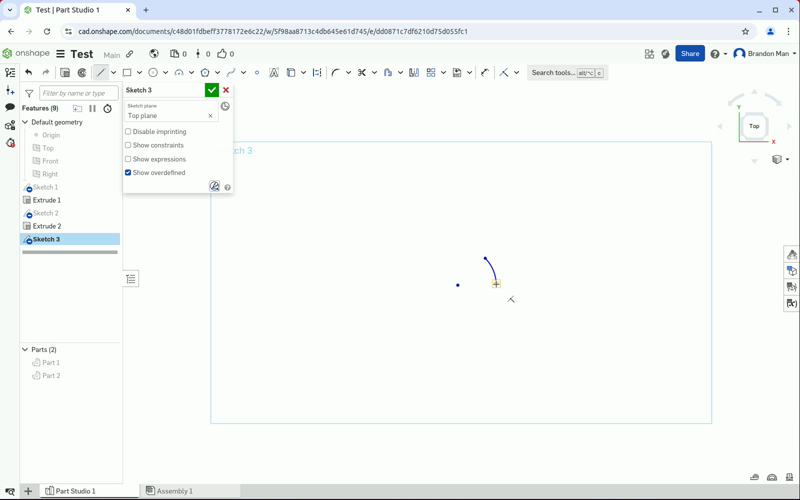
key_down(shift)
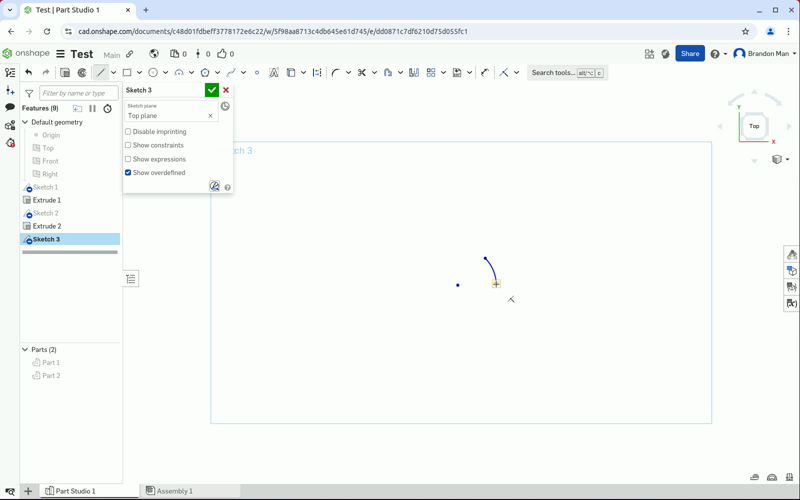
mouse_move(526, 283)
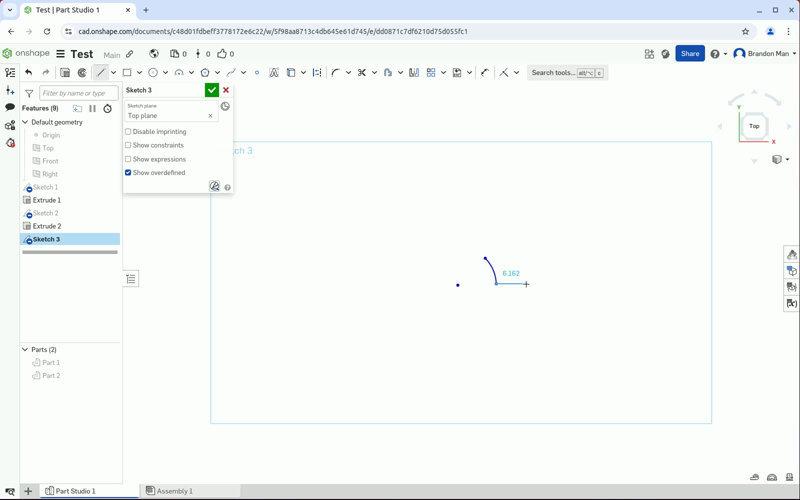
mouse_move(531, 283)
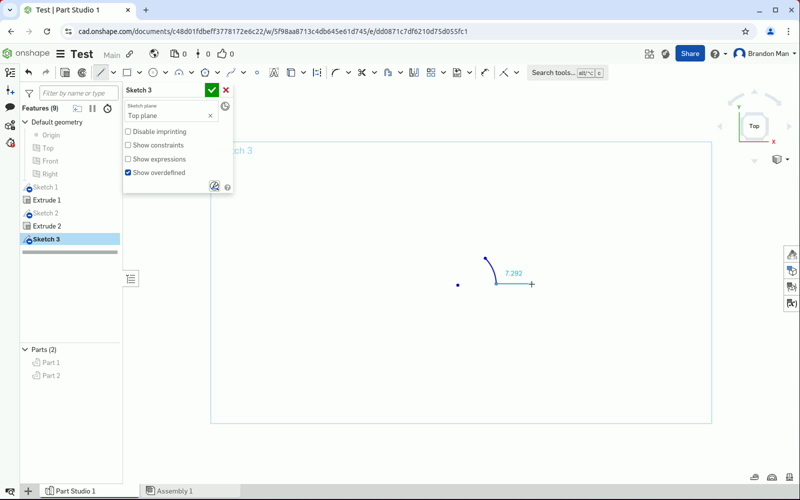
click(531, 283)
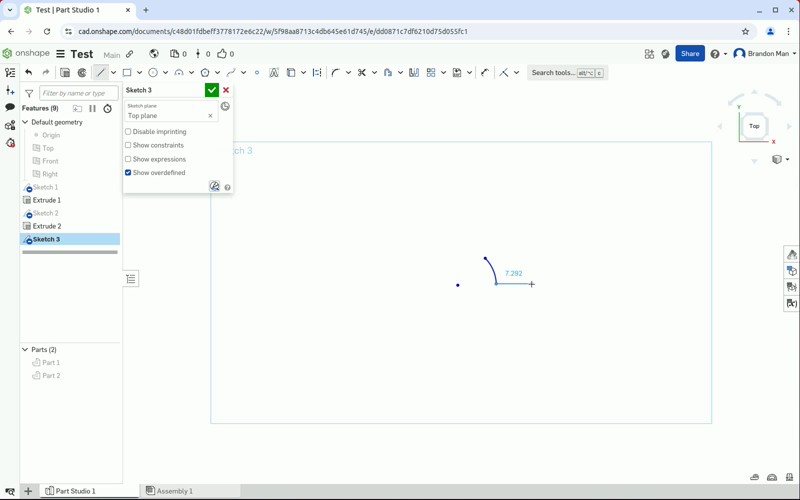
key_up(shift)
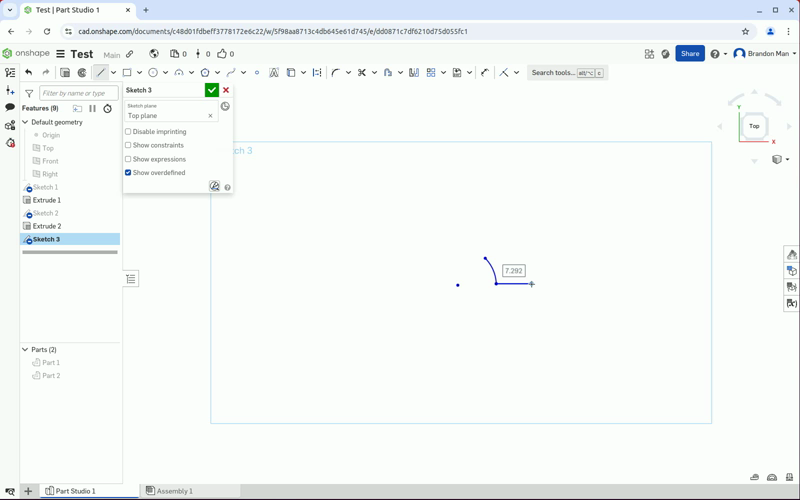
key(esc)
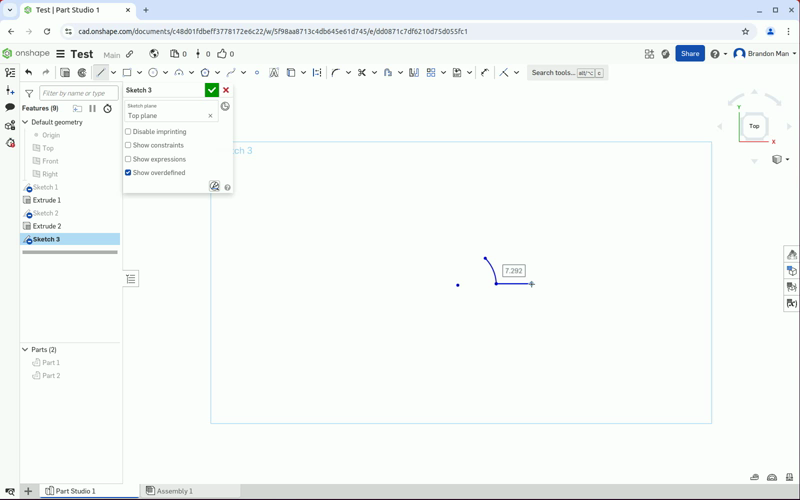
key(a)
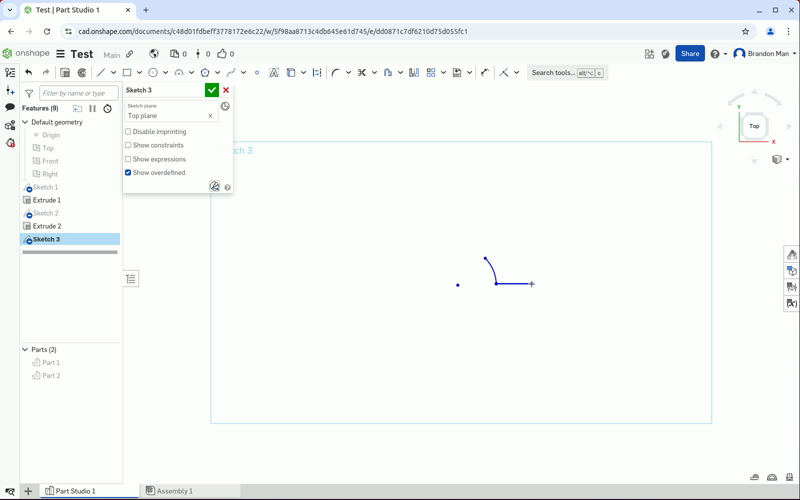
mouse_move(531, 283)
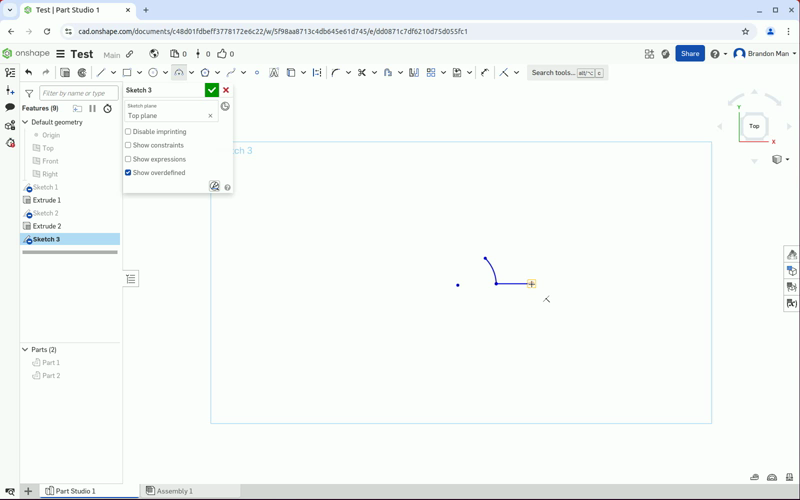
click(531, 283)
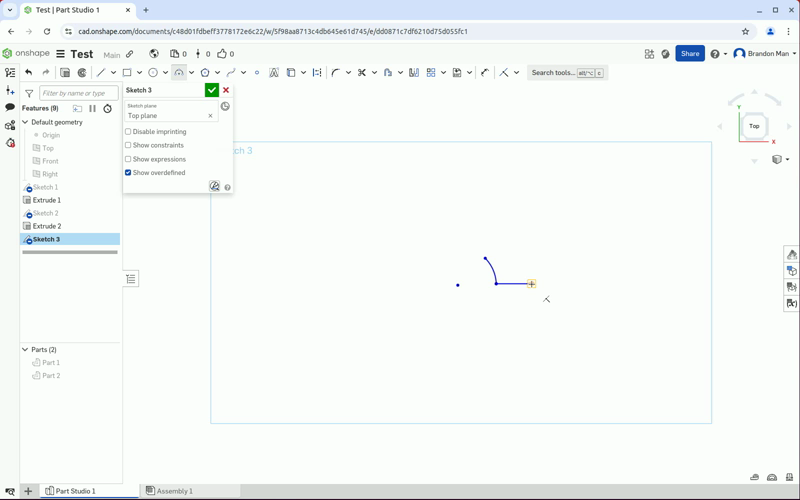
key_down(shift)
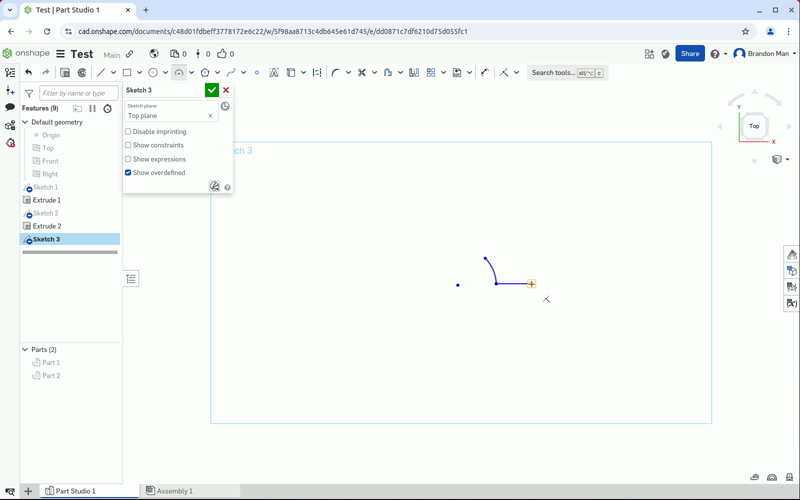
mouse_move(510, 232)
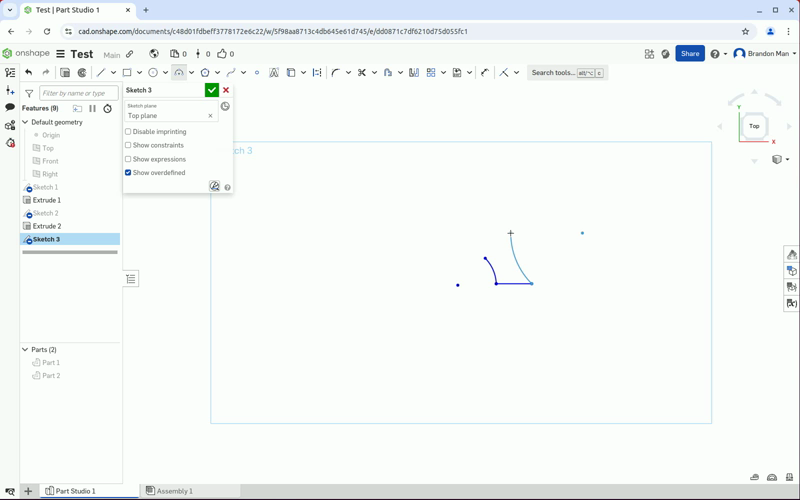
click(510, 232)
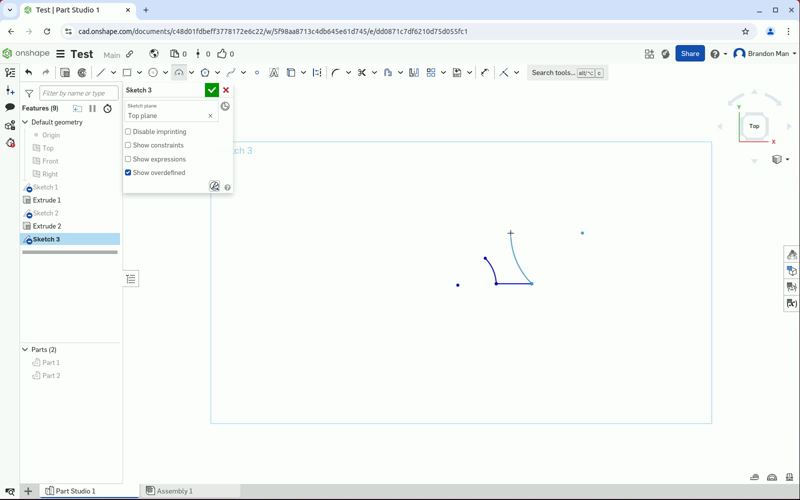
mouse_move(526, 256)
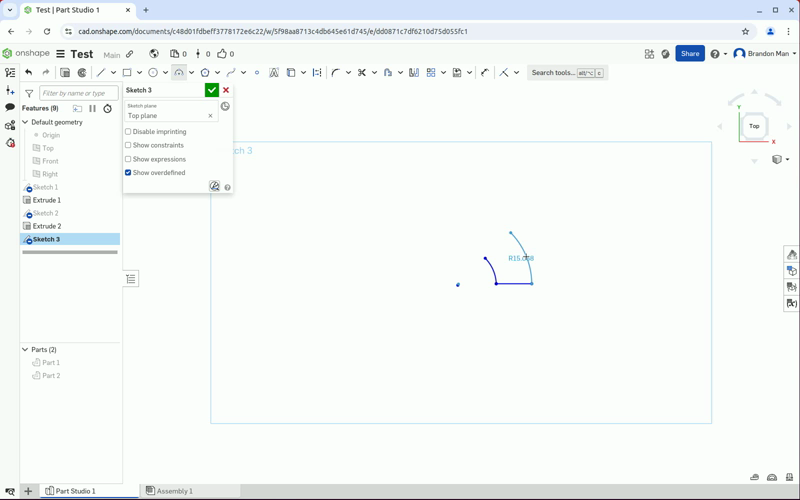
click(526, 256)
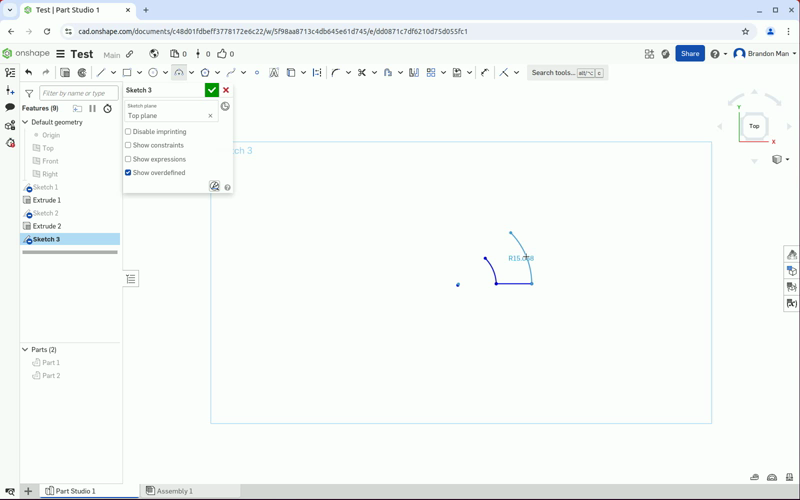
key_up(shift)
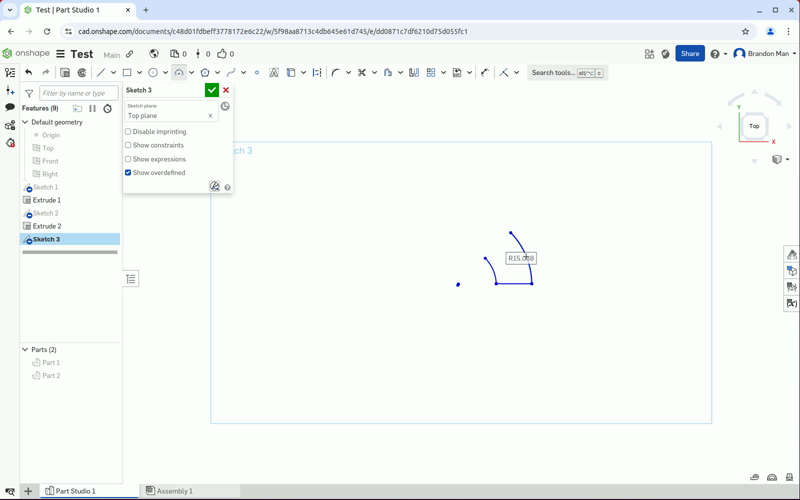
key(esc)
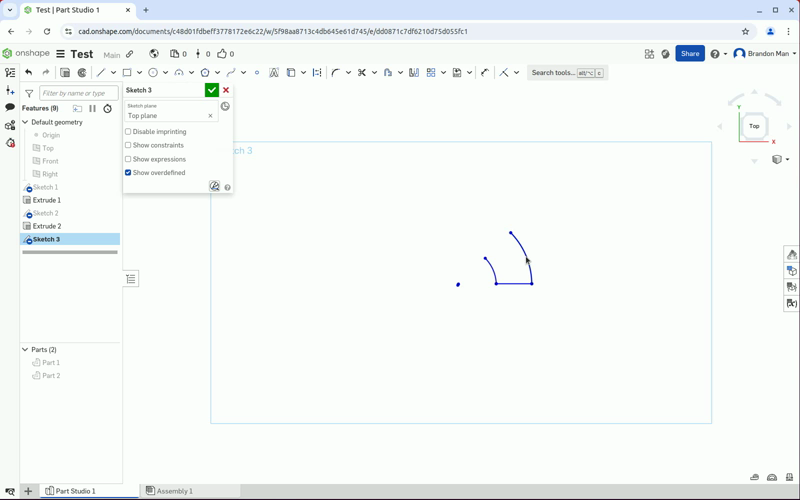
key(l)
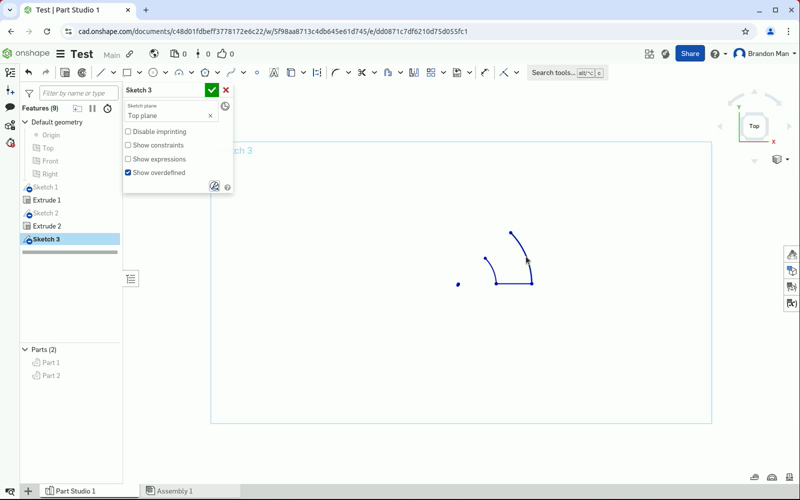
mouse_move(510, 232)
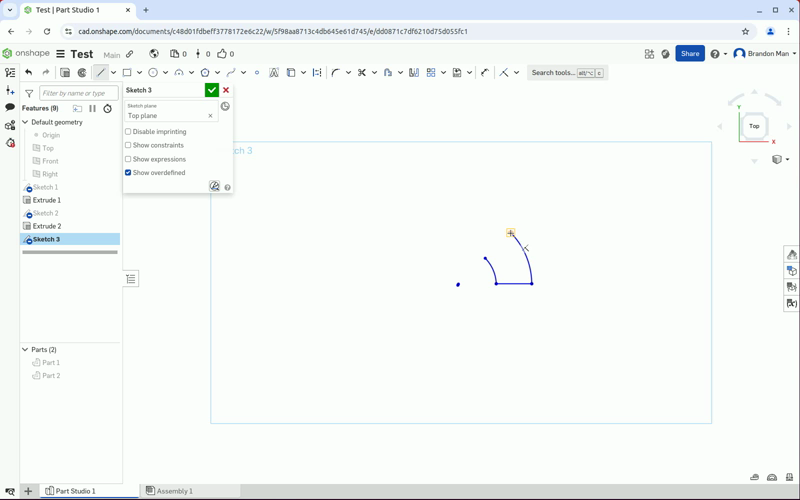
click(510, 232)
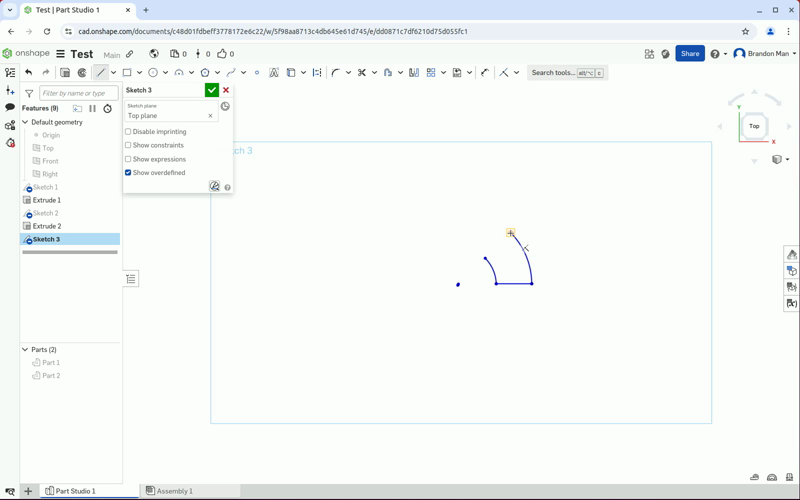
mouse_move(540, 232)
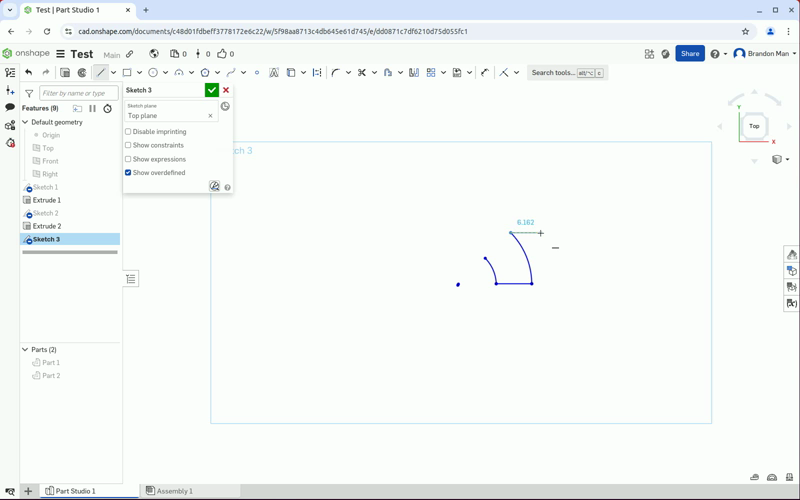
key_down(shift)
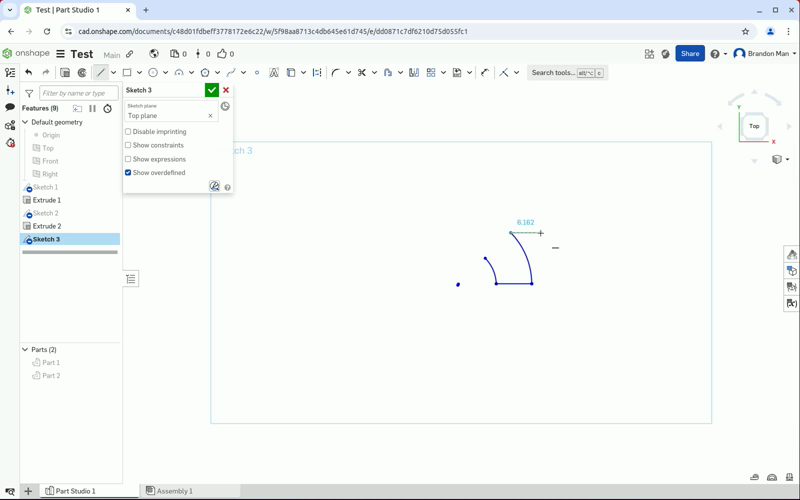
mouse_move(485, 258)
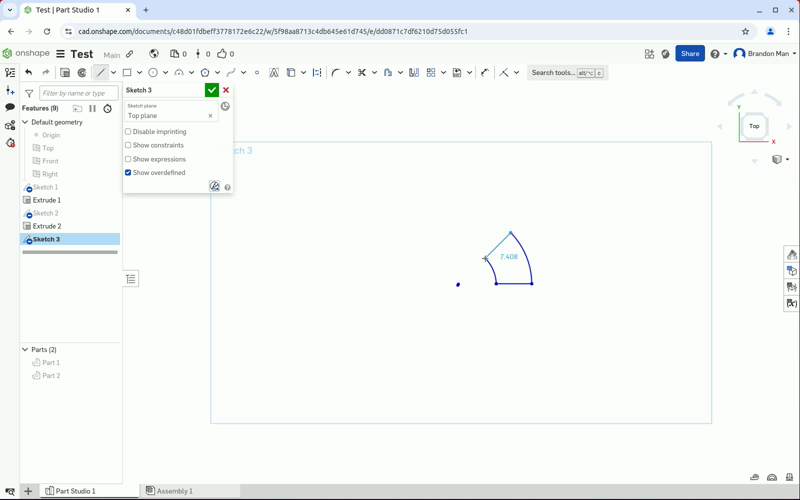
key_up(shift)
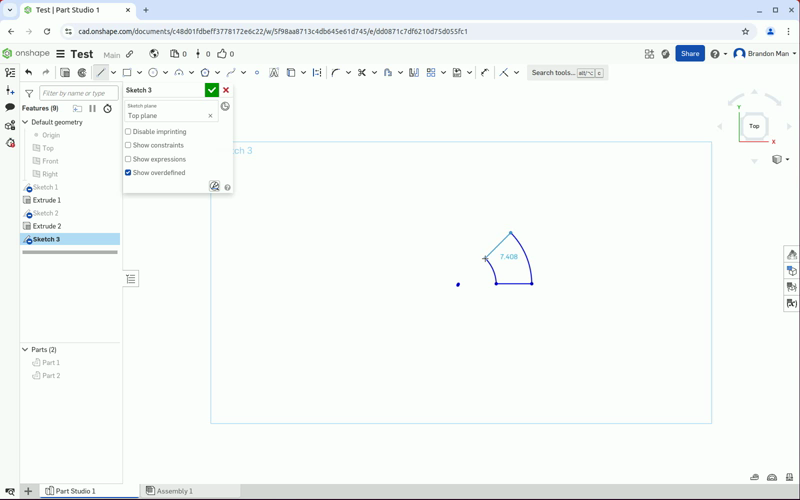
click(485, 258)
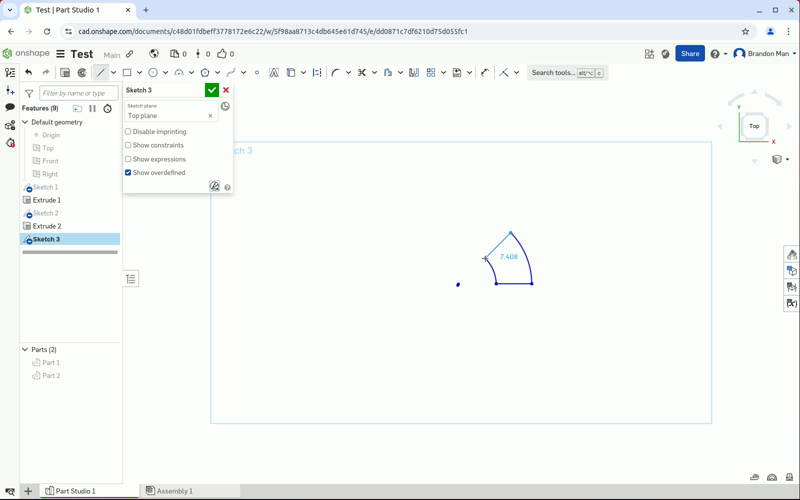
key(esc)
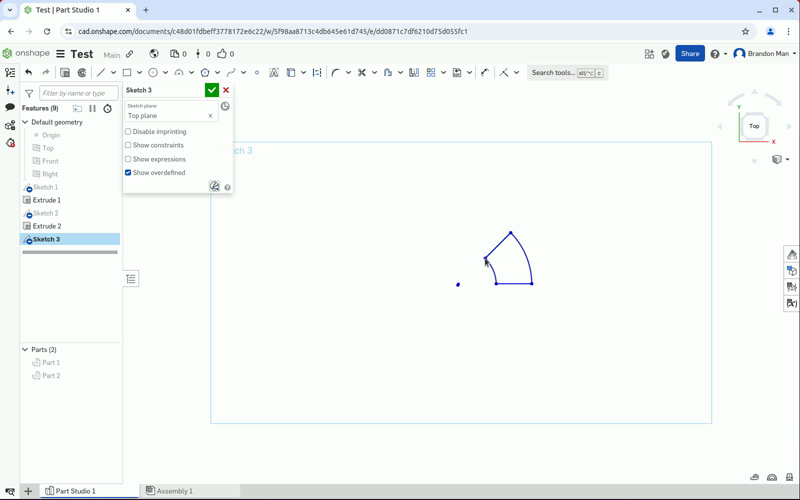
mouse_move(517, 269)
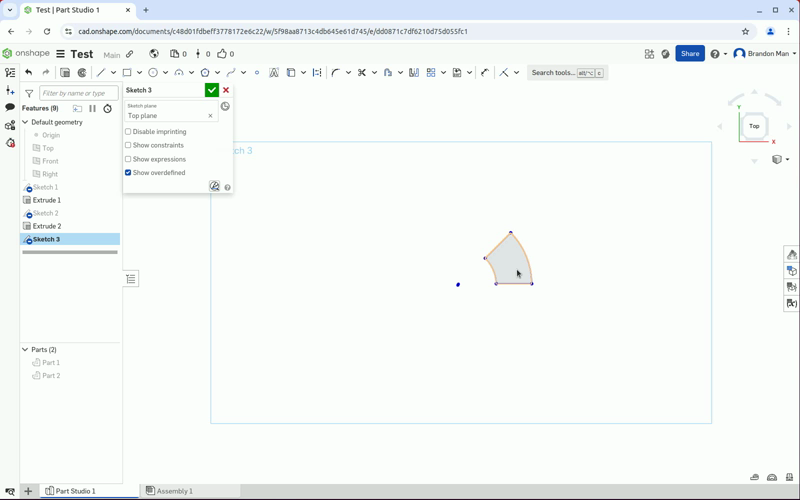
scroll(6)
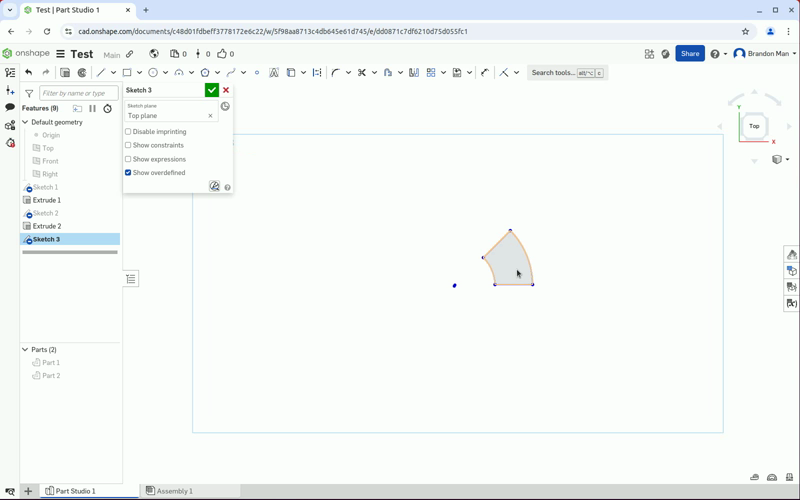
scroll(6)
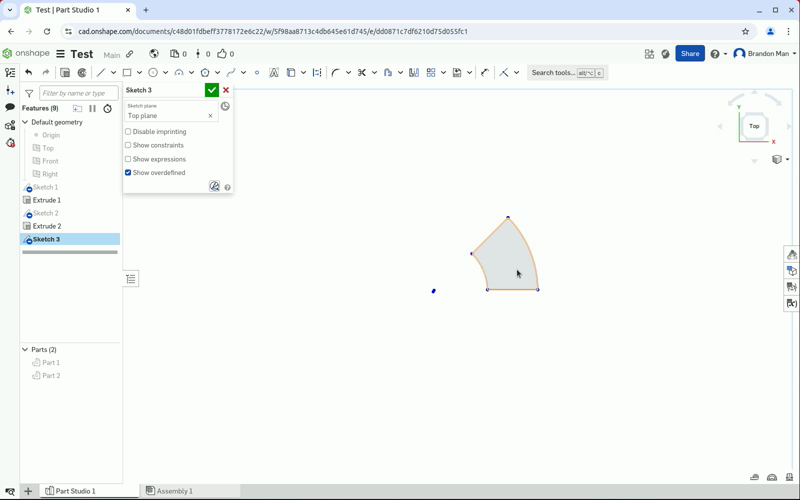
scroll(6)
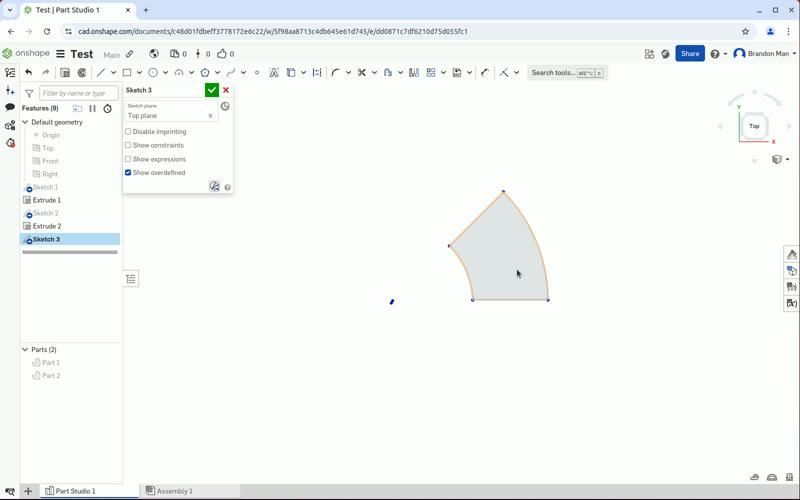
scroll(6)
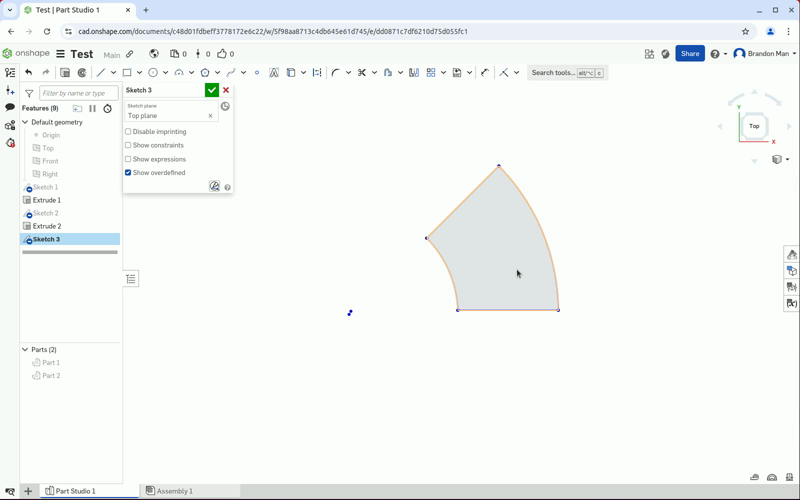
scroll(6)
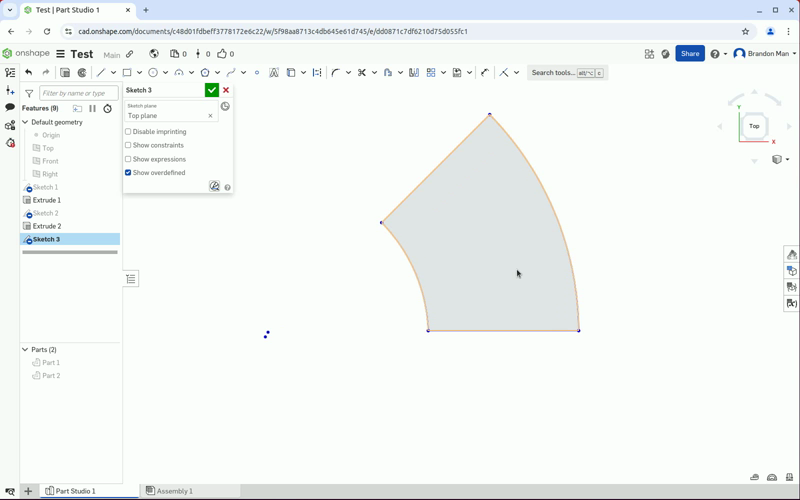
scroll(6)
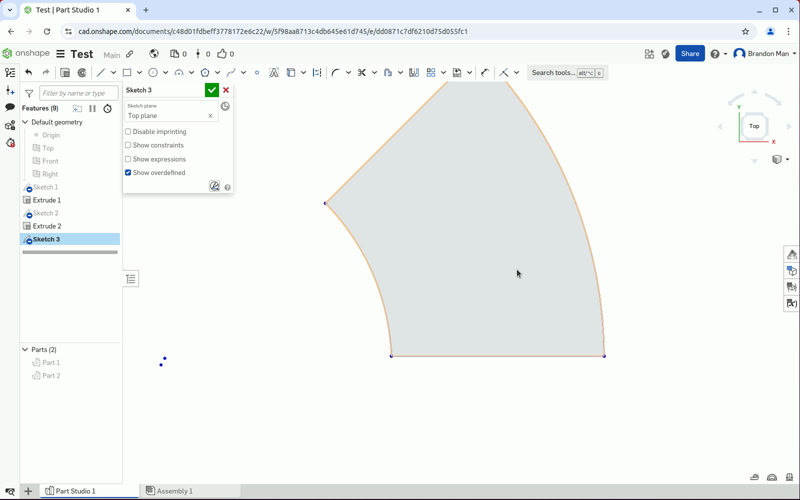
scroll(6)
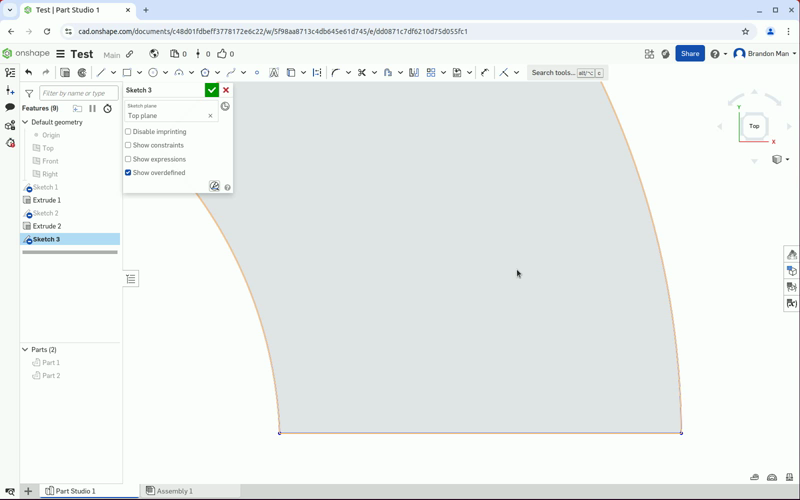
click(517, 269)
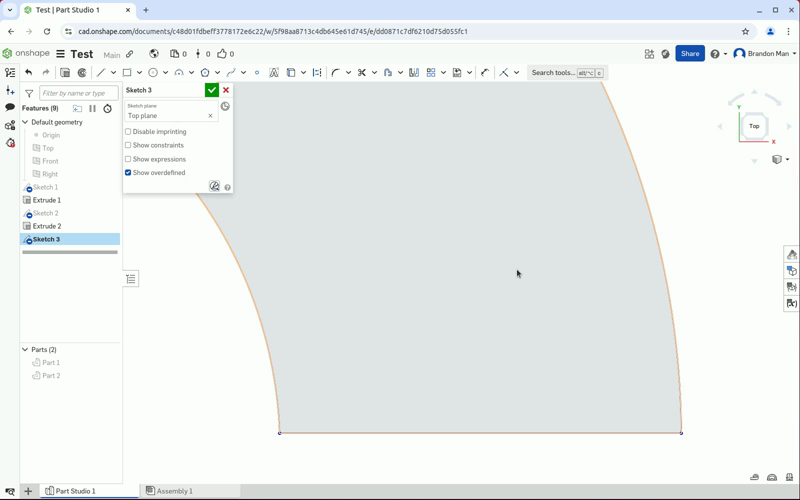
scroll(-6)
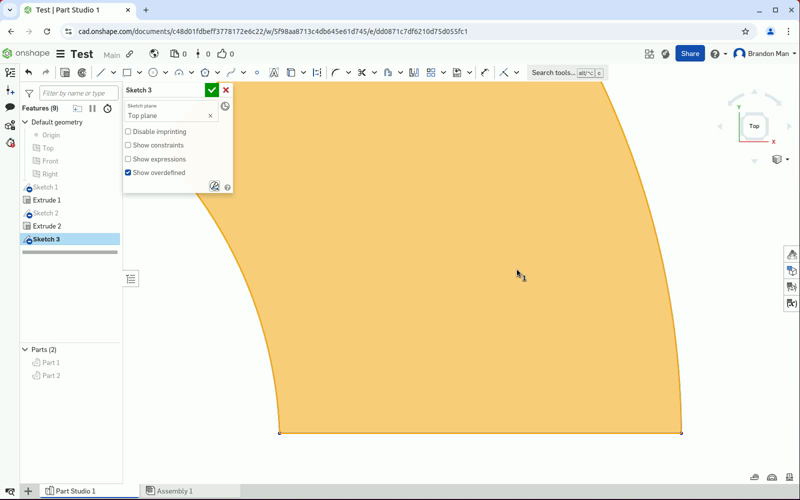
scroll(-6)
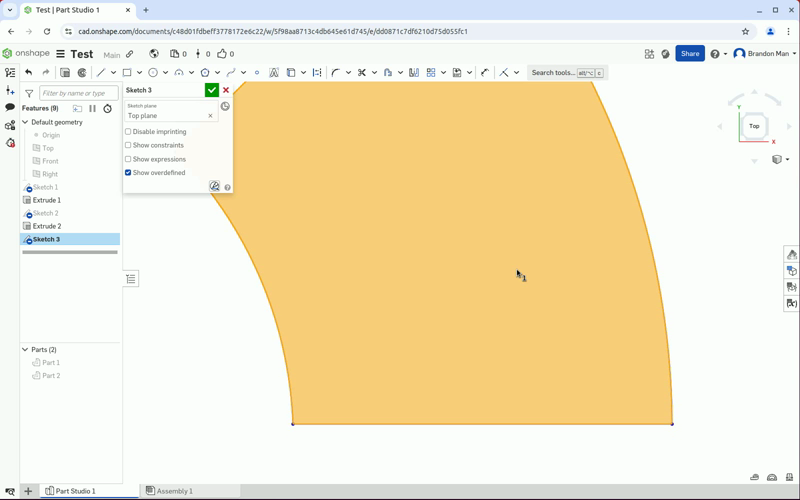
scroll(-6)
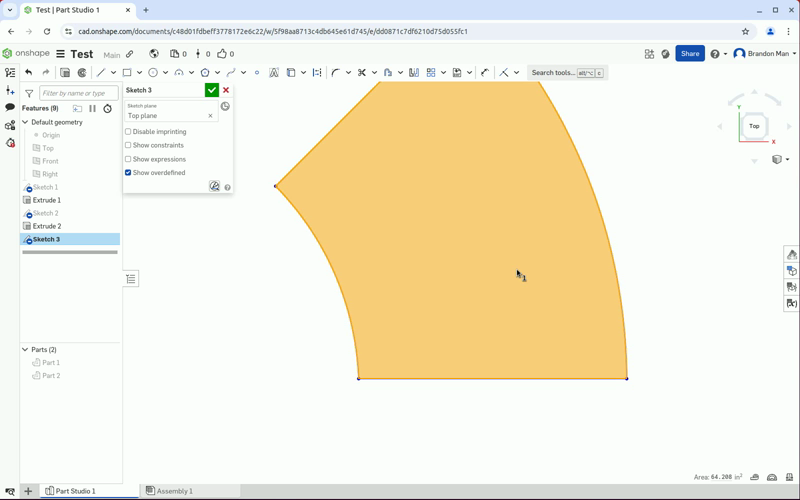
scroll(-6)
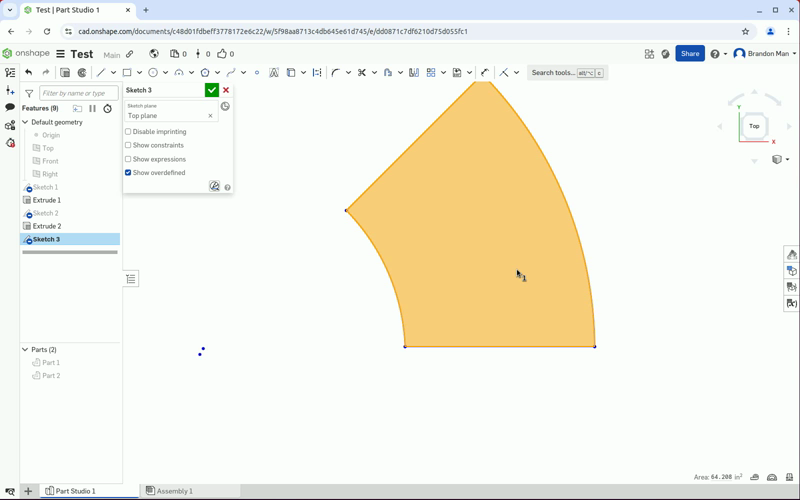
scroll(-6)
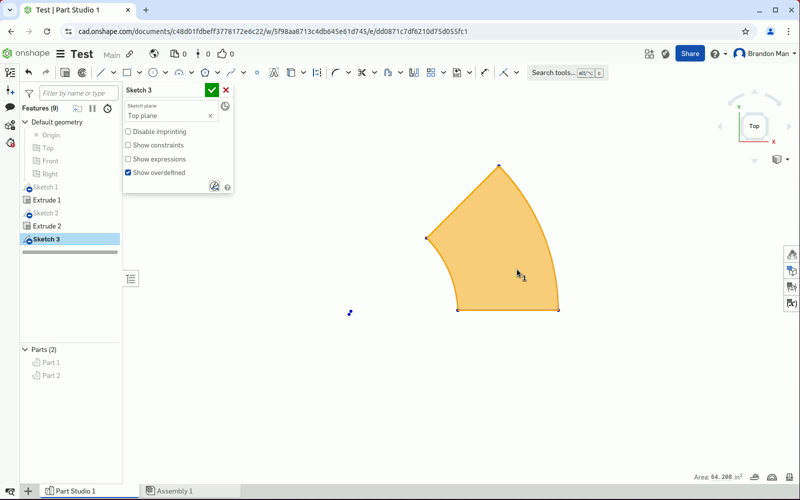
scroll(-6)
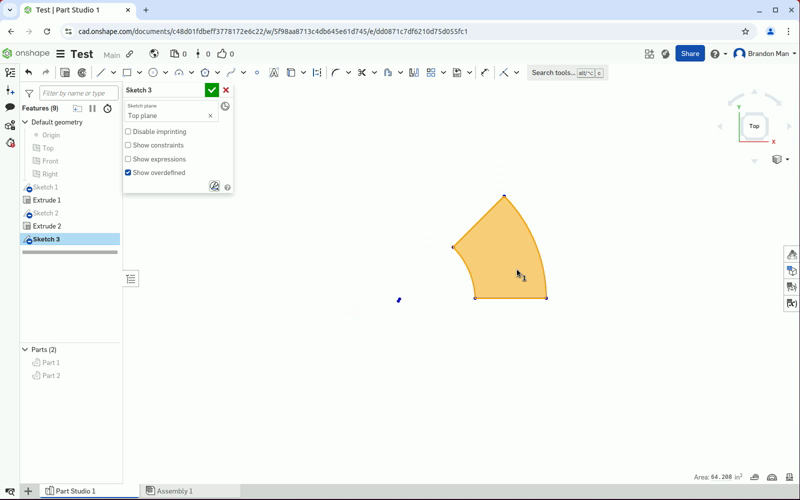
scroll(-6)
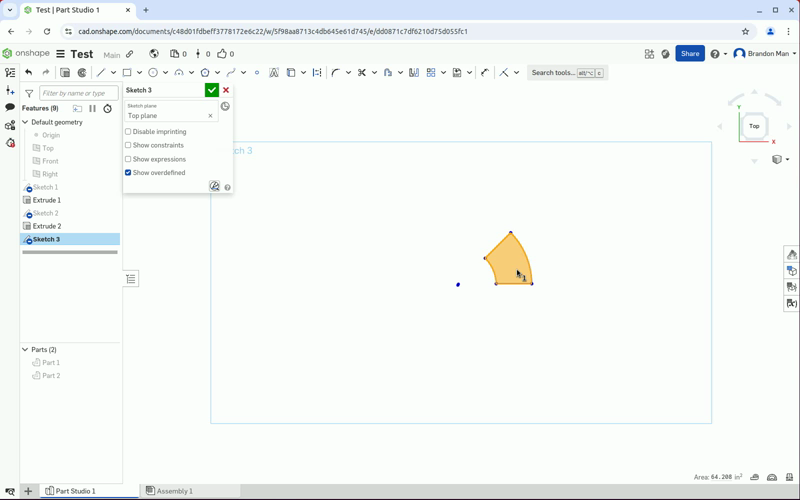
mouse_move(73, 352)
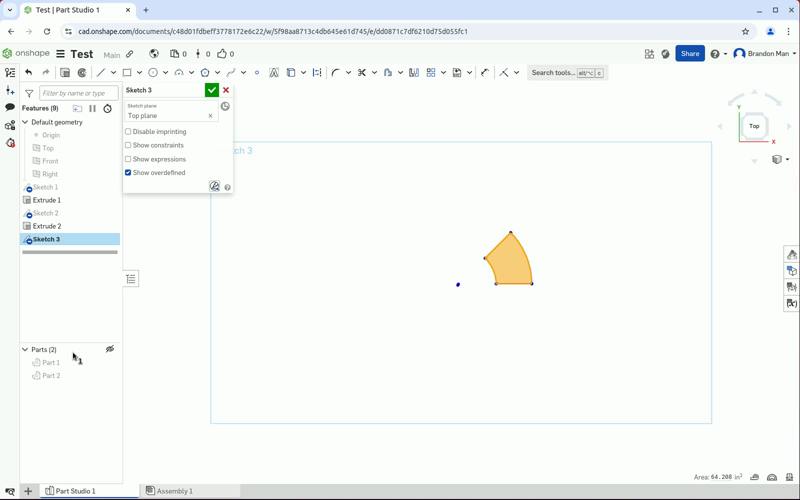
key(shift+y)
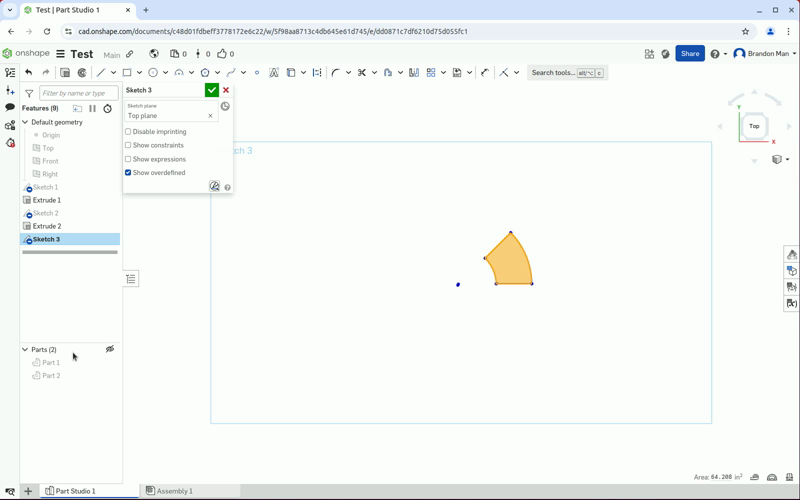
key(shift+e)
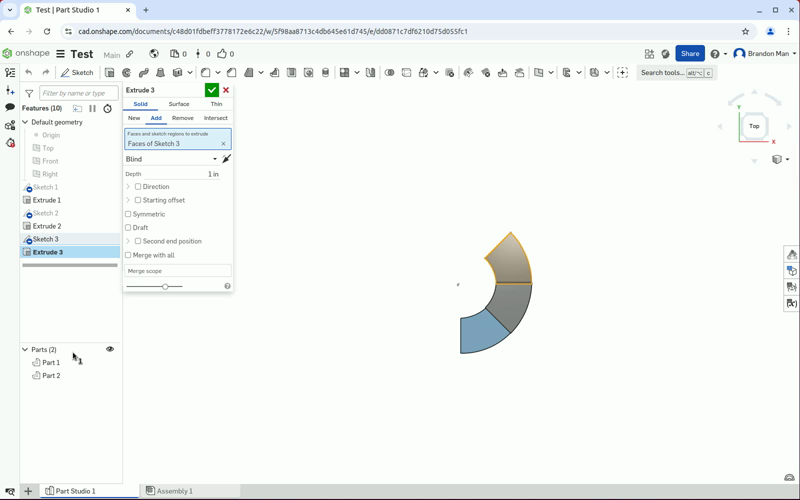
mouse_move(143, 106)
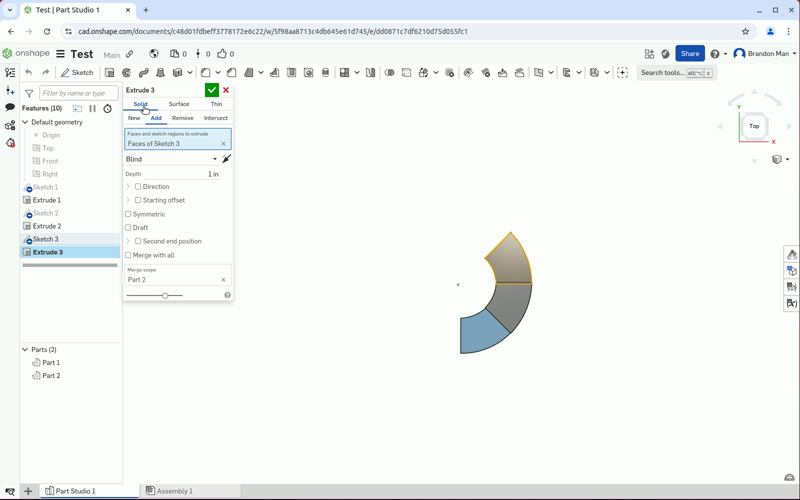
click(143, 106)
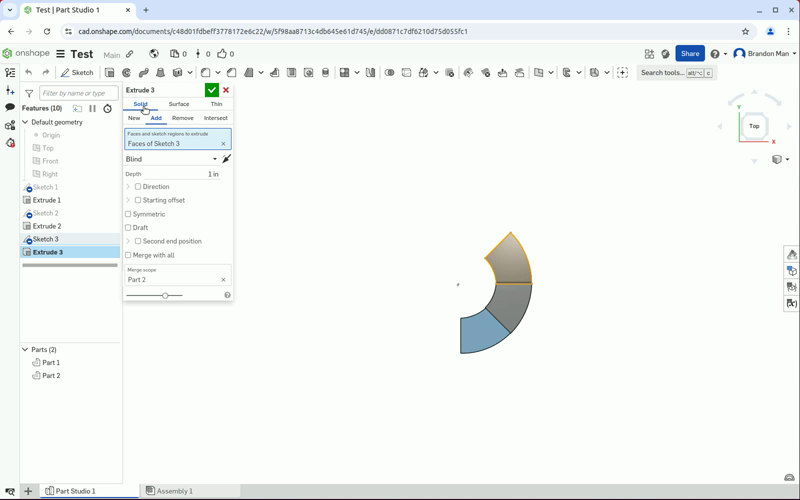
mouse_move(137, 120)
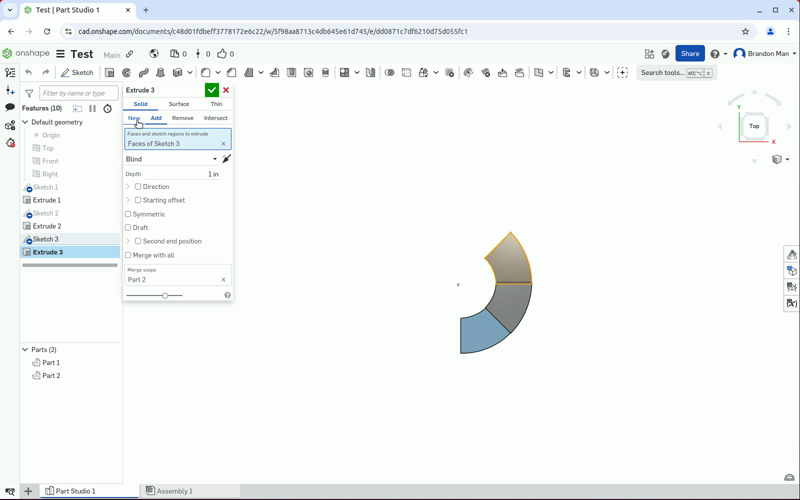
click(137, 120)
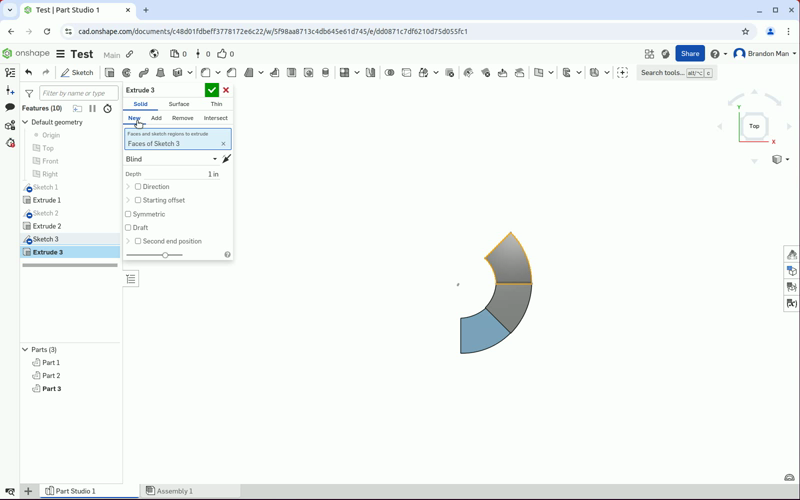
key(tab, 4)
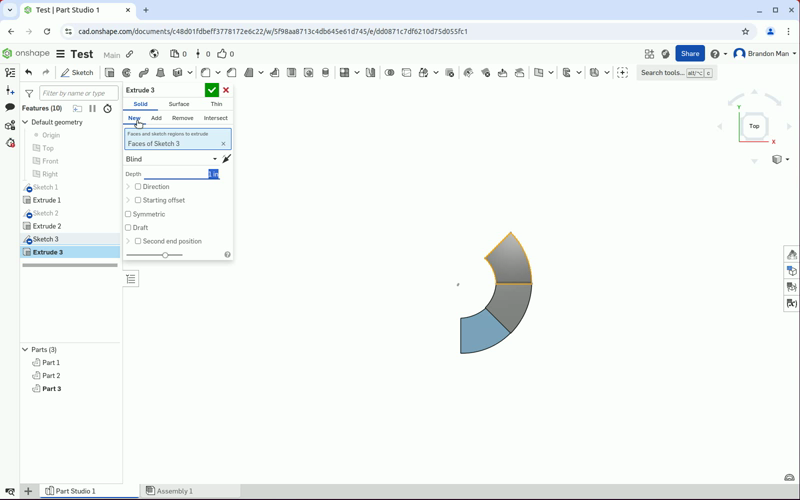
text(8.666)
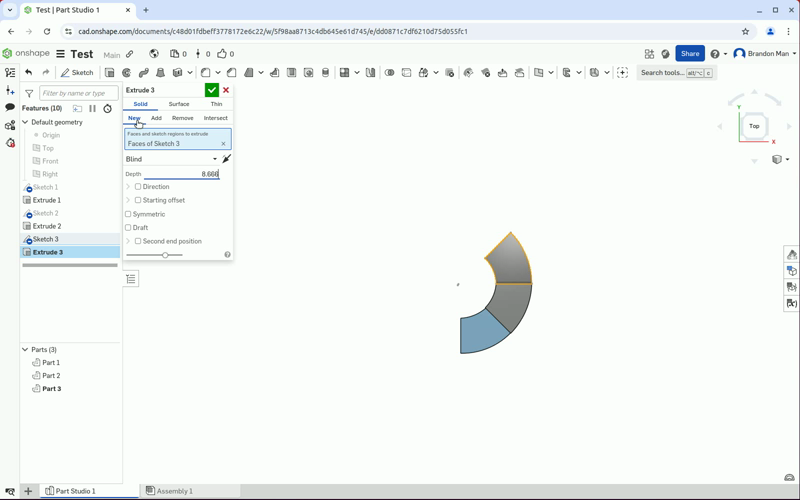
key(enter)
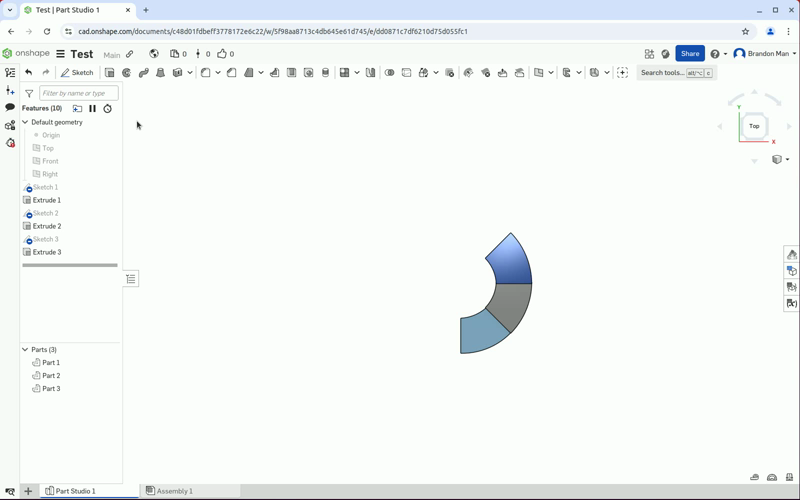
key(shift+h)
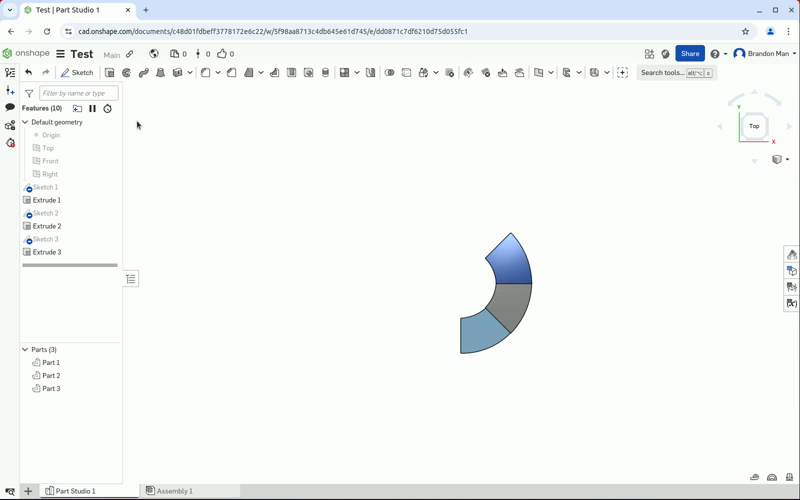
key(shift+h)
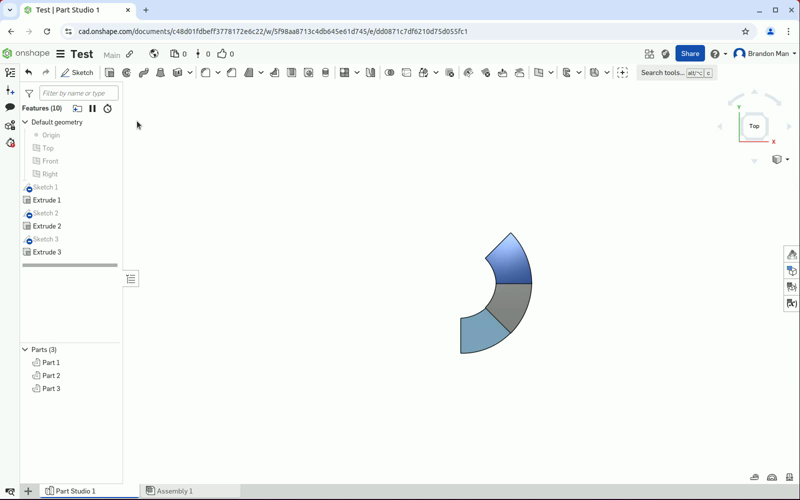
mouse_move(73, 189)
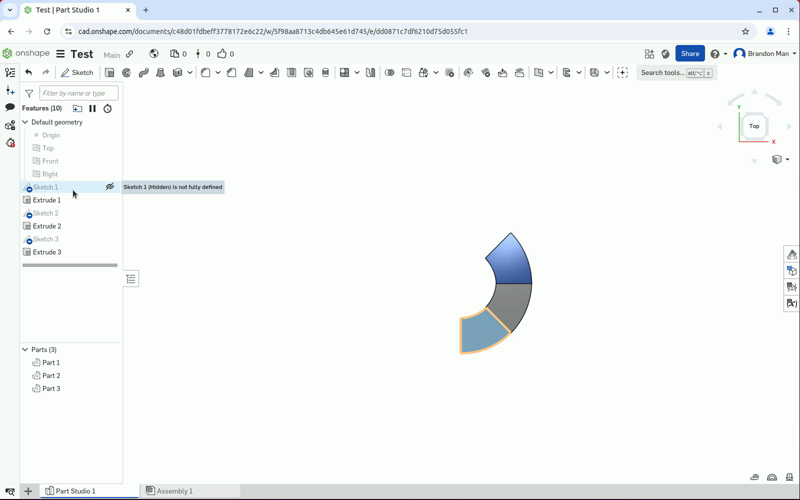
click(73, 189)
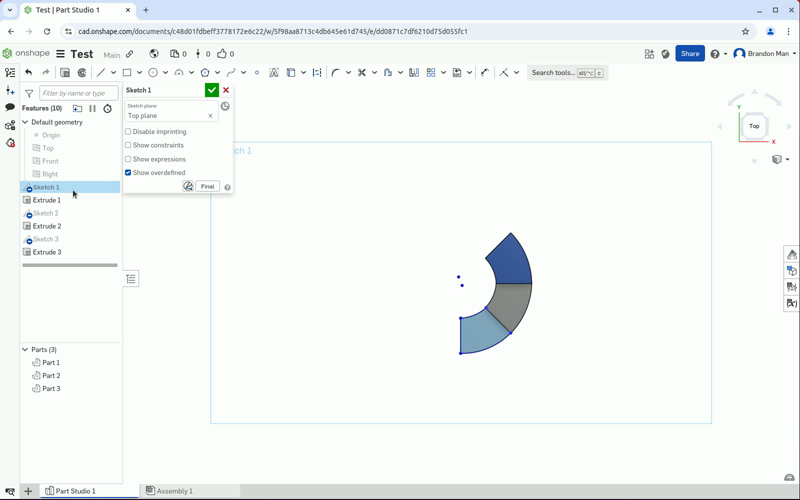
mouse_move(229, 92)
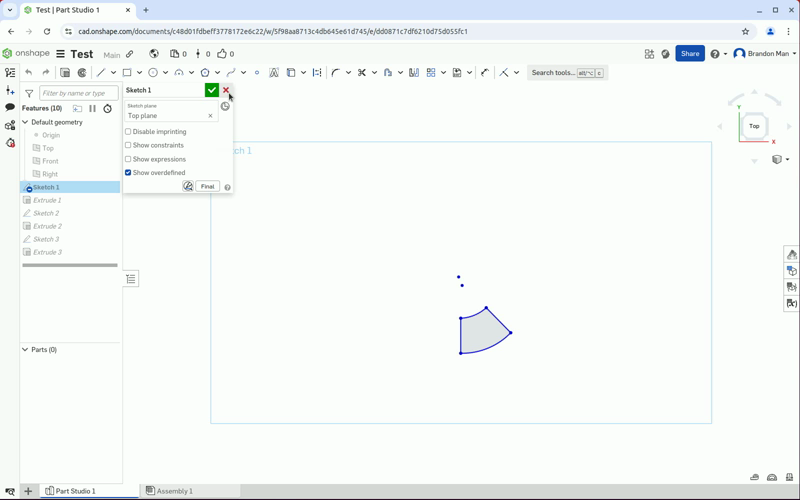
click(229, 92)
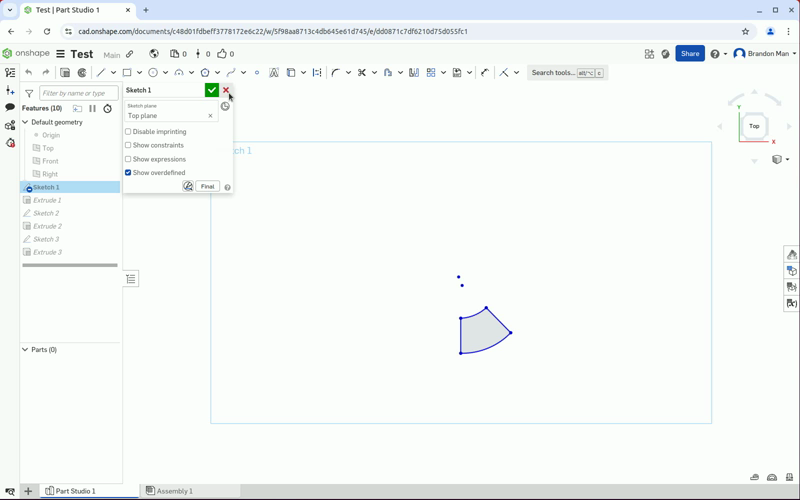
key(shift+s)
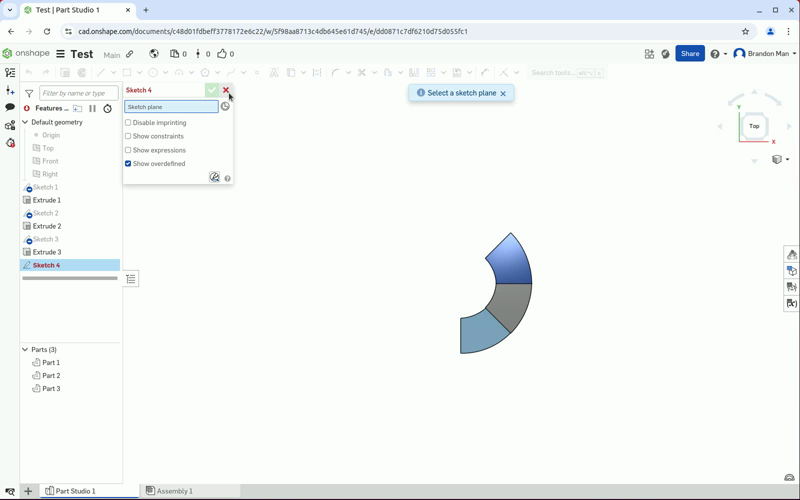
mouse_move(73, 150)
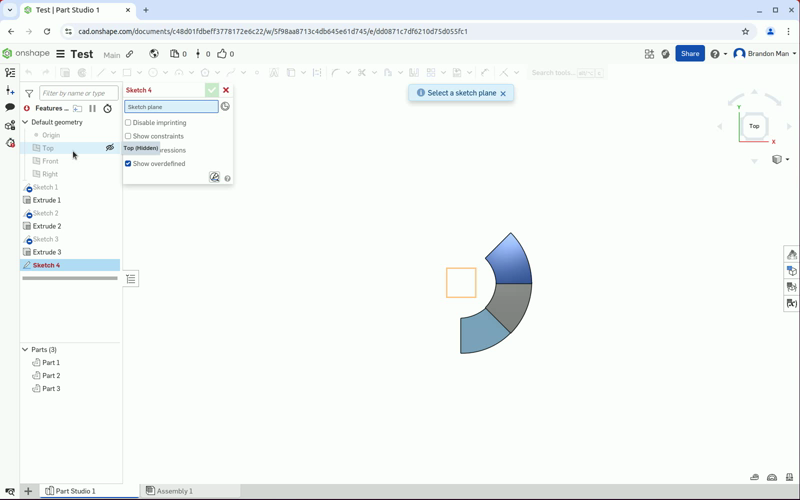
click(73, 150)
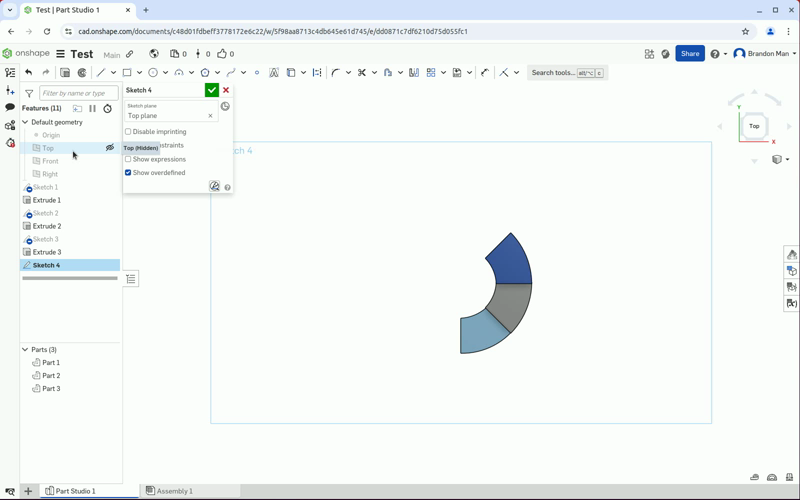
mouse_move(73, 352)
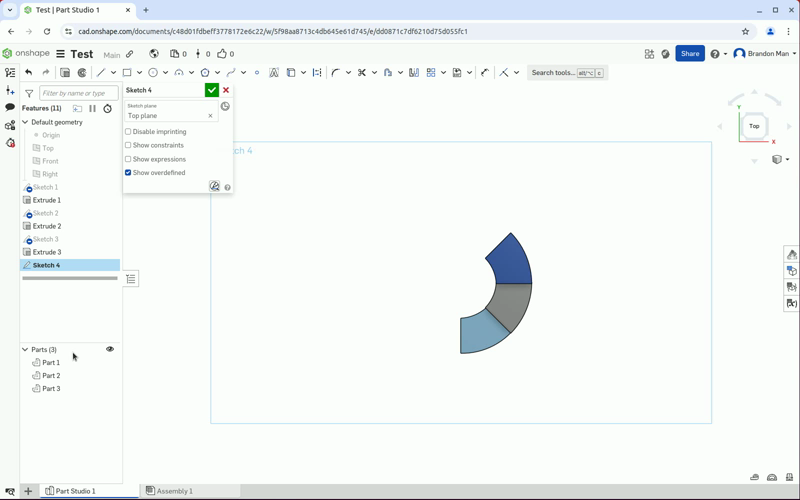
key(y)
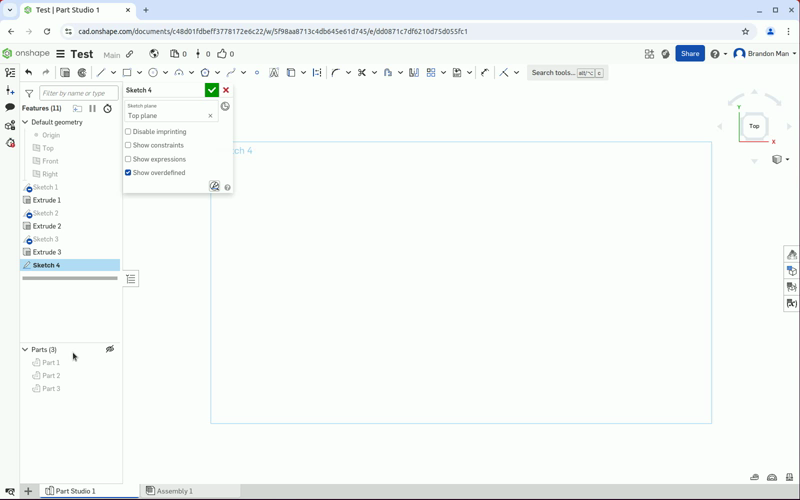
key(a)
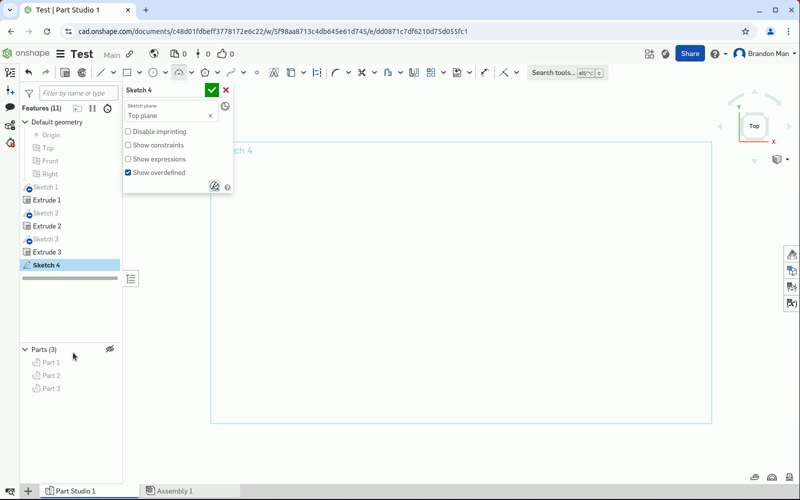
key_down(shift)
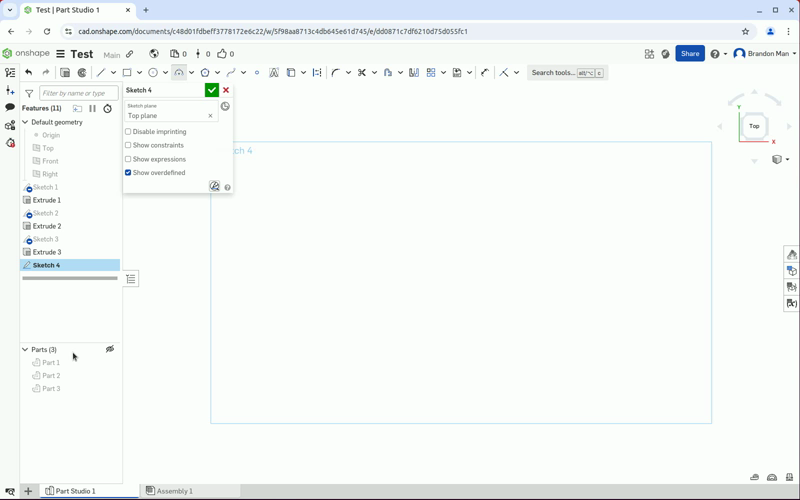
mouse_move(460, 247)
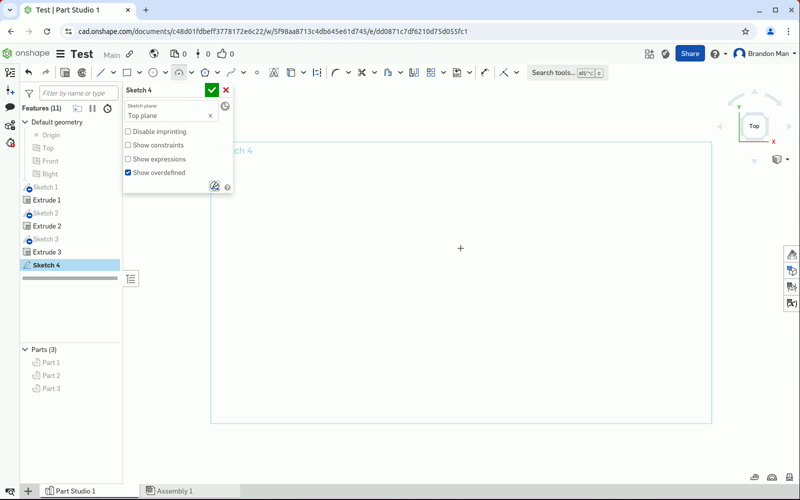
click(460, 247)
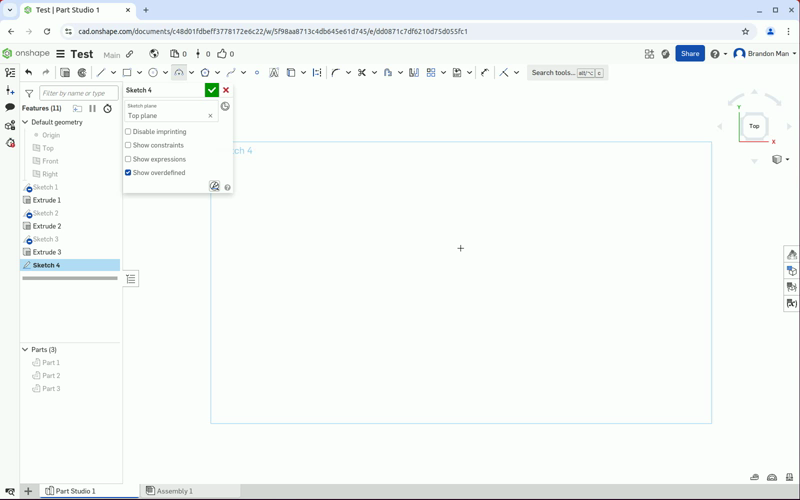
key_up(shift)
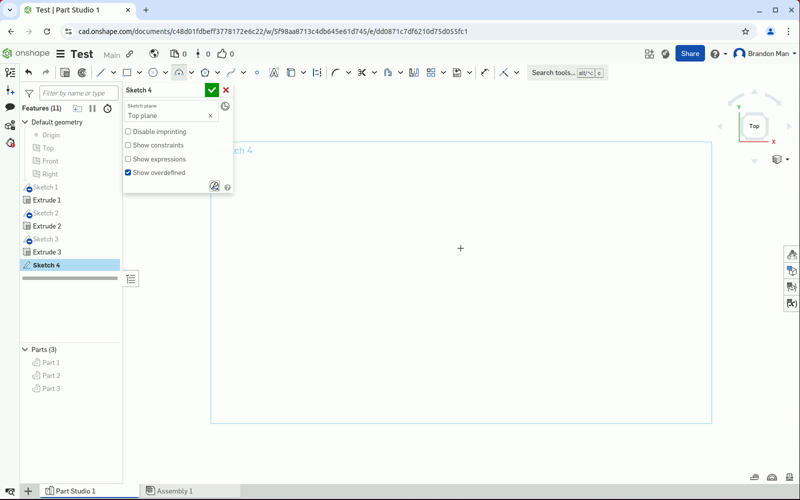
key_down(shift)
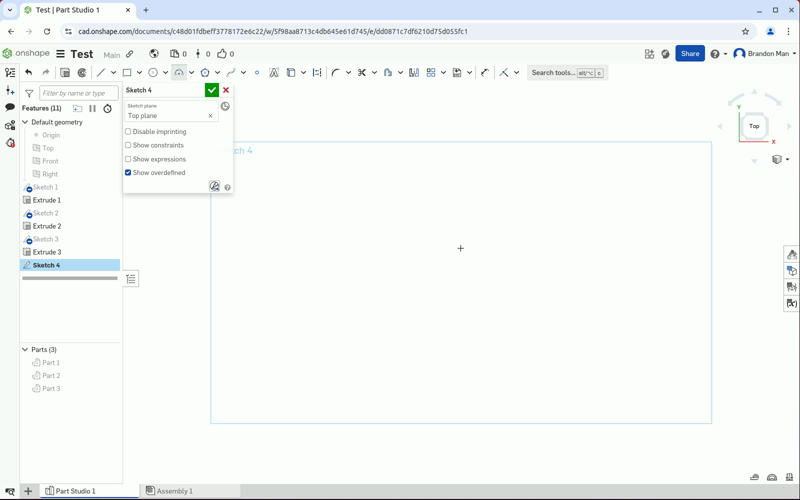
mouse_move(486, 258)
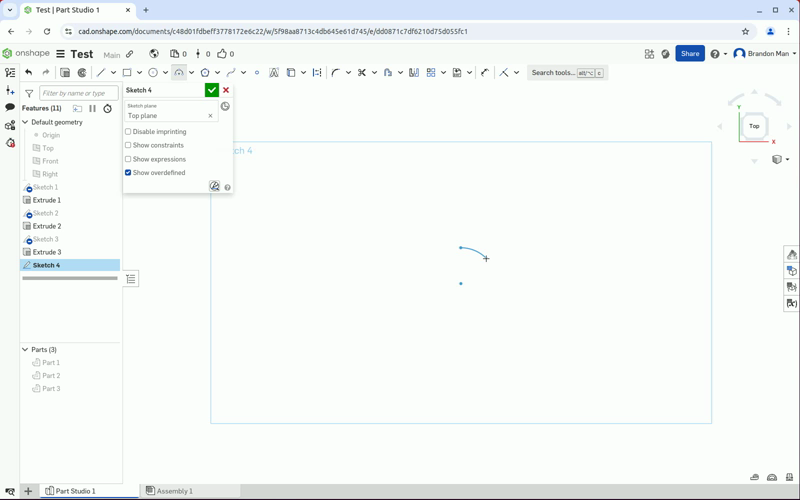
click(486, 258)
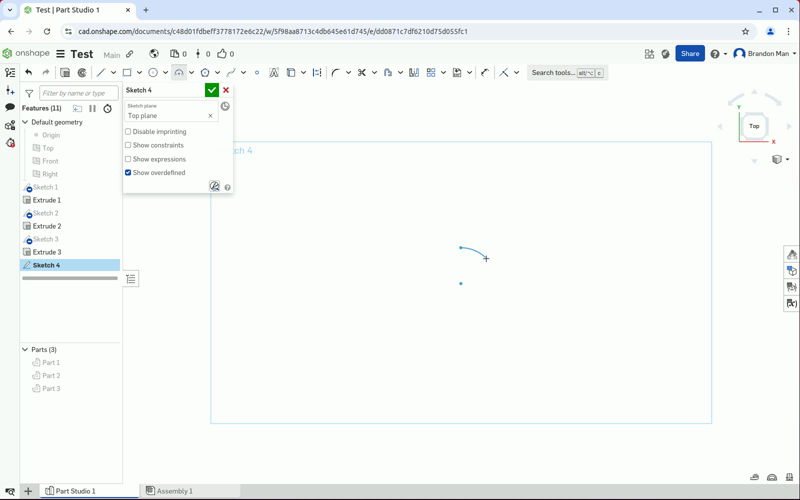
mouse_move(474, 250)
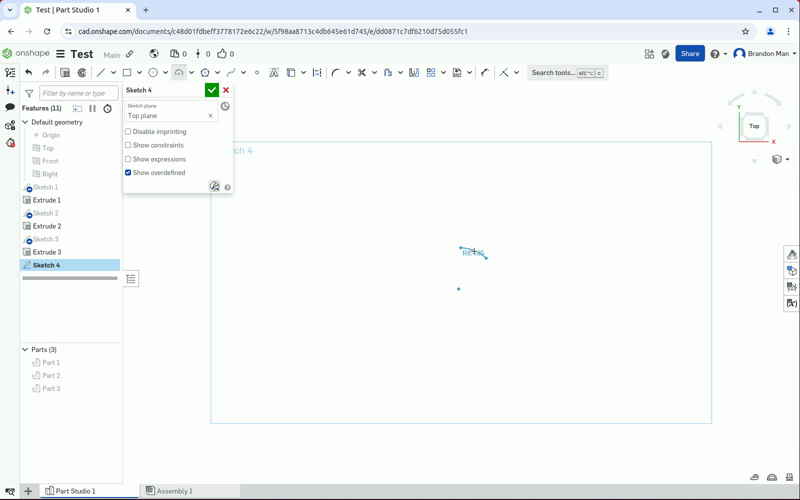
click(474, 250)
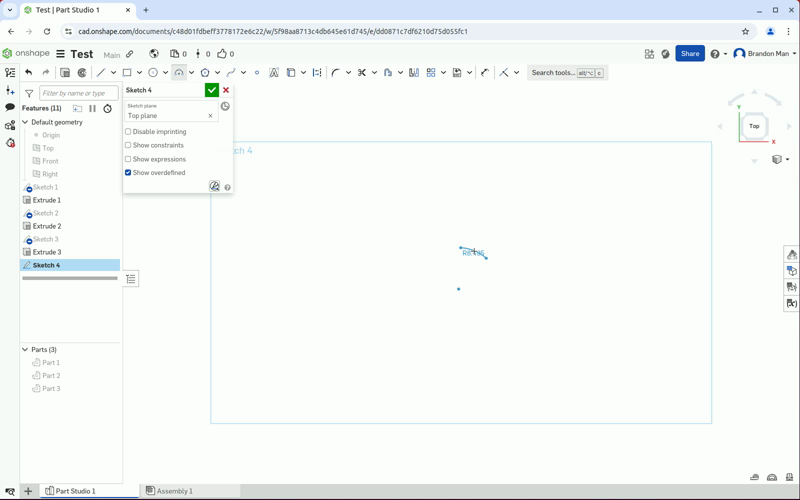
key_up(shift)
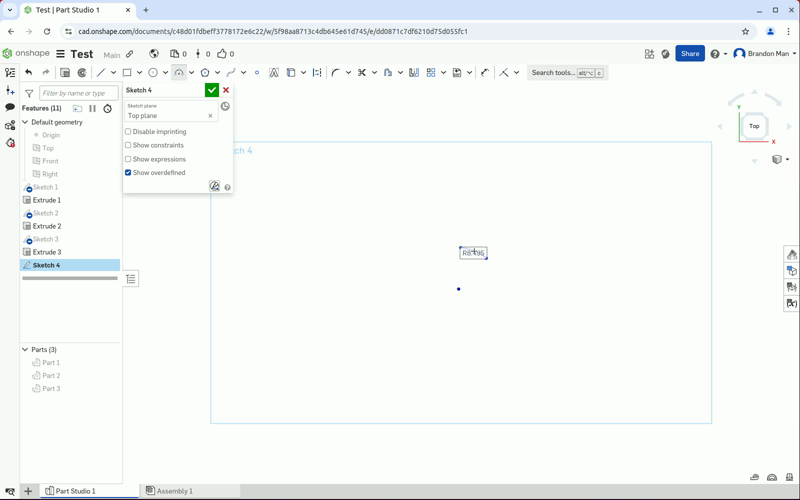
key(esc)
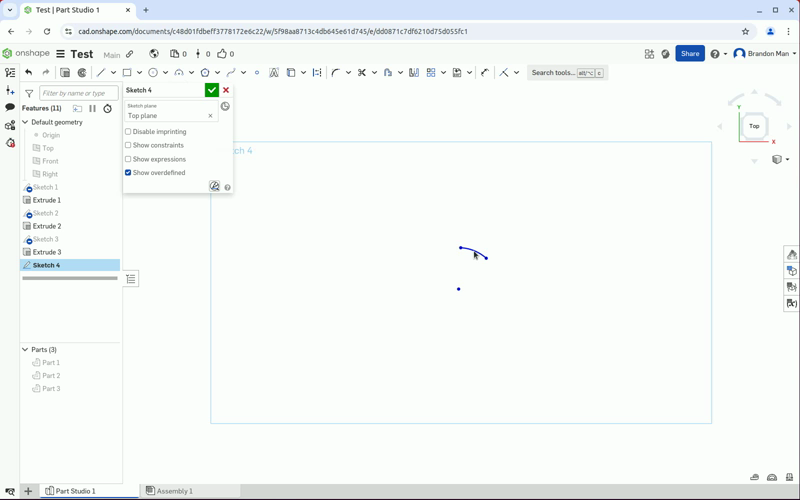
key(l)
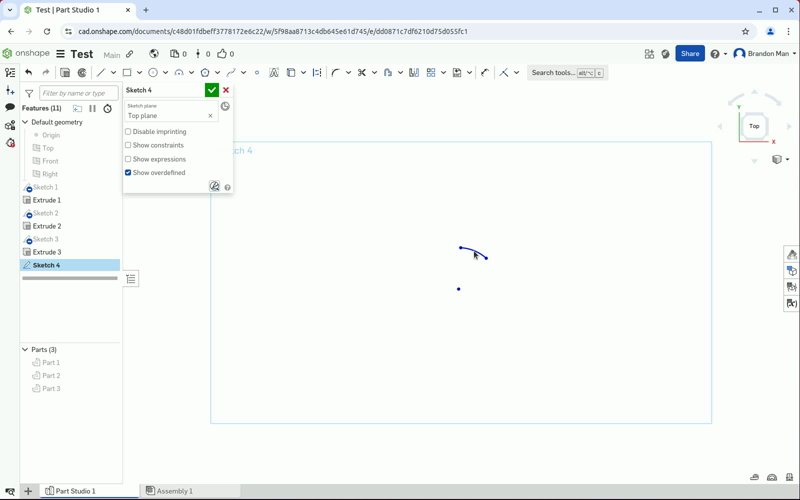
mouse_move(486, 258)
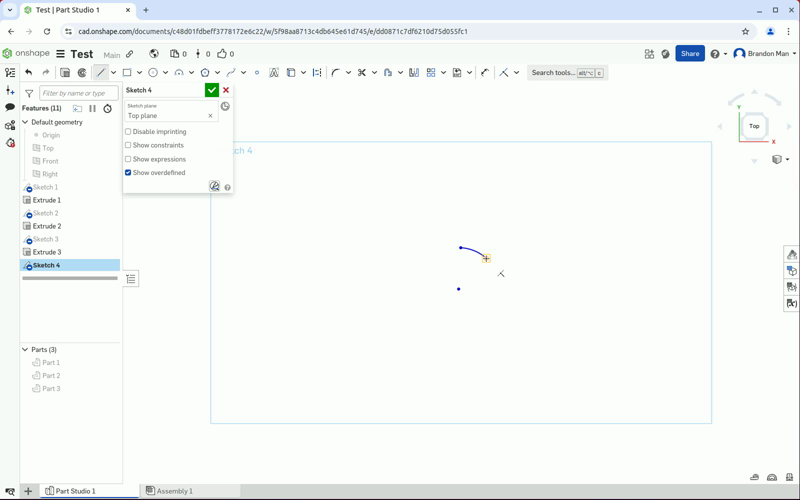
click(486, 258)
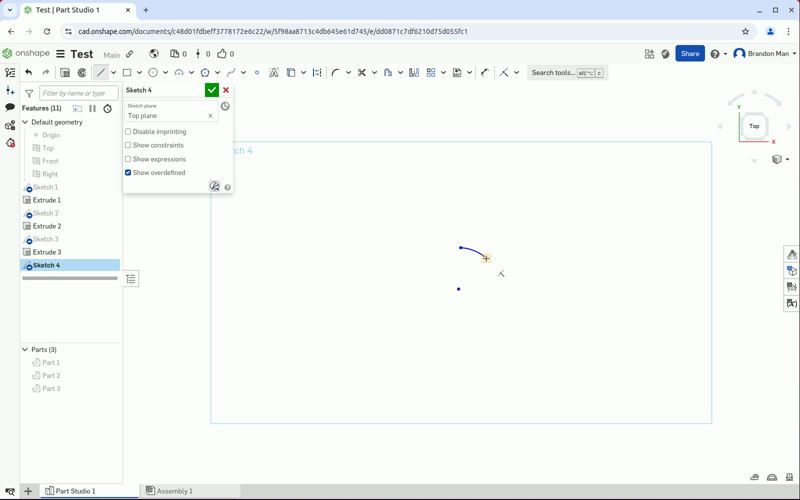
key_down(shift)
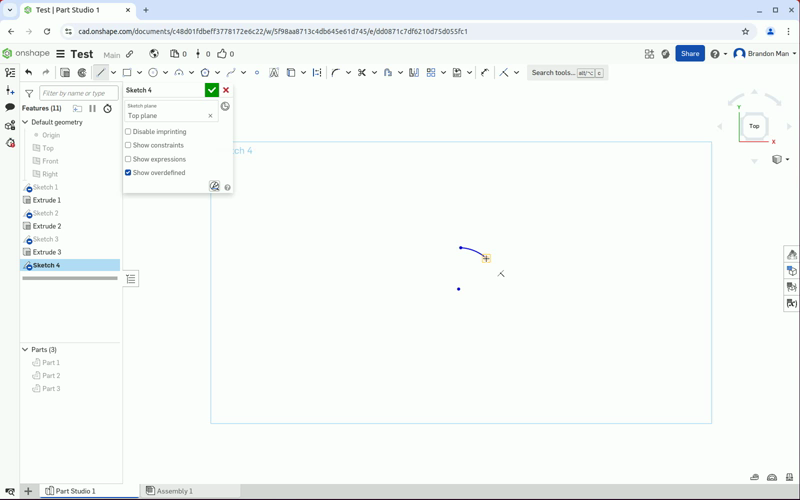
mouse_move(516, 258)
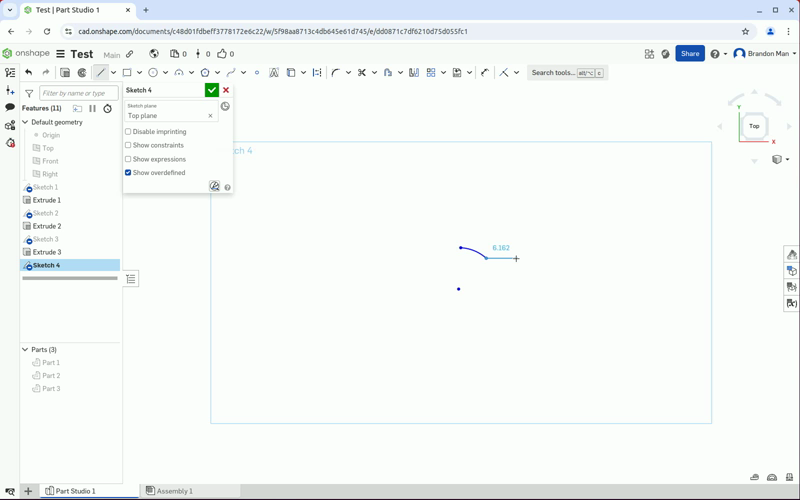
mouse_move(510, 233)
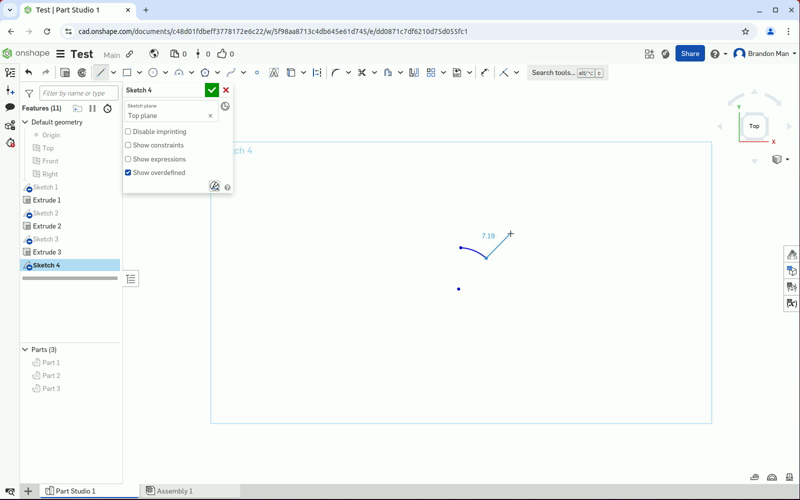
click(510, 233)
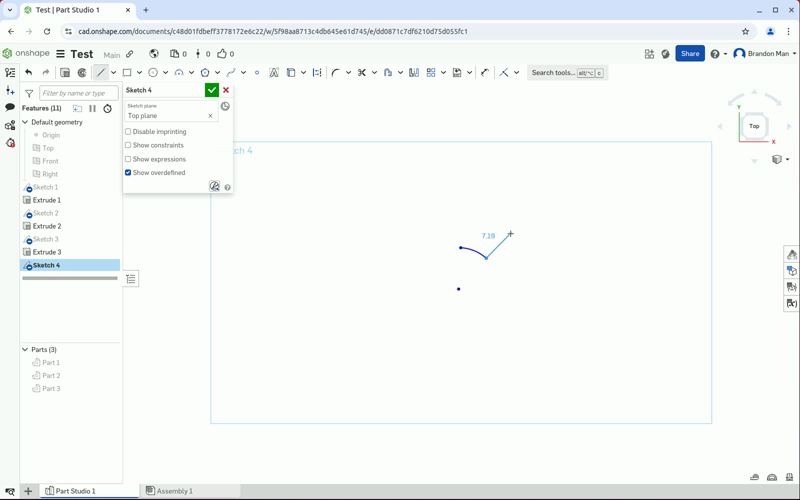
key_up(shift)
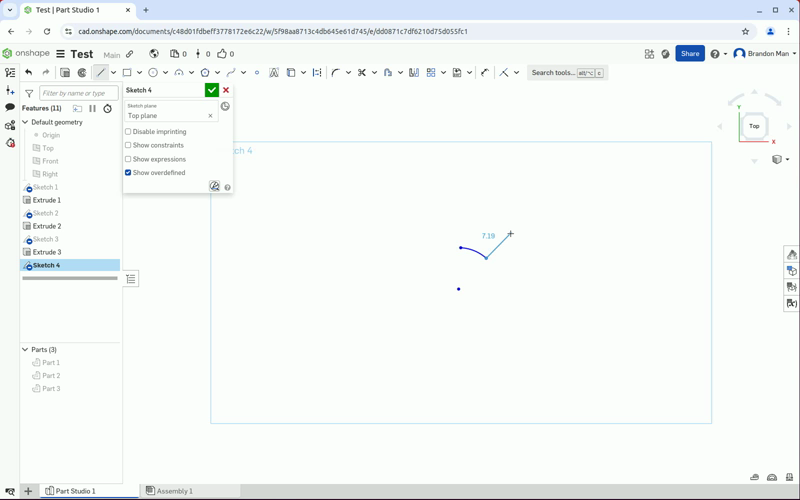
key(esc)
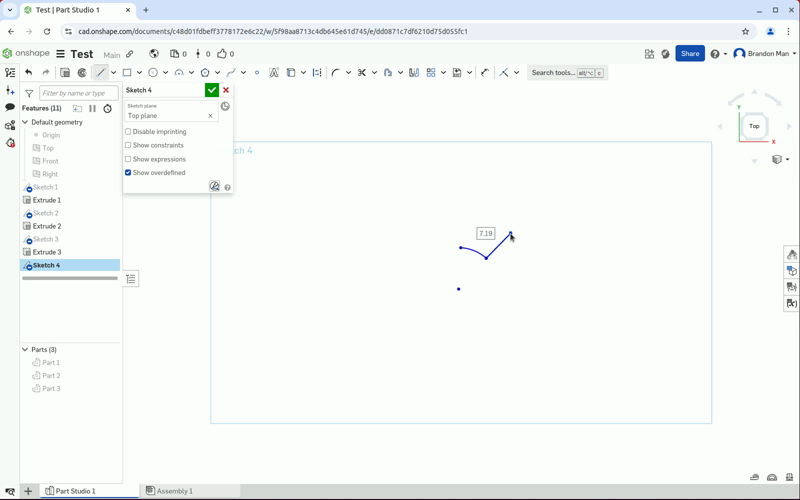
key(a)
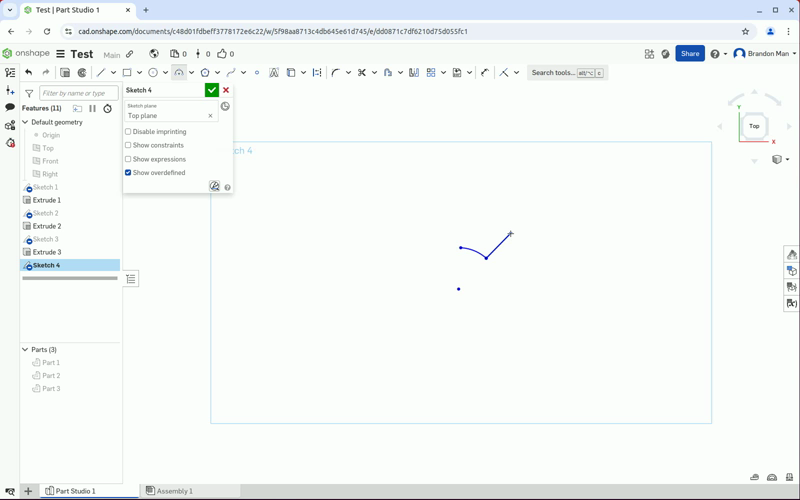
mouse_move(510, 233)
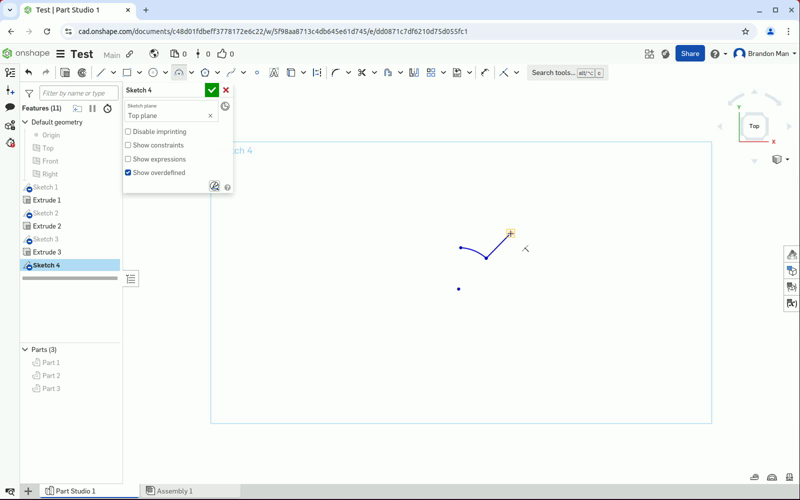
click(510, 233)
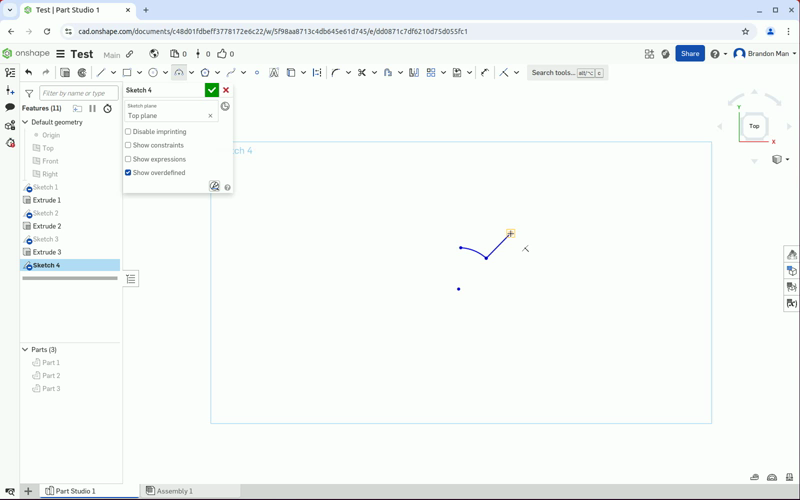
key_down(shift)
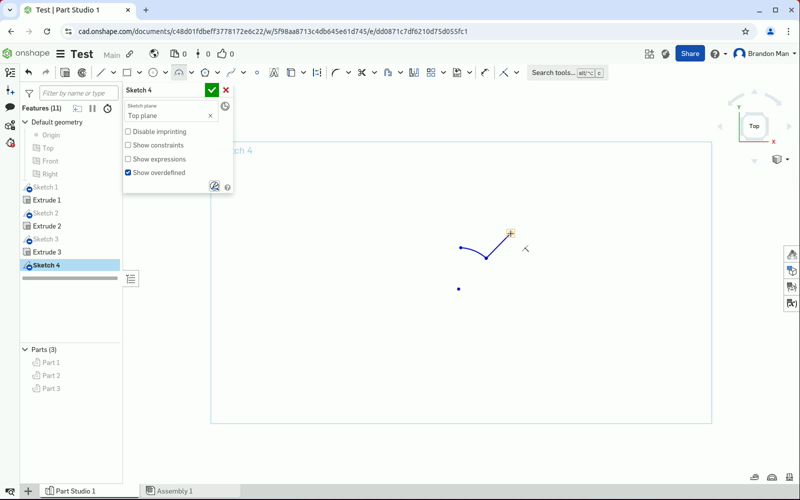
mouse_move(460, 212)
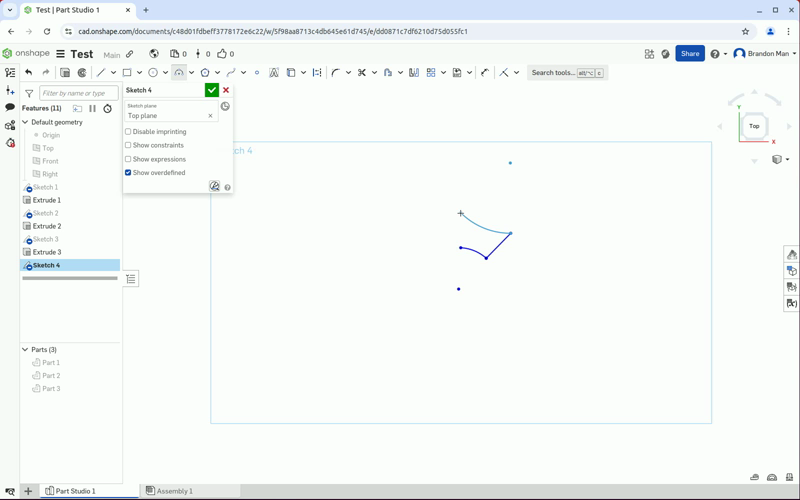
click(460, 212)
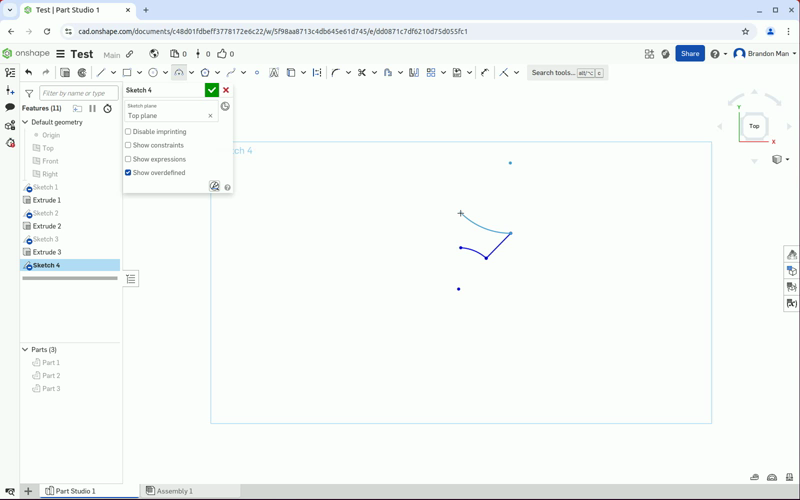
mouse_move(487, 217)
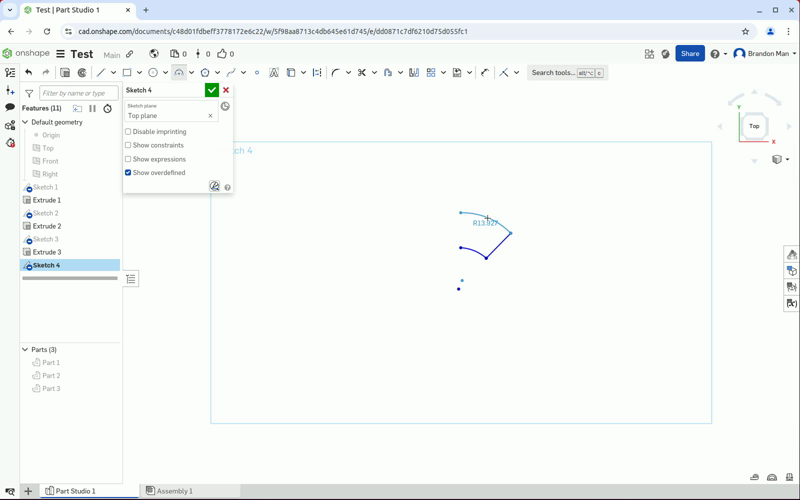
click(487, 217)
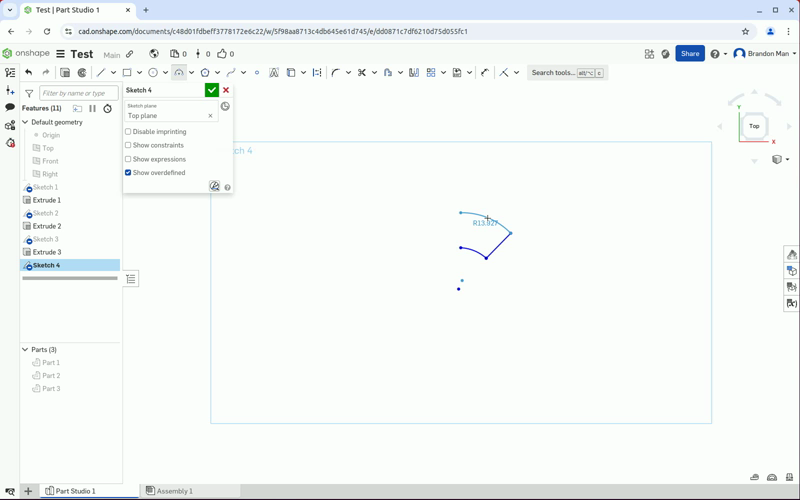
key_up(shift)
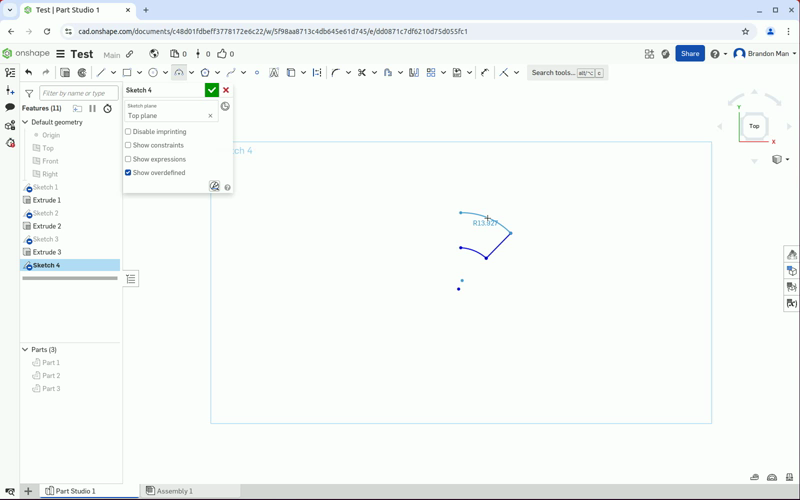
key(esc)
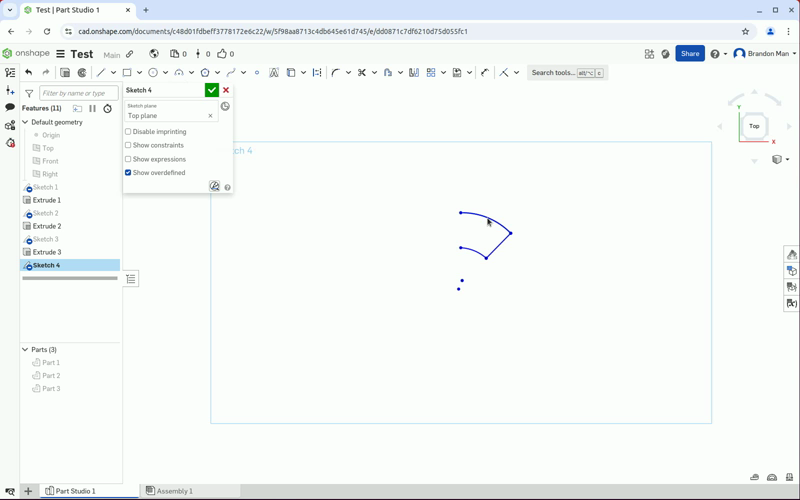
key(l)
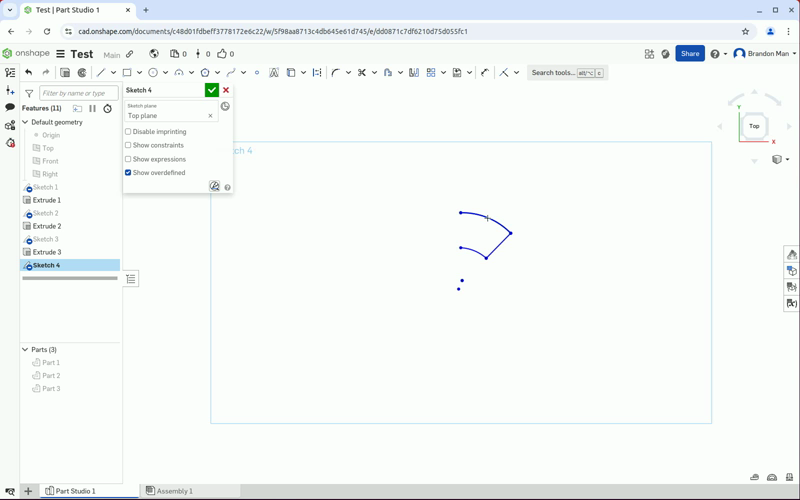
mouse_move(460, 212)
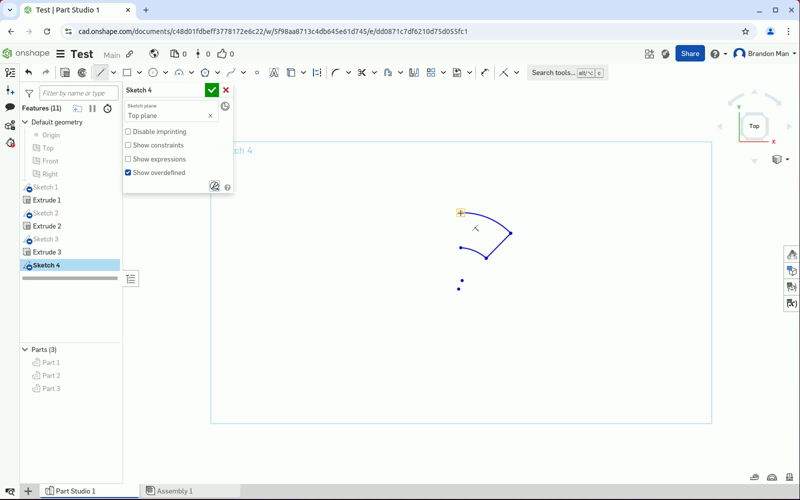
click(460, 212)
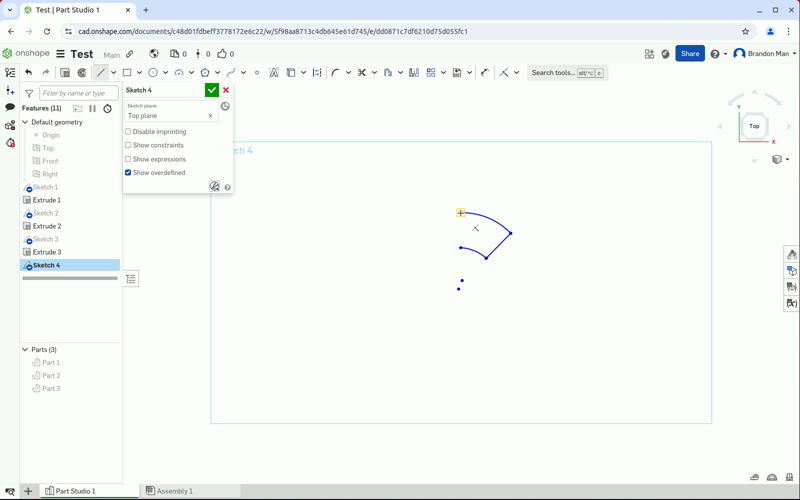
mouse_move(490, 212)
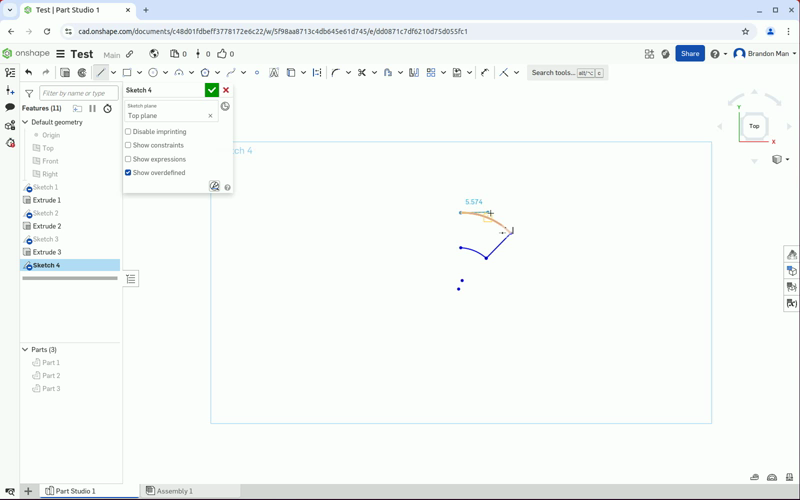
key_down(shift)
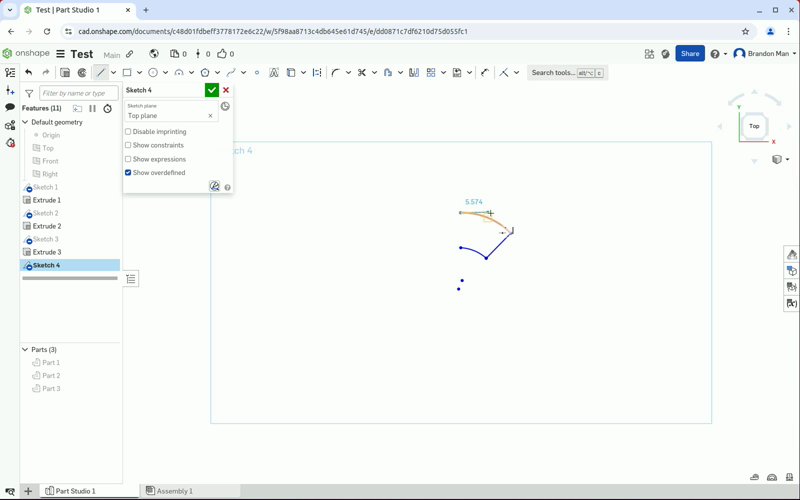
mouse_move(460, 247)
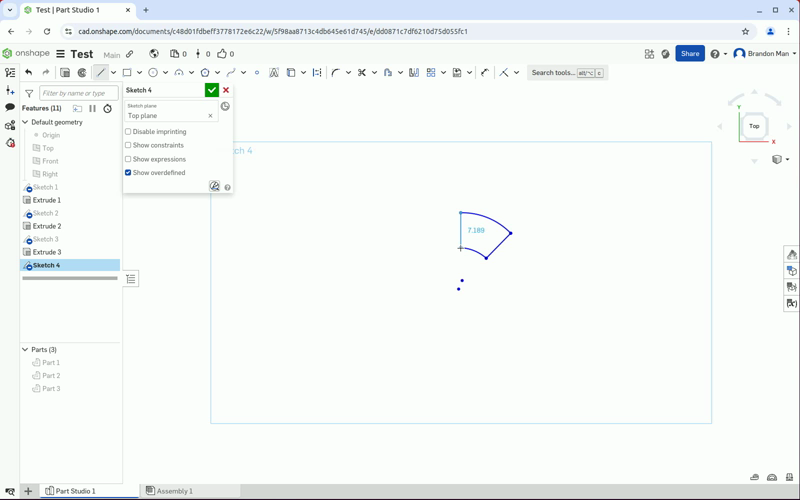
key_up(shift)
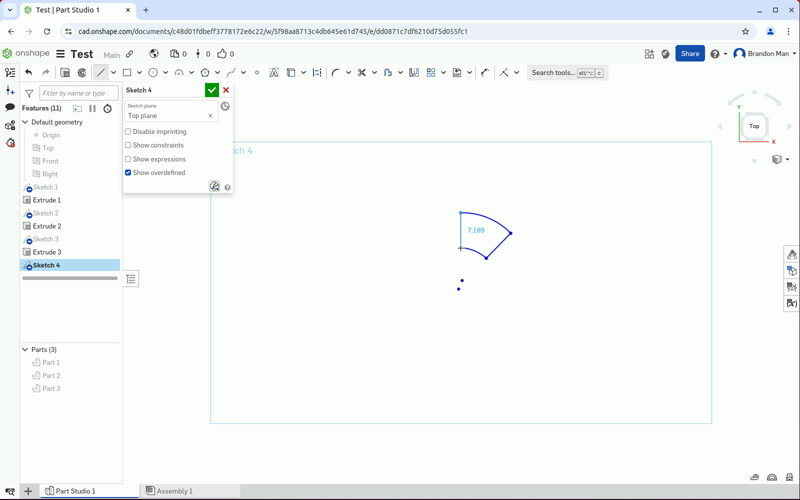
click(460, 247)
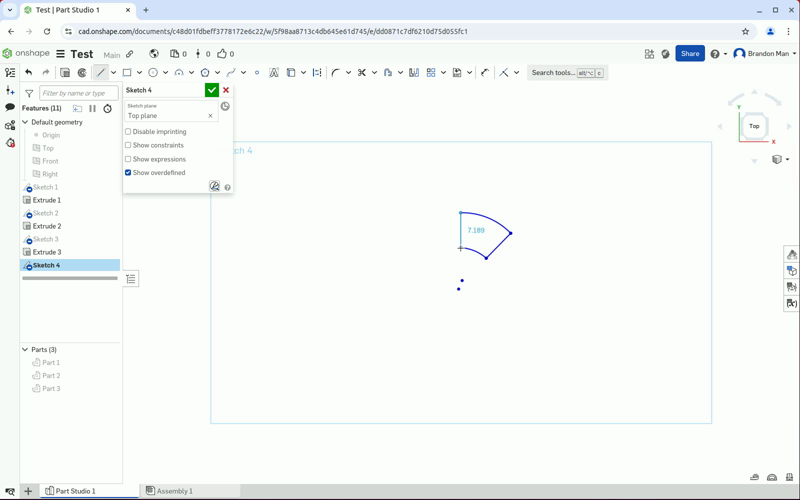
key(esc)
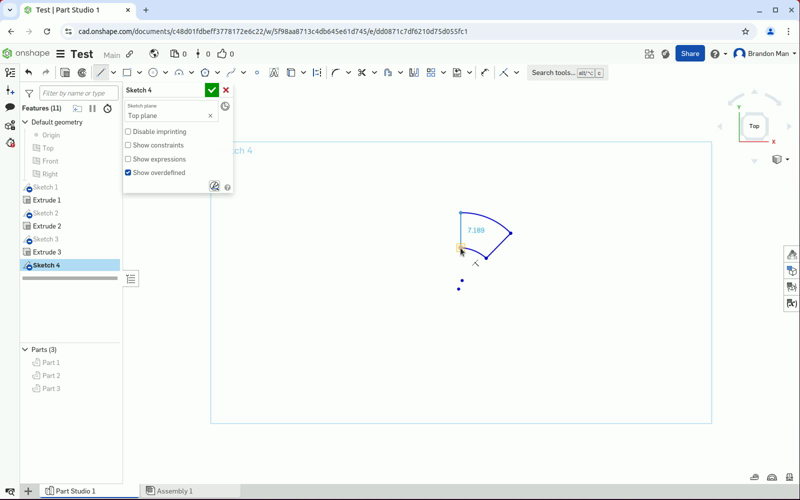
mouse_move(469, 214)
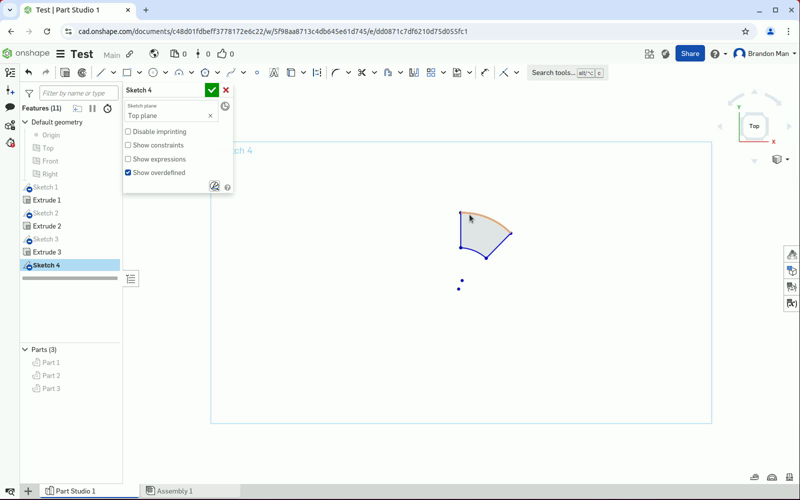
scroll(6)
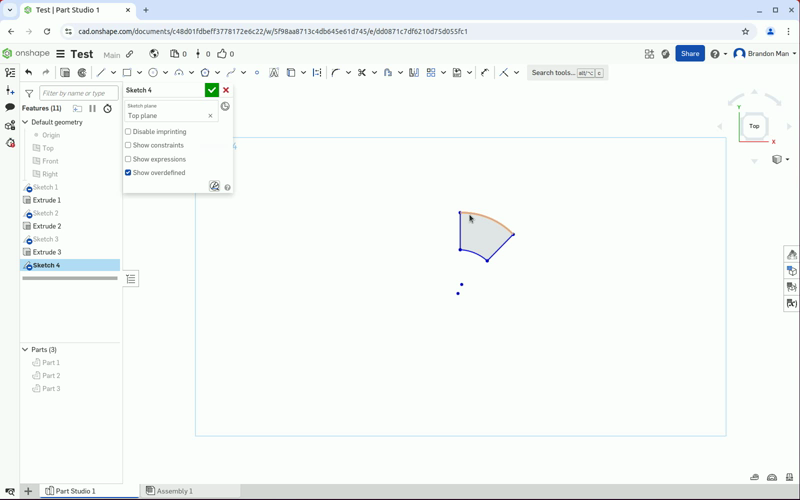
scroll(6)
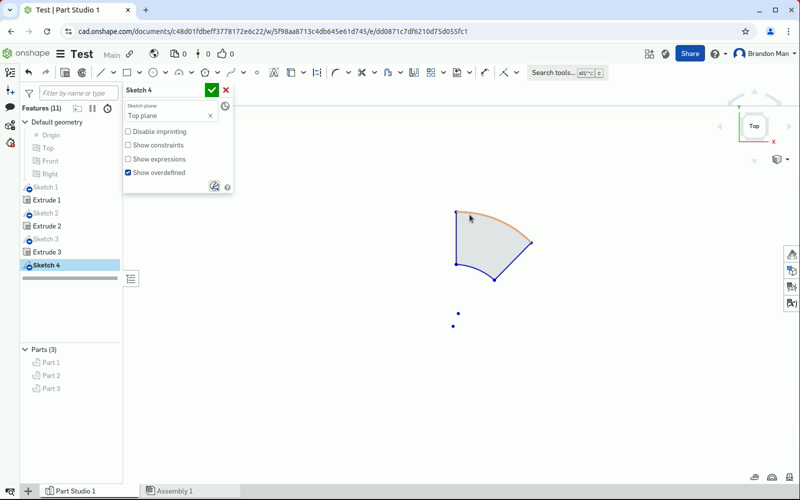
scroll(6)
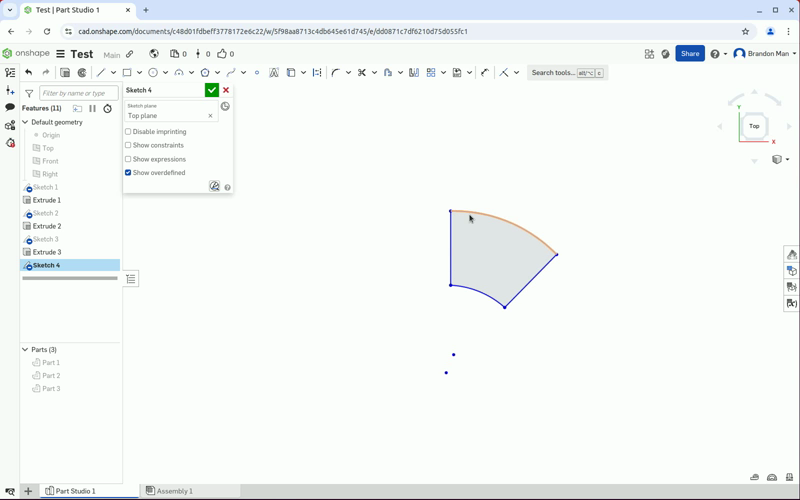
scroll(6)
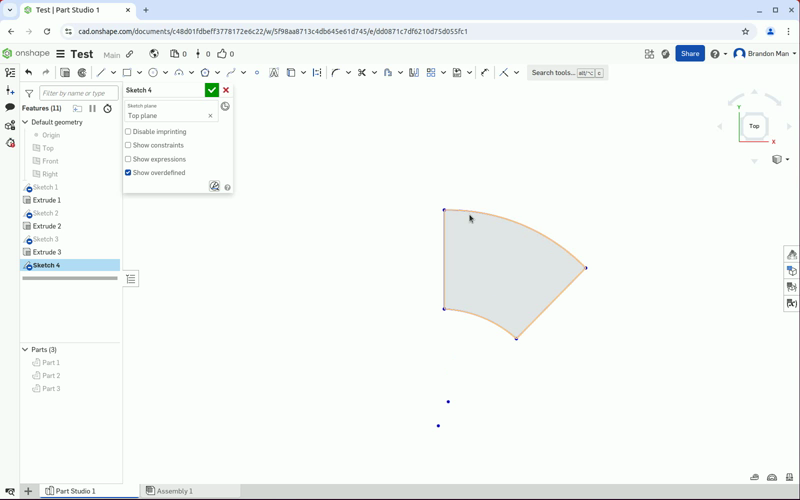
scroll(6)
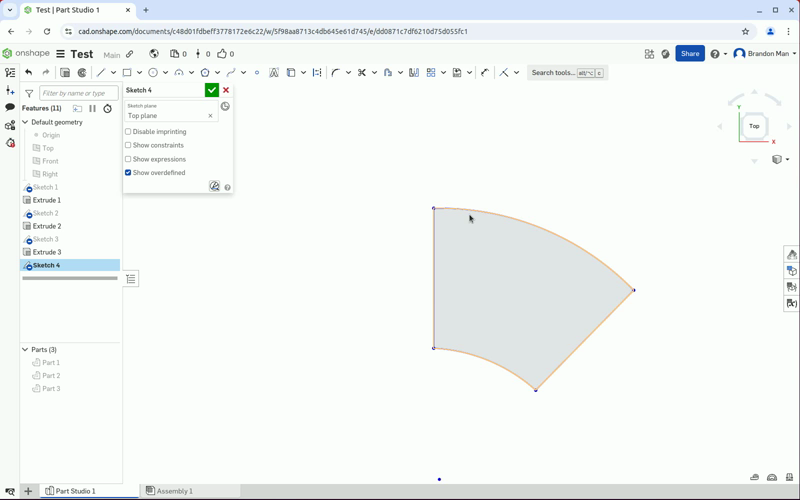
scroll(6)
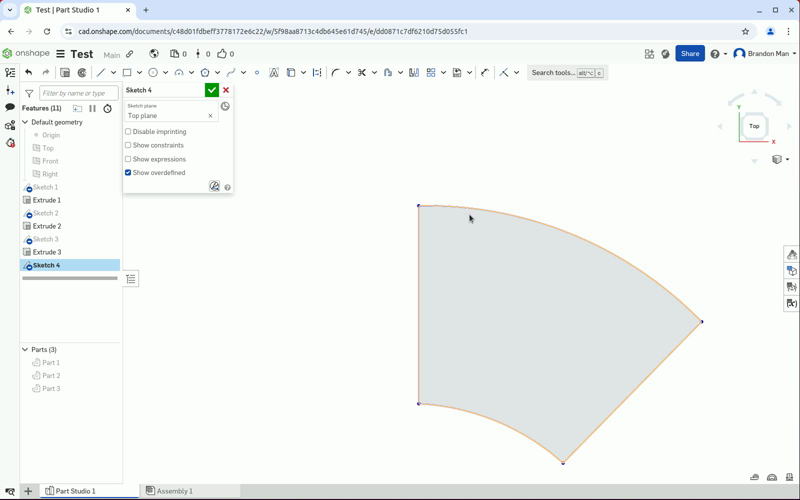
scroll(6)
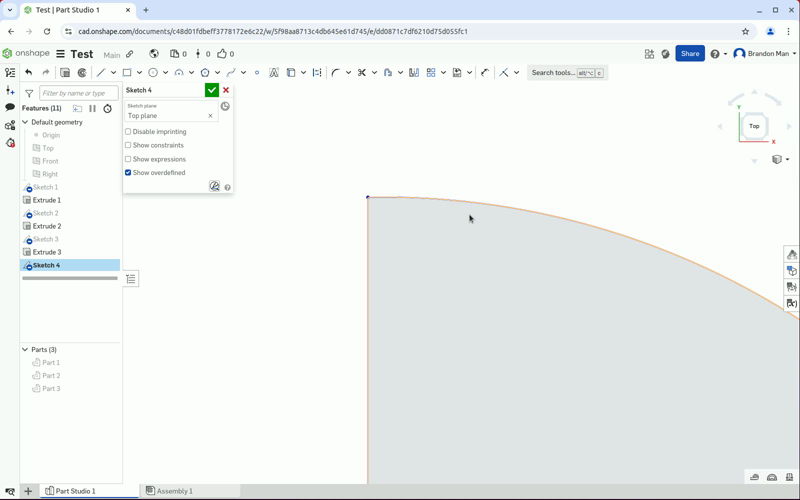
click(469, 214)
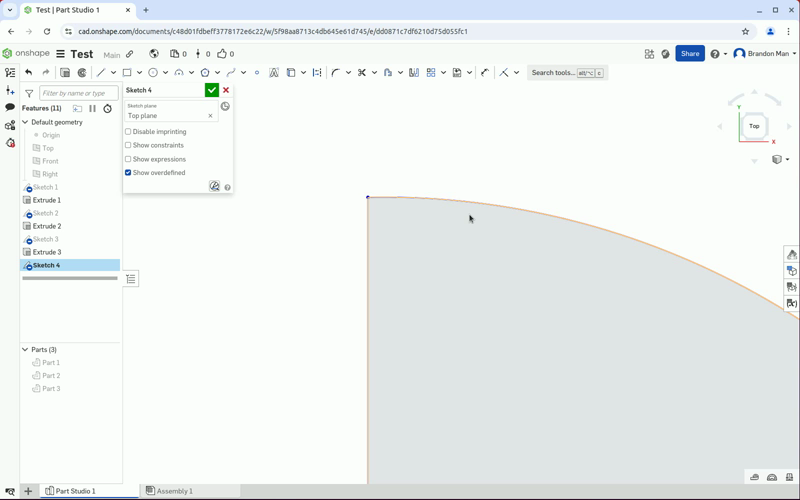
scroll(-6)
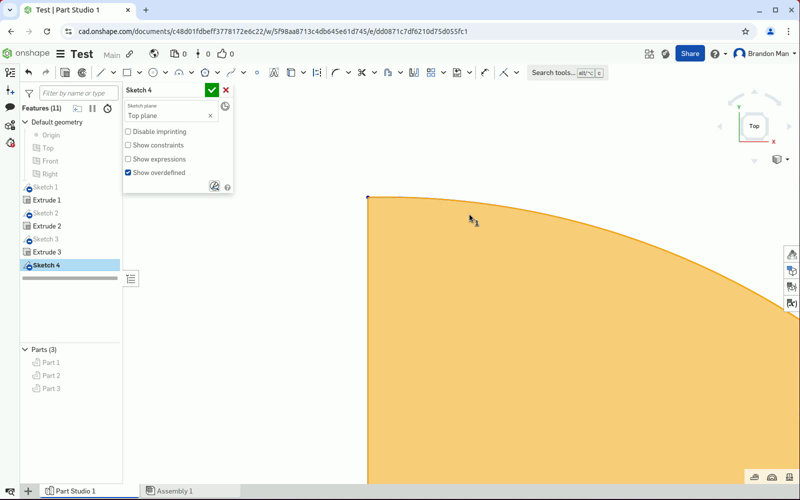
scroll(-6)
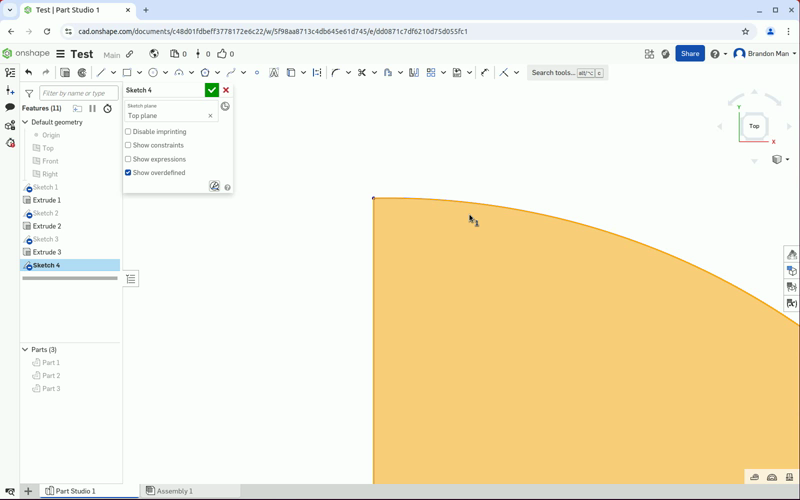
scroll(-6)
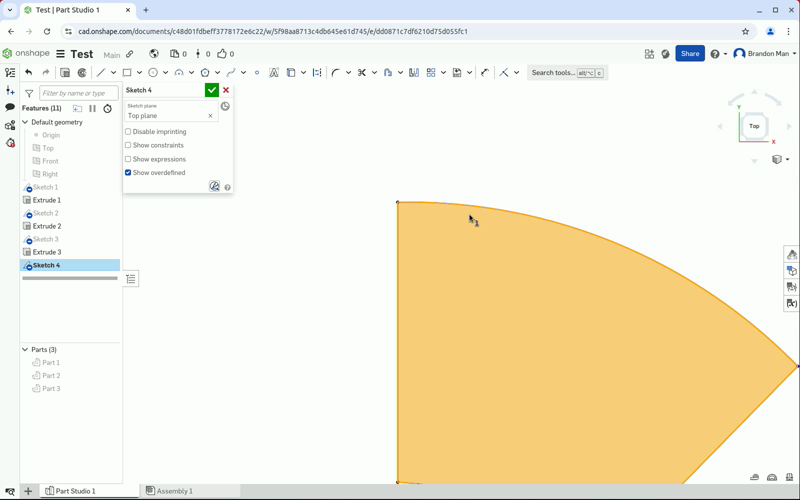
scroll(-6)
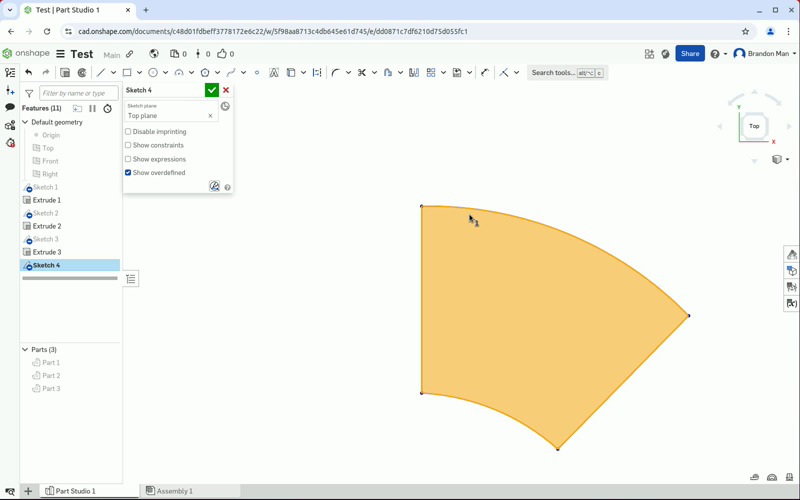
scroll(-6)
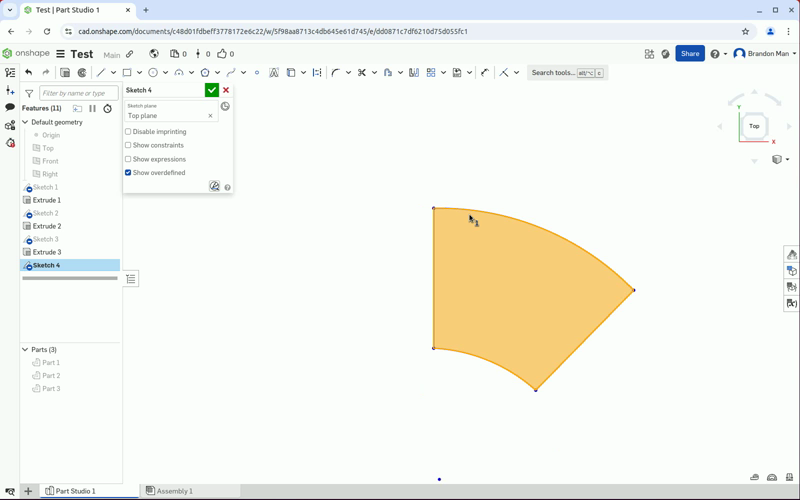
scroll(-6)
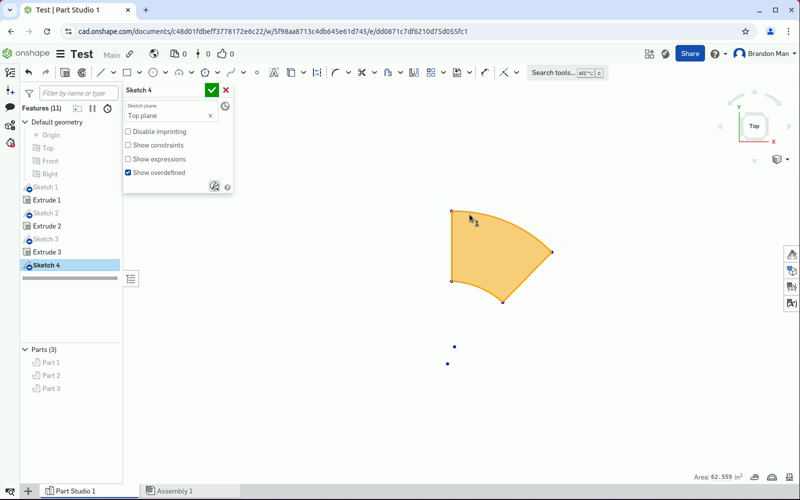
scroll(-6)
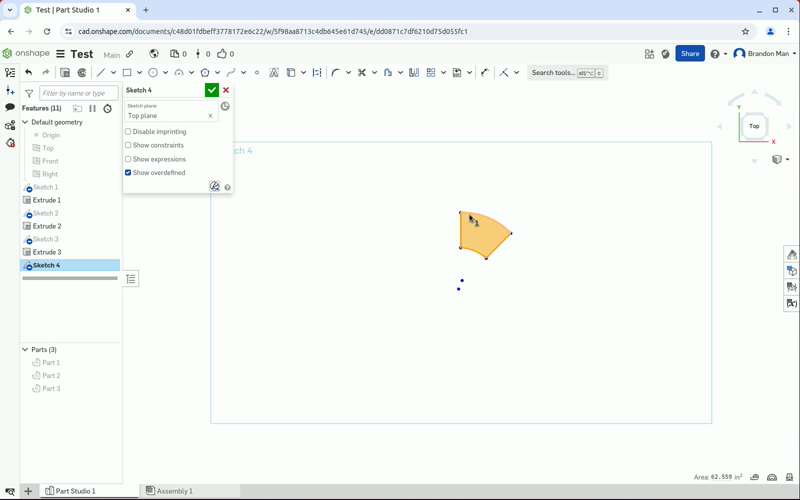
mouse_move(73, 352)
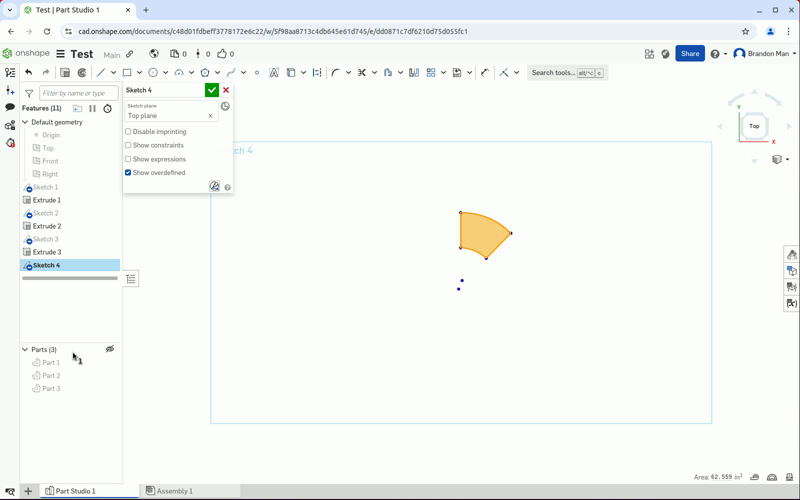
key(shift+y)
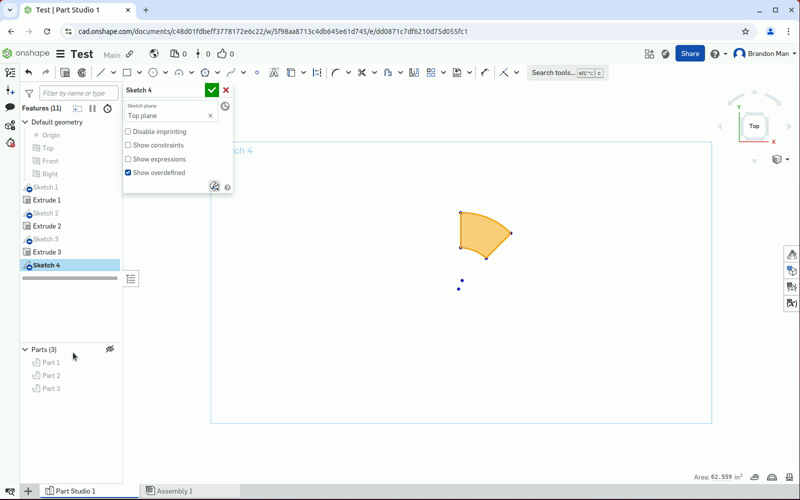
key(shift+e)
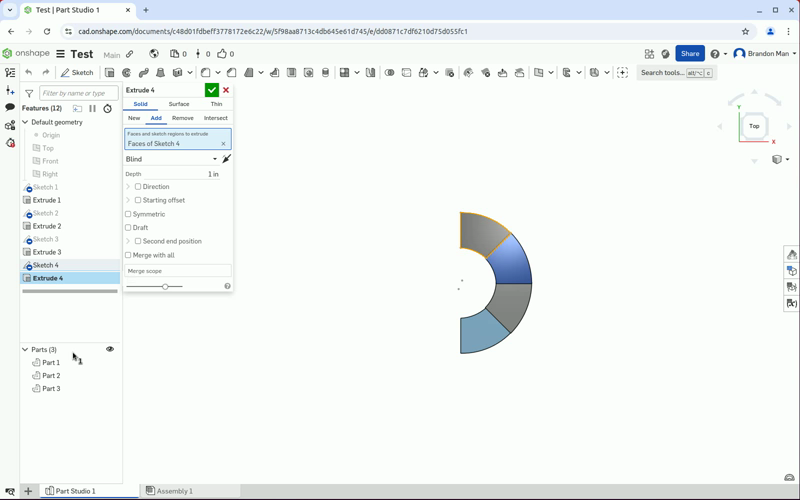
mouse_move(143, 106)
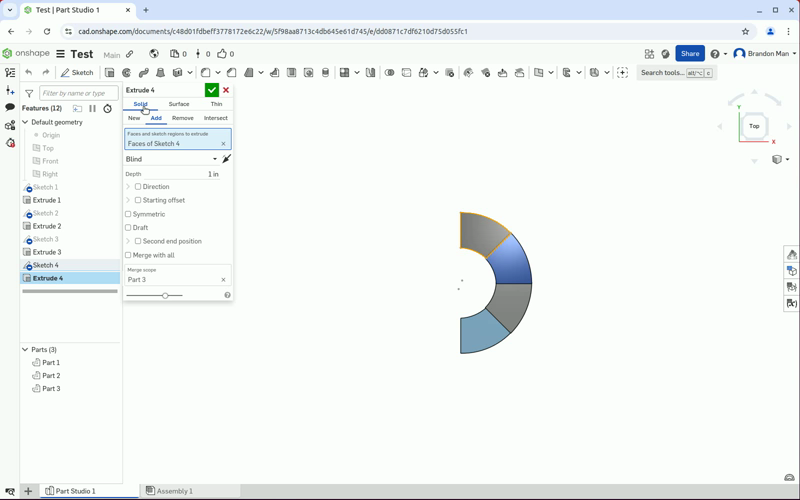
click(143, 106)
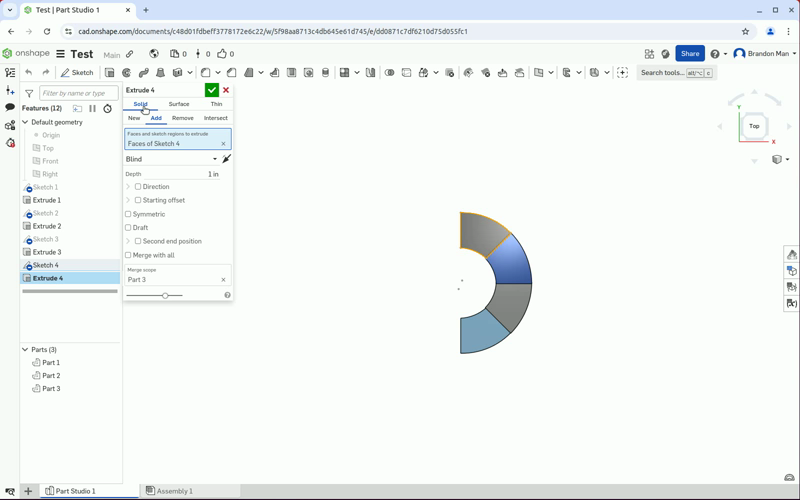
mouse_move(137, 120)
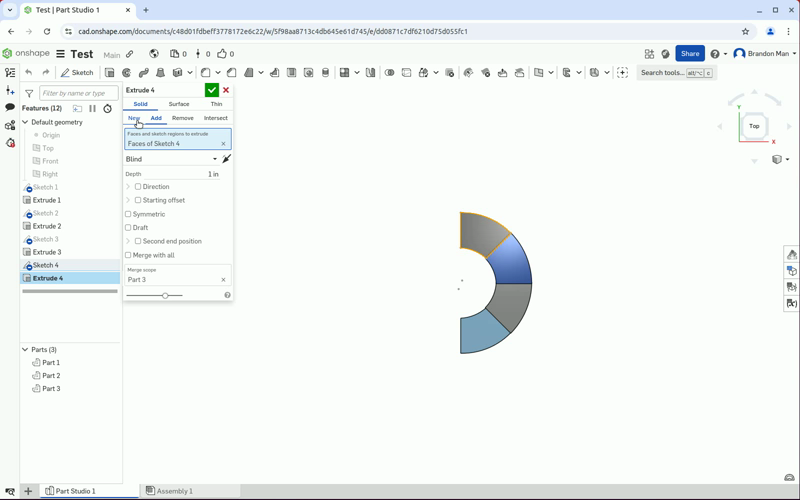
click(137, 120)
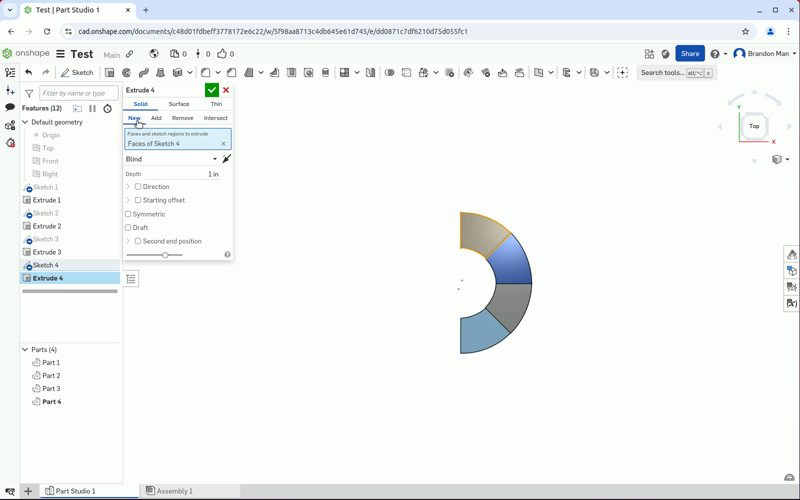
key(tab, 4)
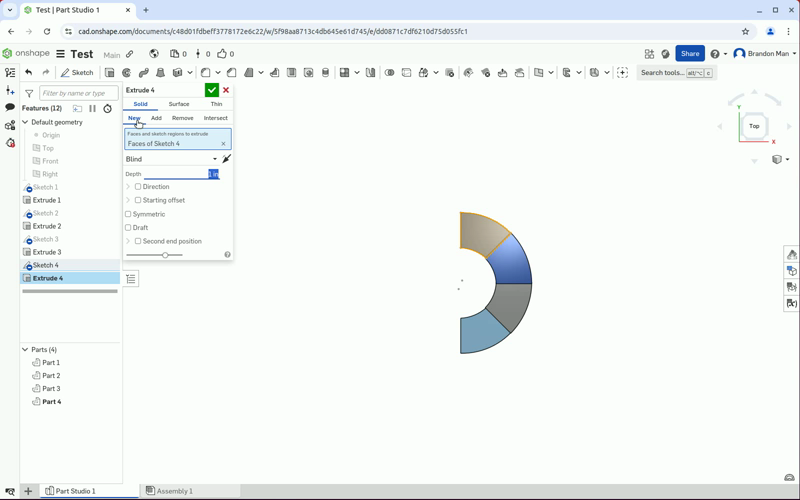
text(11.554)
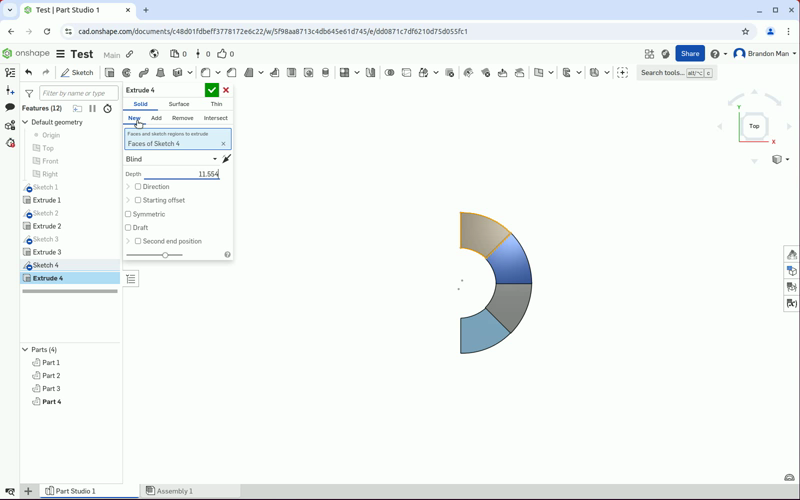
key(enter)
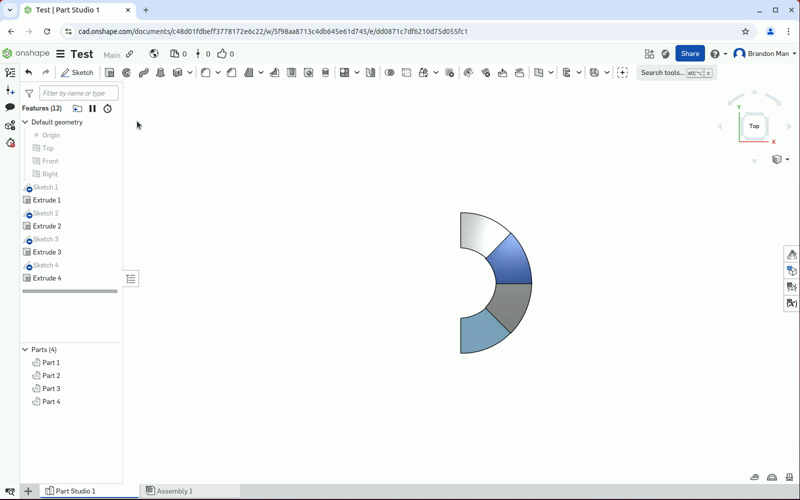
key(shift+h)
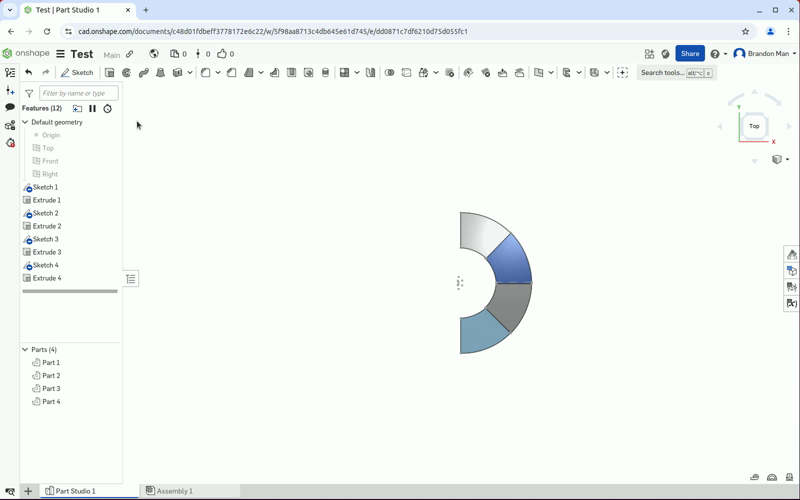
key(shift+h)
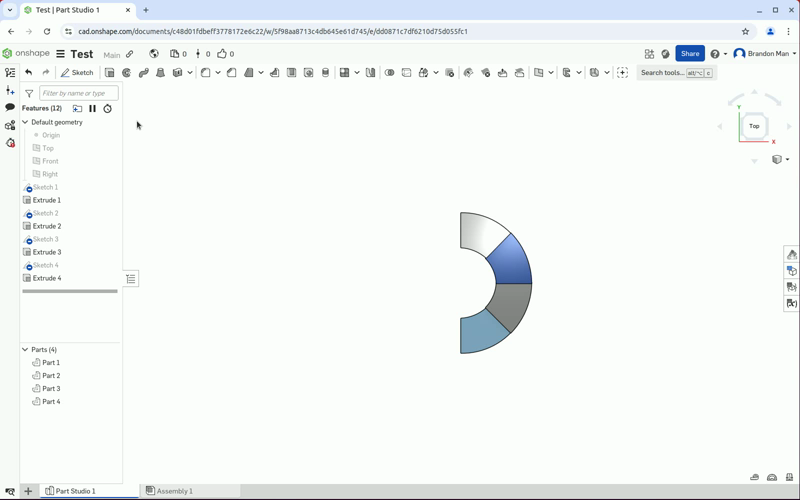
mouse_move(73, 189)
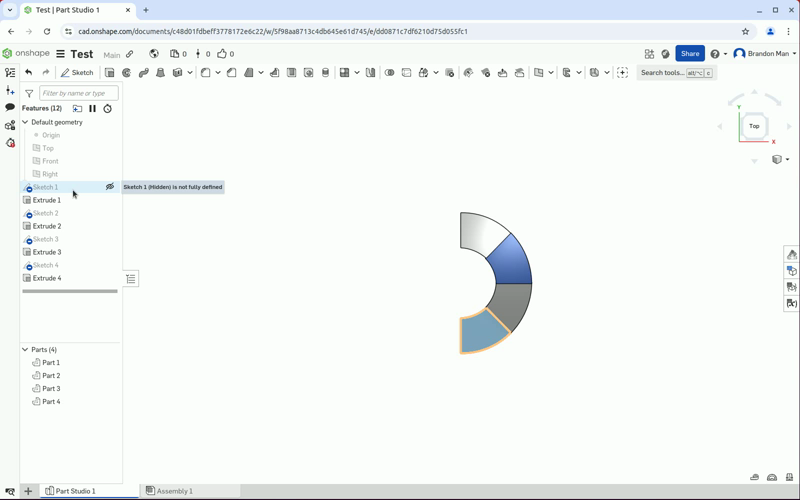
click(73, 189)
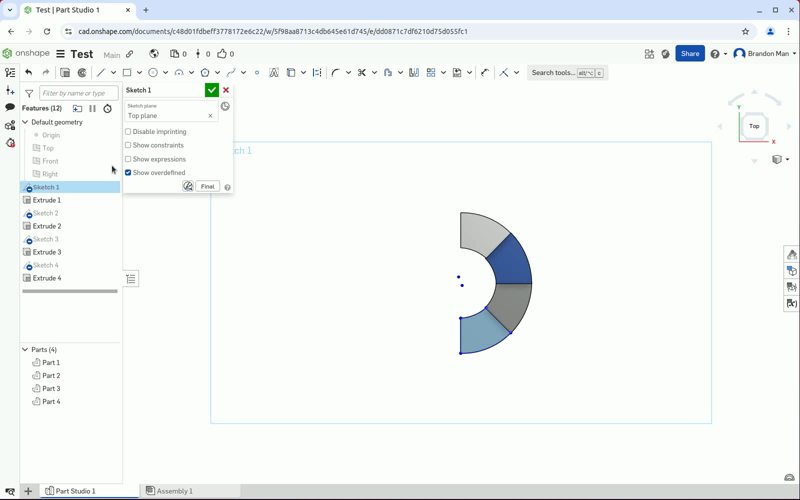
mouse_move(229, 92)
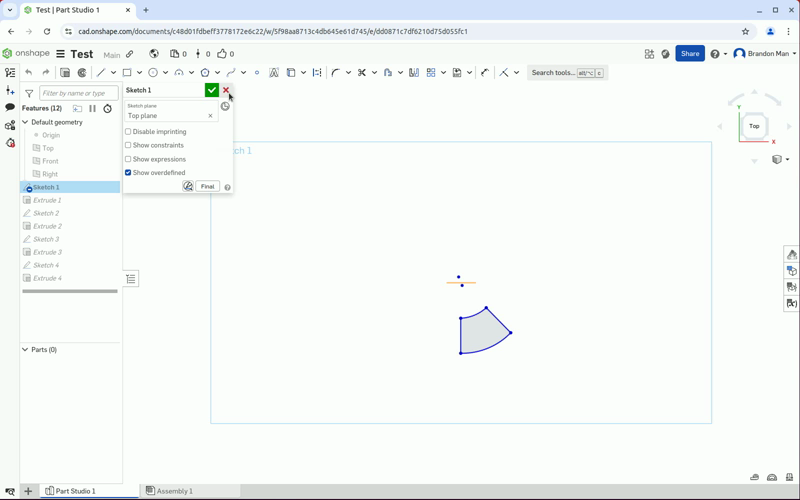
click(229, 92)
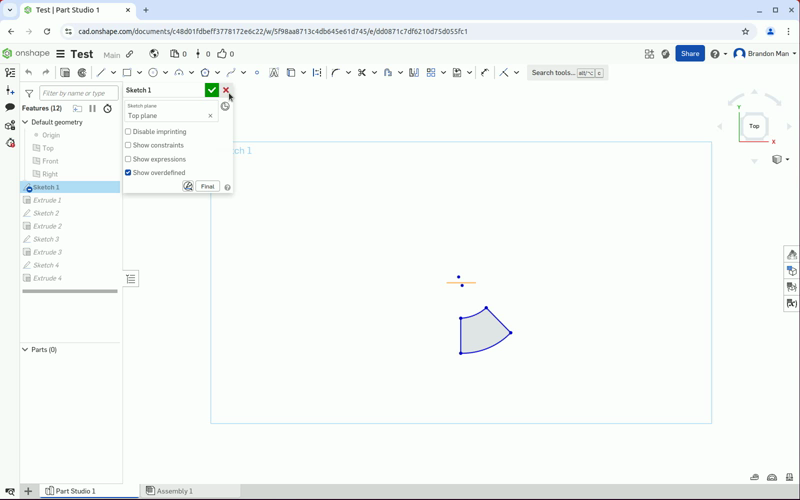
key(shift+s)
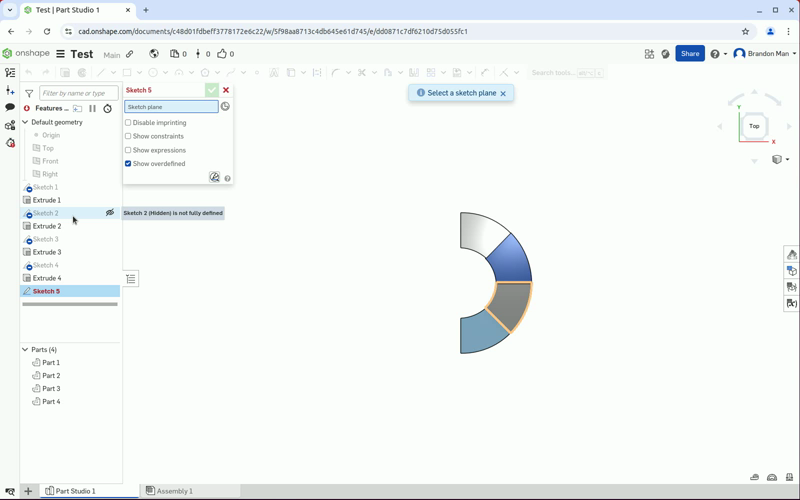
scroll(3)
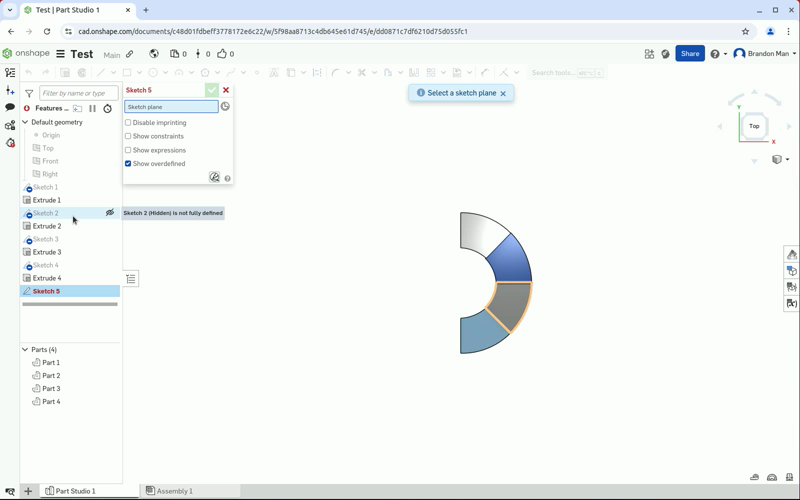
mouse_move(73, 150)
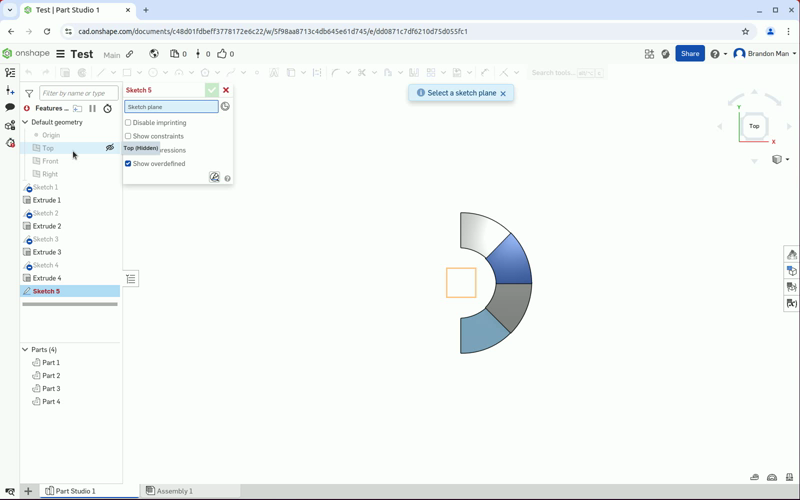
click(73, 150)
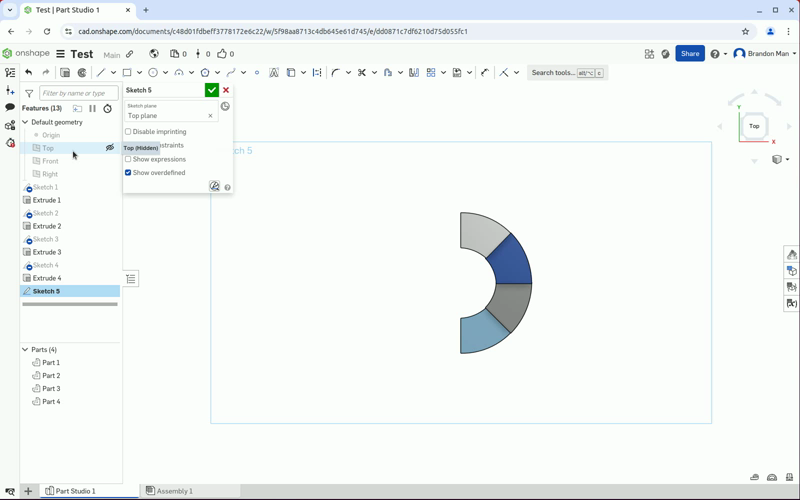
mouse_move(73, 352)
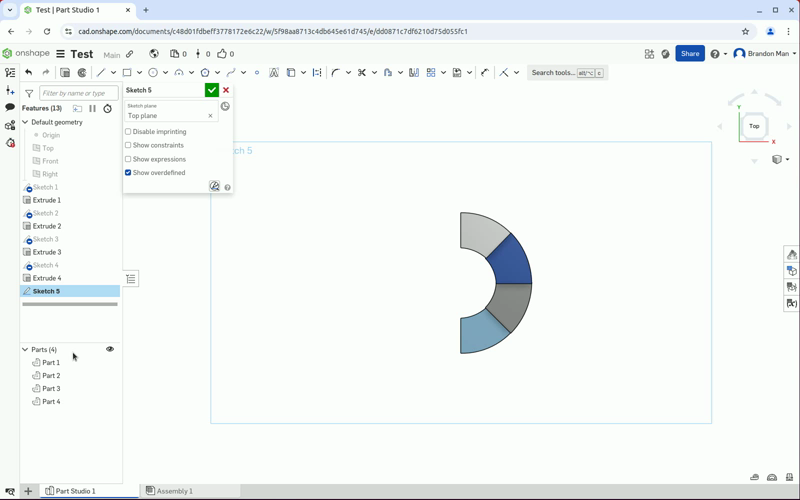
key(y)
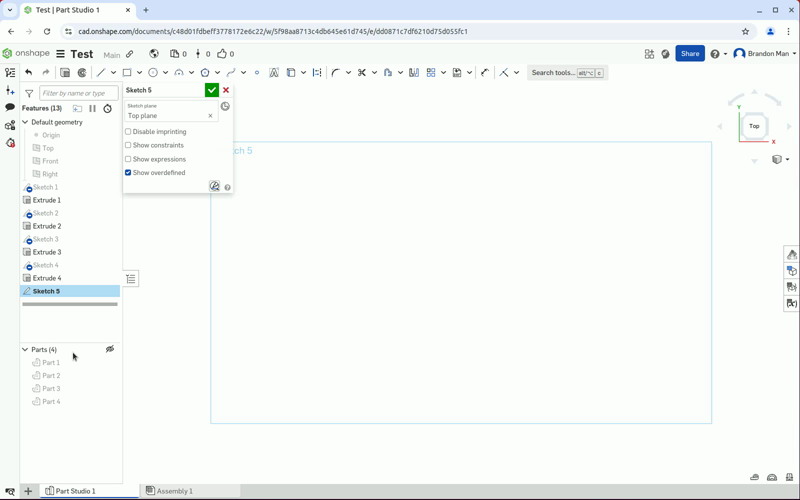
key(l)
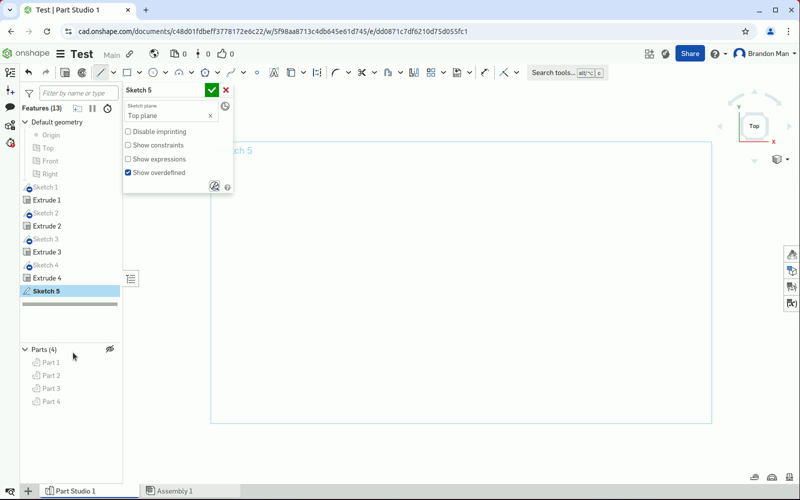
key_down(shift)
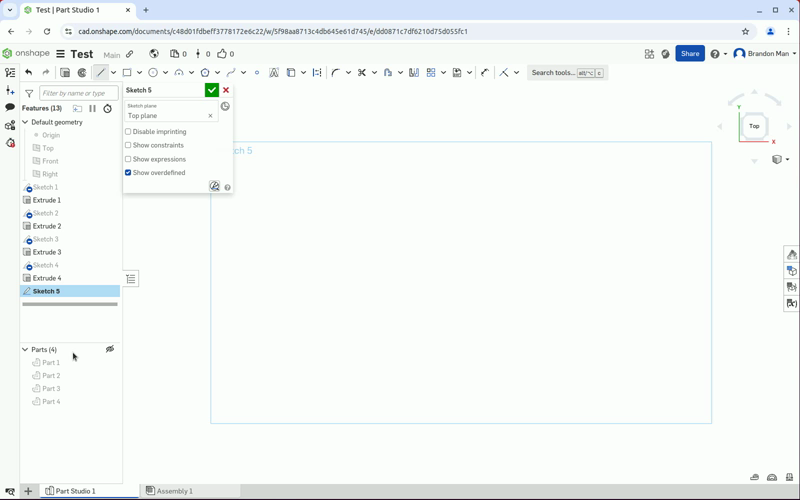
mouse_move(411, 233)
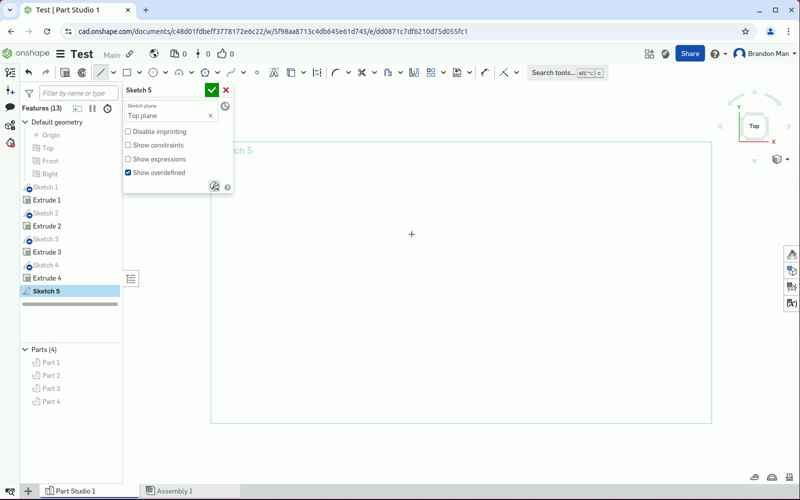
click(411, 233)
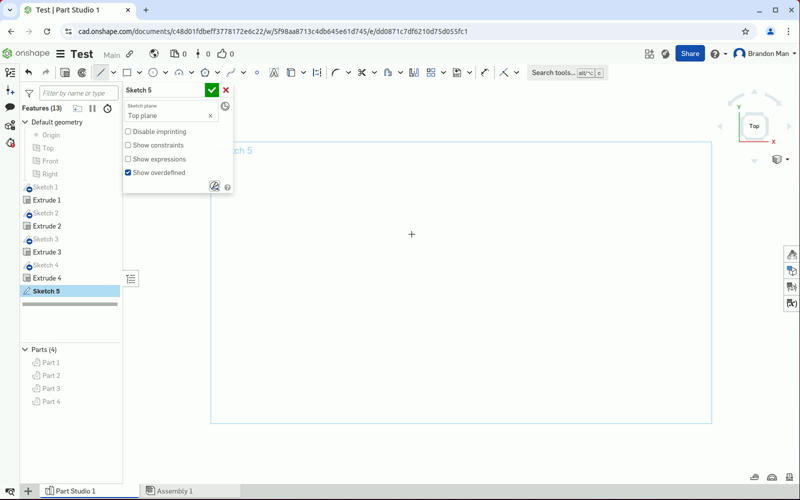
key_up(shift)
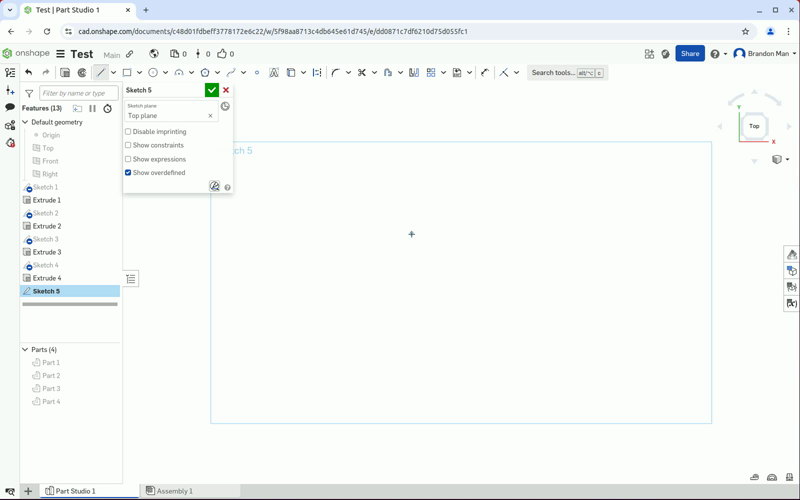
key_down(shift)
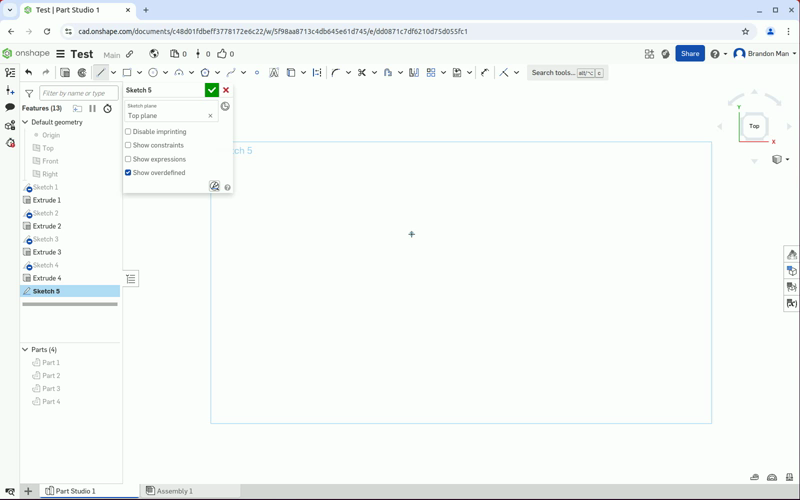
mouse_move(441, 233)
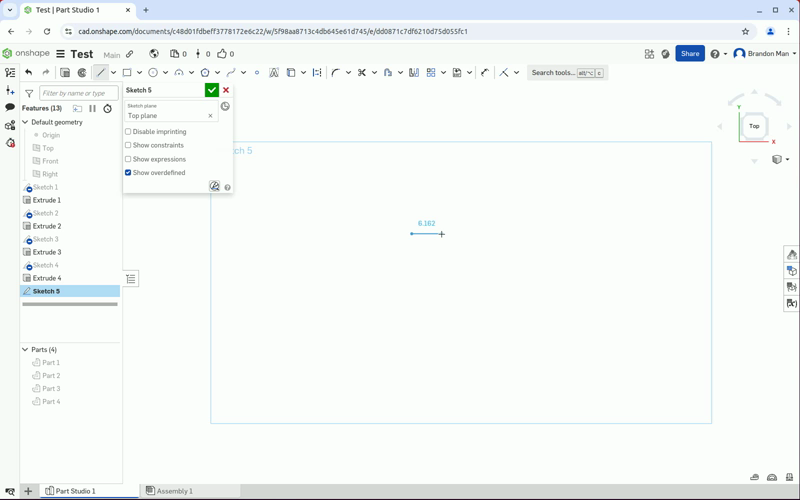
mouse_move(436, 258)
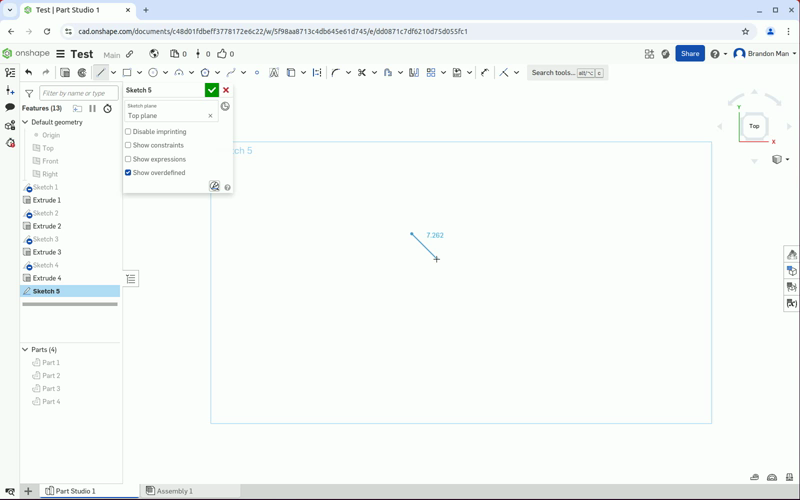
click(436, 258)
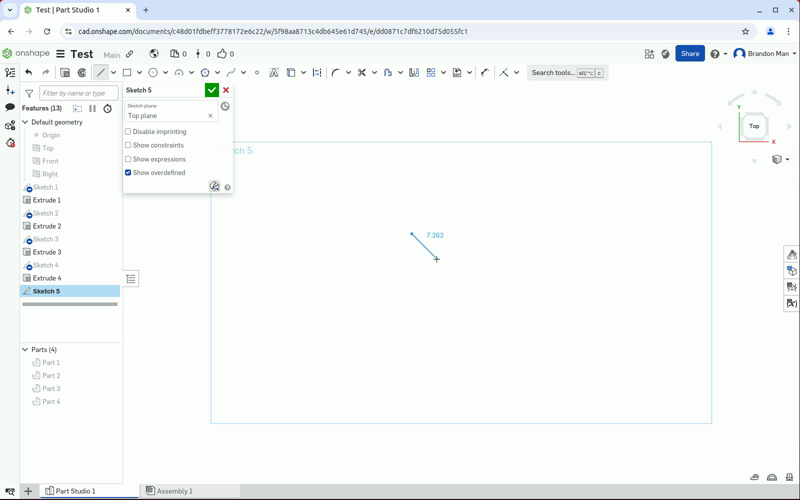
key_up(shift)
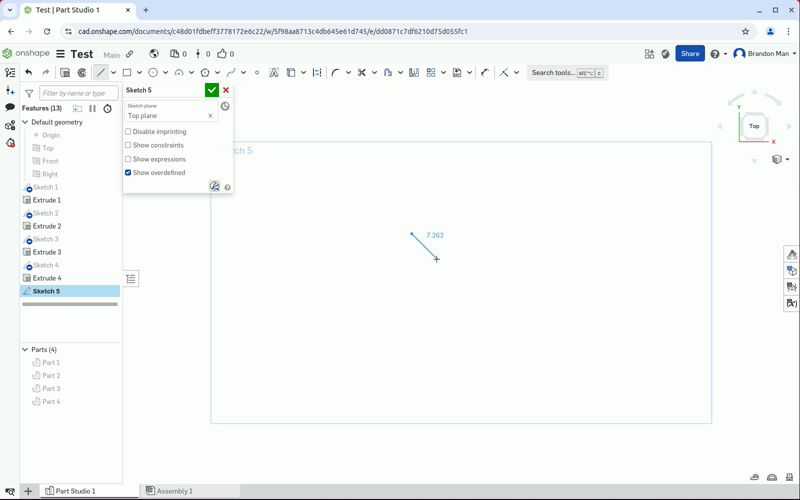
key(esc)
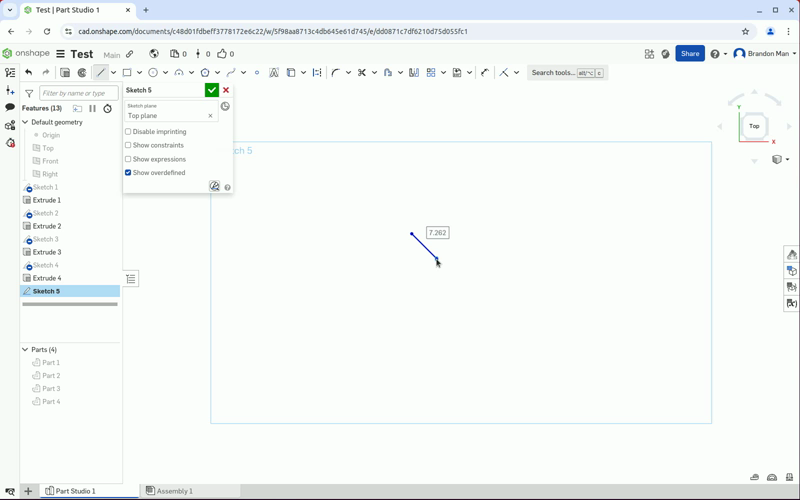
key(a)
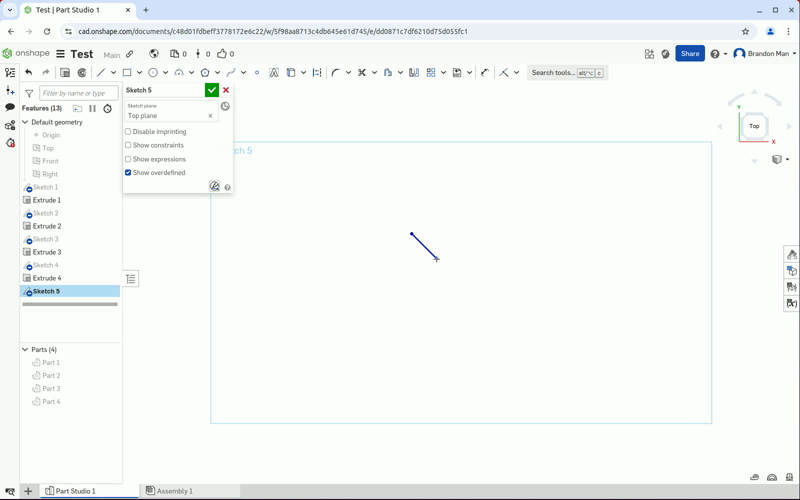
mouse_move(436, 258)
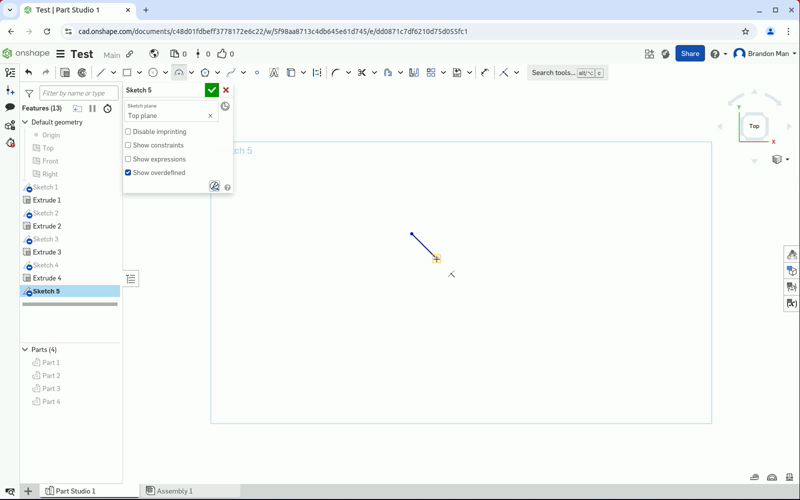
click(436, 258)
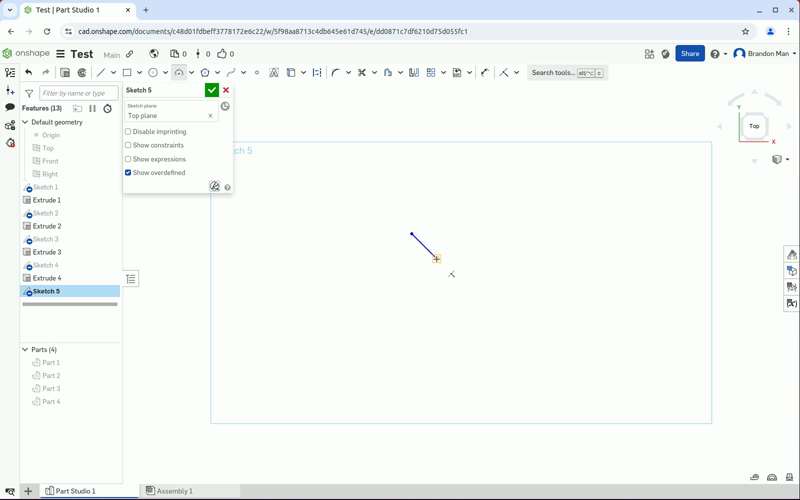
key_down(shift)
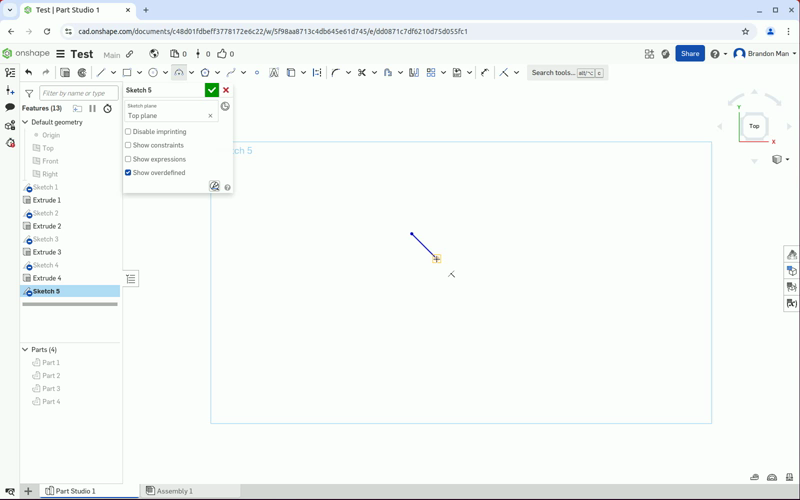
mouse_move(461, 248)
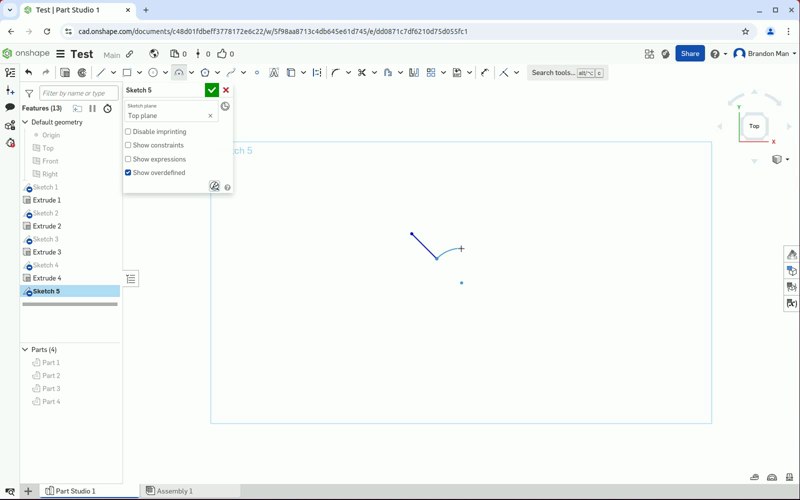
click(461, 248)
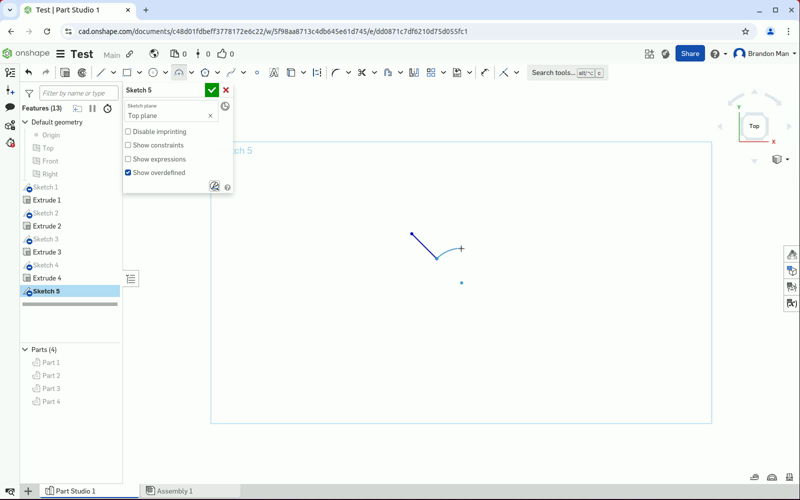
mouse_move(448, 251)
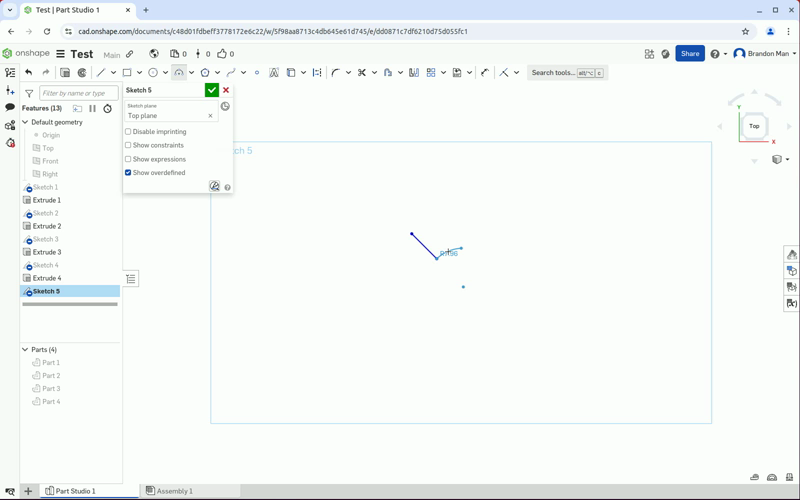
click(448, 251)
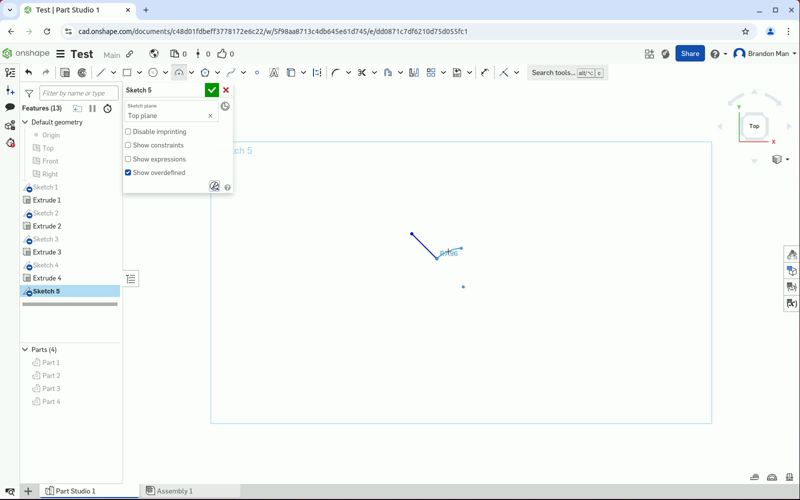
key_up(shift)
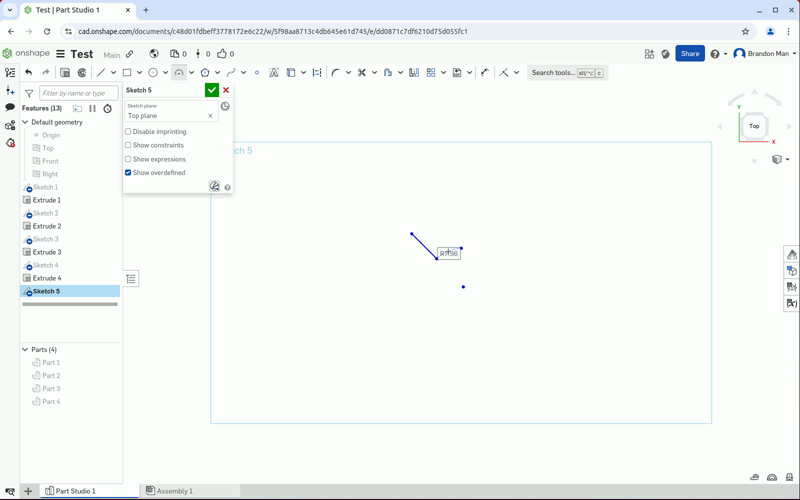
key(esc)
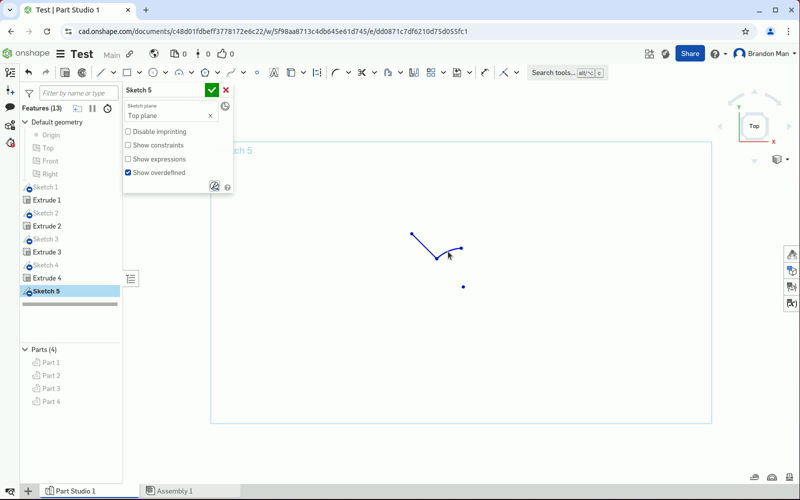
key(l)
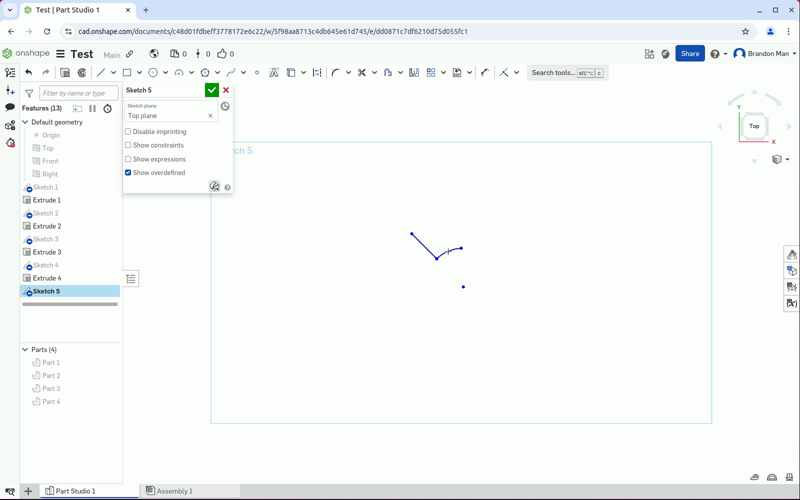
mouse_move(461, 248)
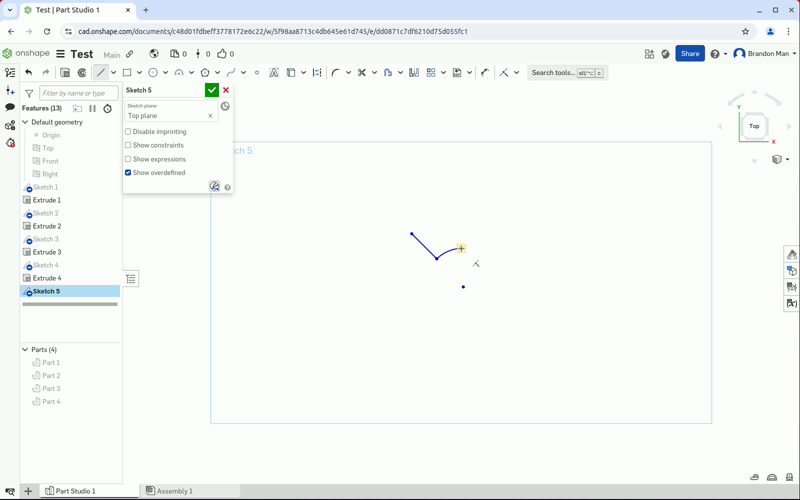
click(461, 248)
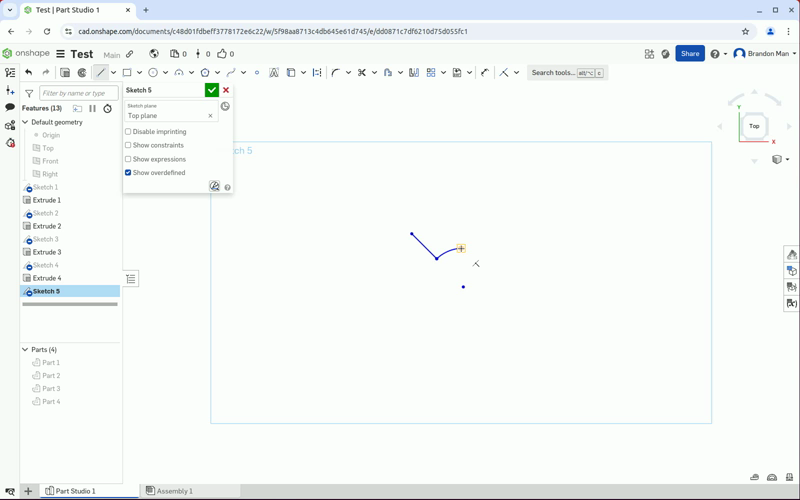
key_down(shift)
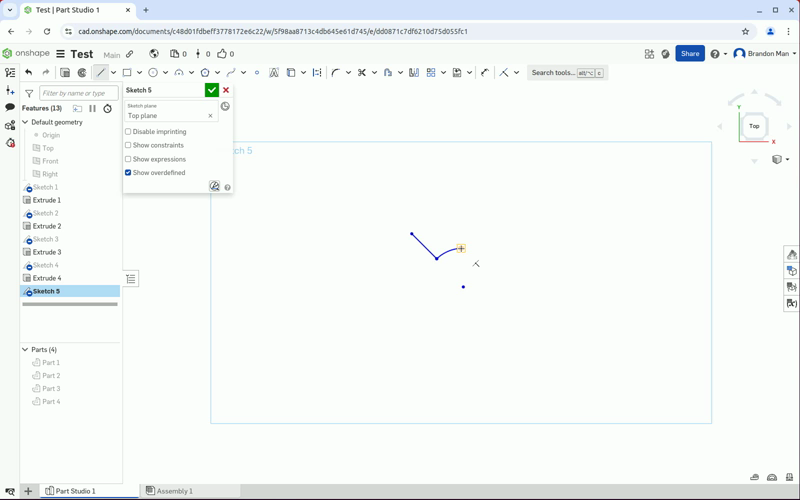
mouse_move(491, 248)
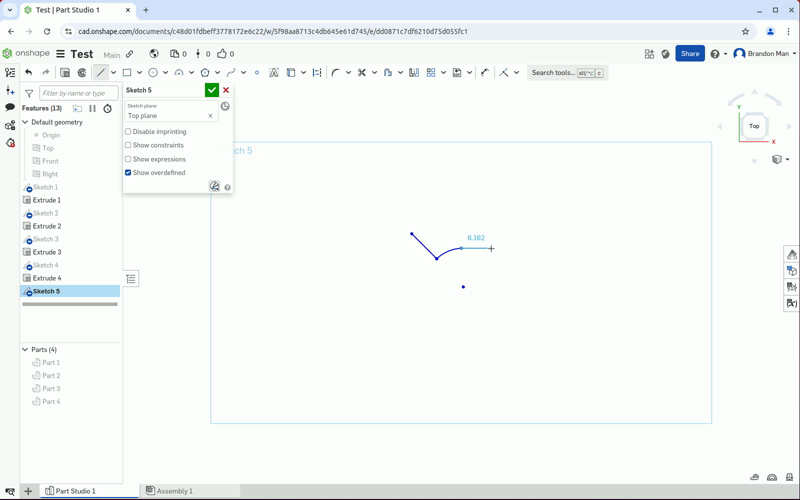
mouse_move(461, 213)
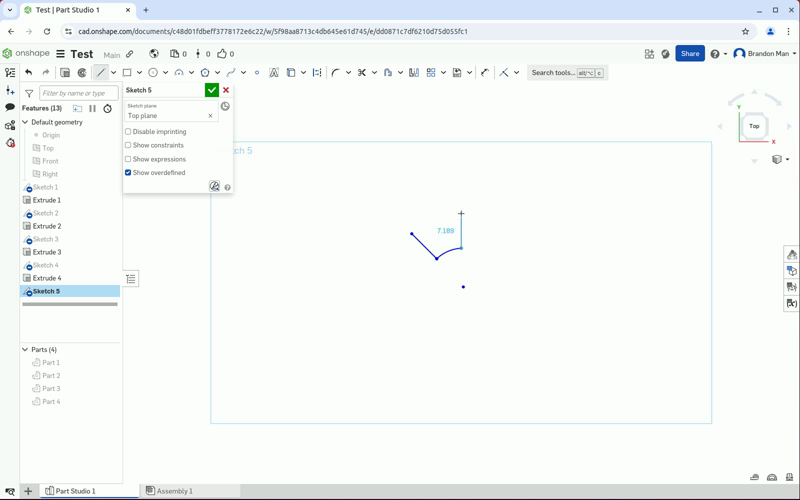
click(461, 213)
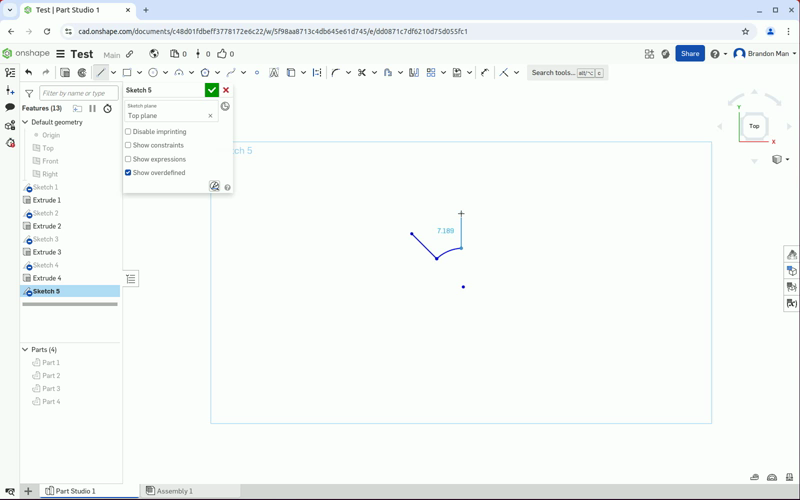
key_up(shift)
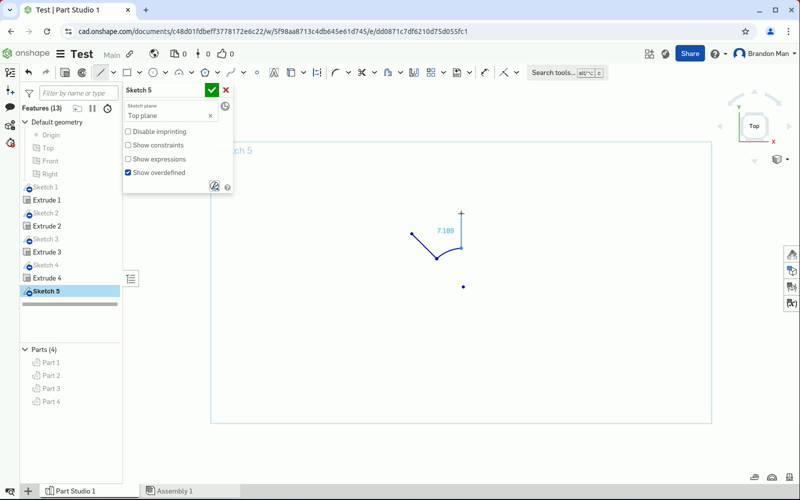
key(esc)
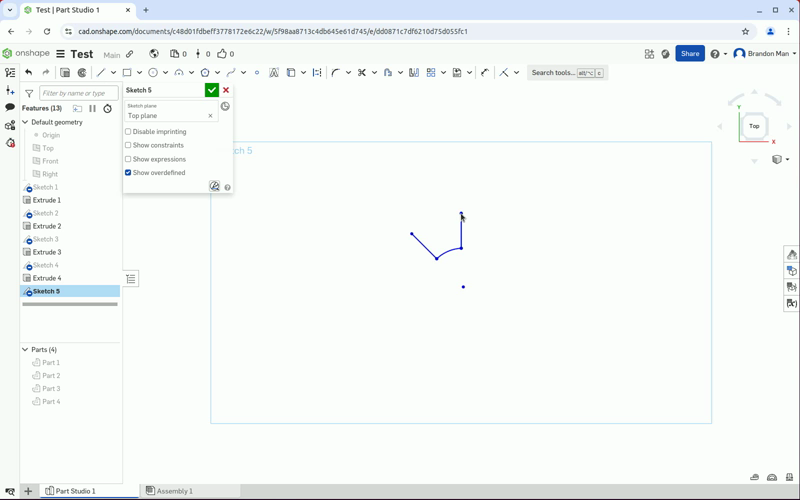
key(a)
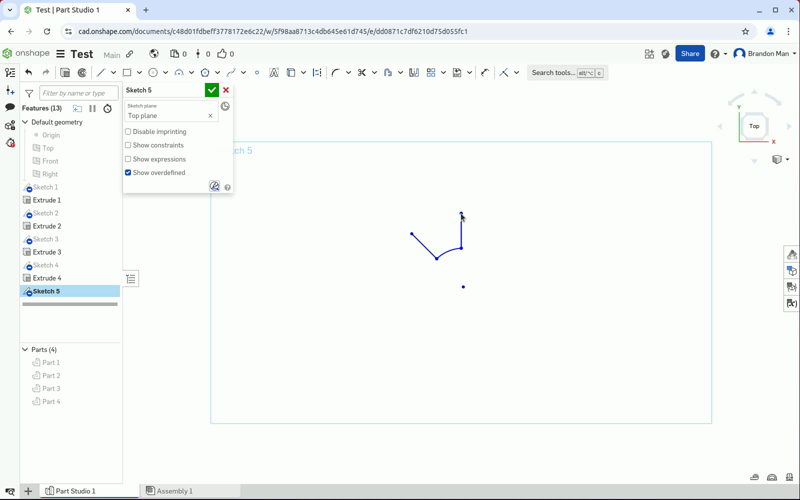
mouse_move(461, 213)
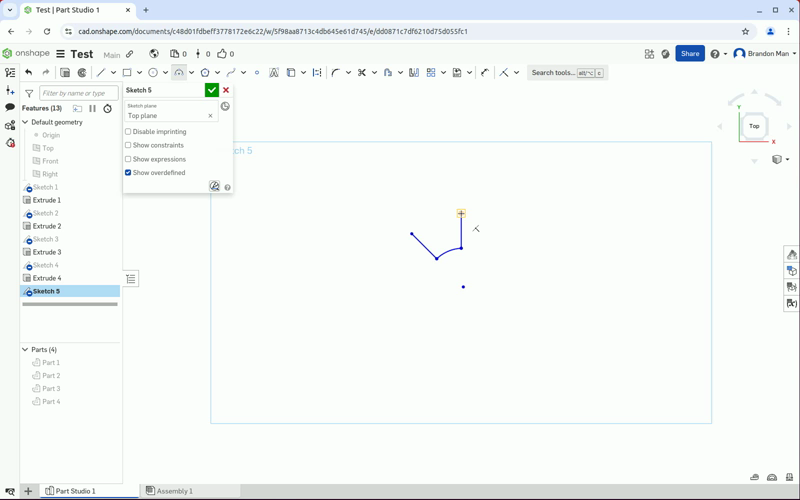
click(461, 213)
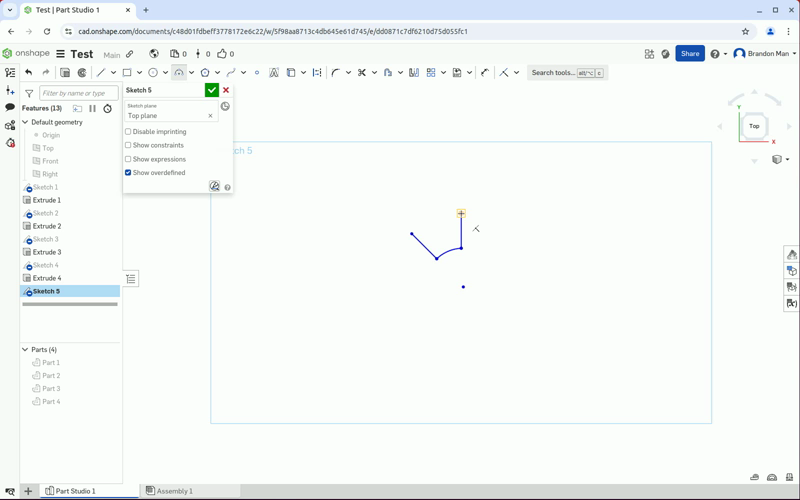
mouse_move(411, 233)
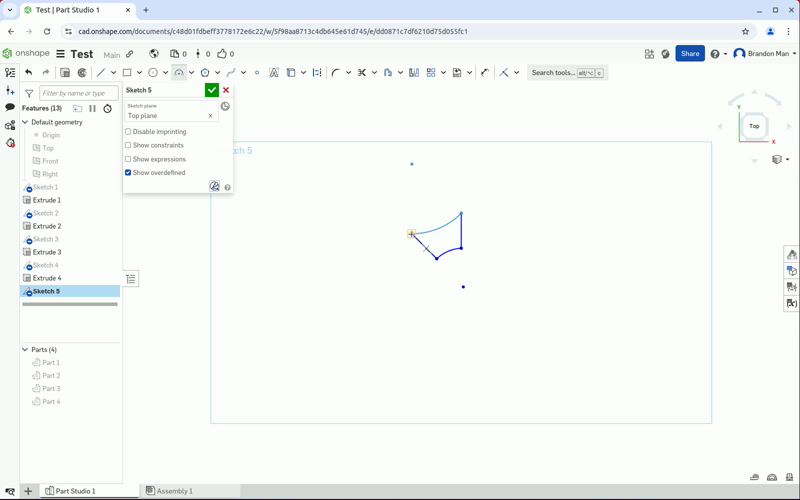
click(411, 233)
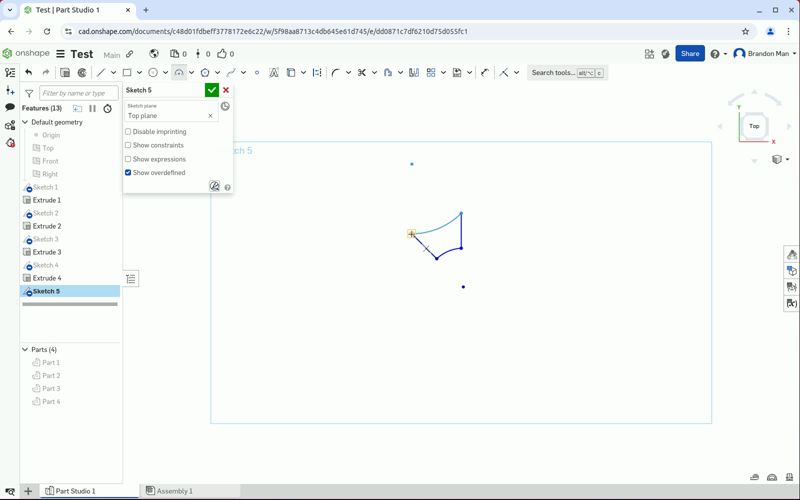
key_down(shift)
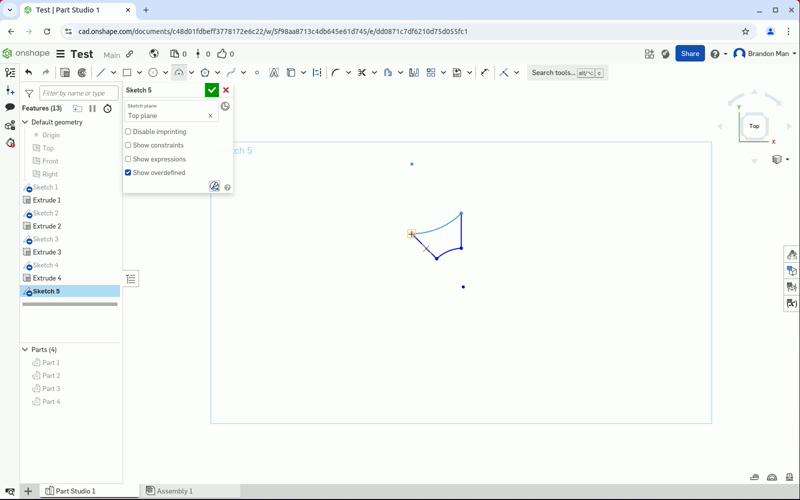
mouse_move(434, 218)
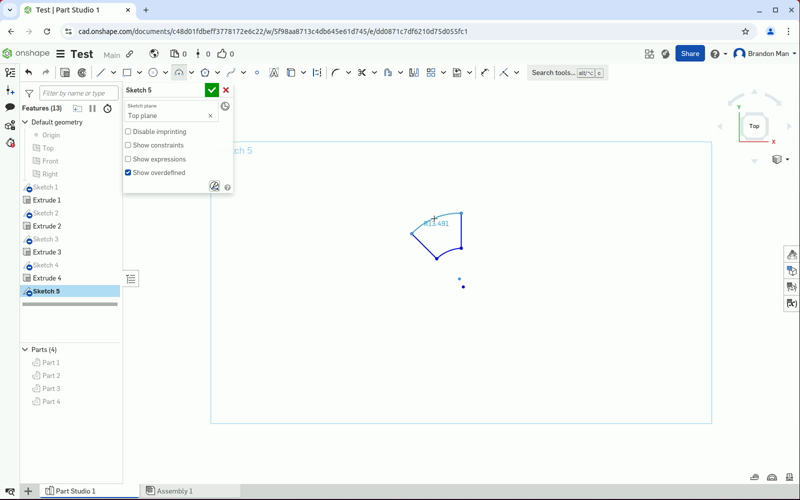
click(434, 218)
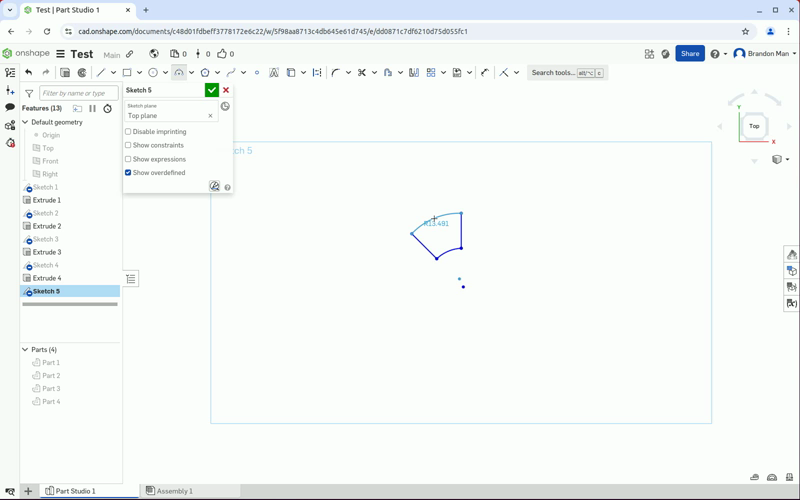
key_up(shift)
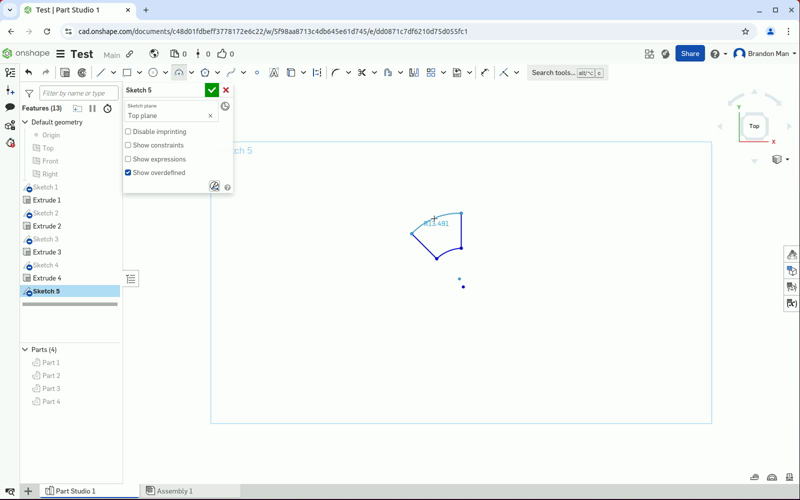
key(esc)
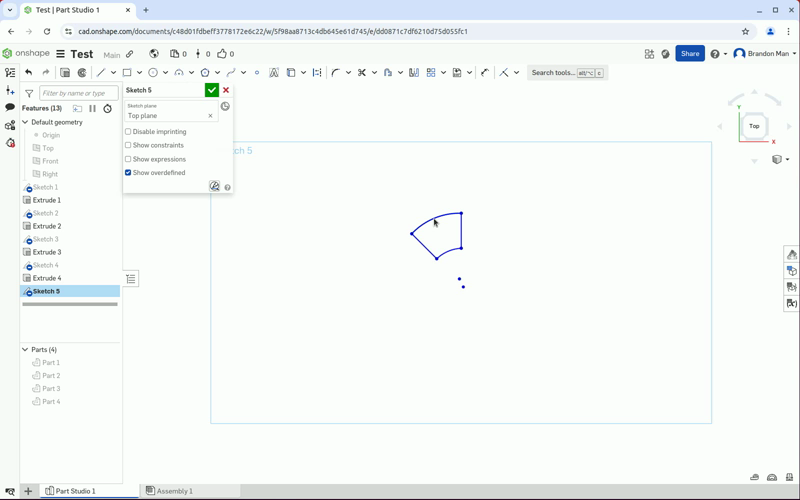
mouse_move(421, 241)
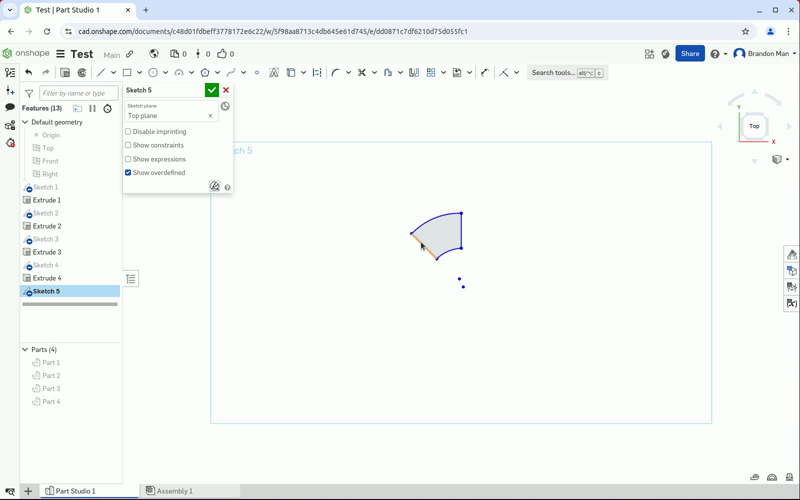
scroll(6)
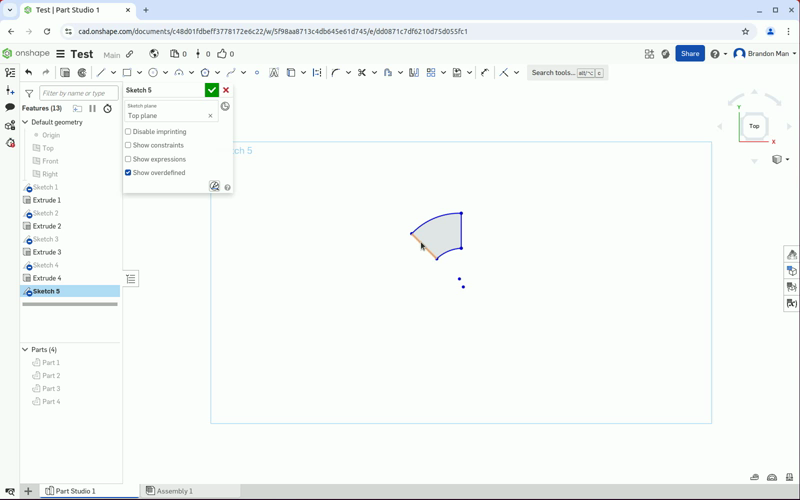
scroll(6)
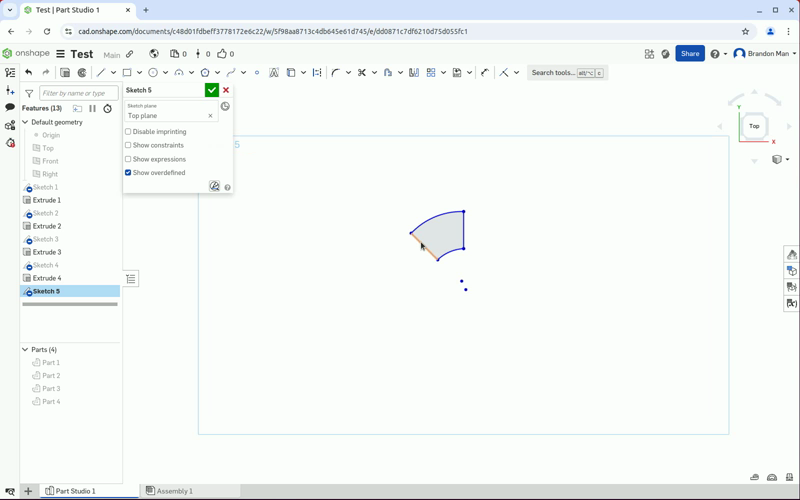
scroll(6)
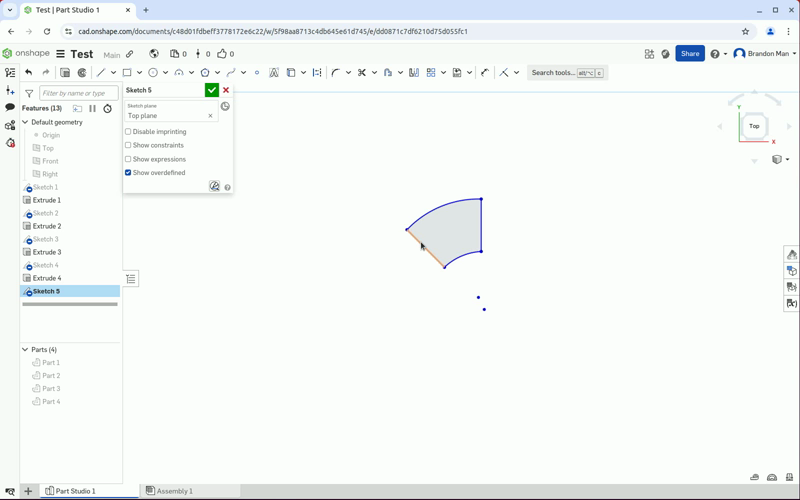
scroll(6)
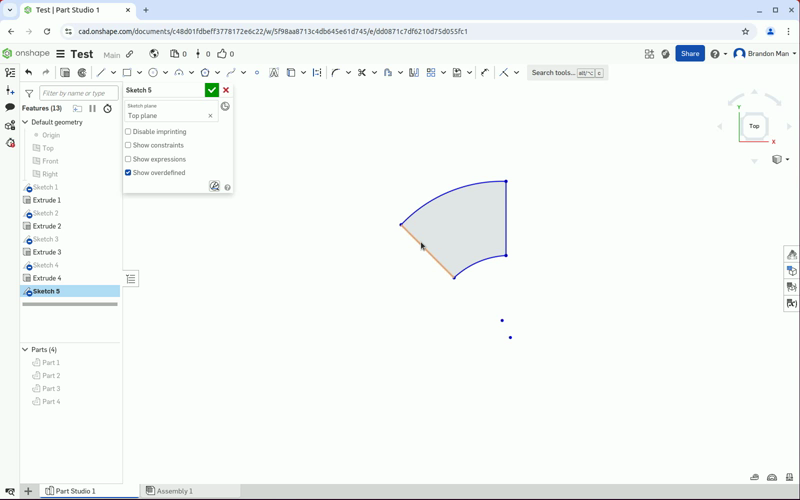
scroll(6)
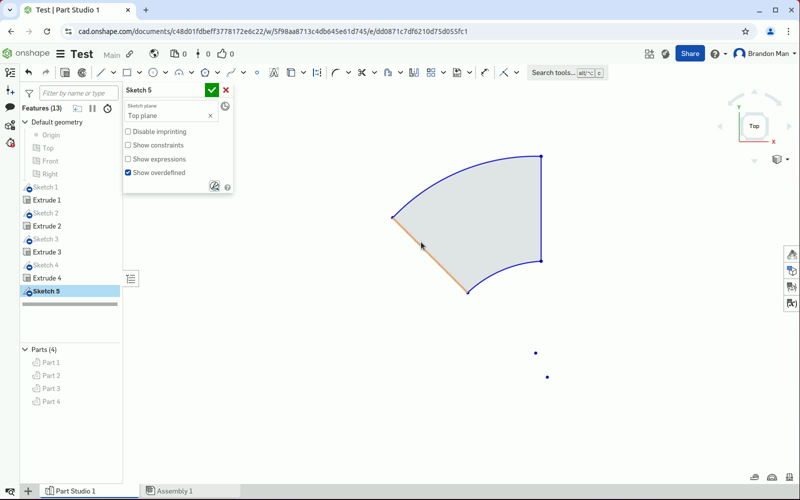
scroll(6)
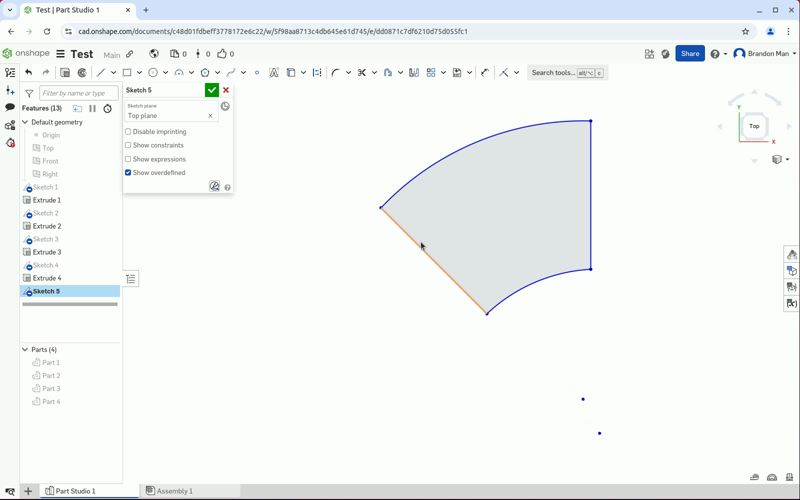
scroll(6)
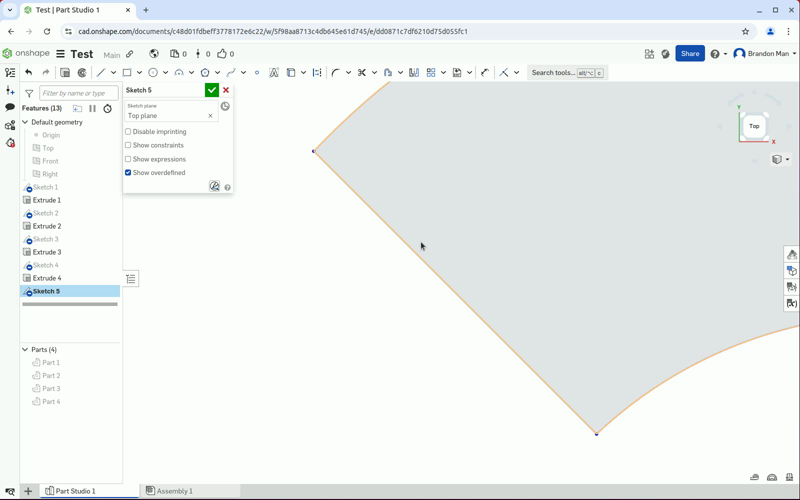
click(421, 241)
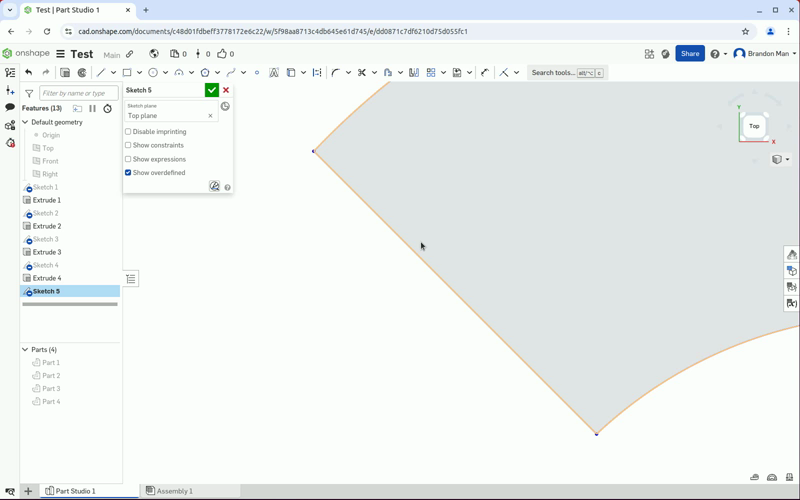
scroll(-6)
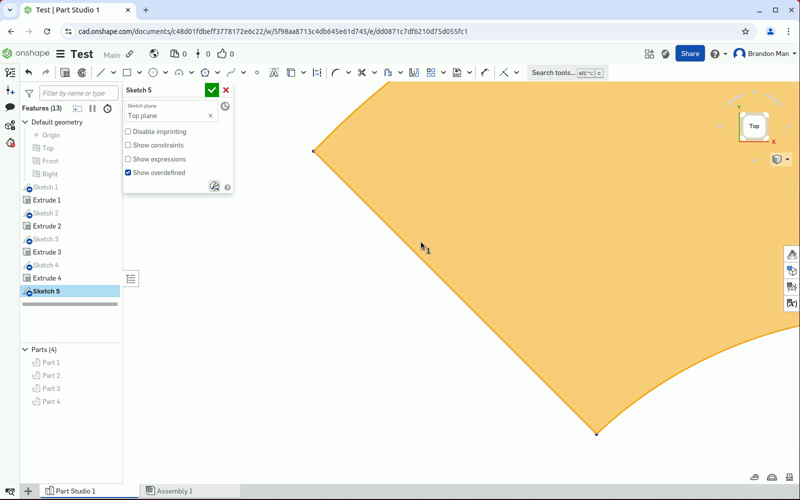
scroll(-6)
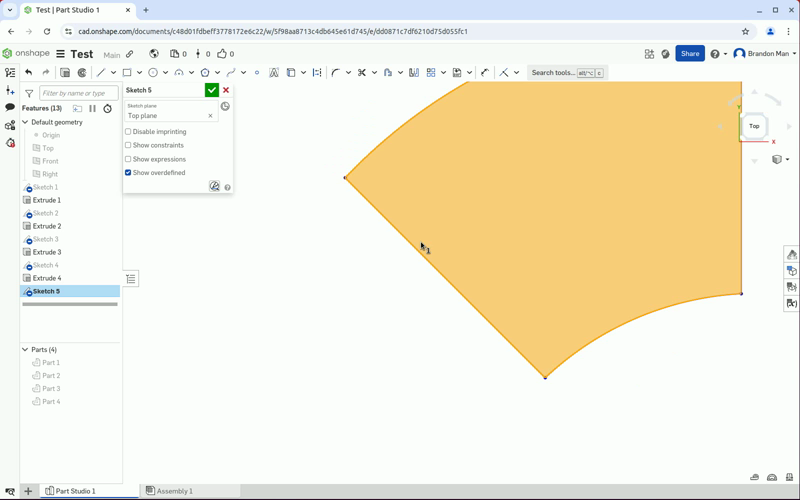
scroll(-6)
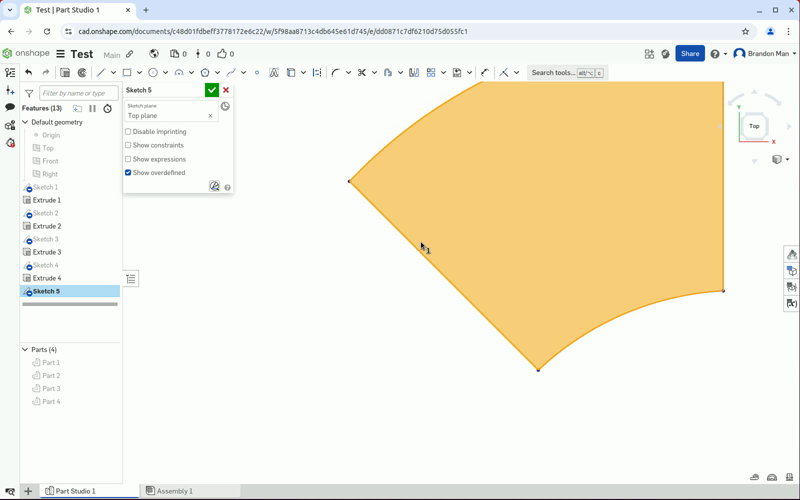
scroll(-6)
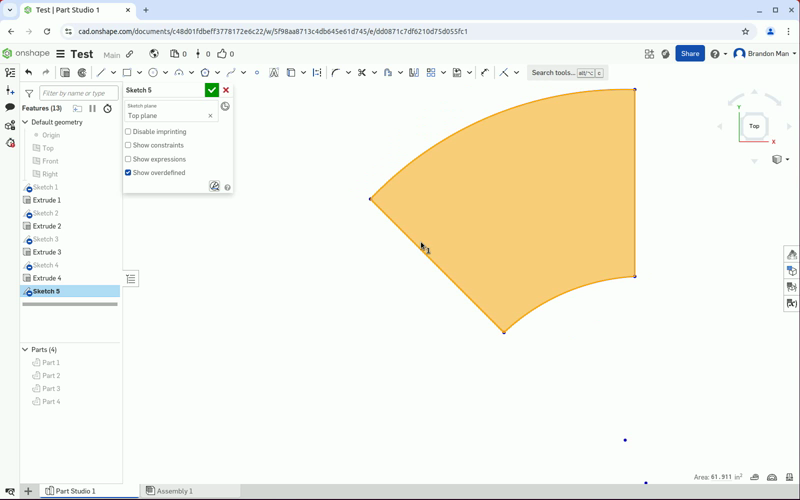
scroll(-6)
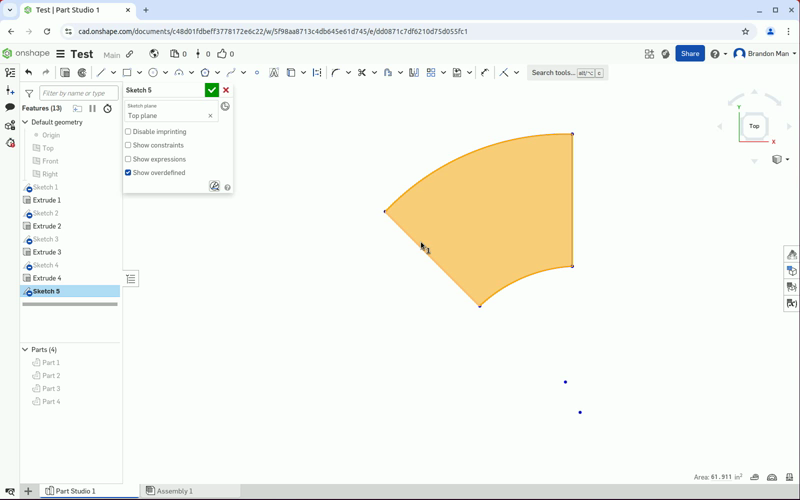
scroll(-6)
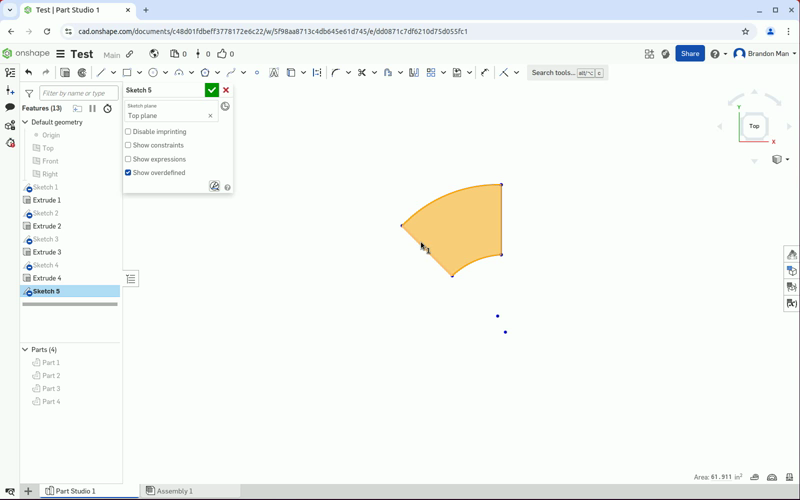
scroll(-6)
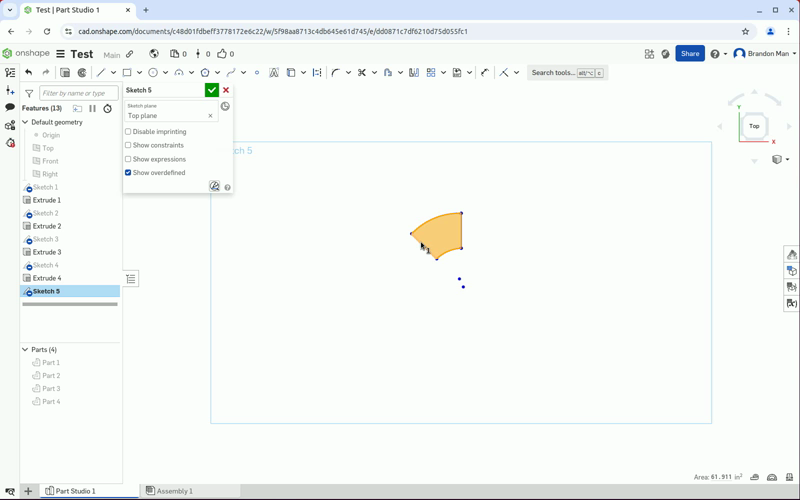
mouse_move(73, 352)
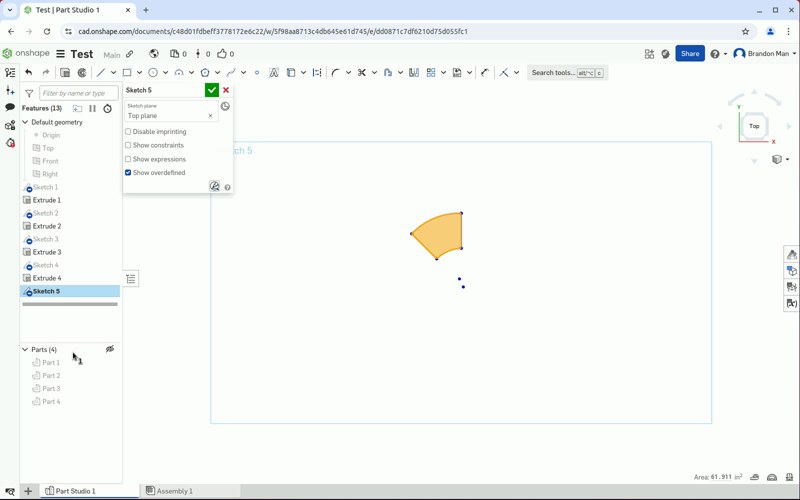
key(shift+y)
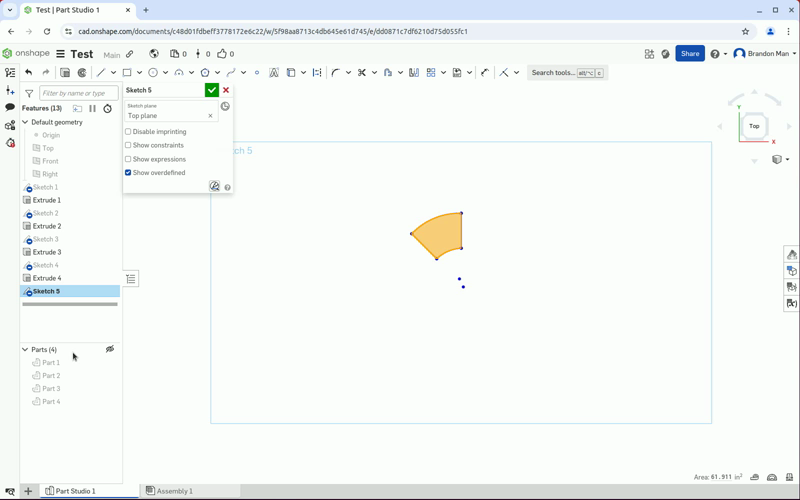
key(shift+e)
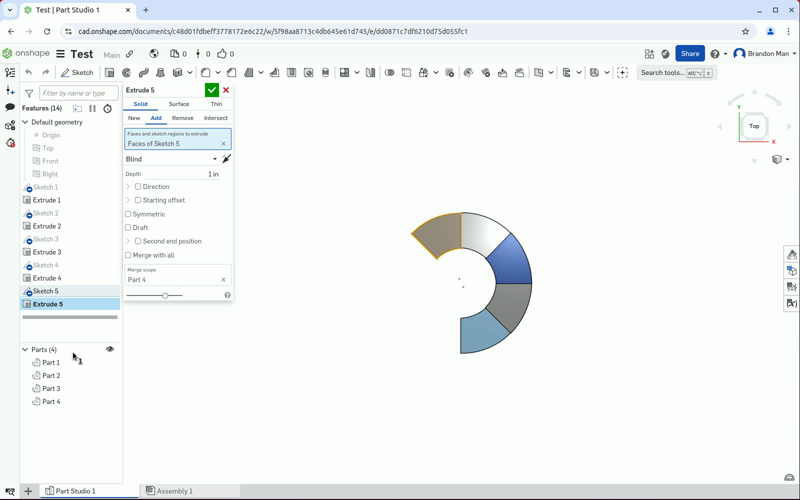
mouse_move(143, 106)
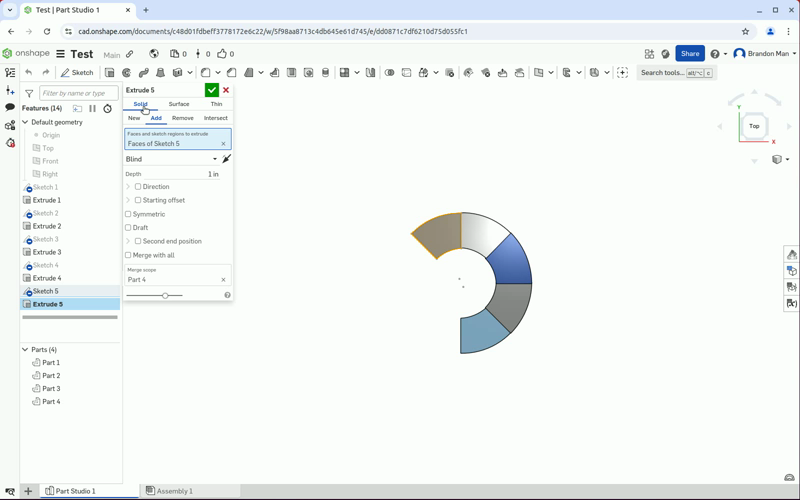
click(143, 106)
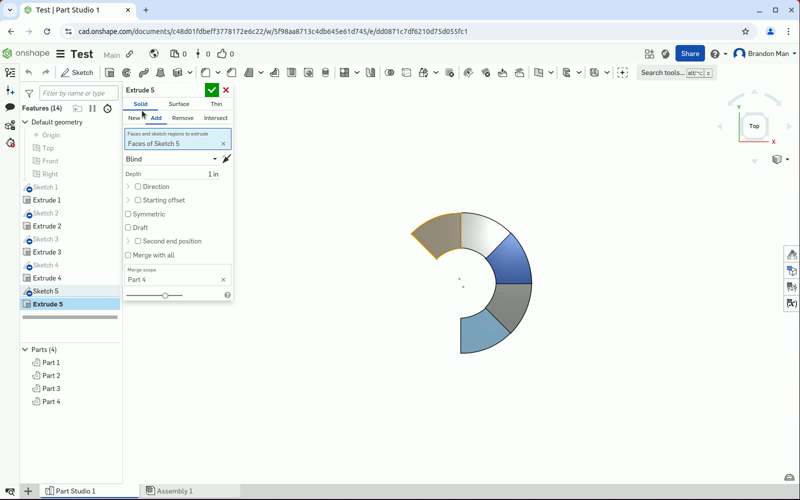
mouse_move(137, 120)
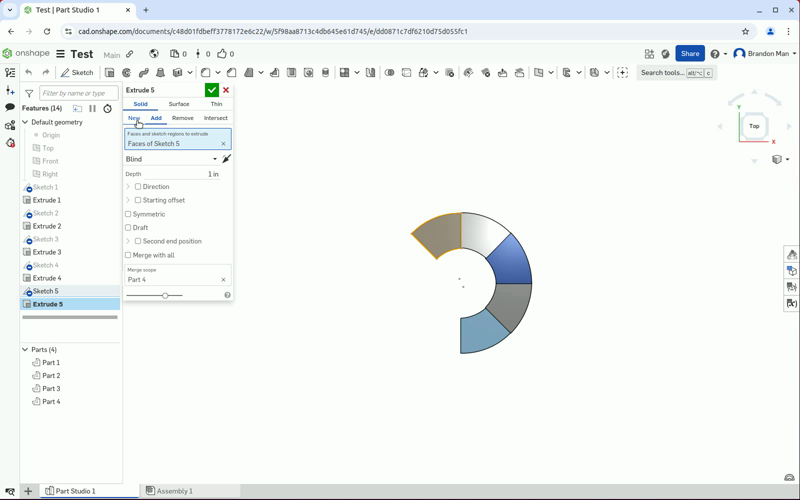
click(137, 120)
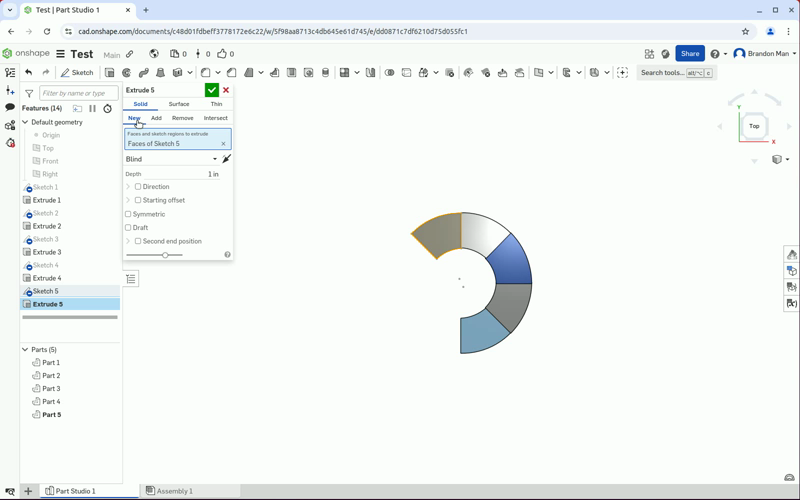
key(tab, 4)
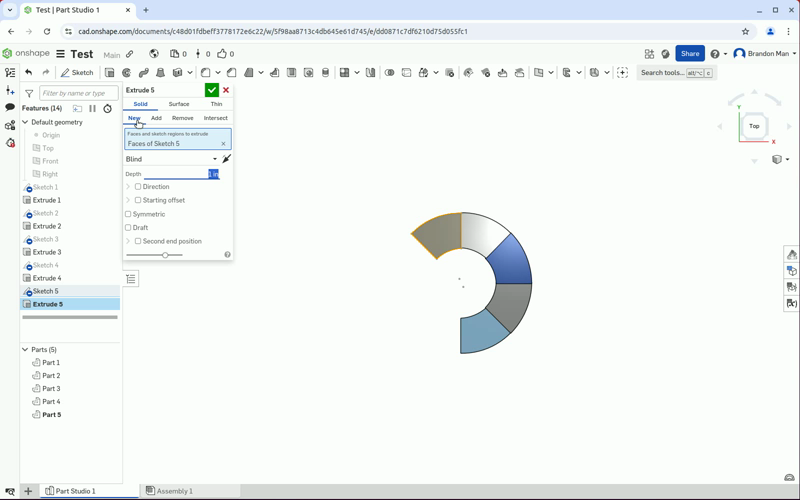
text(14.443)
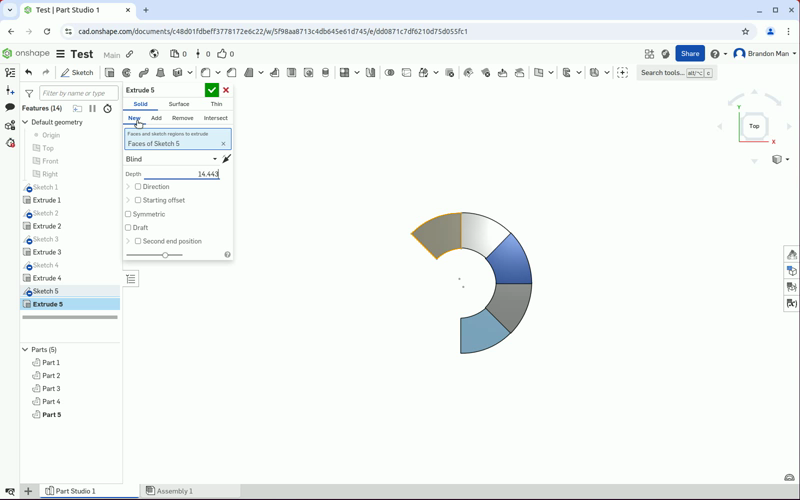
key(enter)
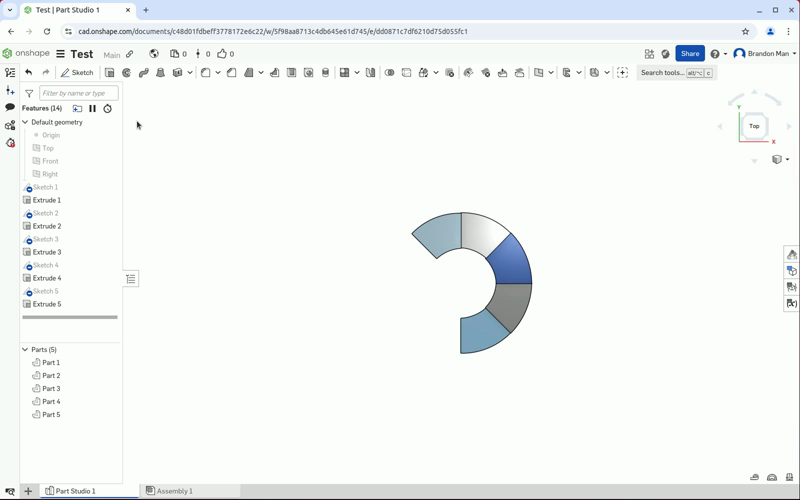
key(shift+h)
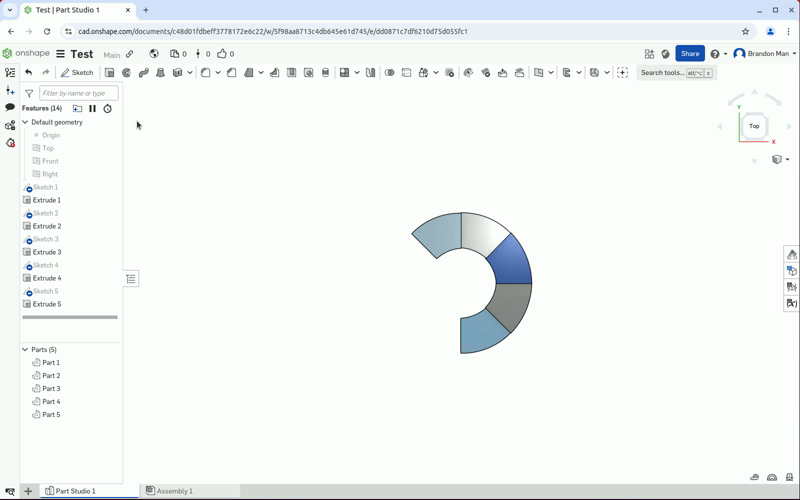
key(shift+h)
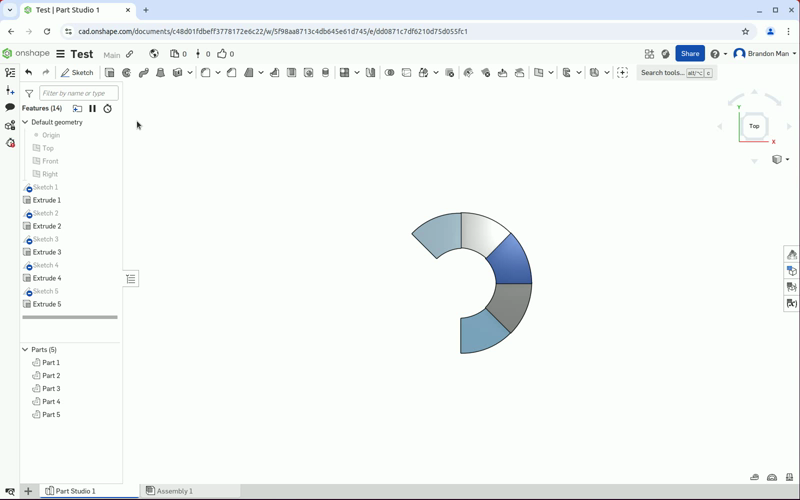
mouse_move(73, 189)
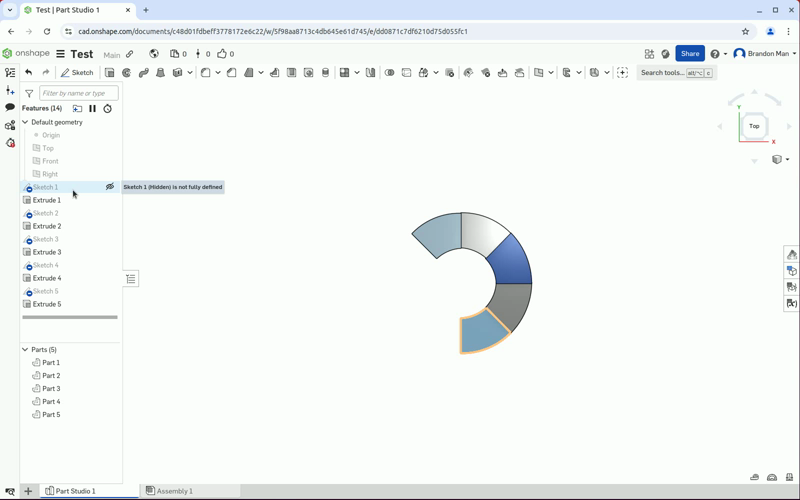
click(73, 189)
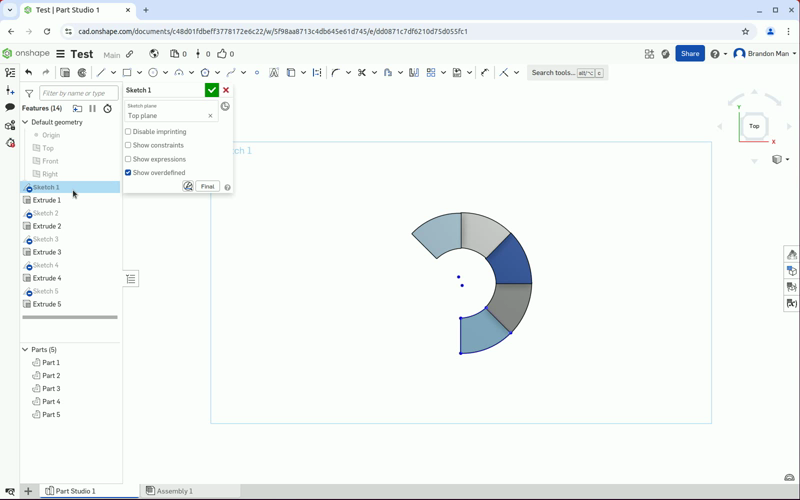
mouse_move(229, 92)
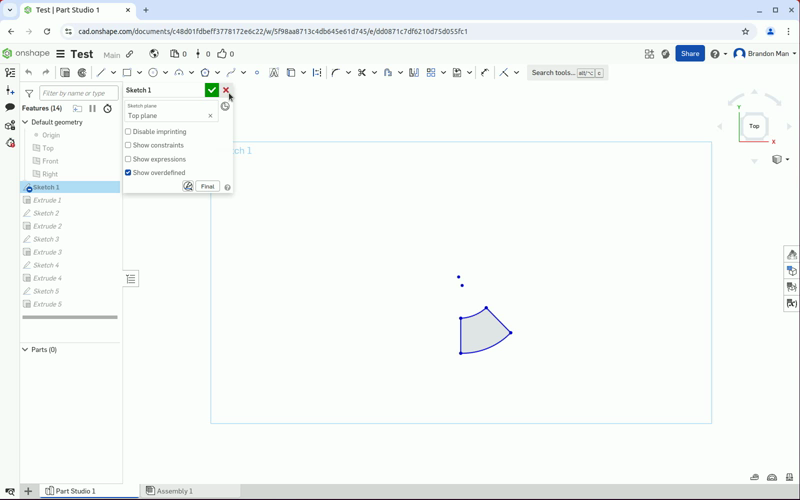
click(229, 92)
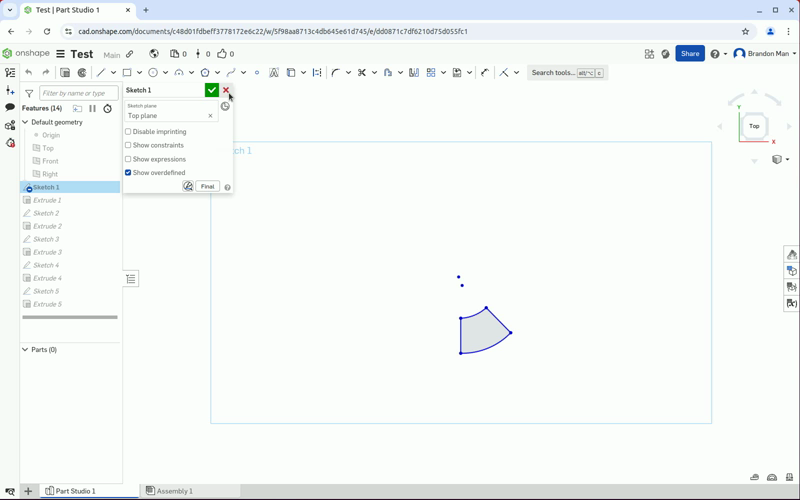
key(shift+s)
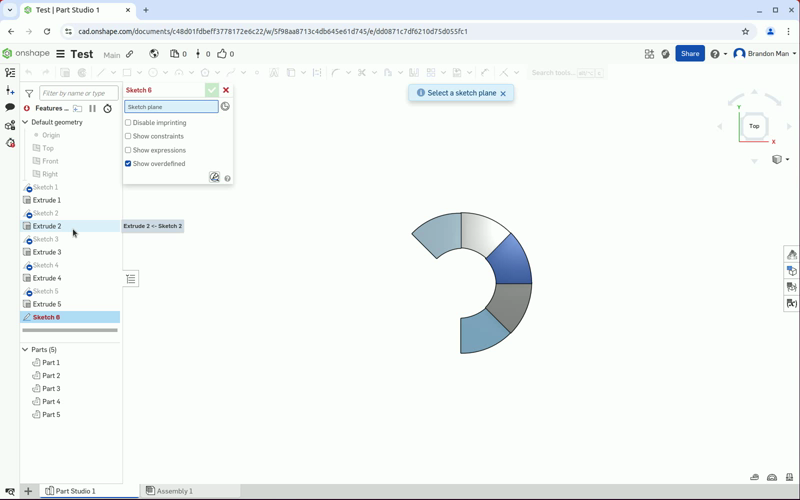
scroll(3)
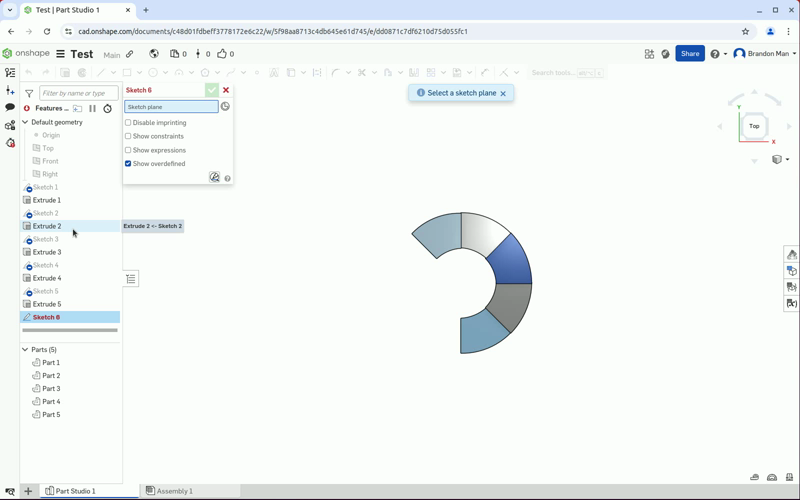
mouse_move(73, 150)
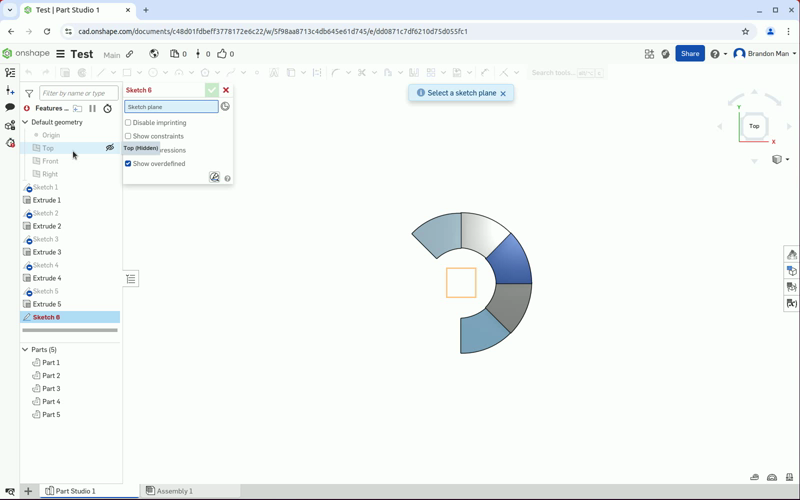
click(73, 150)
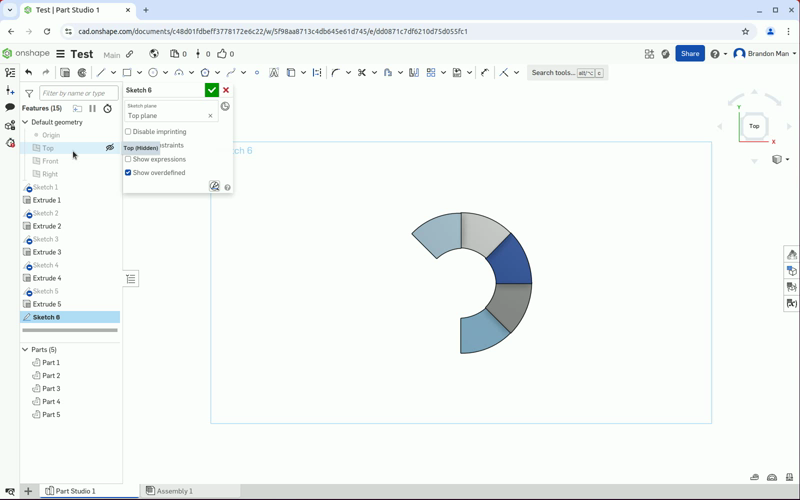
mouse_move(73, 352)
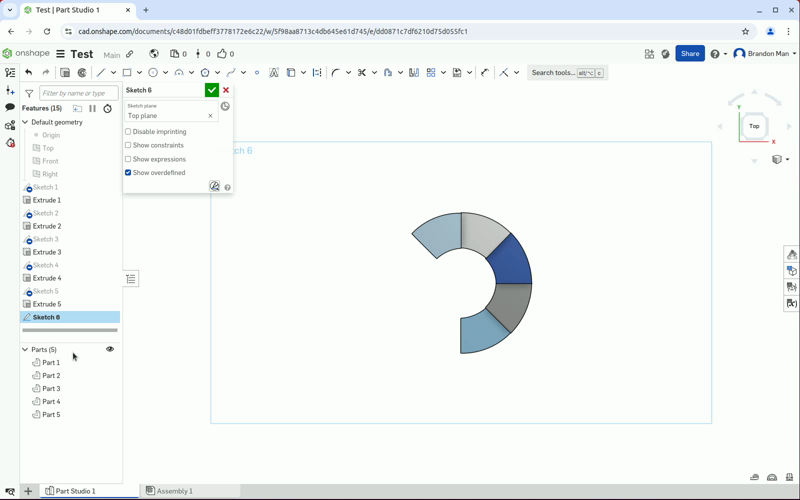
key(y)
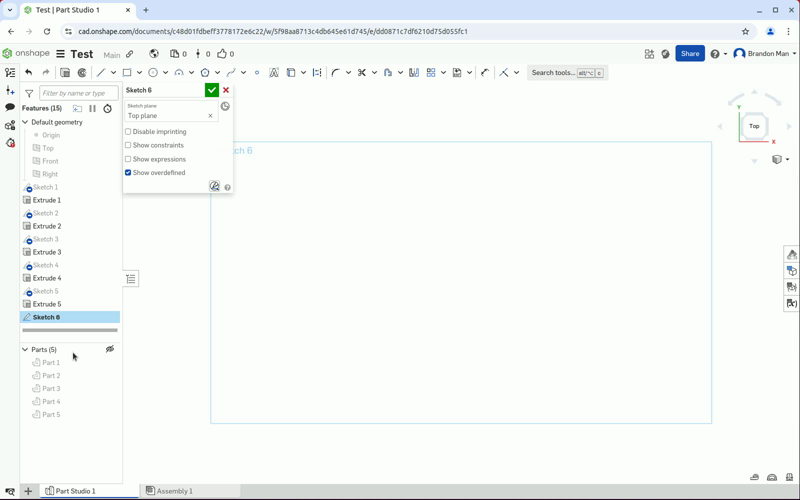
key(l)
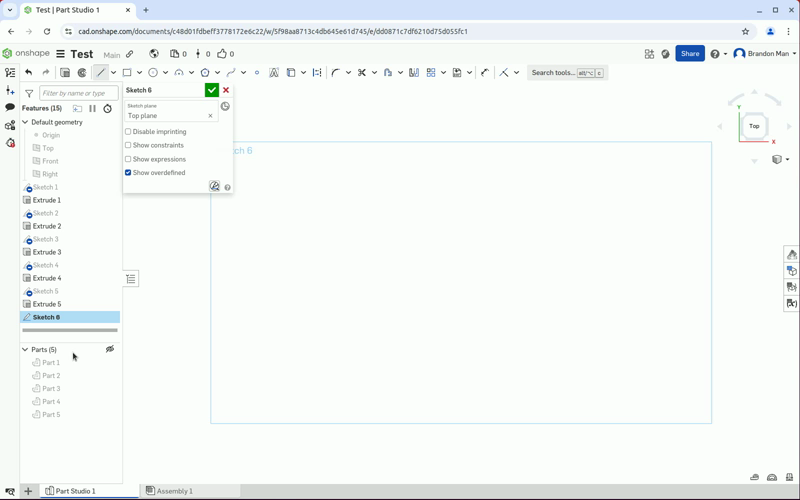
key_down(shift)
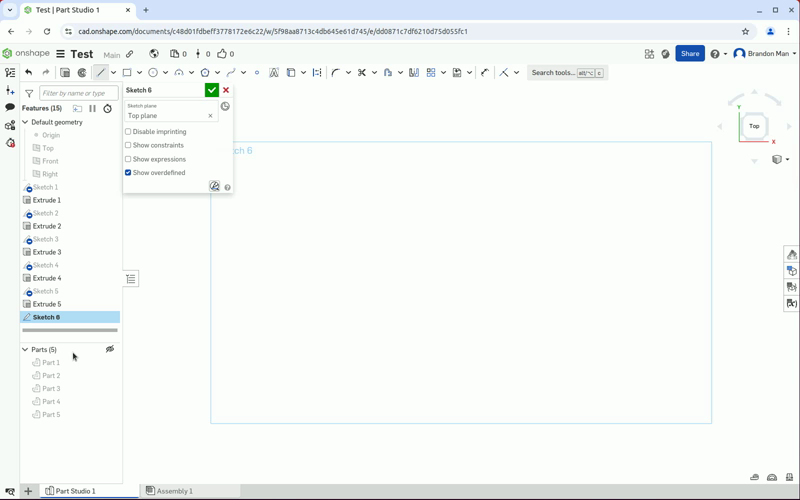
mouse_move(390, 282)
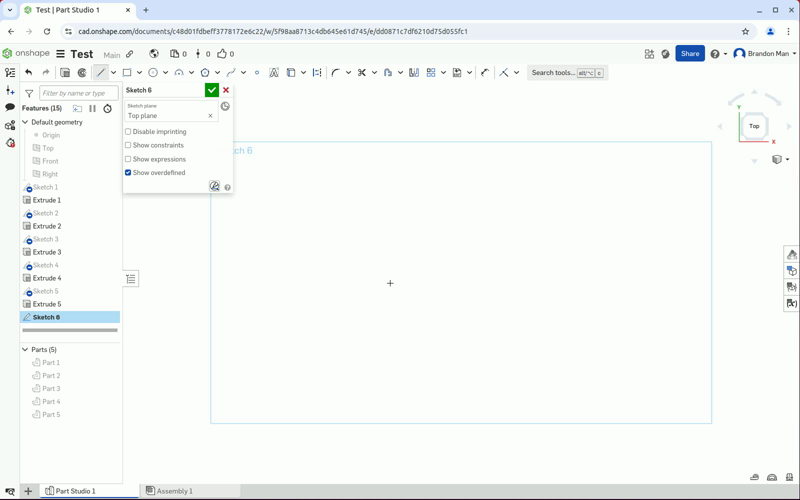
click(390, 282)
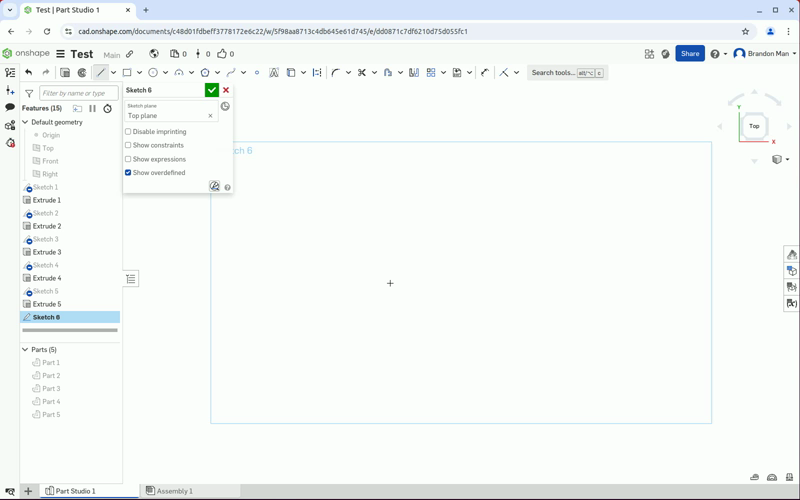
key_up(shift)
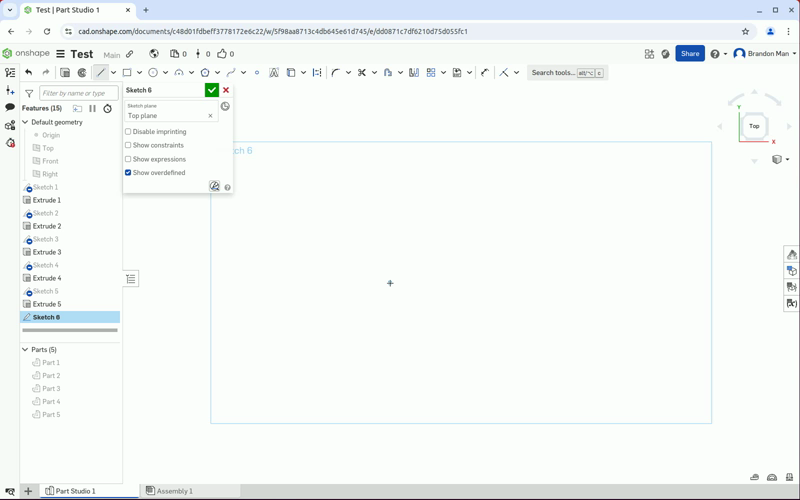
key_down(shift)
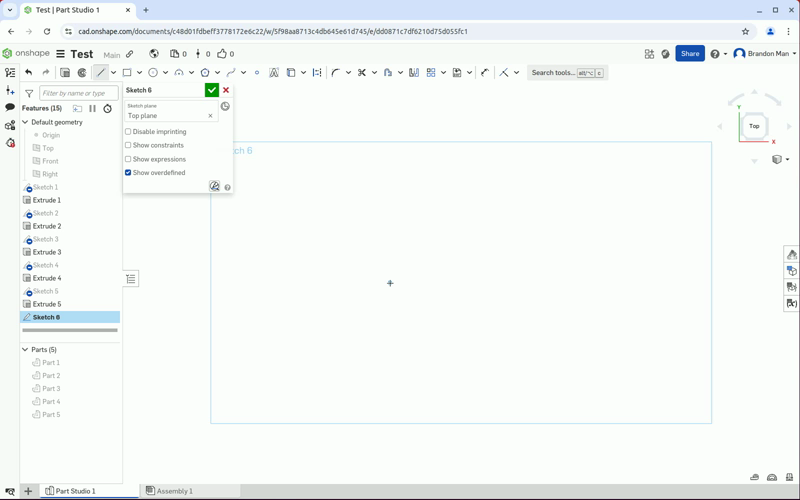
mouse_move(420, 282)
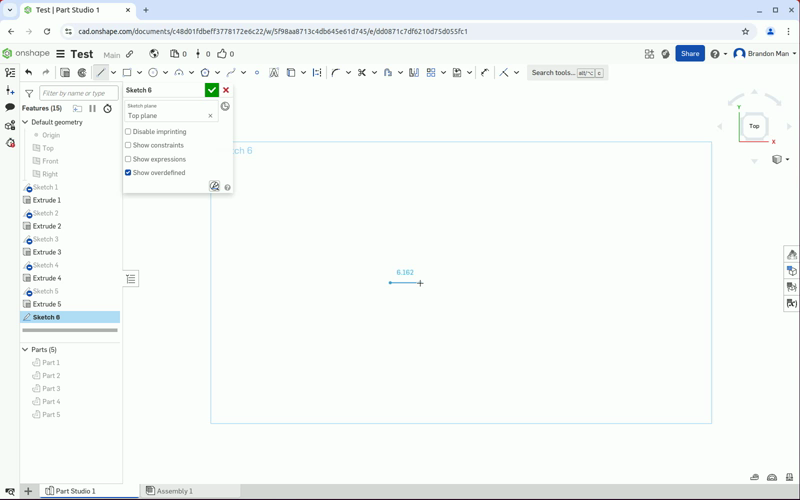
mouse_move(425, 282)
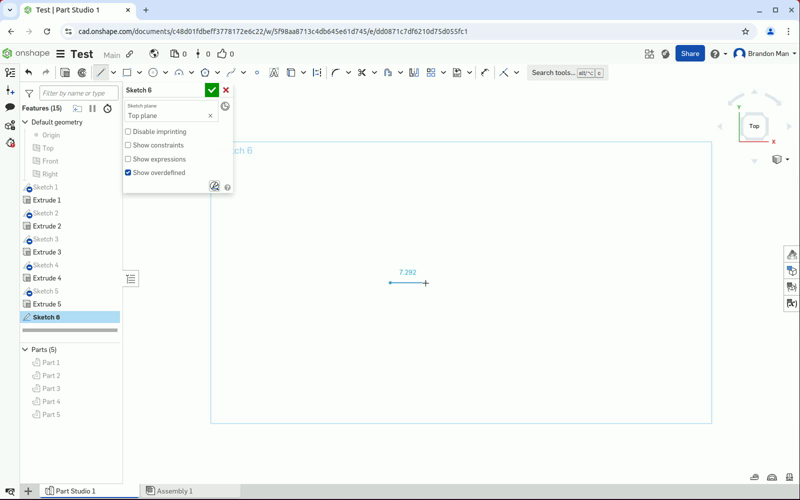
click(425, 282)
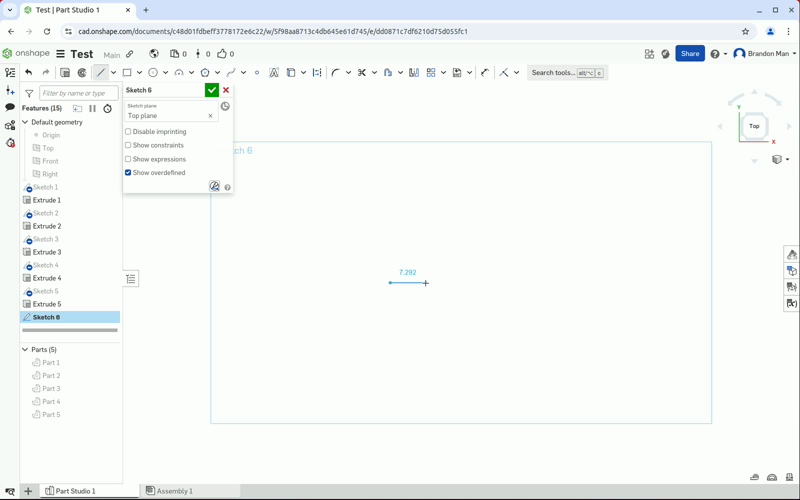
key_up(shift)
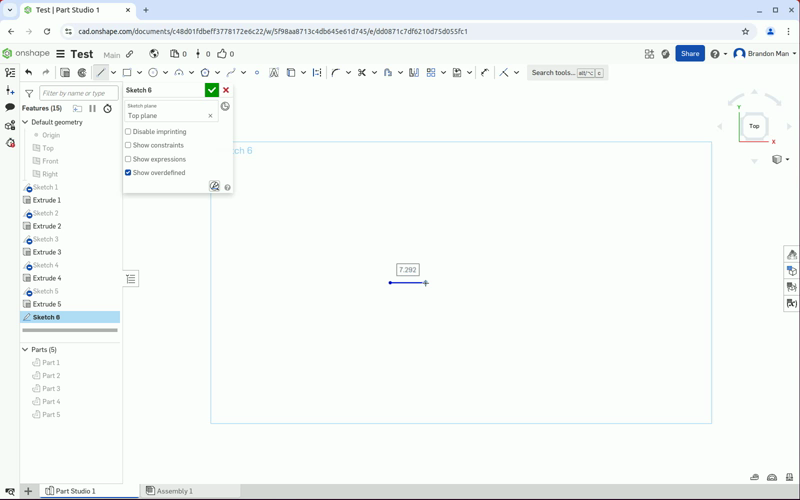
key(esc)
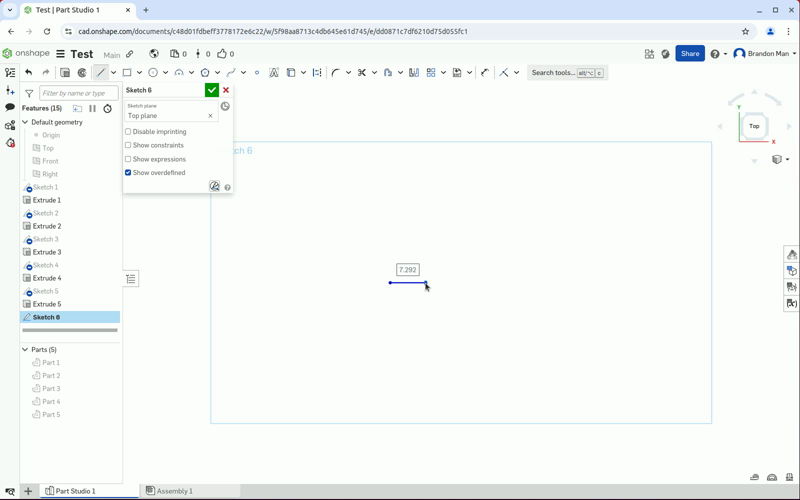
key(a)
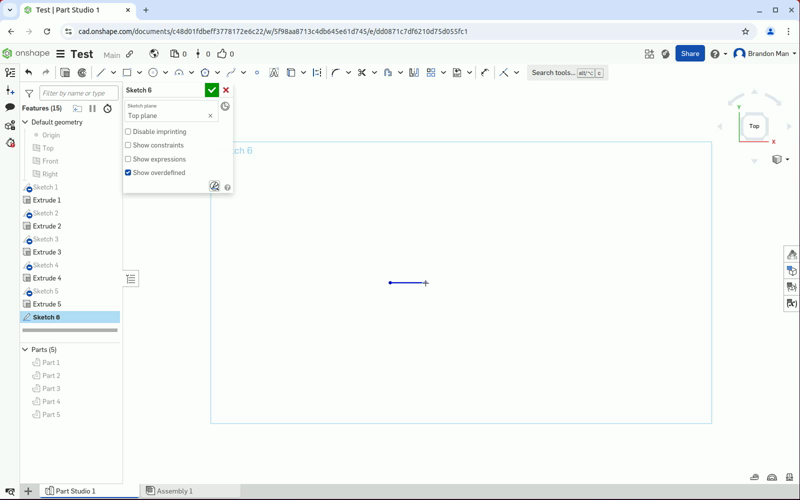
mouse_move(425, 282)
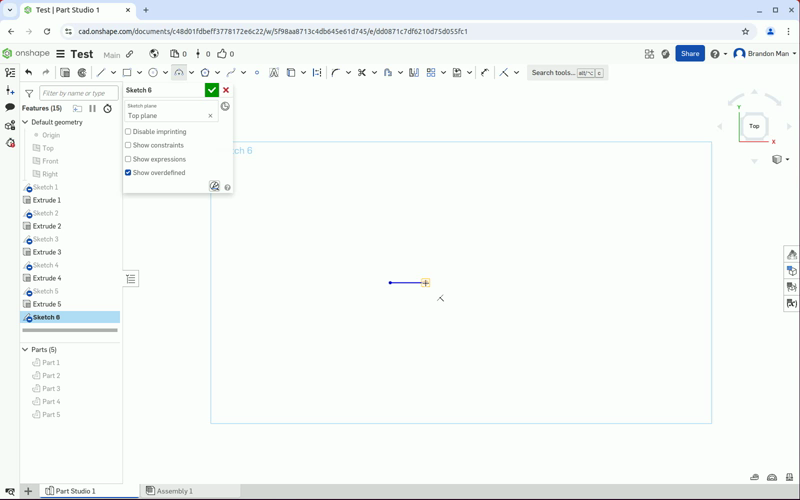
click(425, 282)
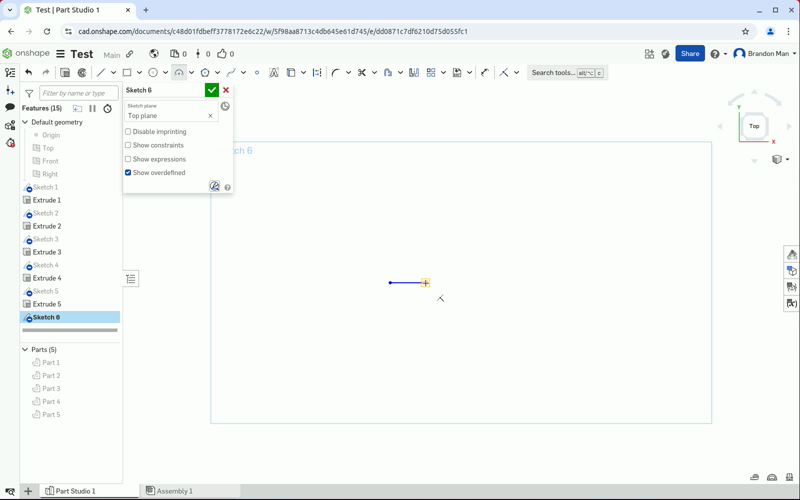
key_down(shift)
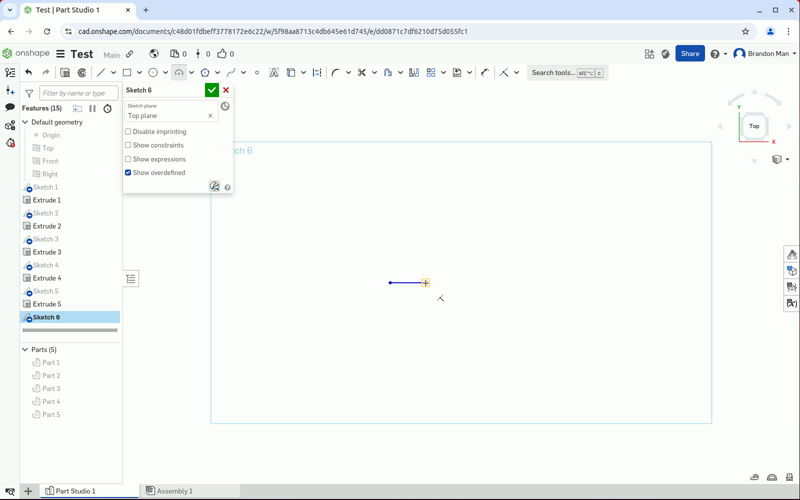
mouse_move(436, 257)
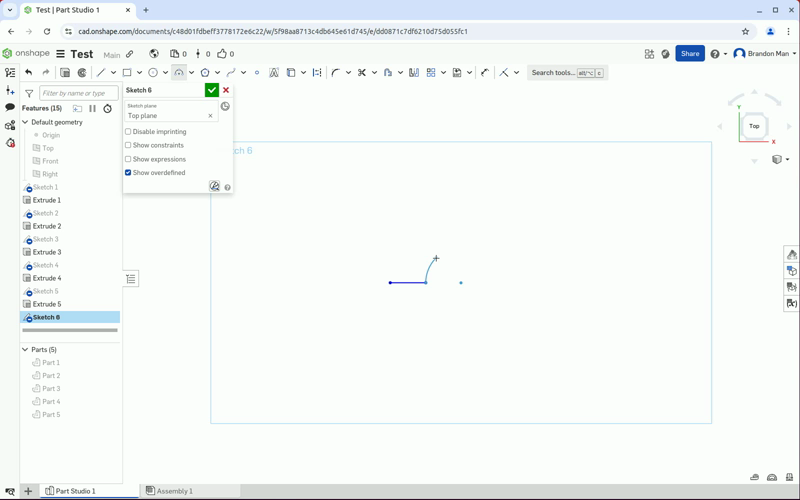
click(436, 257)
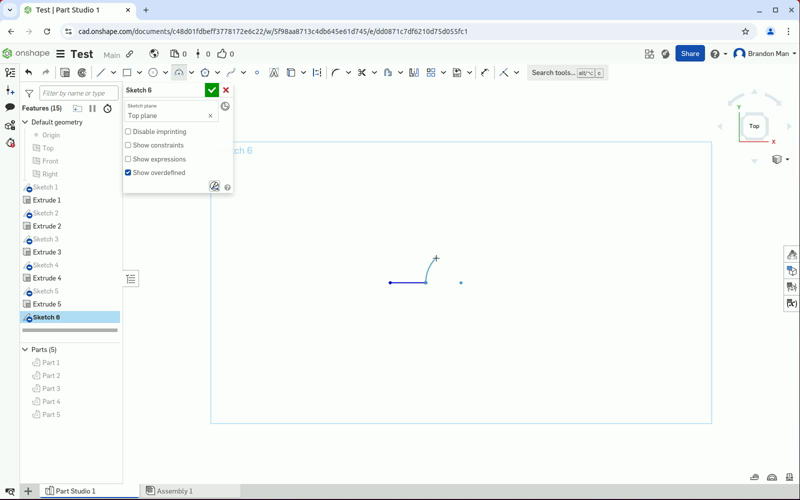
mouse_move(428, 269)
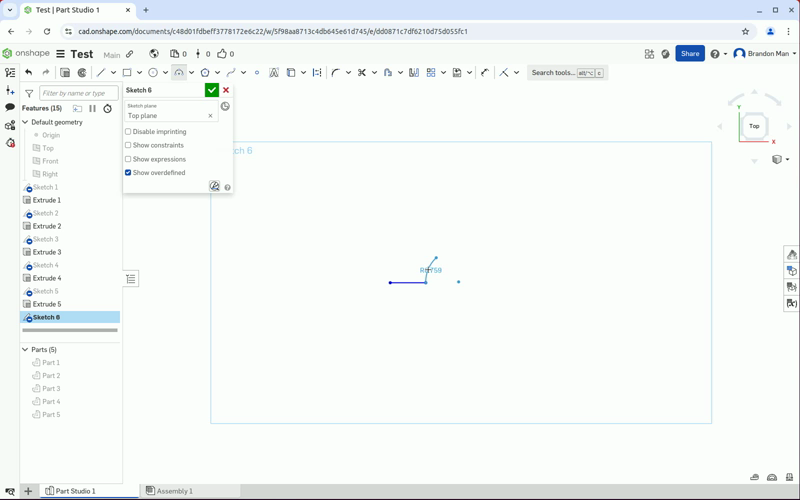
click(428, 269)
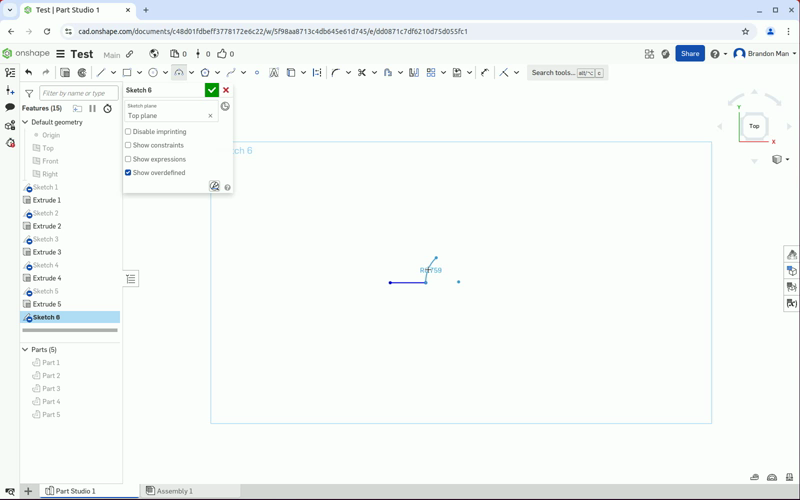
key_up(shift)
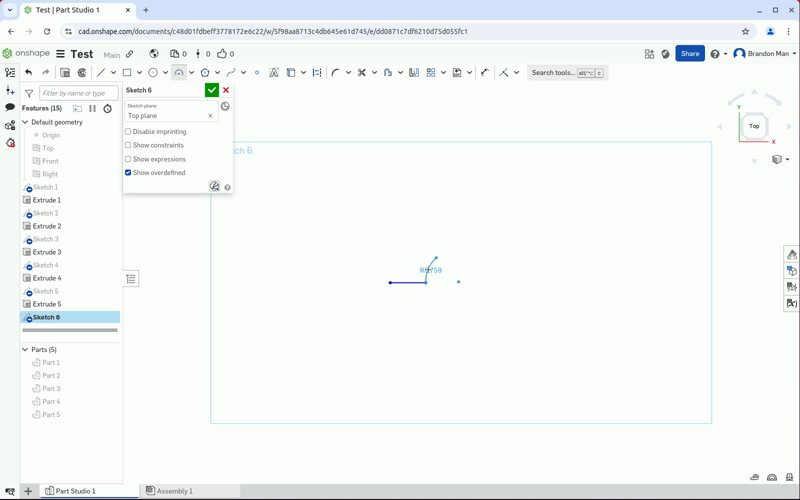
key(esc)
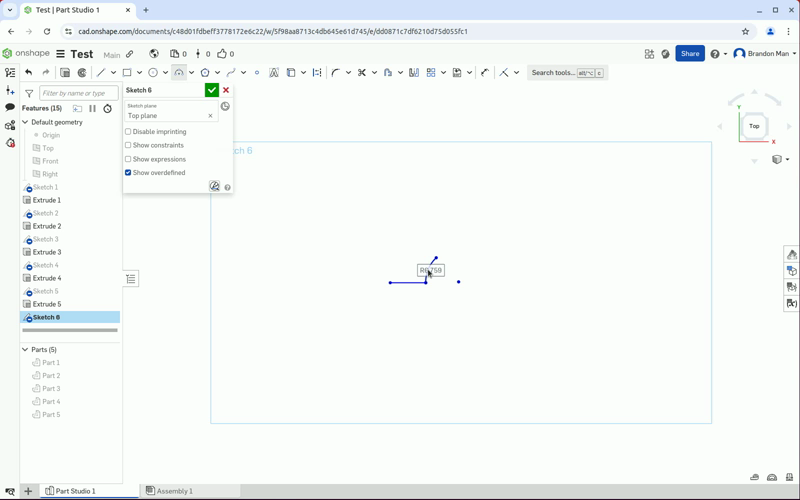
key(l)
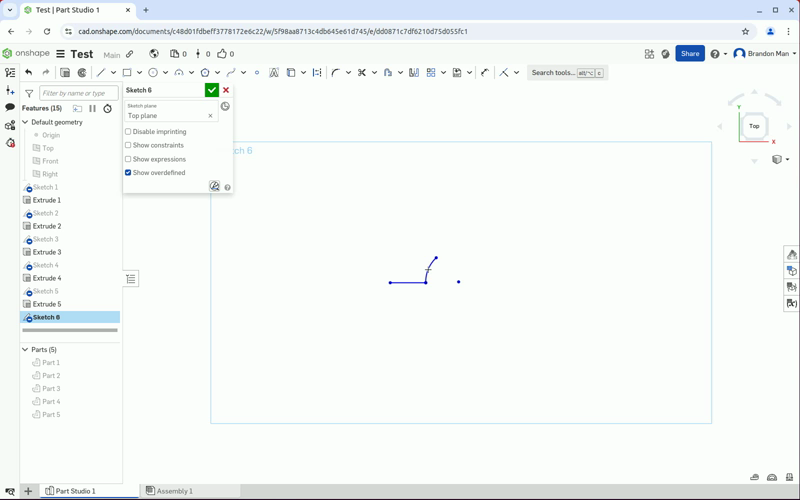
mouse_move(436, 257)
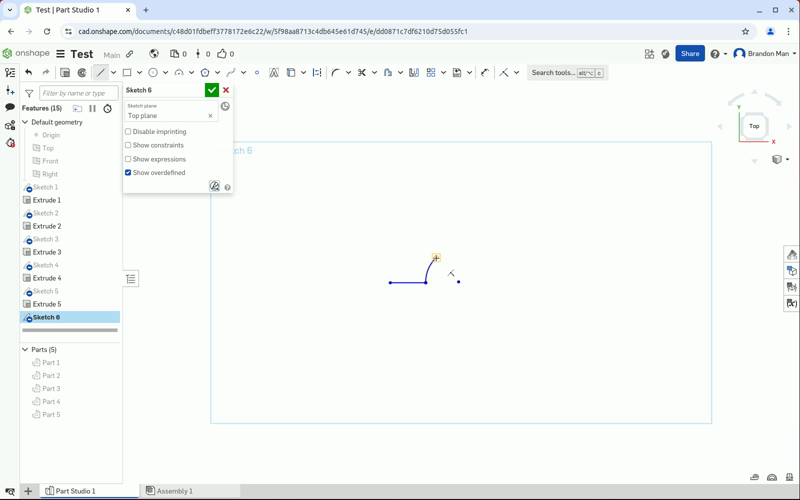
click(436, 257)
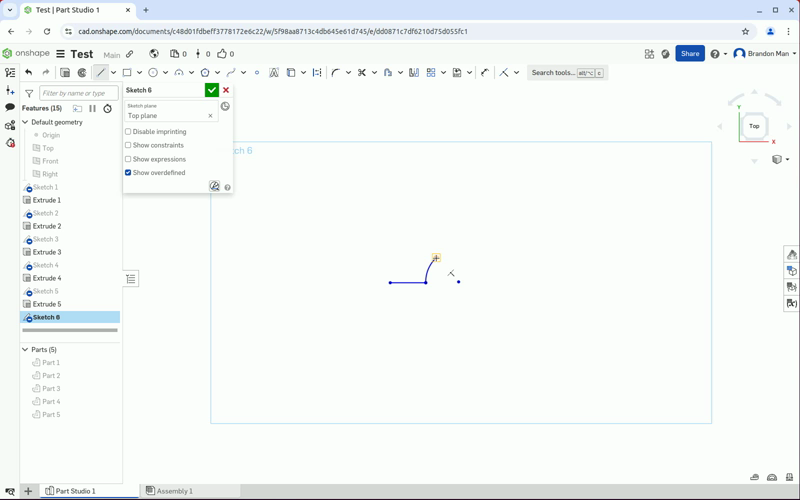
key_down(shift)
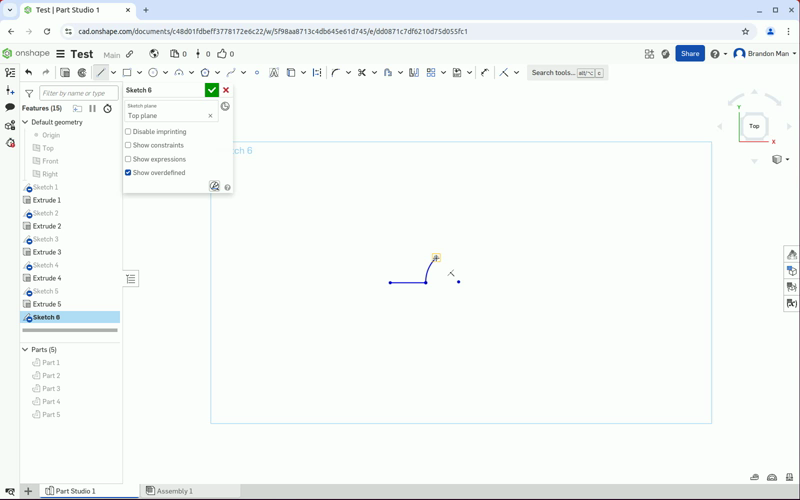
mouse_move(466, 257)
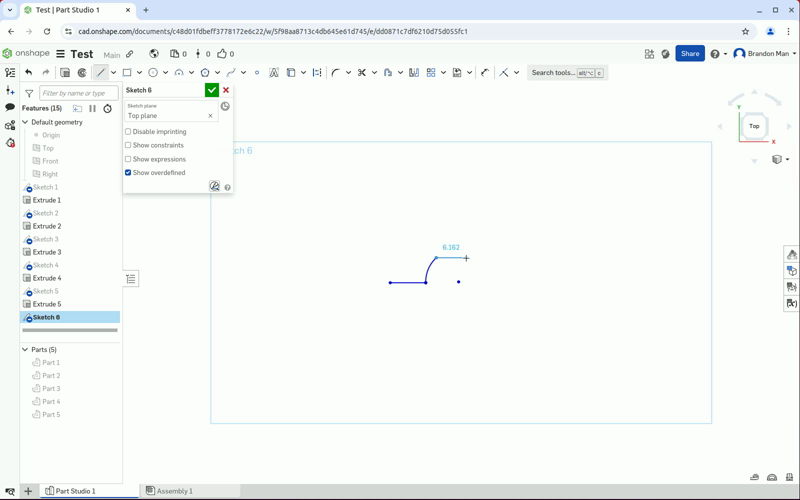
mouse_move(410, 233)
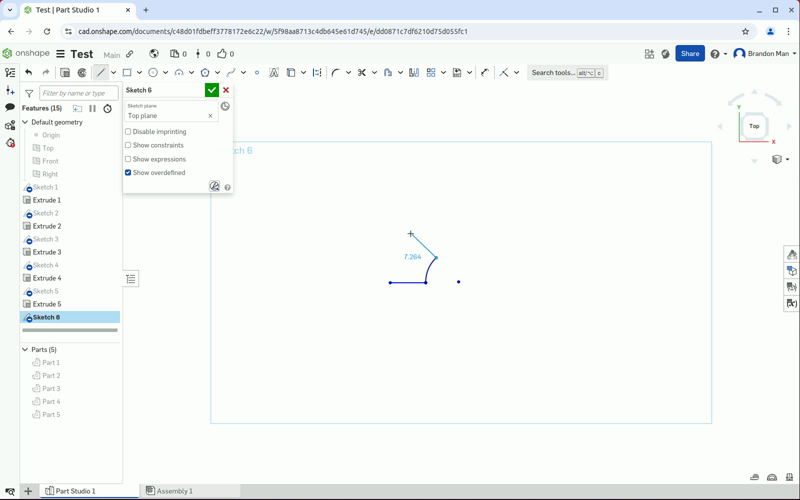
click(410, 233)
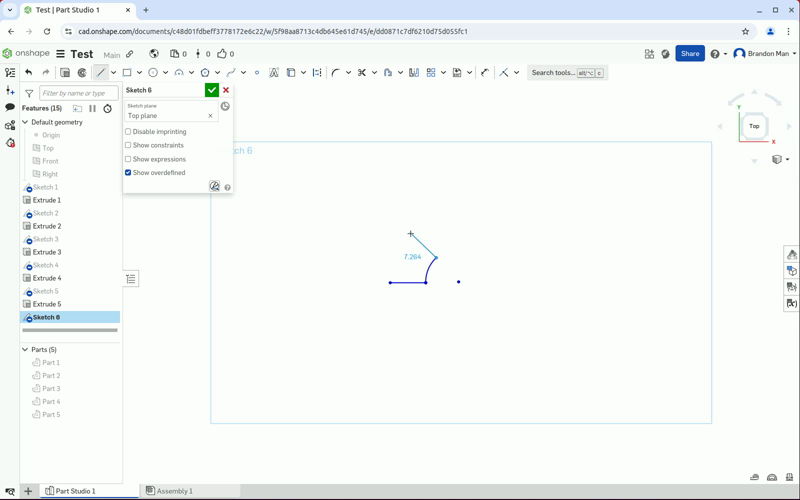
key_up(shift)
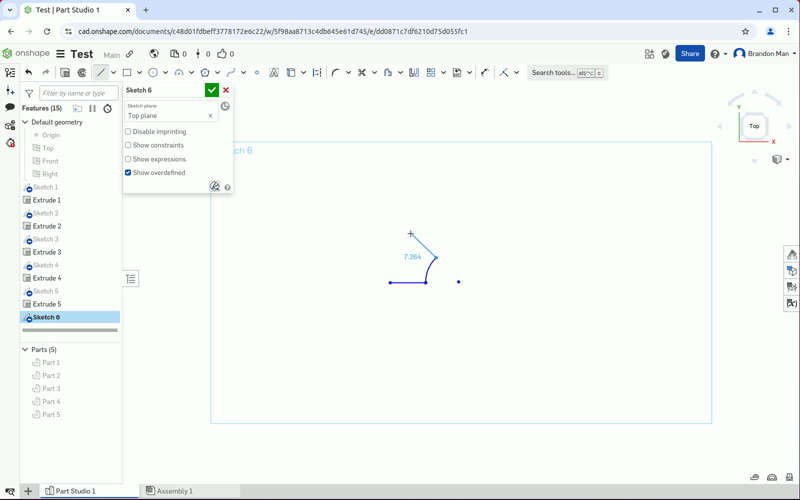
key(esc)
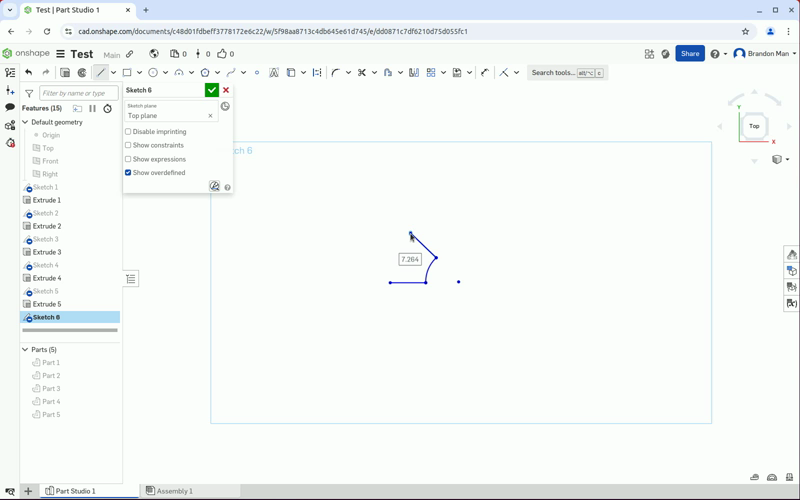
key(a)
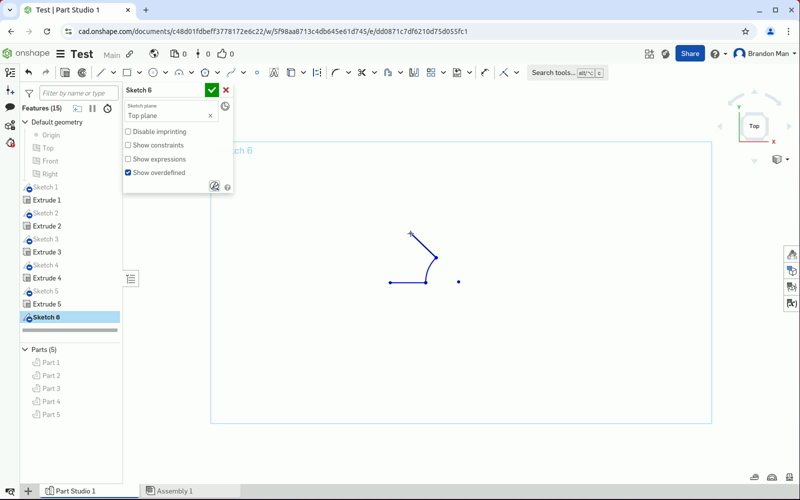
mouse_move(410, 233)
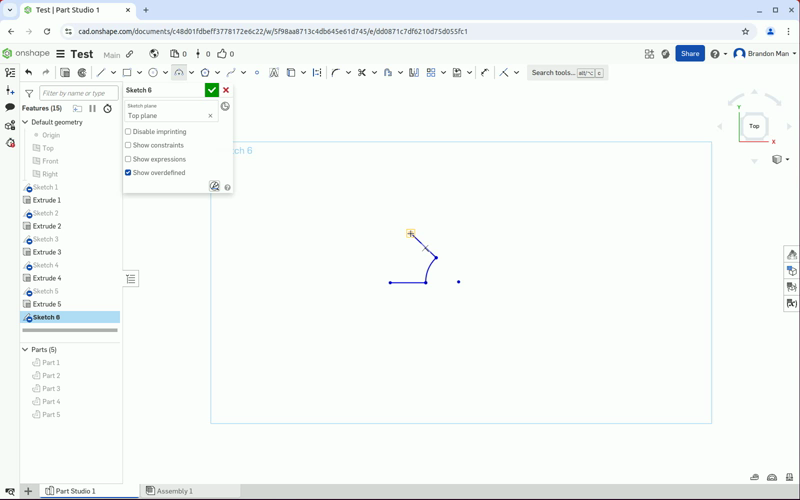
click(410, 233)
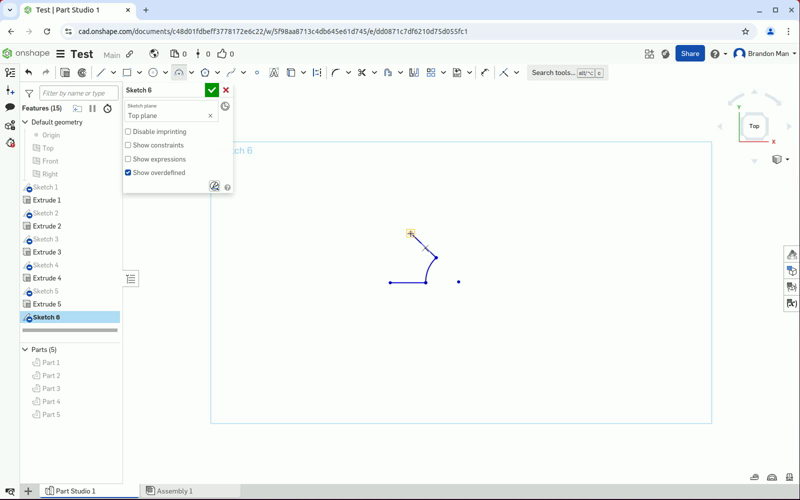
mouse_move(390, 282)
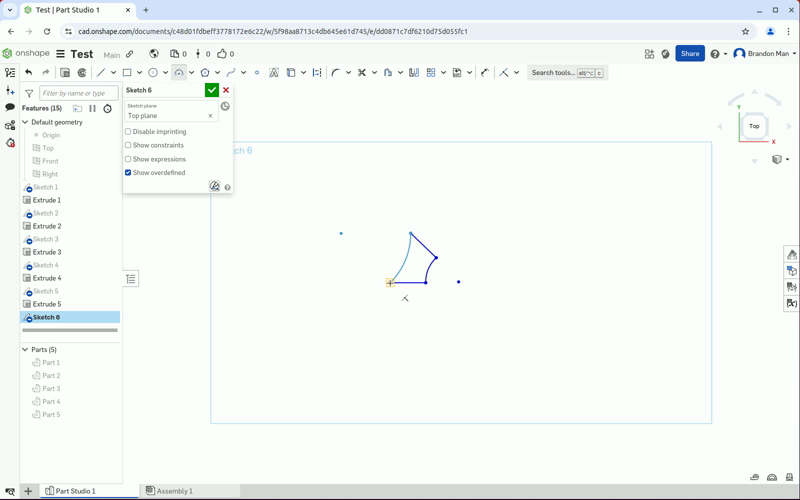
click(390, 282)
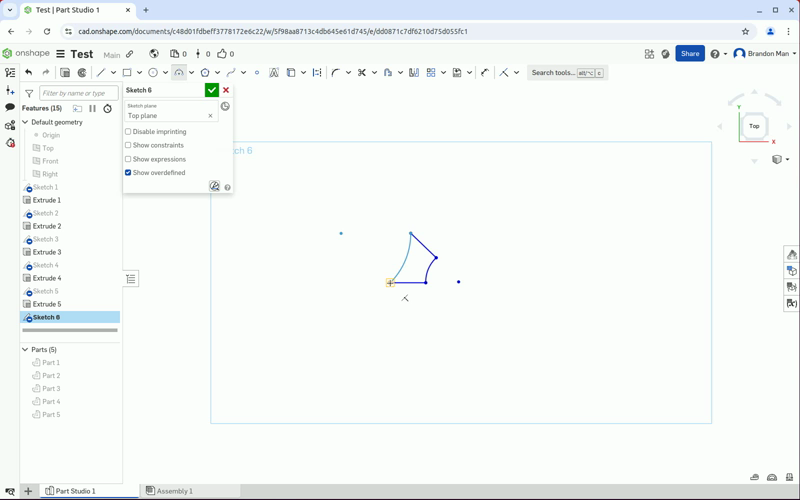
key_down(shift)
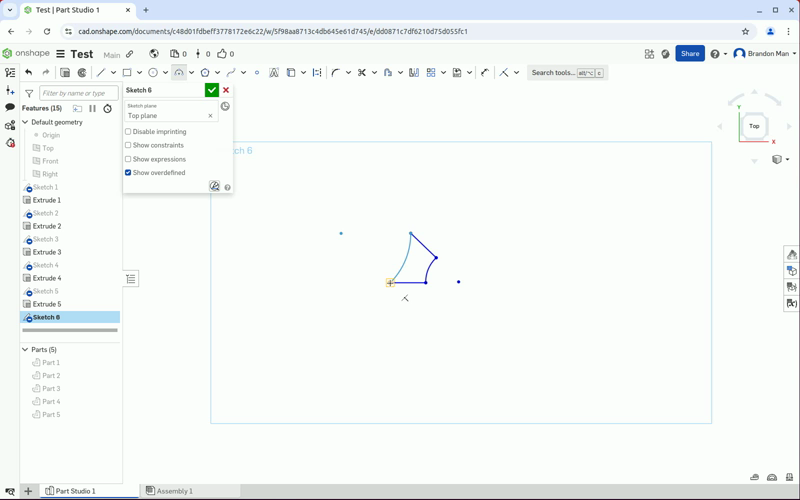
mouse_move(395, 255)
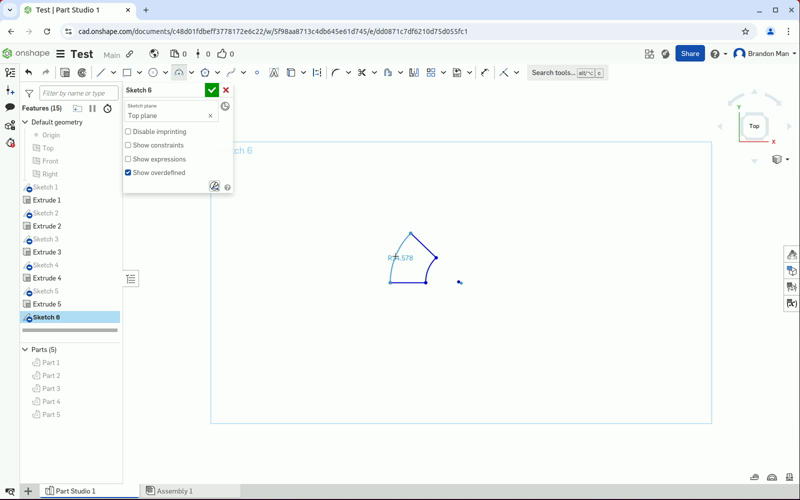
click(395, 255)
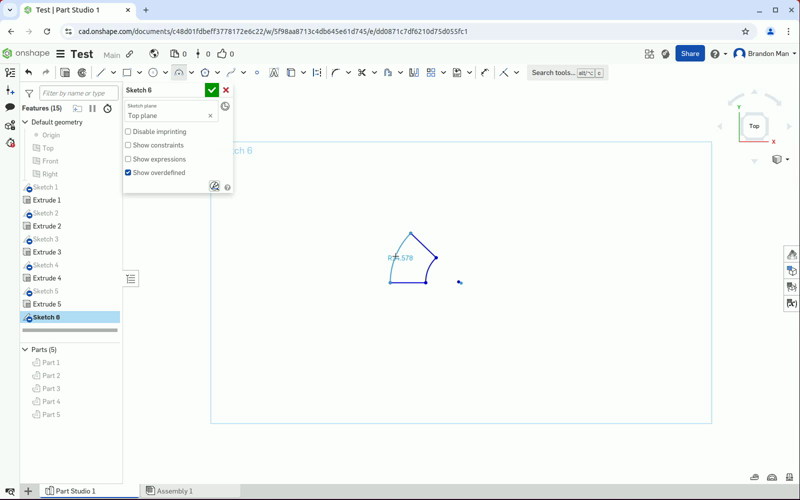
key_up(shift)
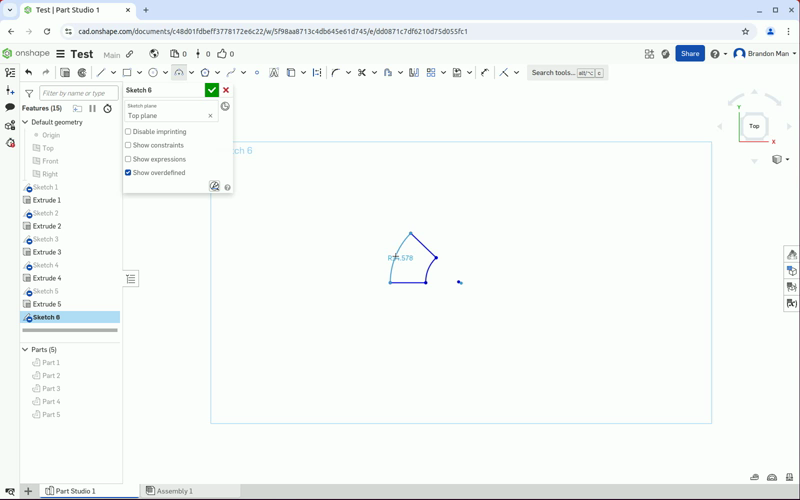
key(esc)
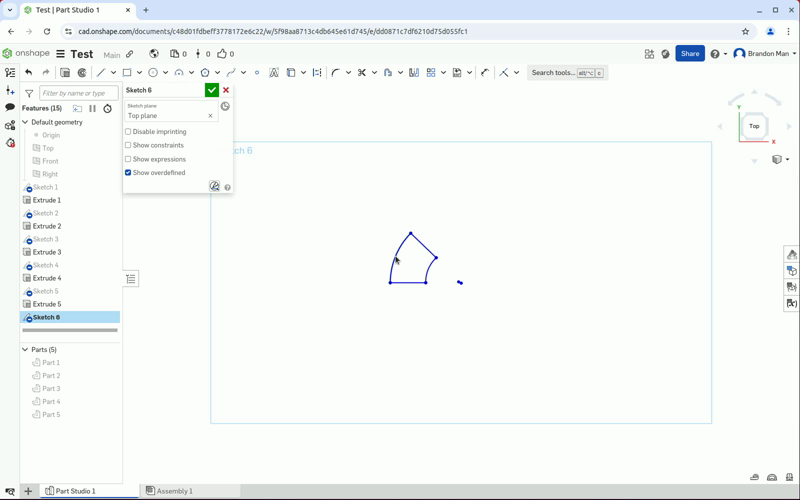
mouse_move(433, 257)
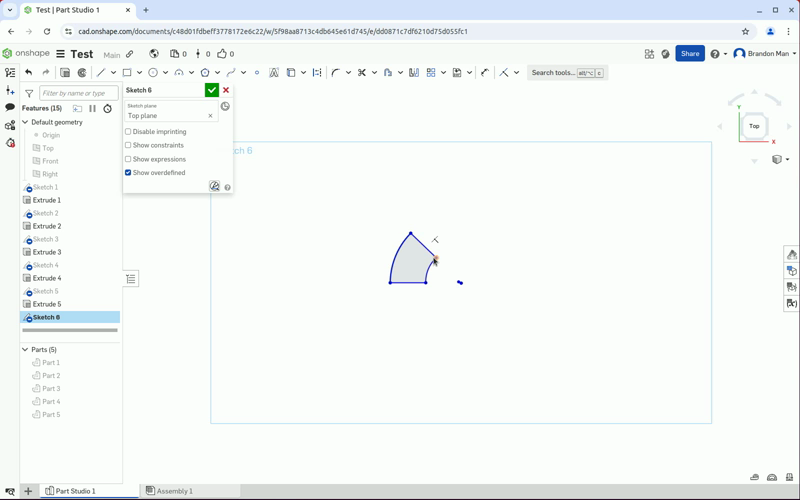
scroll(6)
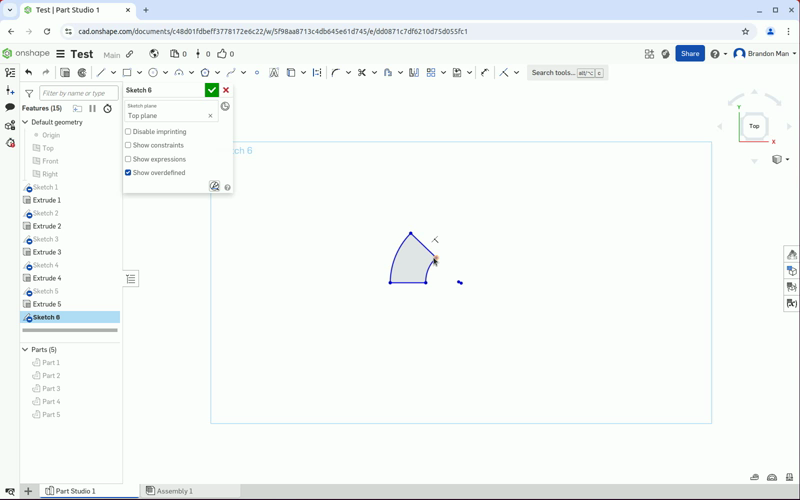
scroll(6)
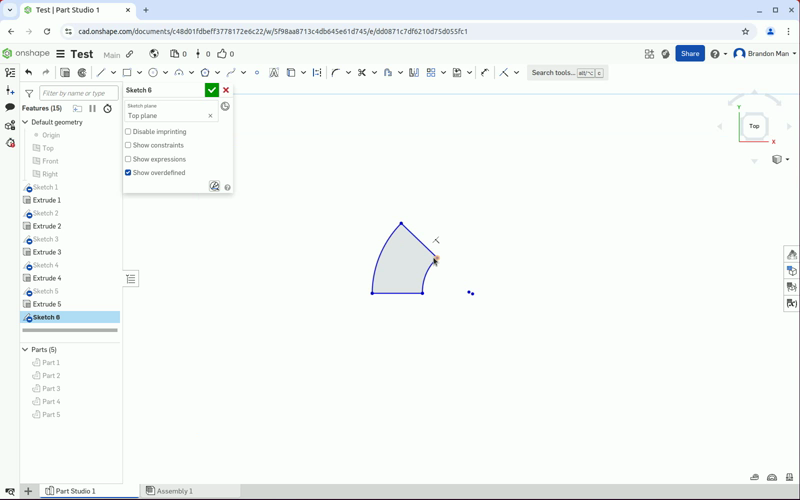
scroll(6)
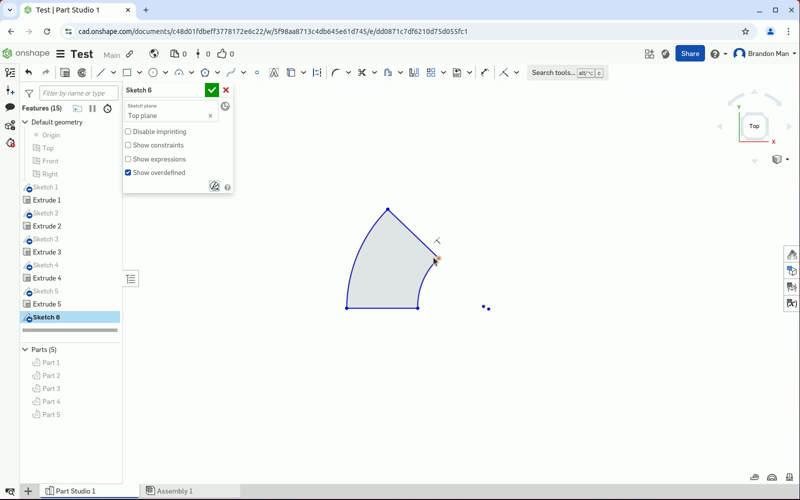
scroll(6)
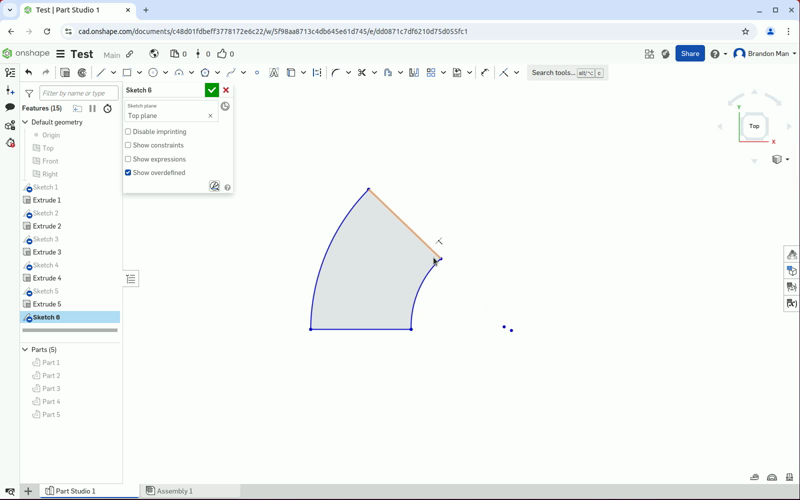
scroll(6)
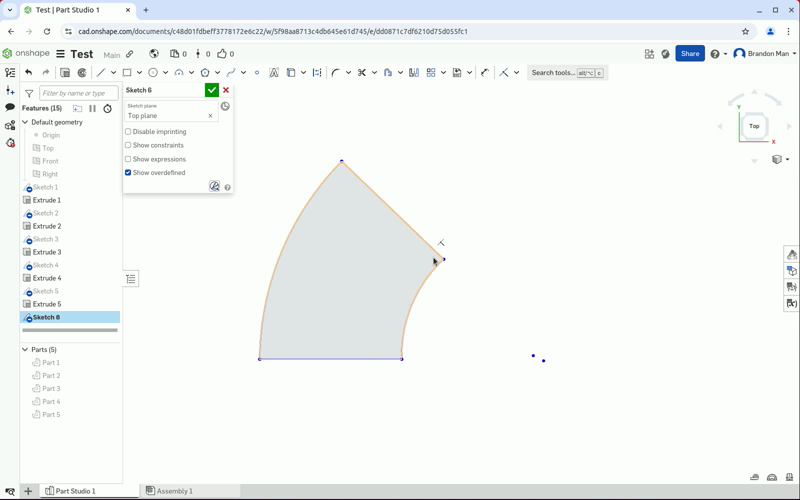
scroll(6)
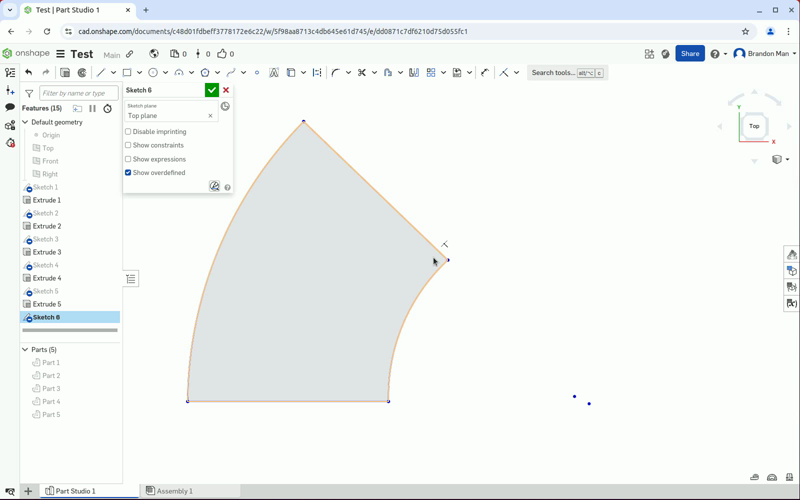
scroll(6)
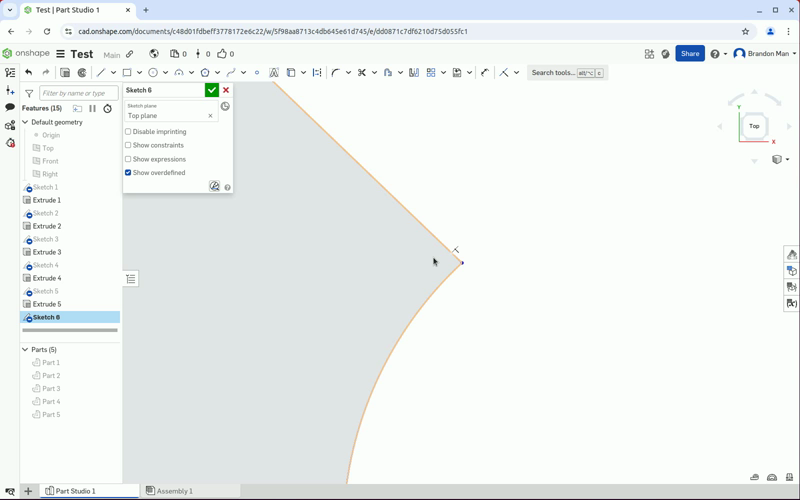
click(433, 257)
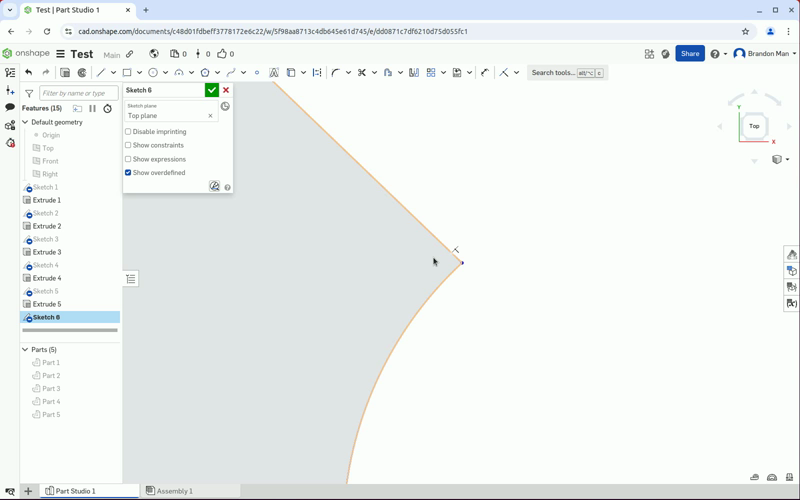
scroll(-6)
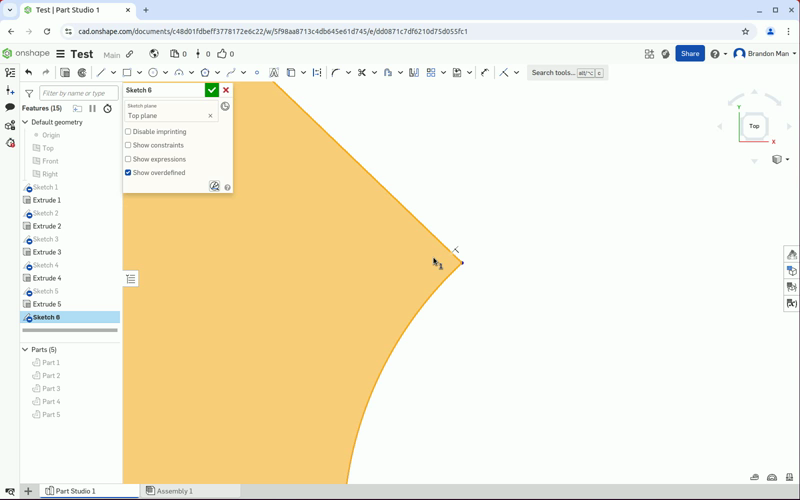
scroll(-6)
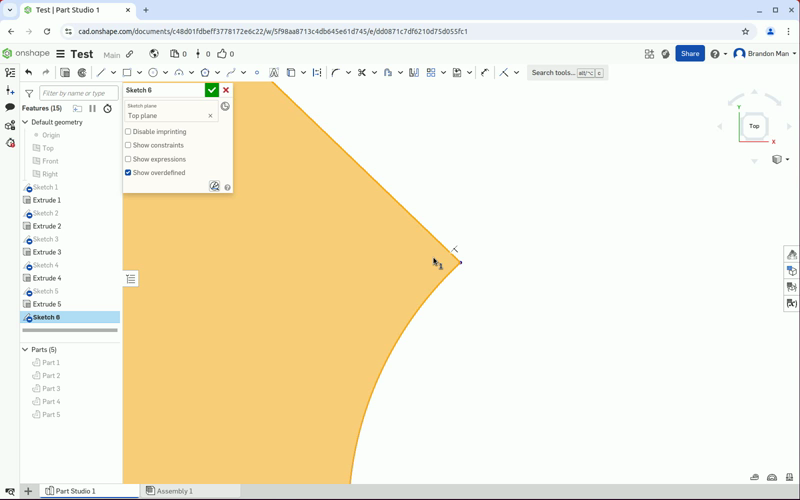
scroll(-6)
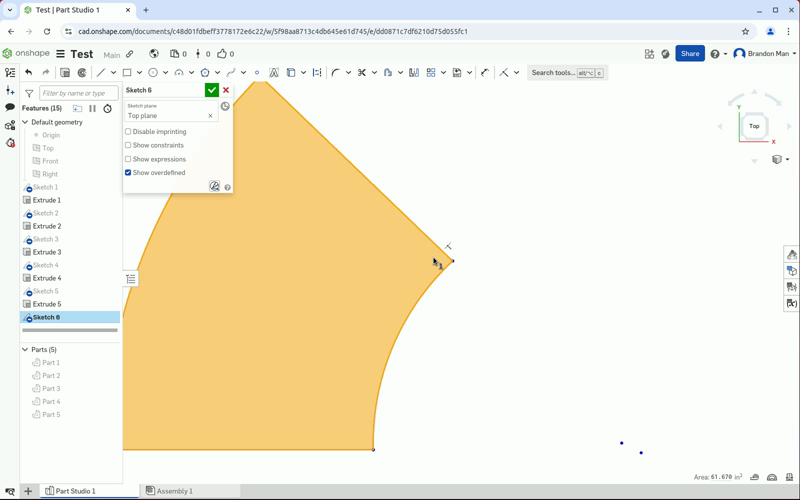
scroll(-6)
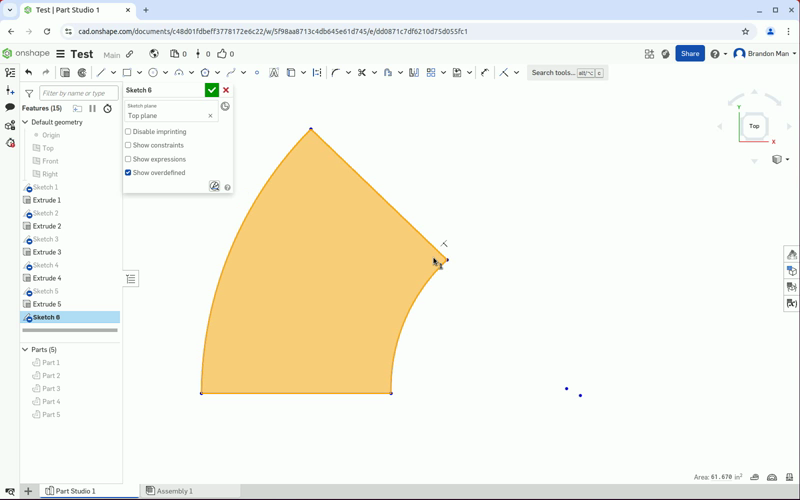
scroll(-6)
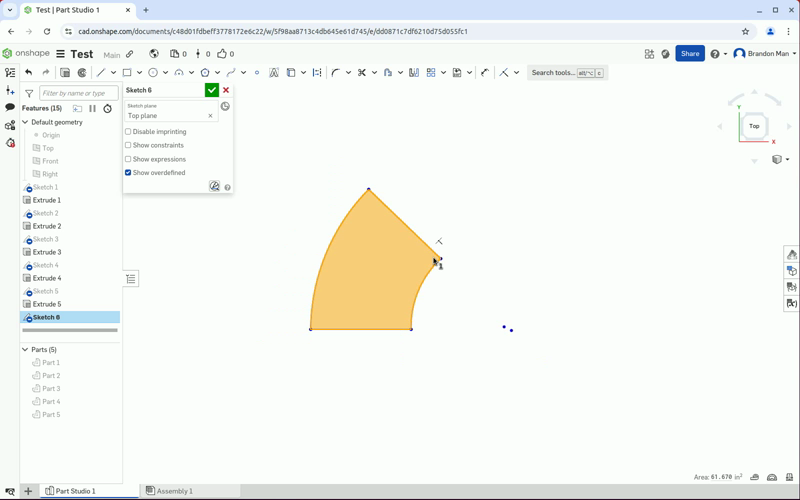
scroll(-6)
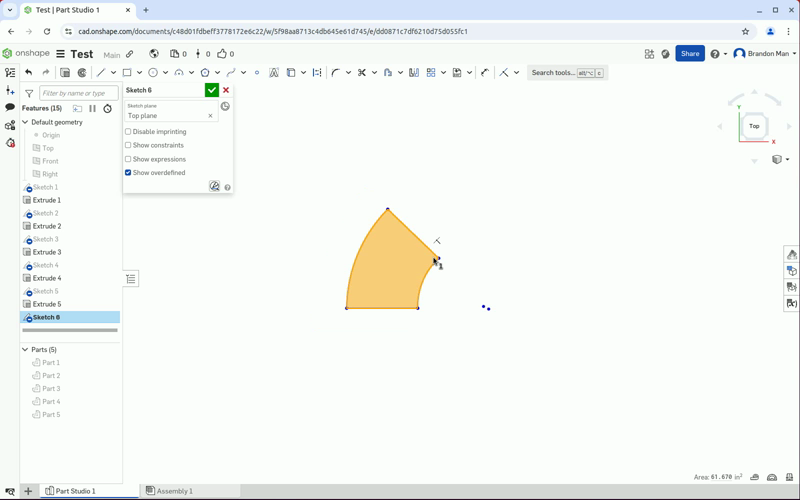
scroll(-6)
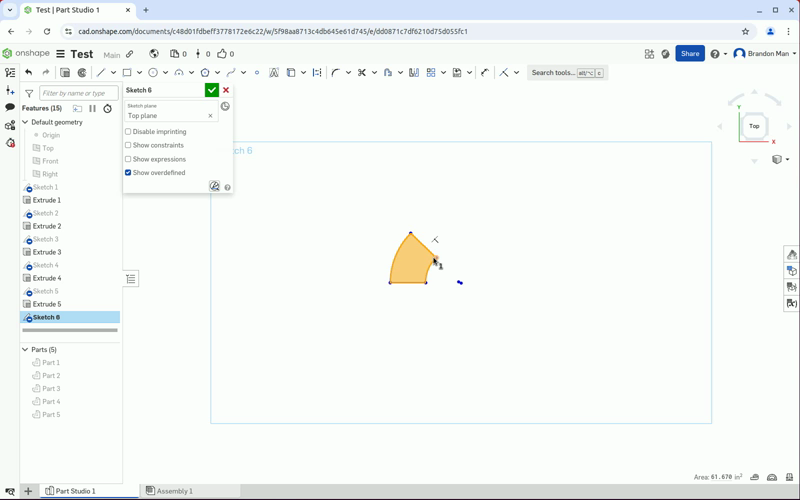
mouse_move(73, 352)
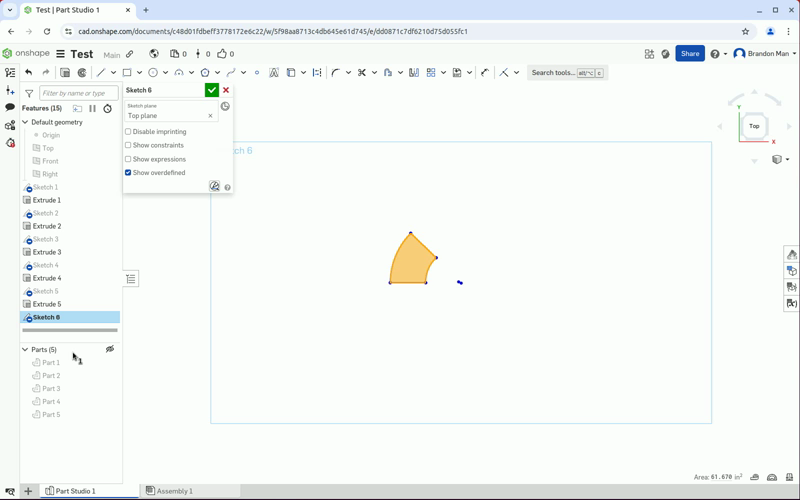
key(shift+y)
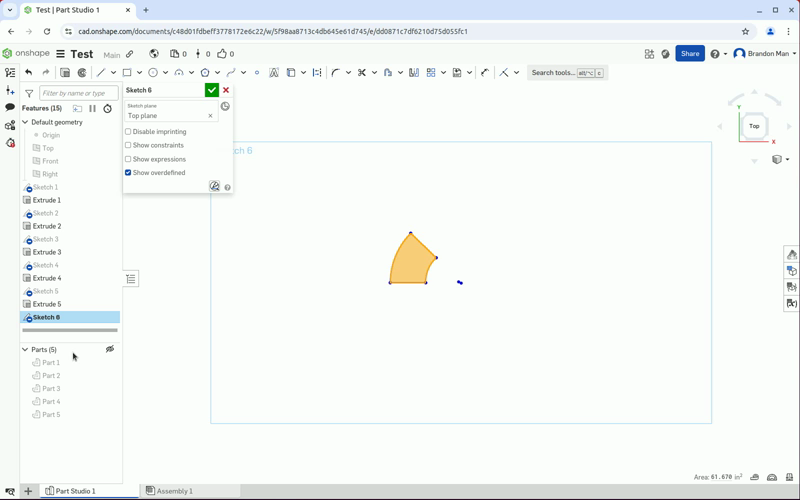
key(shift+e)
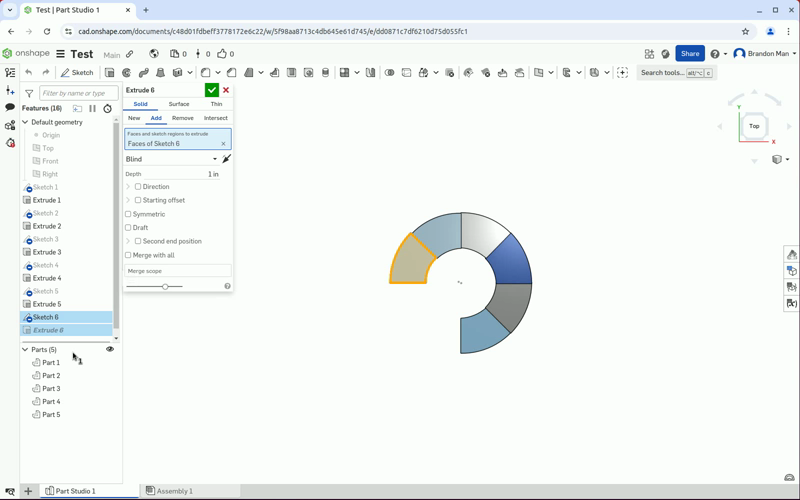
mouse_move(143, 106)
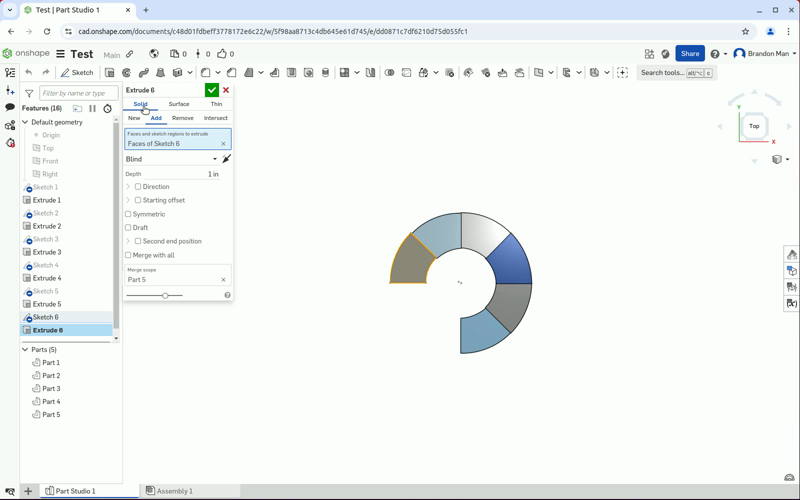
click(143, 106)
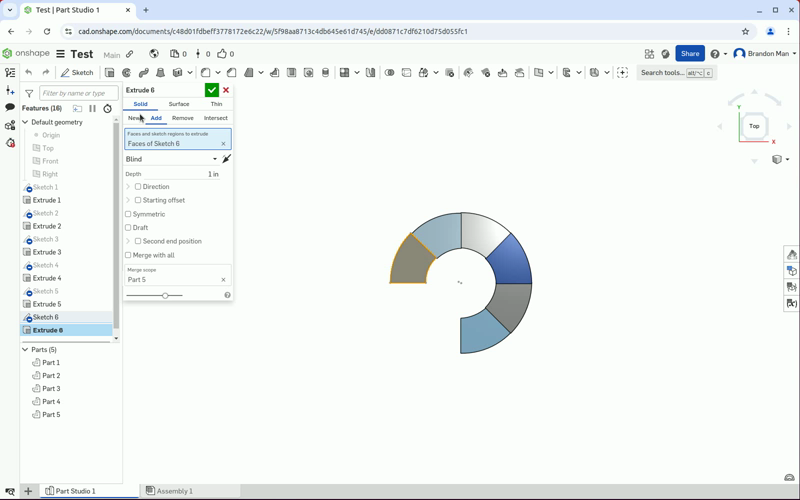
mouse_move(137, 120)
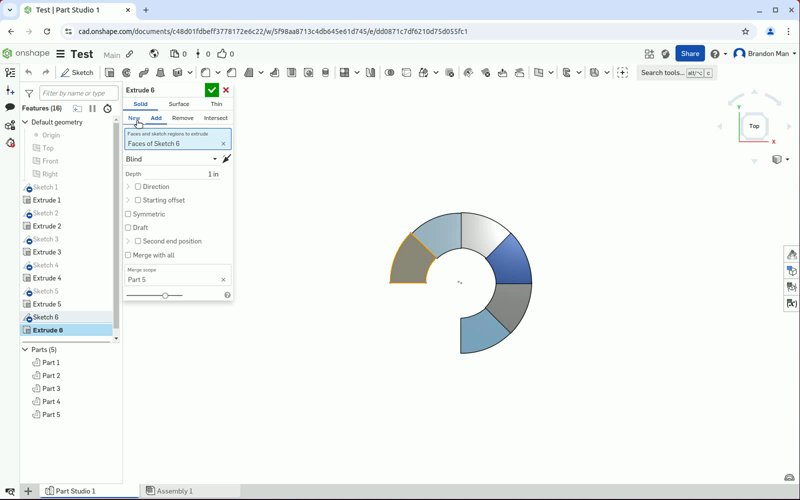
click(137, 120)
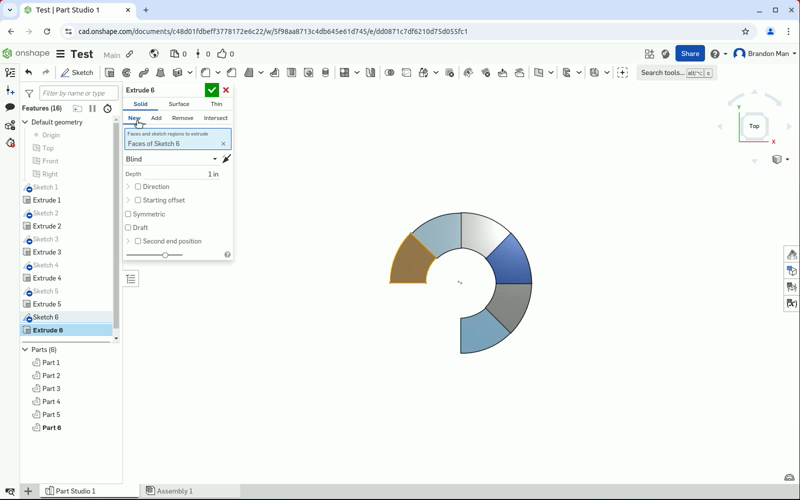
key(tab, 4)
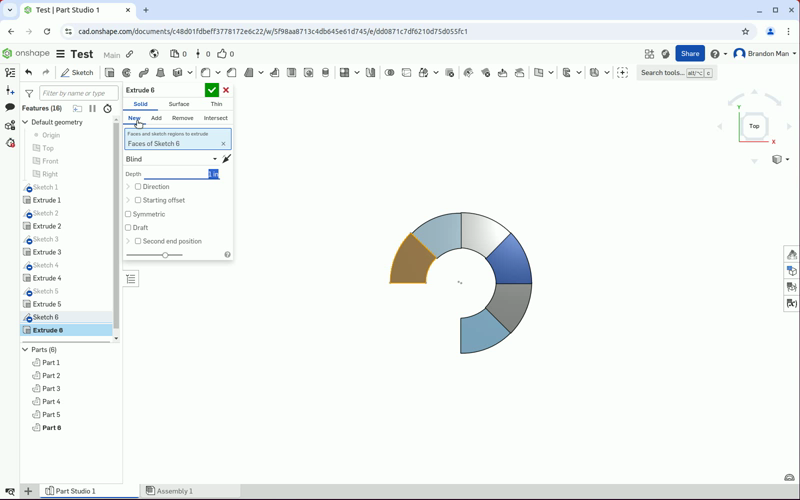
text(17.331)
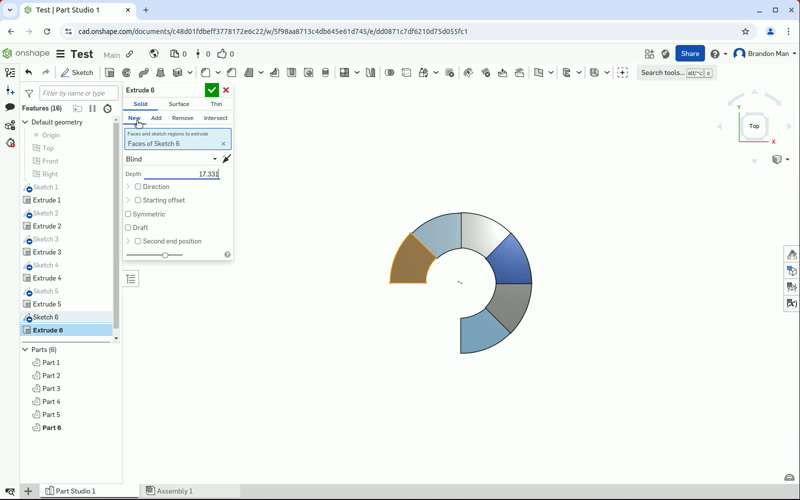
key(enter)
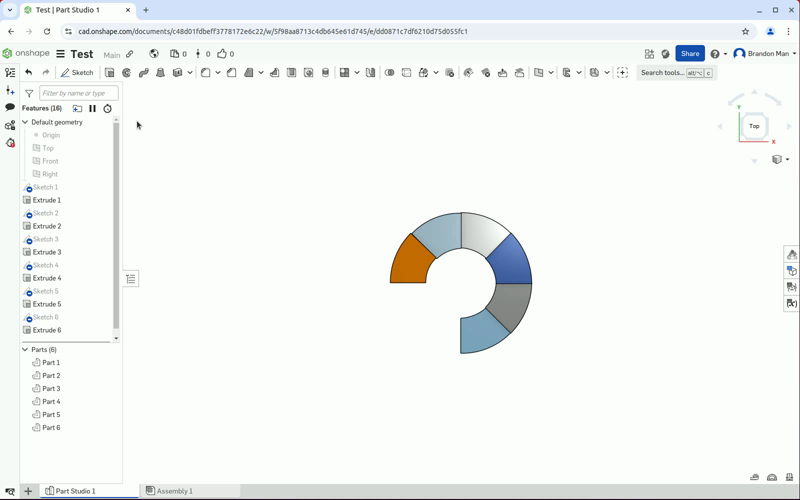
key(shift+h)
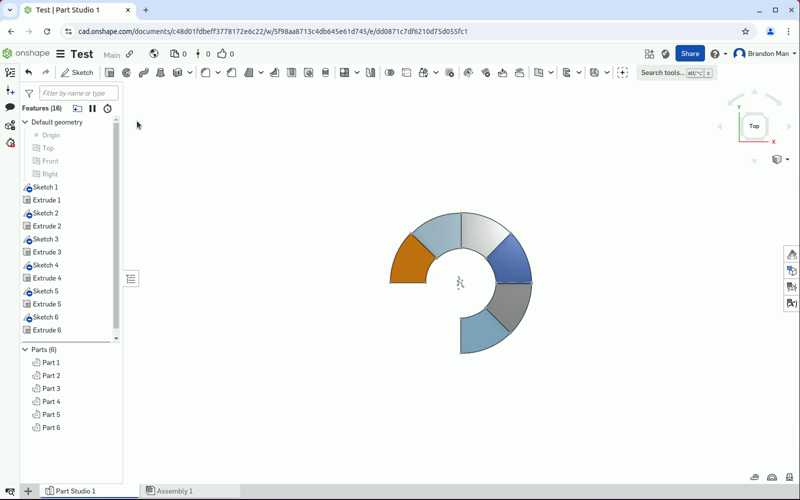
key(shift+h)
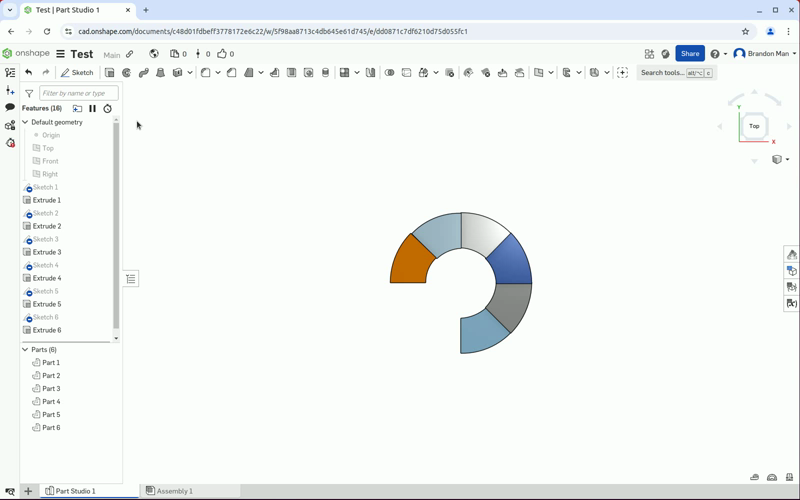
mouse_move(69, 189)
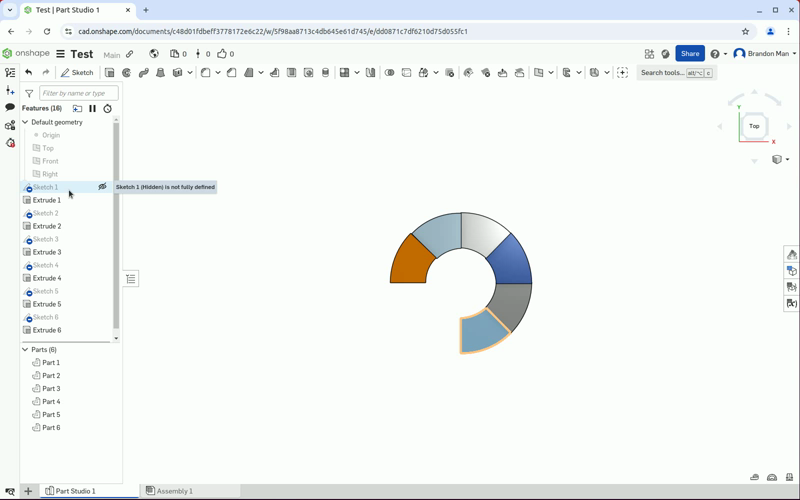
click(69, 189)
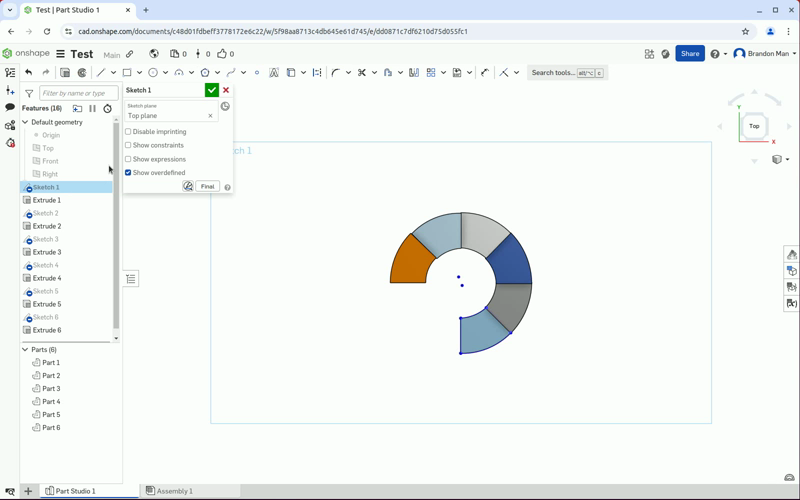
mouse_move(229, 92)
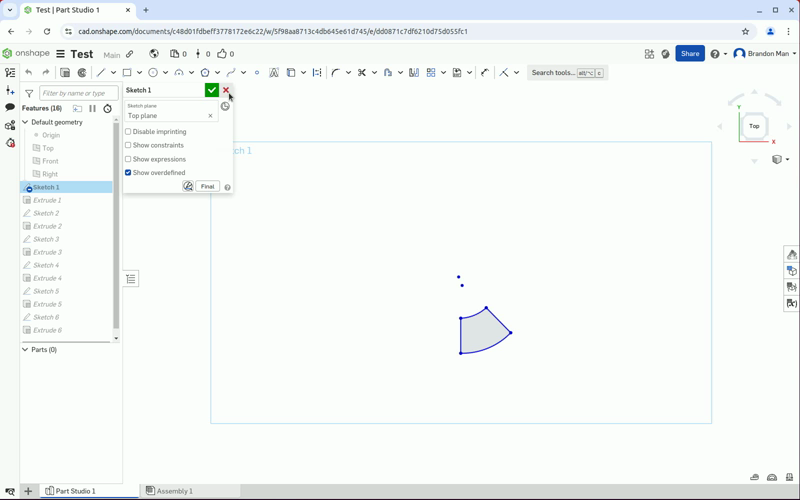
click(229, 92)
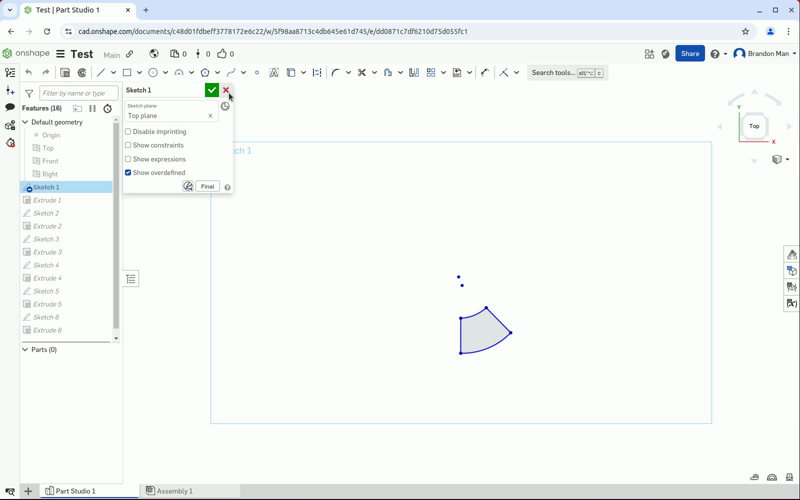
key(shift+s)
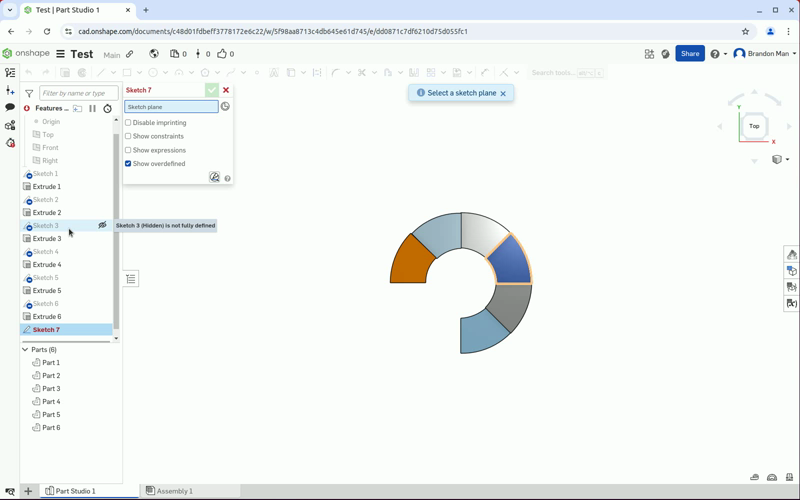
scroll(3)
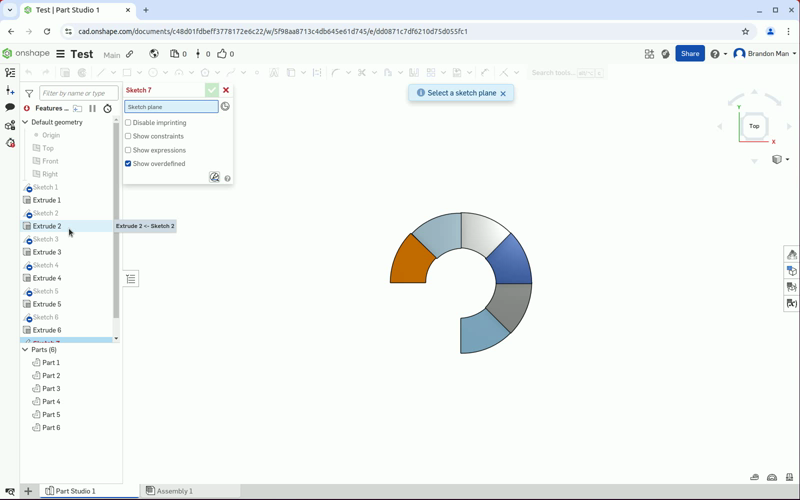
mouse_move(69, 150)
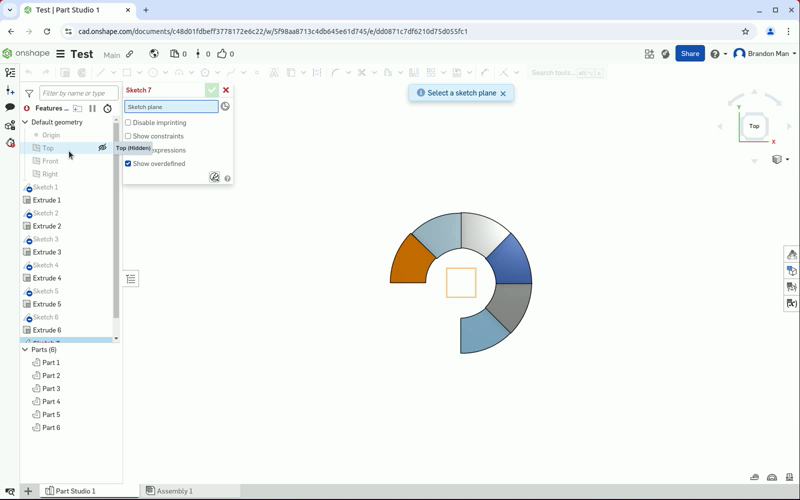
click(69, 150)
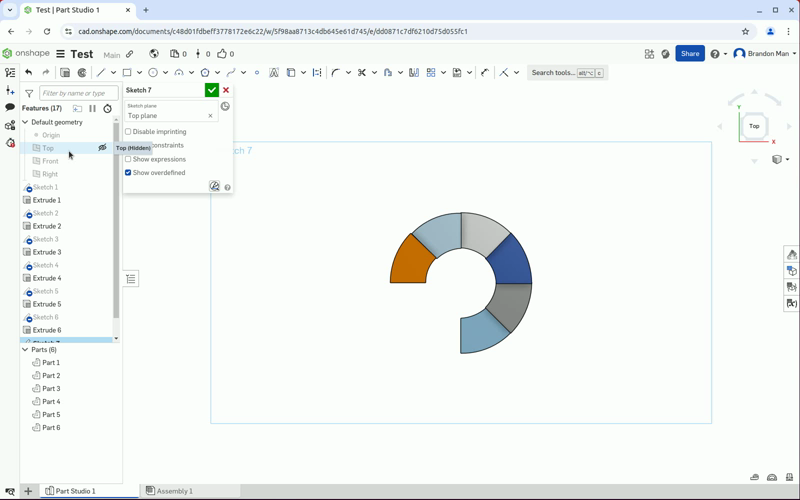
mouse_move(73, 352)
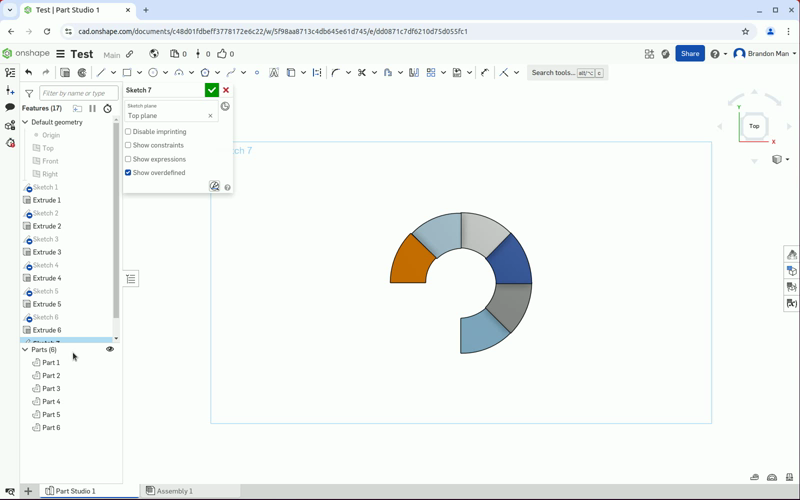
key(y)
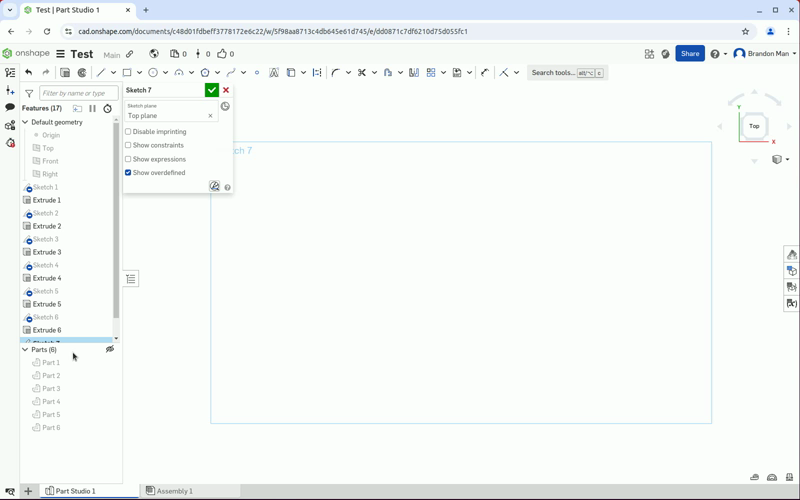
key(a)
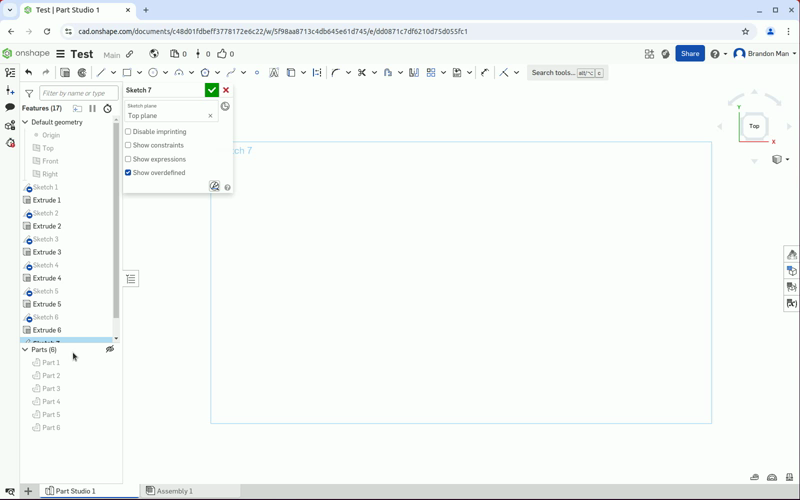
key_down(shift)
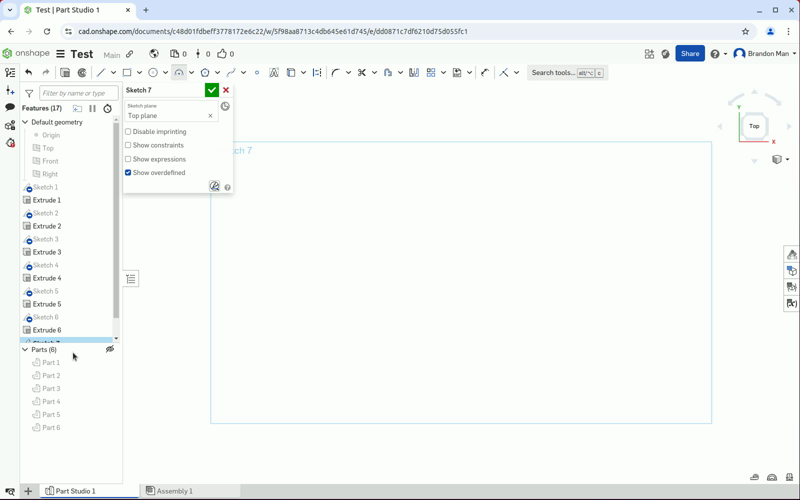
mouse_move(390, 282)
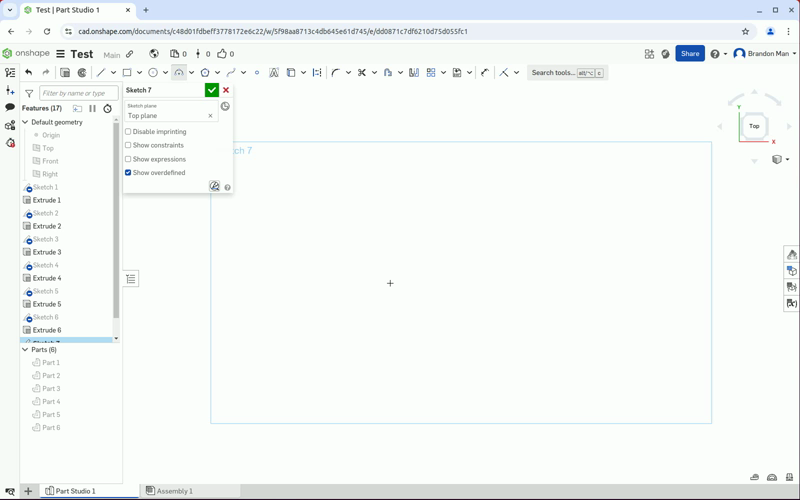
click(390, 282)
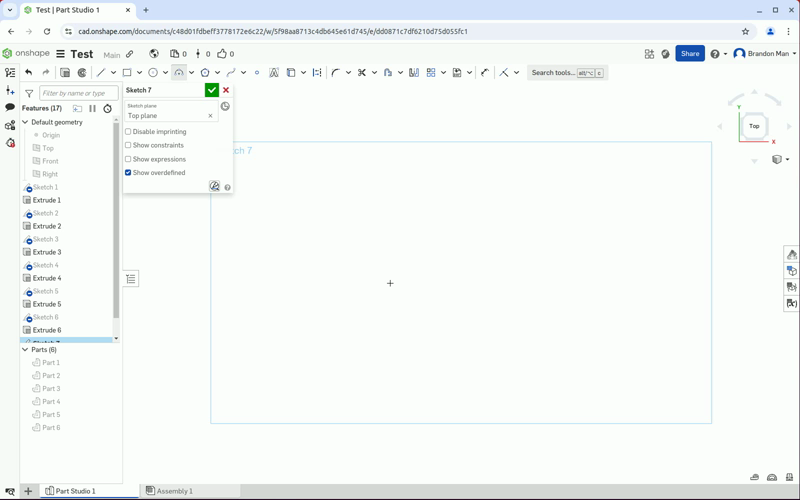
key_up(shift)
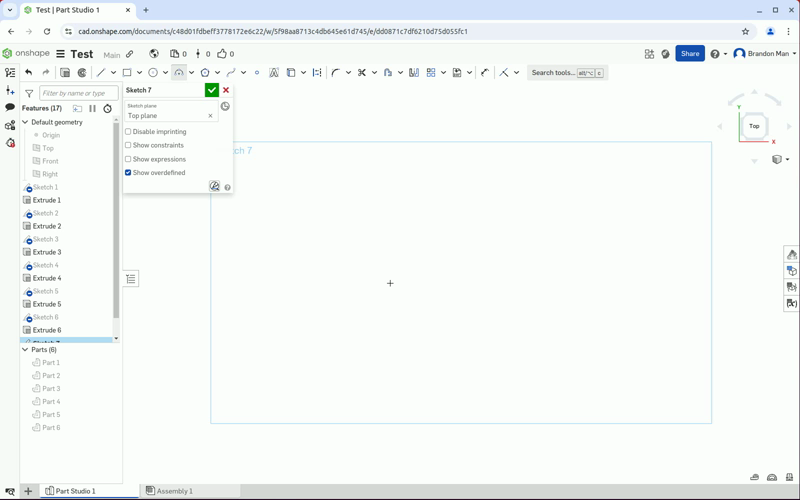
key_down(shift)
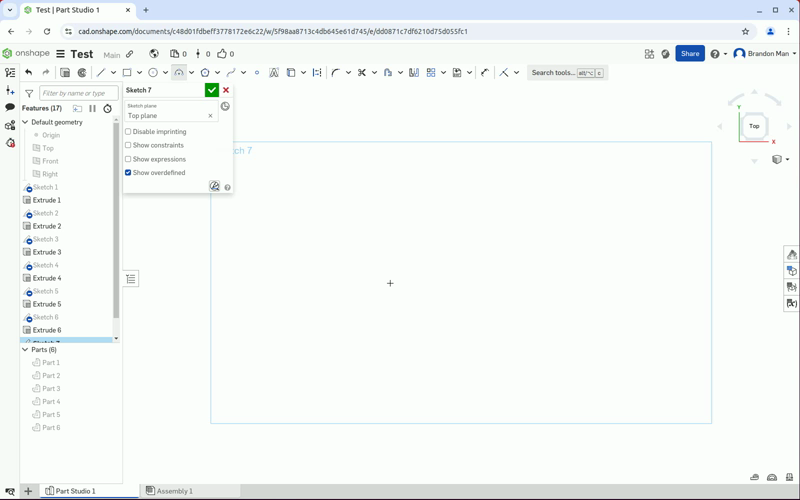
mouse_move(410, 332)
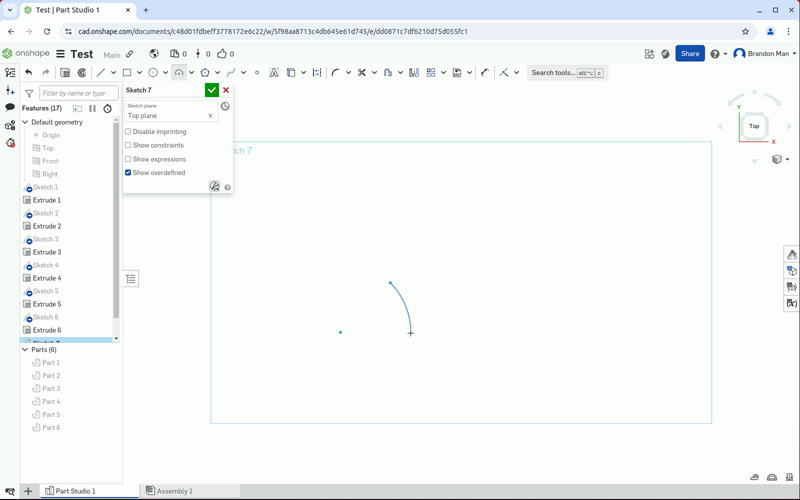
click(410, 332)
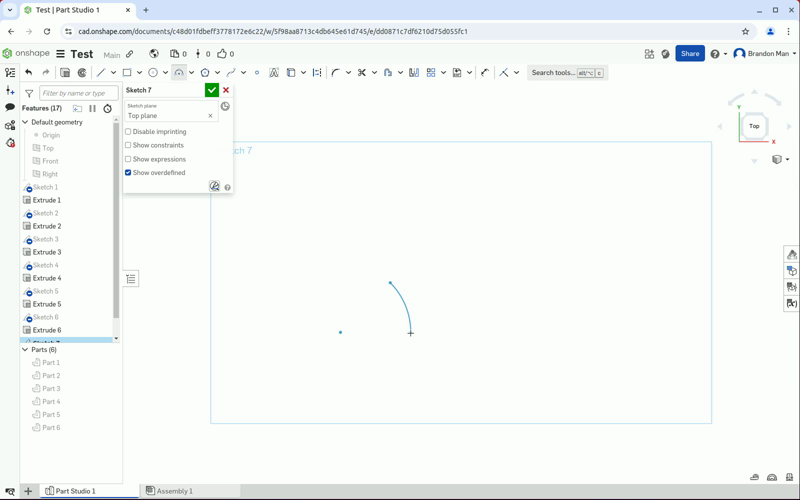
mouse_move(395, 309)
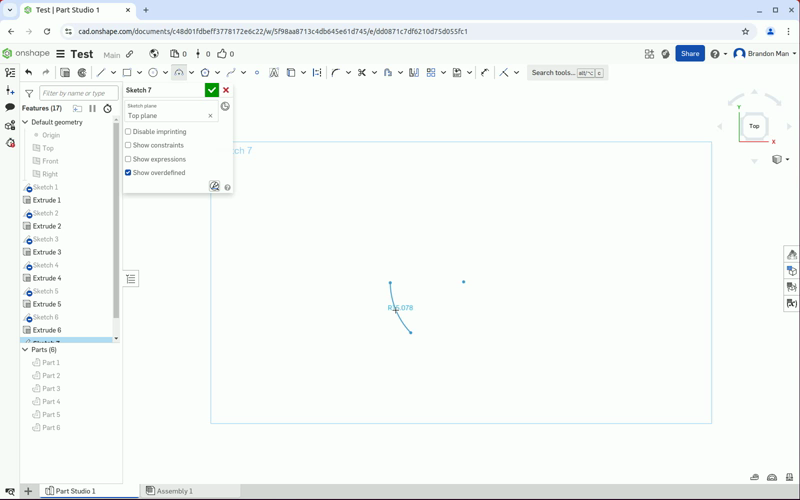
click(395, 309)
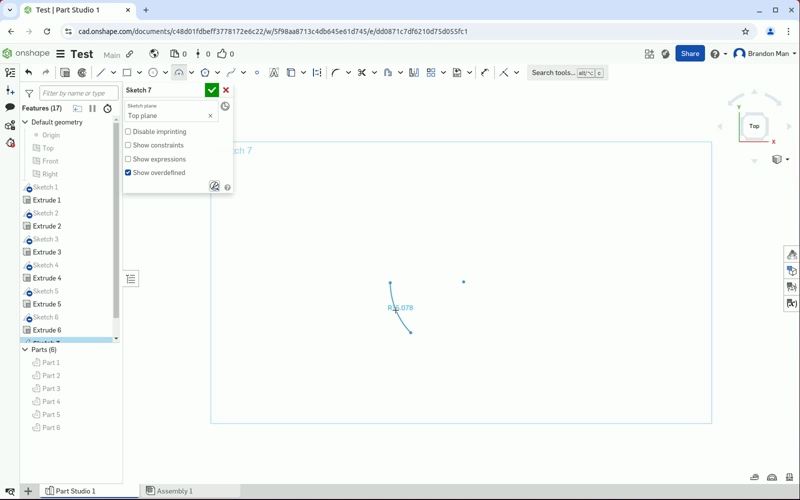
key_up(shift)
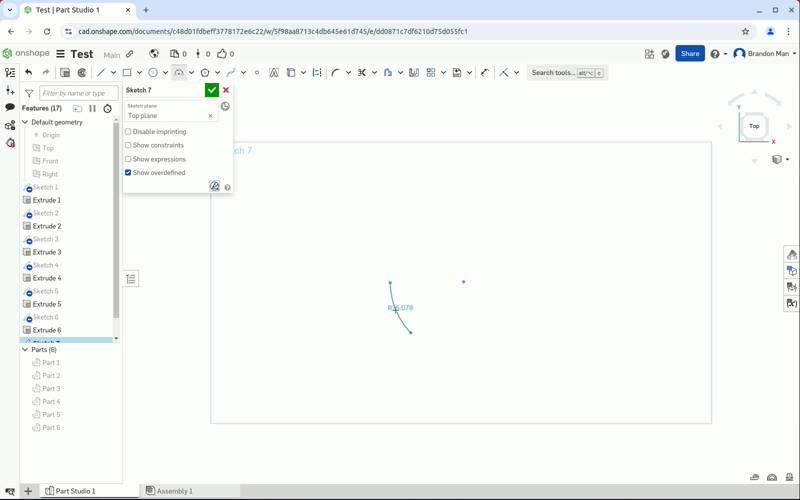
key(esc)
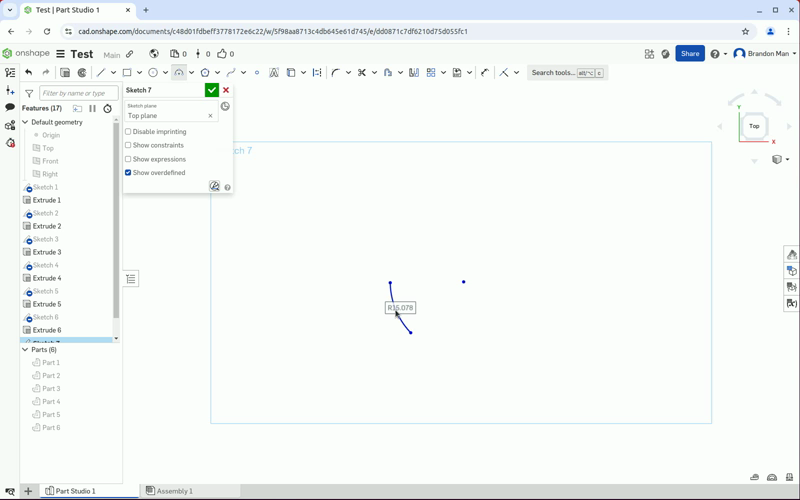
key(l)
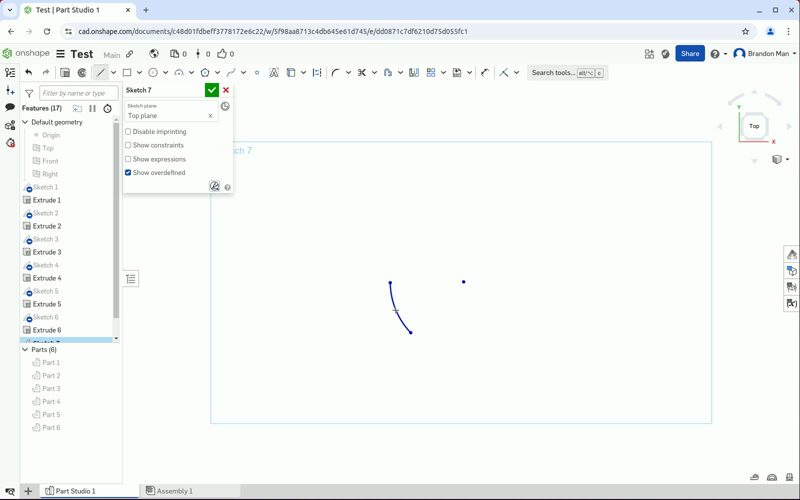
mouse_move(410, 332)
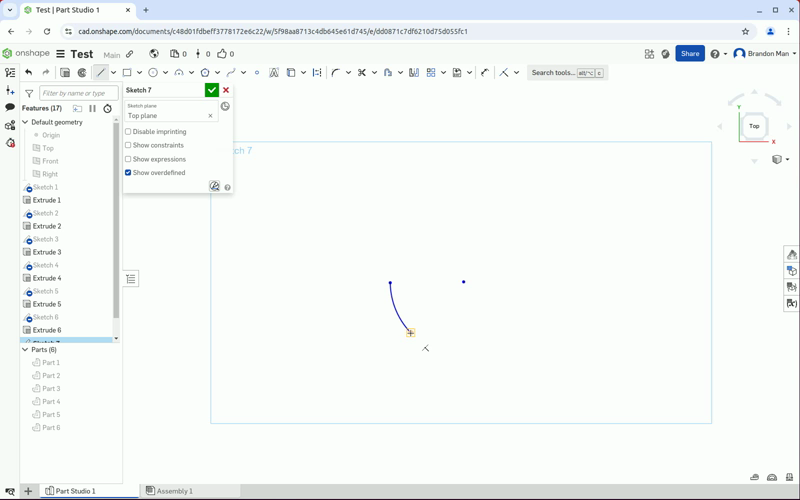
click(410, 332)
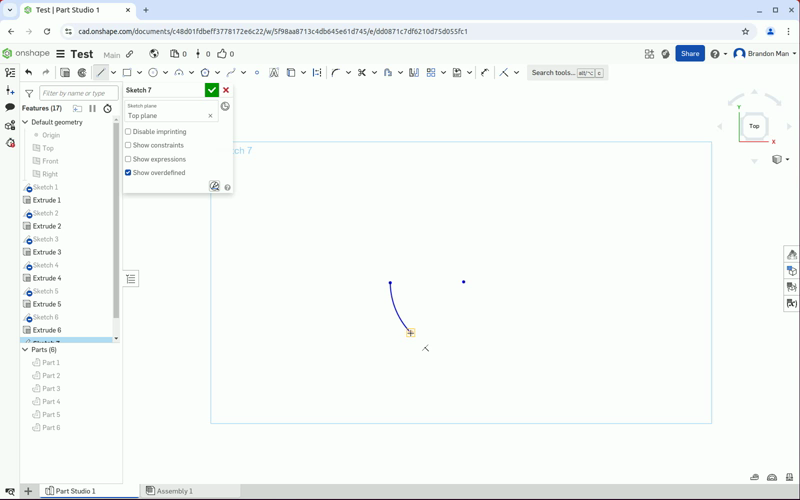
key_down(shift)
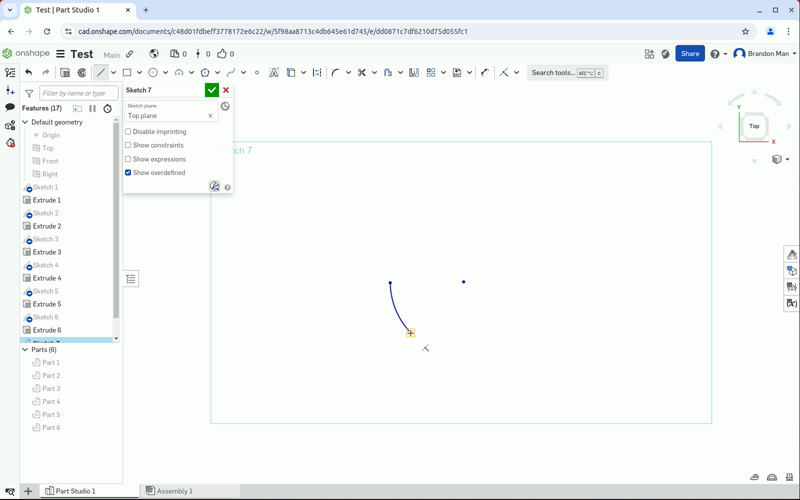
mouse_move(440, 332)
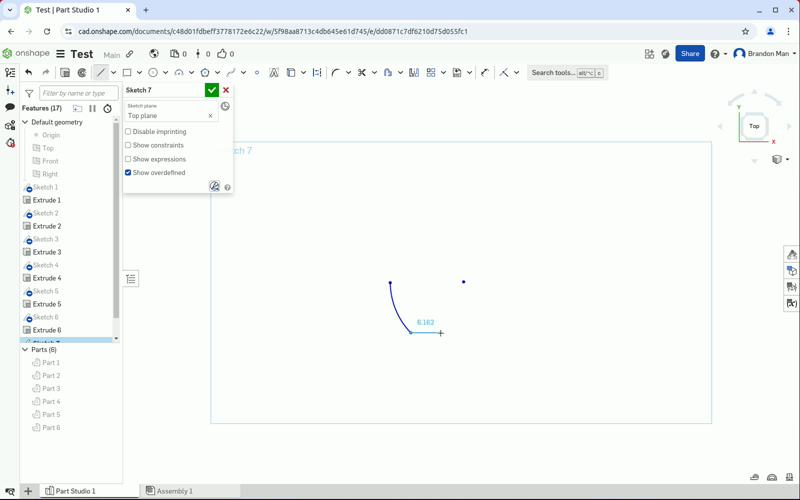
mouse_move(436, 308)
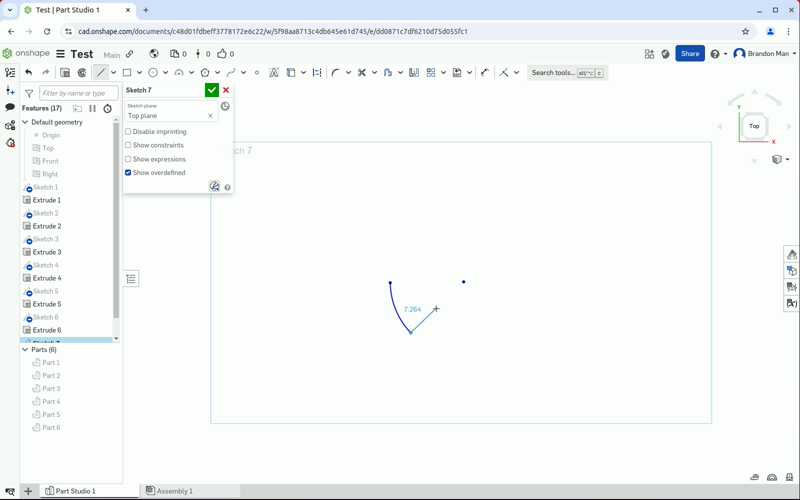
click(436, 308)
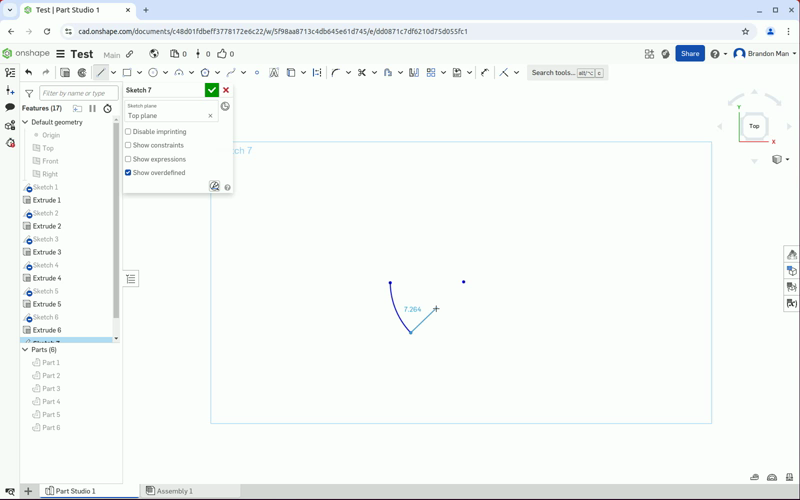
key_up(shift)
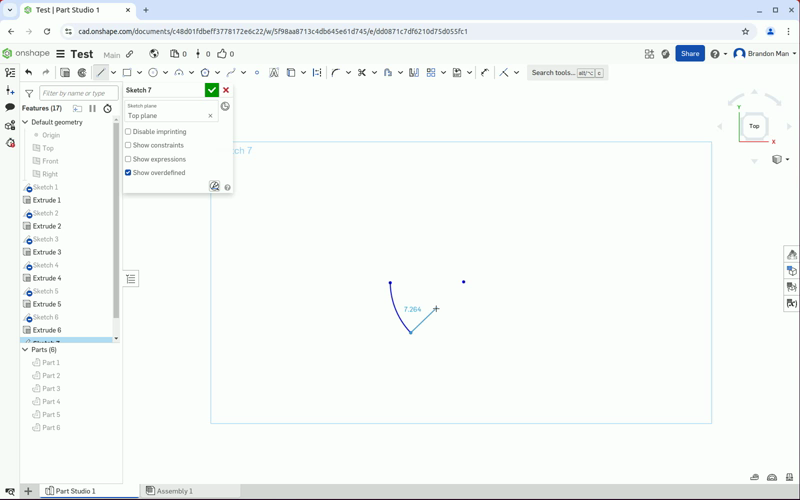
key(esc)
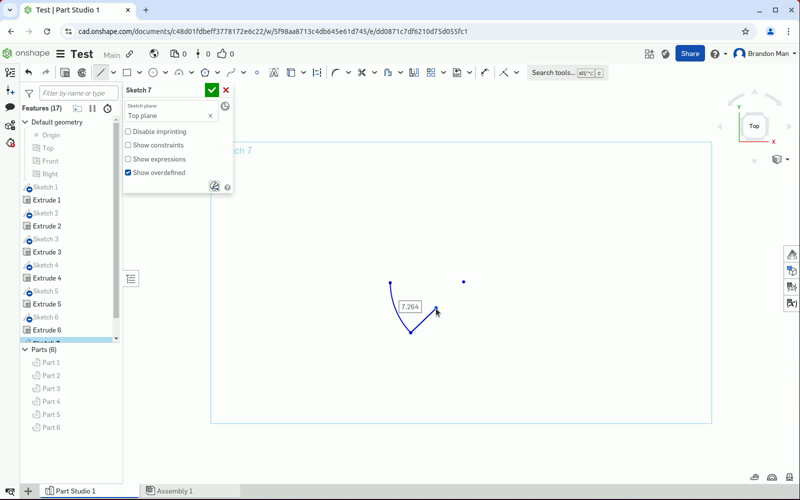
key(a)
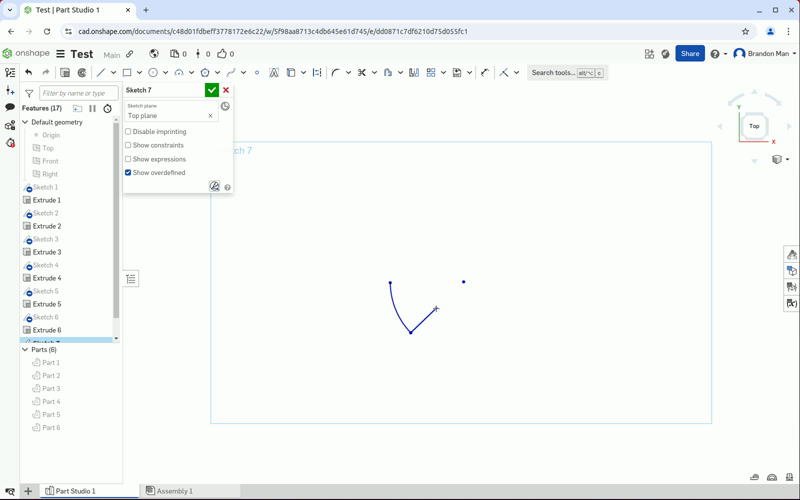
mouse_move(436, 308)
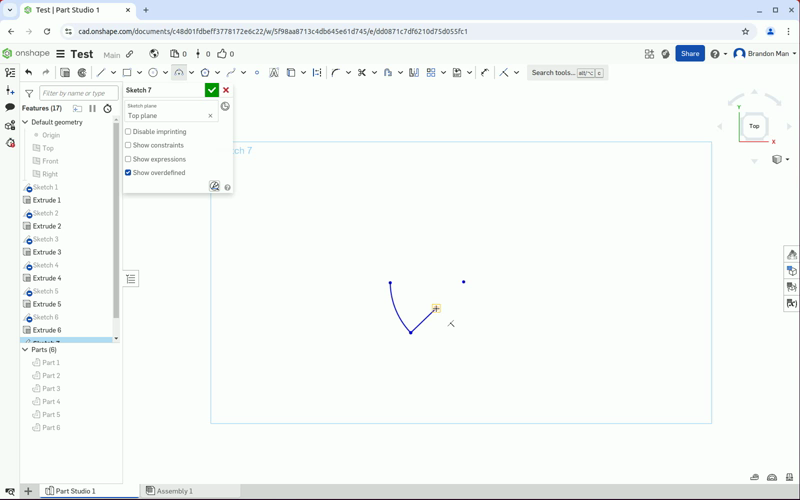
click(436, 308)
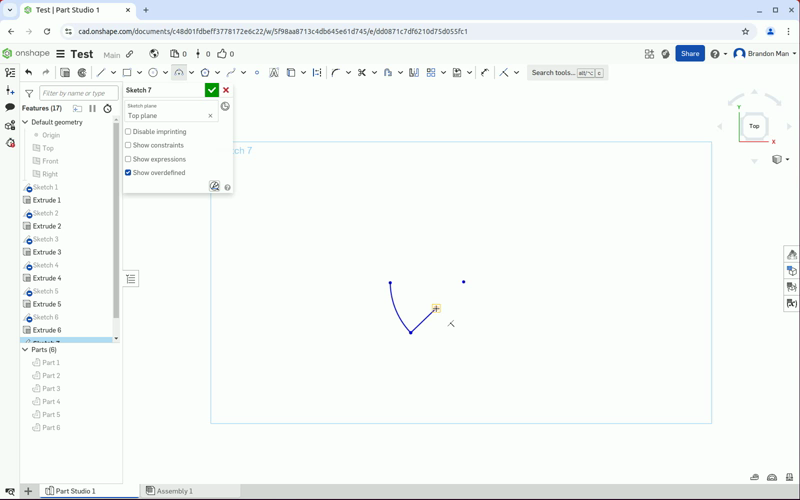
key_down(shift)
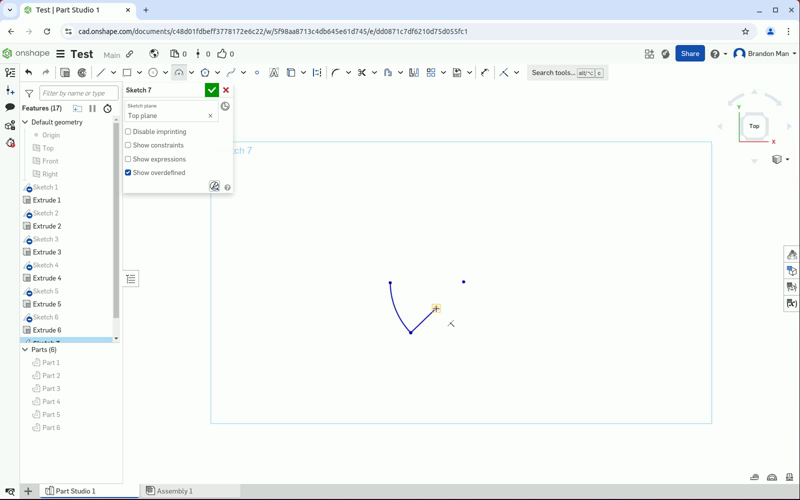
mouse_move(425, 282)
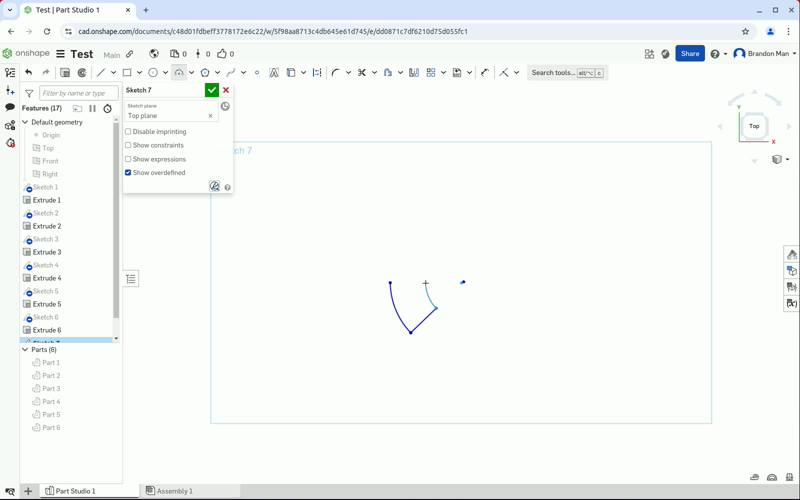
click(425, 282)
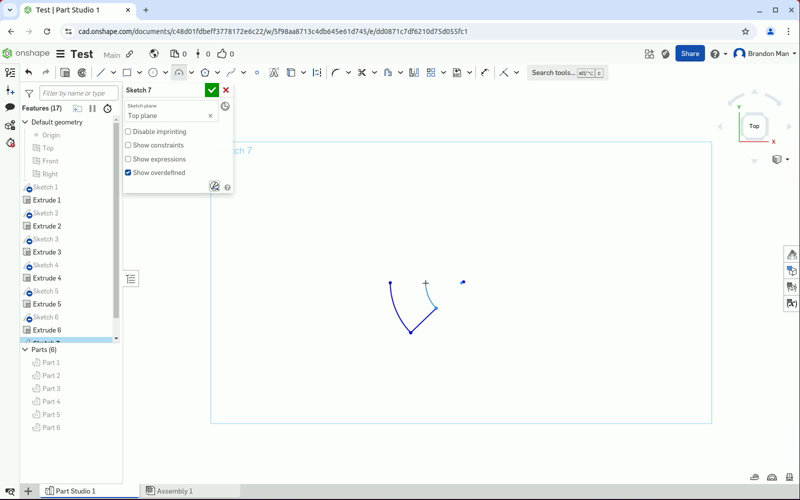
mouse_move(428, 296)
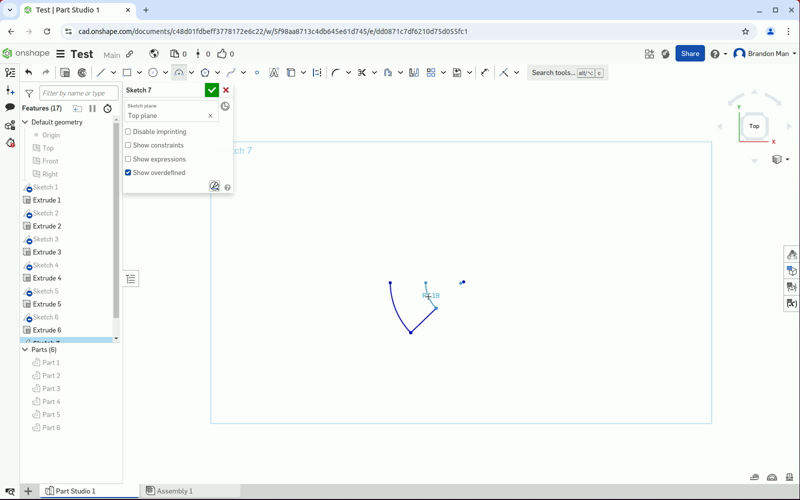
click(428, 296)
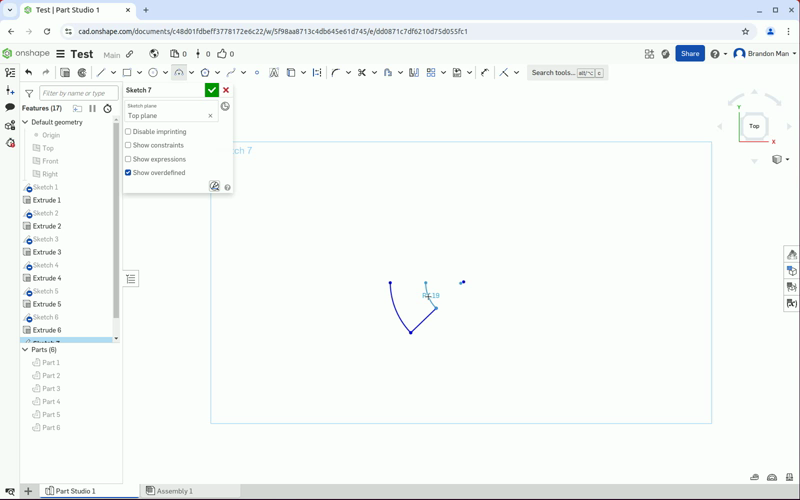
key_up(shift)
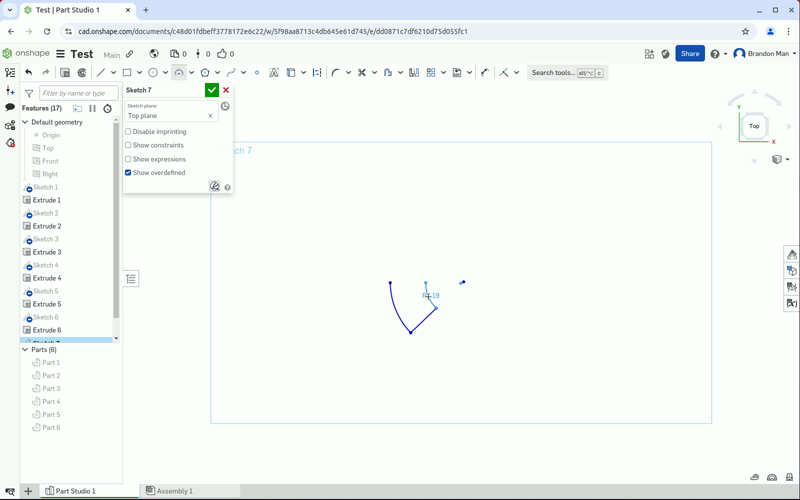
key(esc)
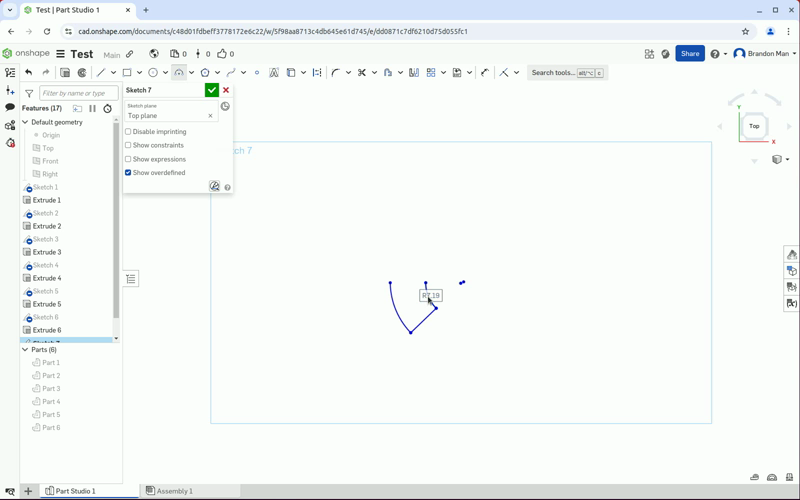
key(l)
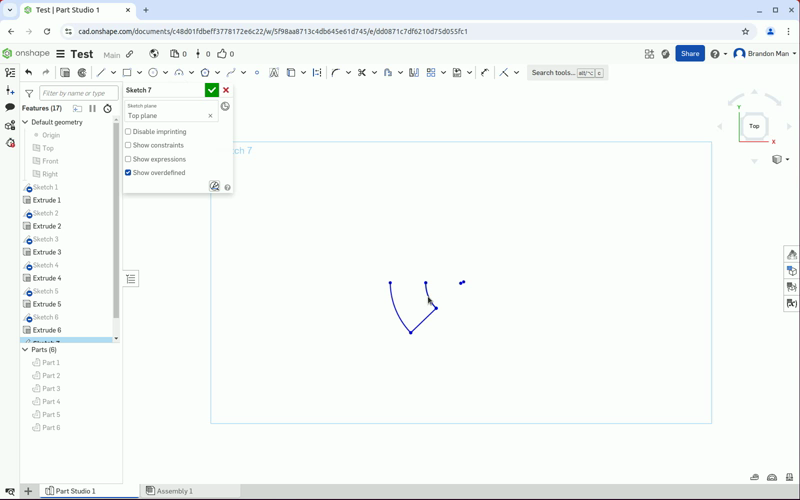
mouse_move(425, 282)
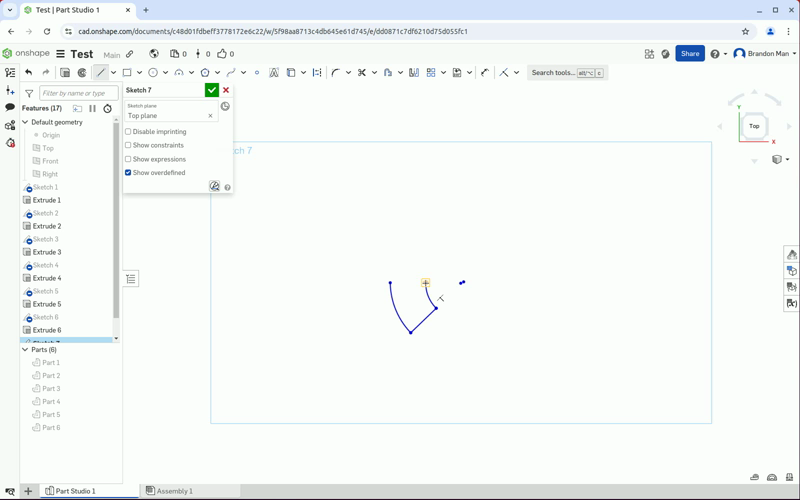
click(425, 282)
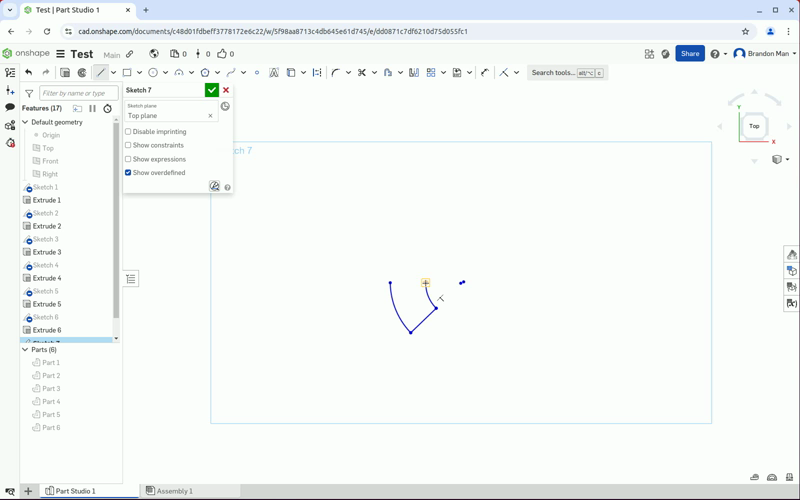
mouse_move(455, 282)
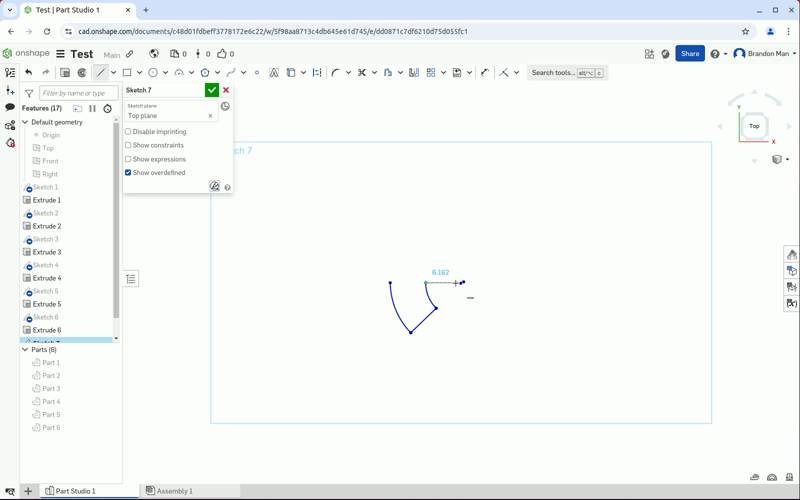
key_down(shift)
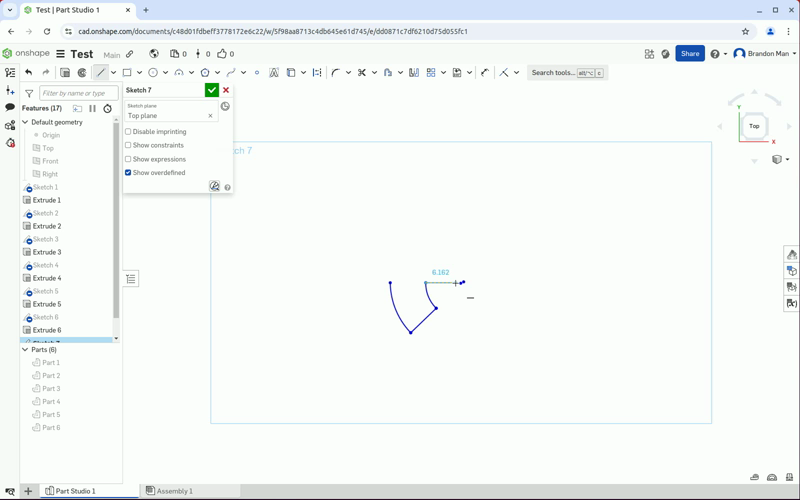
mouse_move(390, 282)
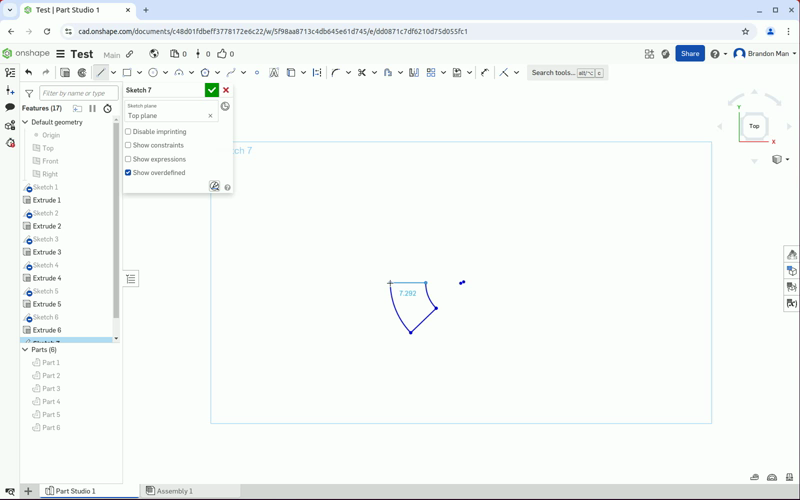
key_up(shift)
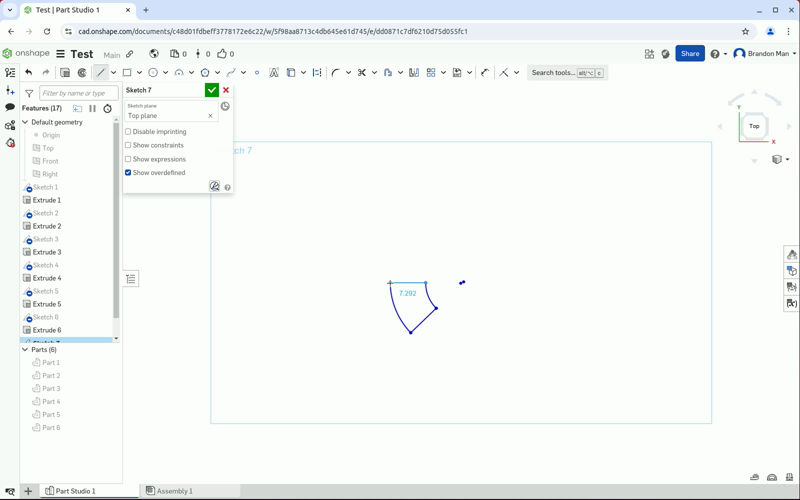
click(390, 282)
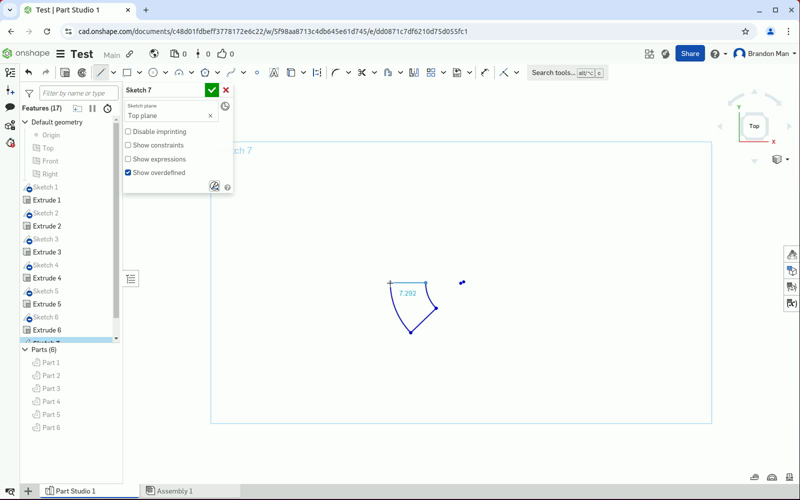
key(esc)
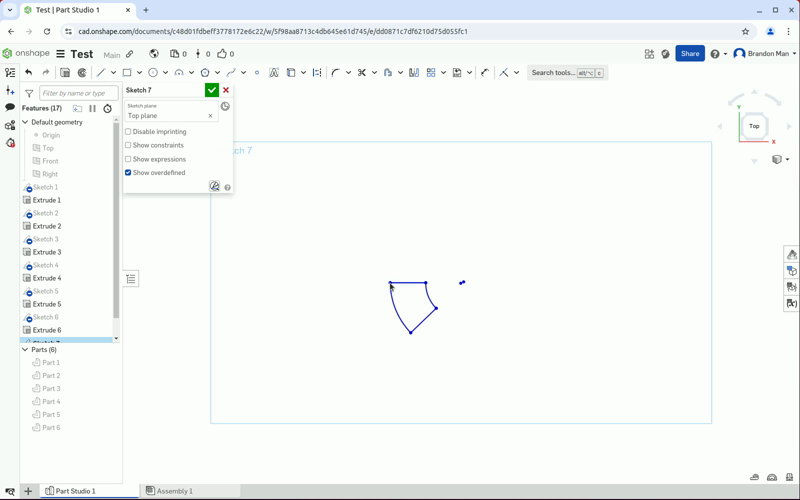
mouse_move(404, 298)
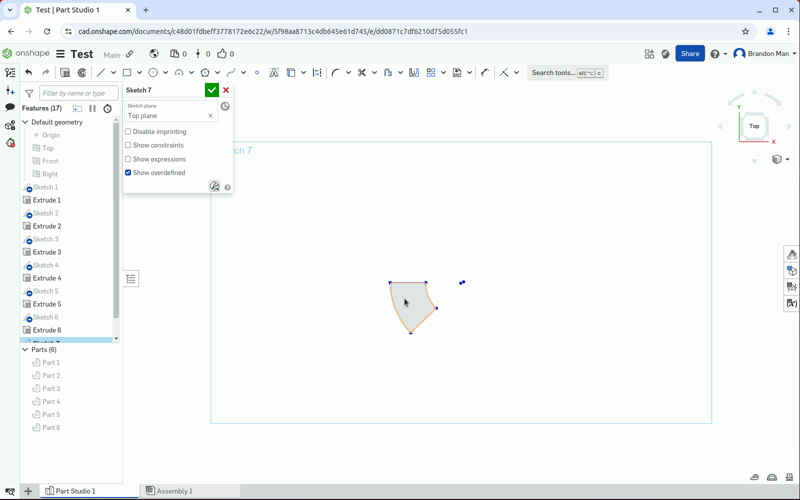
scroll(6)
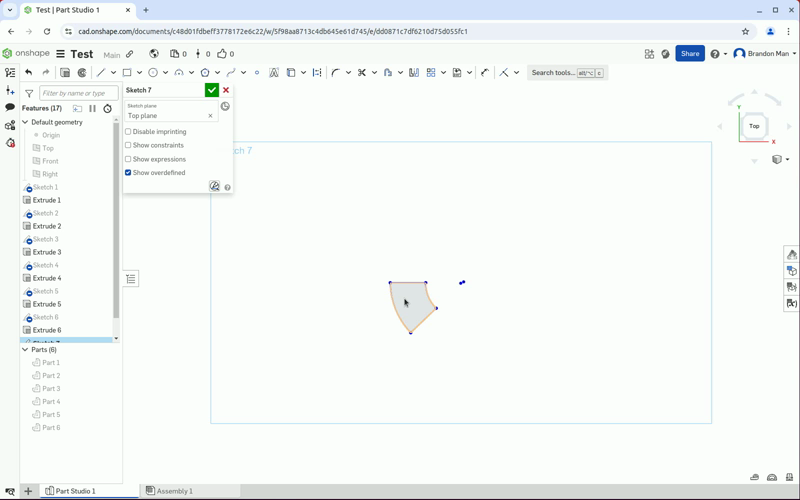
scroll(6)
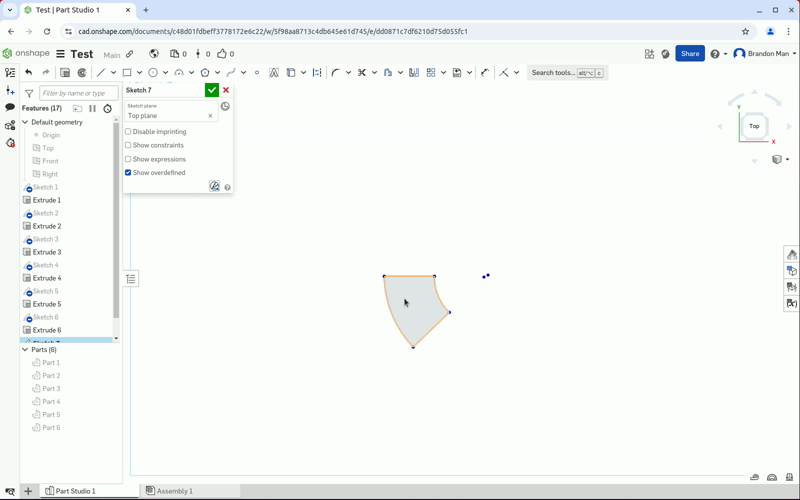
scroll(6)
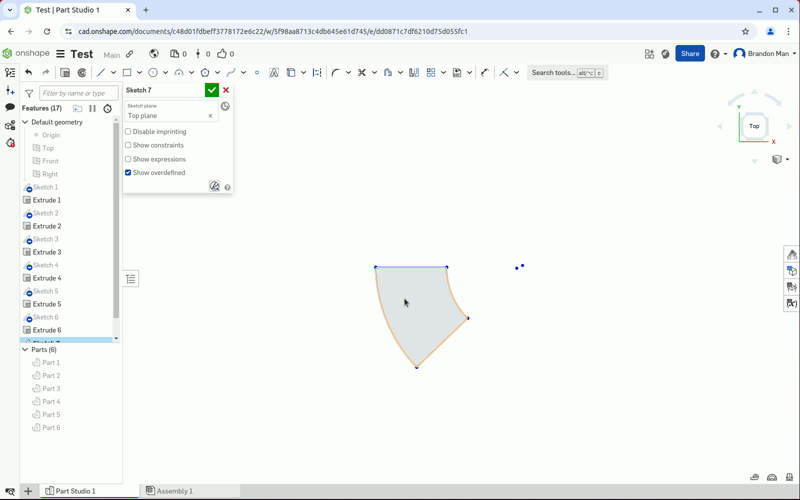
scroll(6)
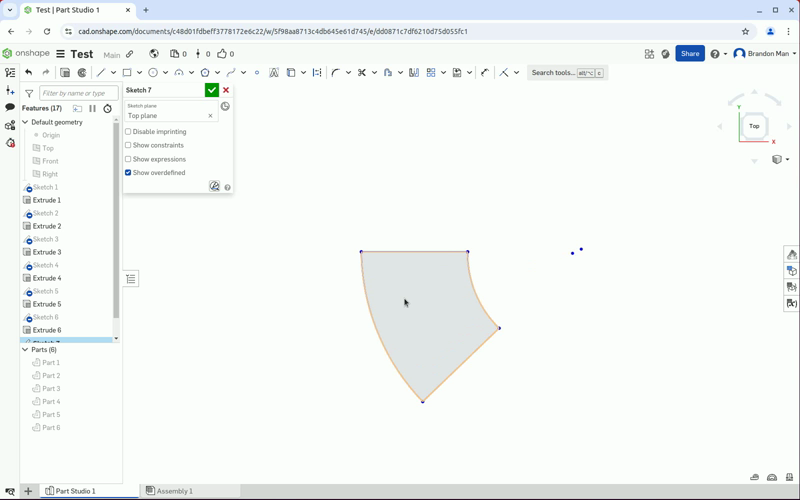
scroll(6)
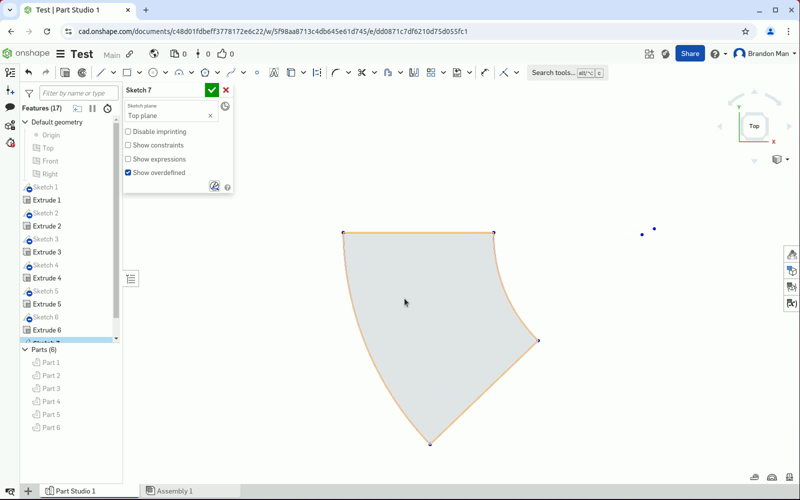
scroll(6)
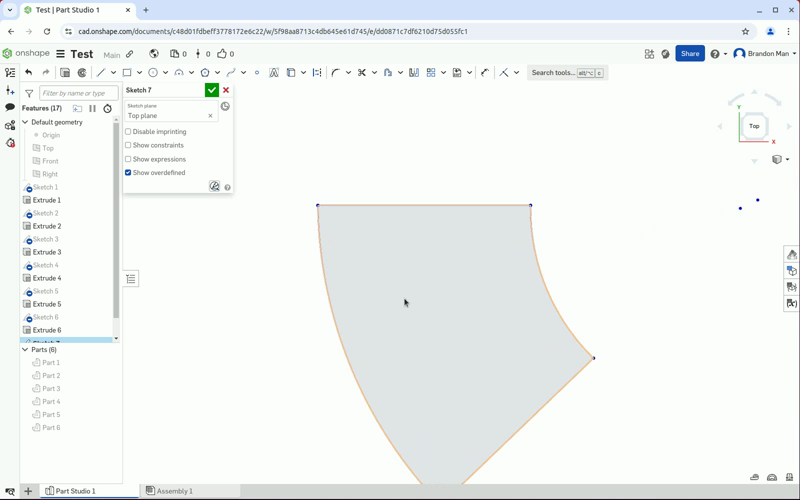
scroll(6)
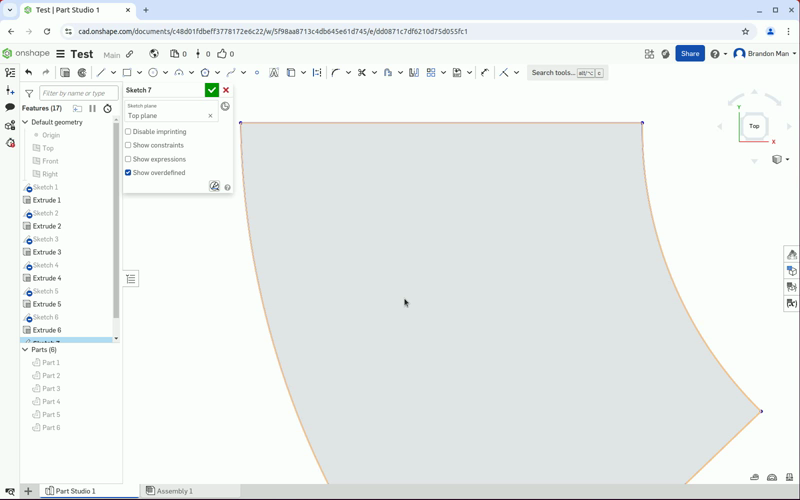
click(404, 298)
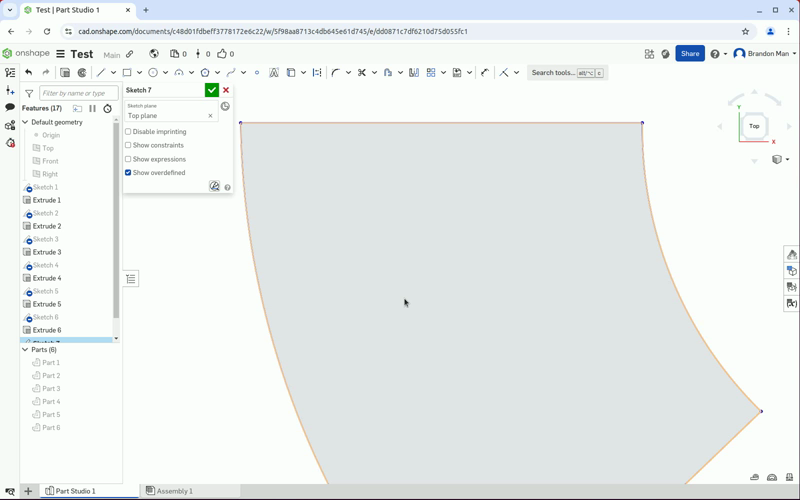
scroll(-6)
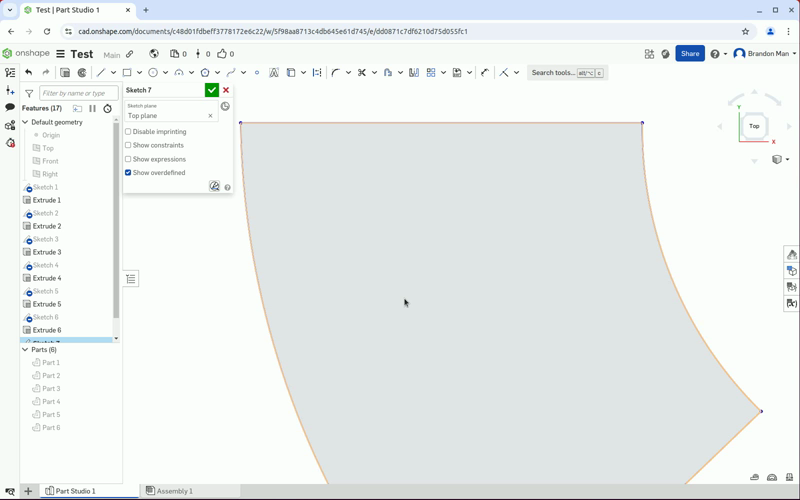
scroll(-6)
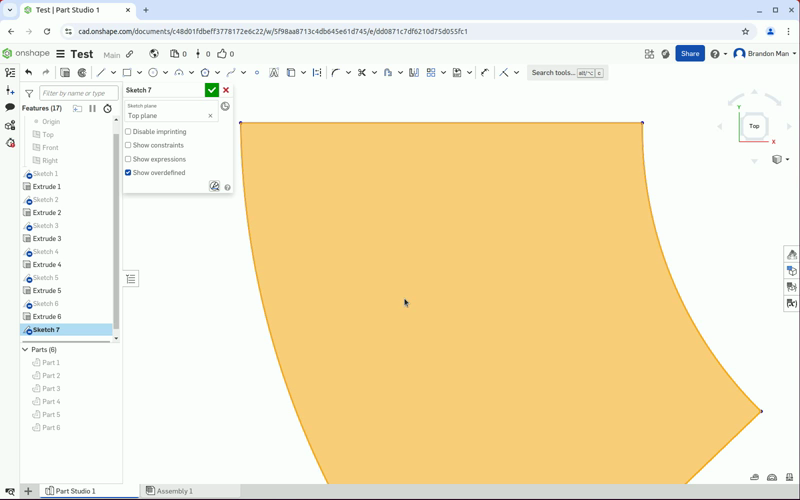
scroll(-6)
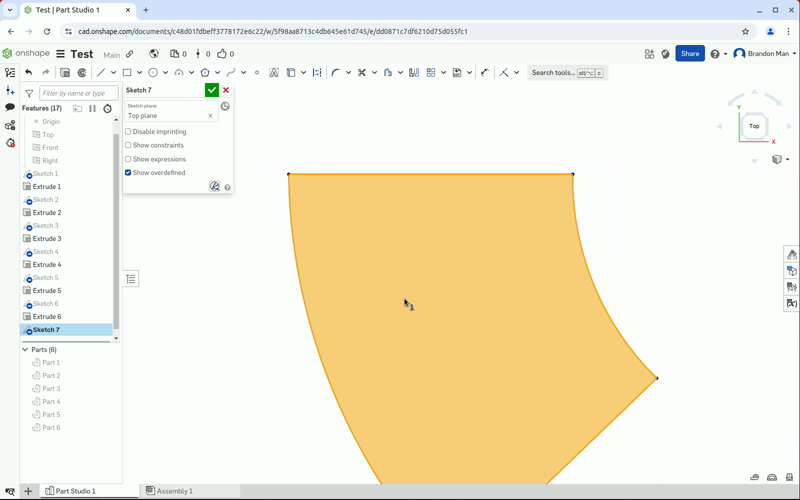
scroll(-6)
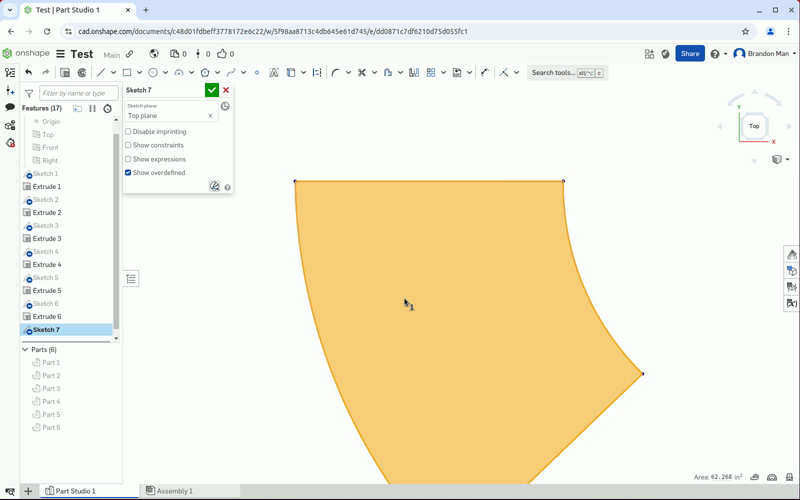
scroll(-6)
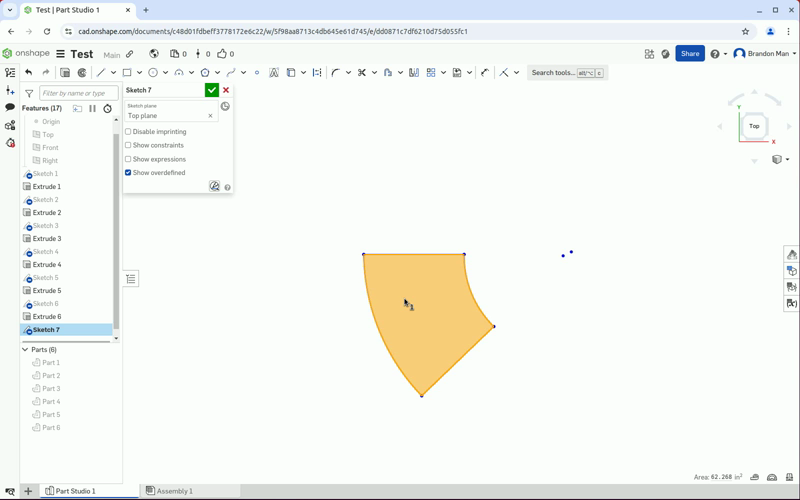
scroll(-6)
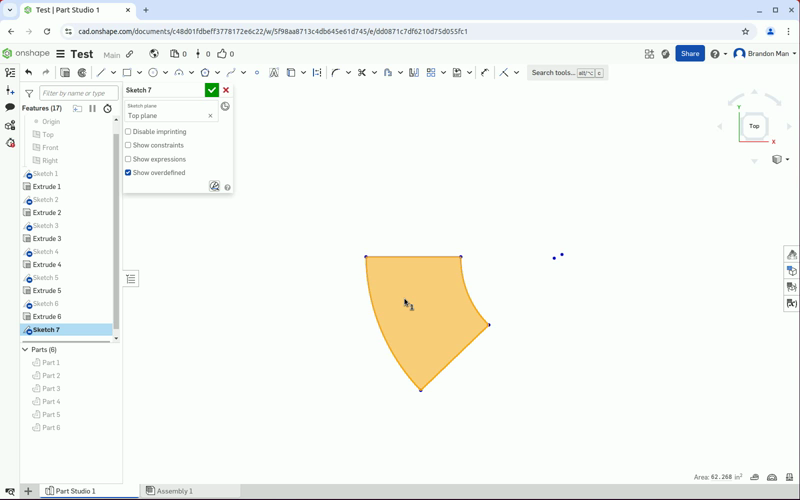
scroll(-6)
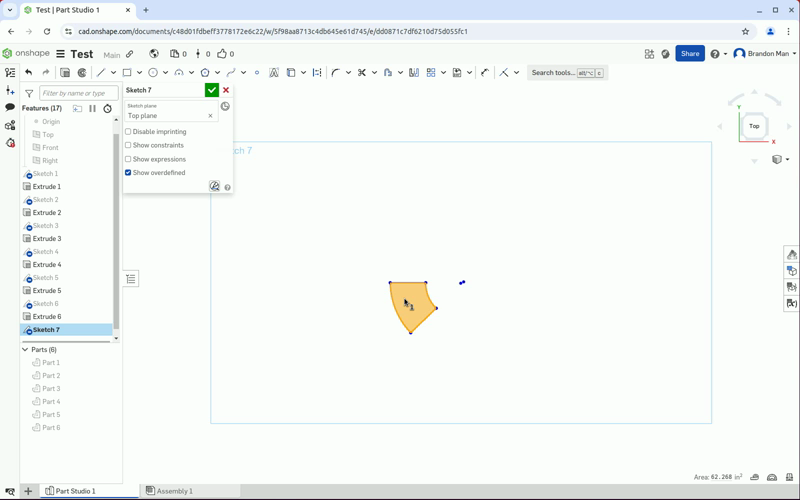
mouse_move(73, 352)
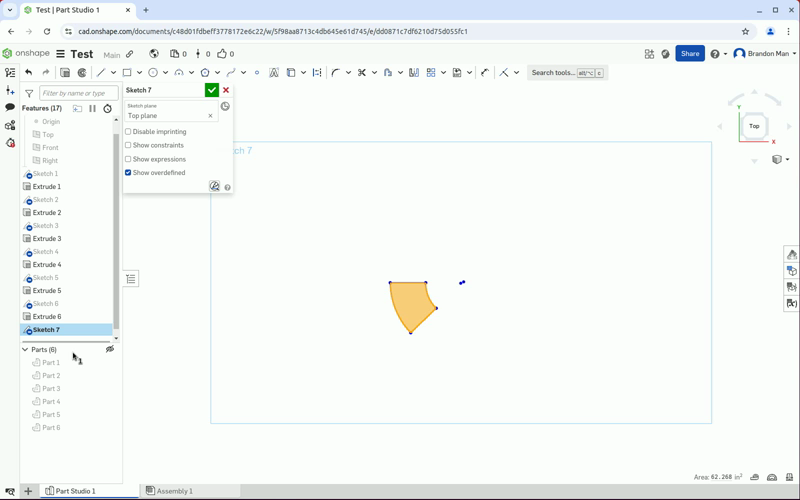
key(shift+y)
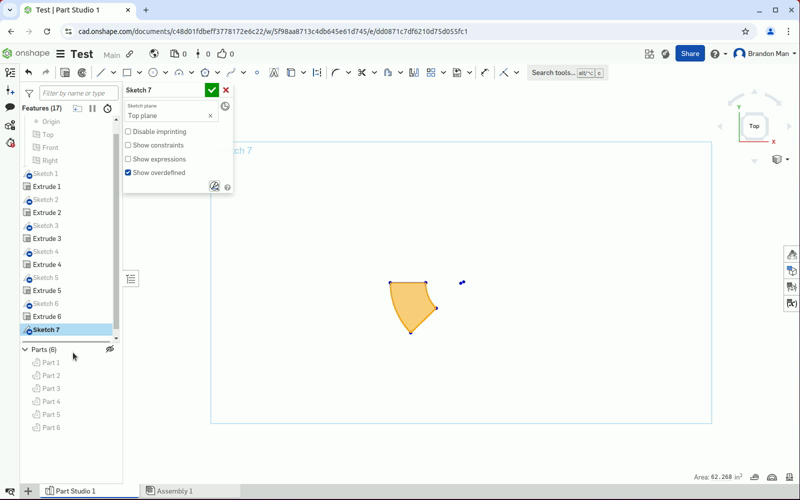
key(shift+e)
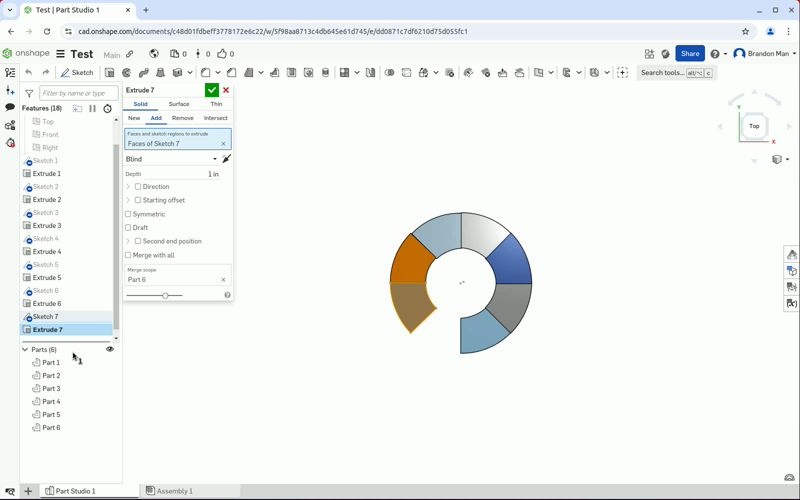
mouse_move(143, 106)
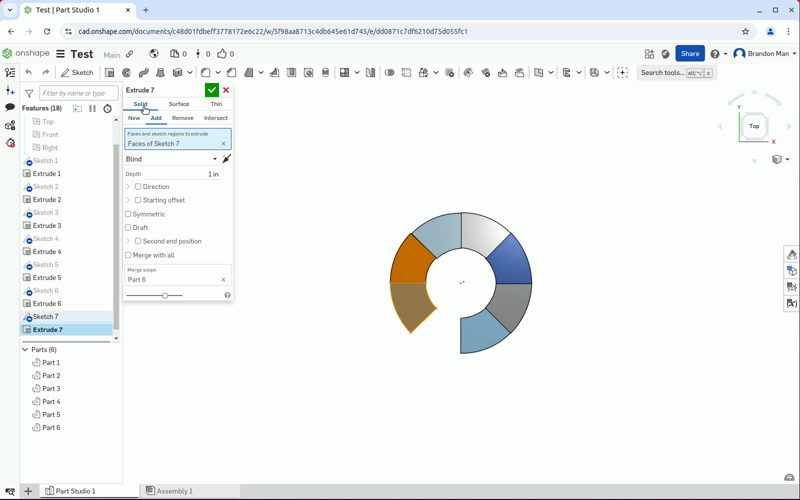
click(143, 106)
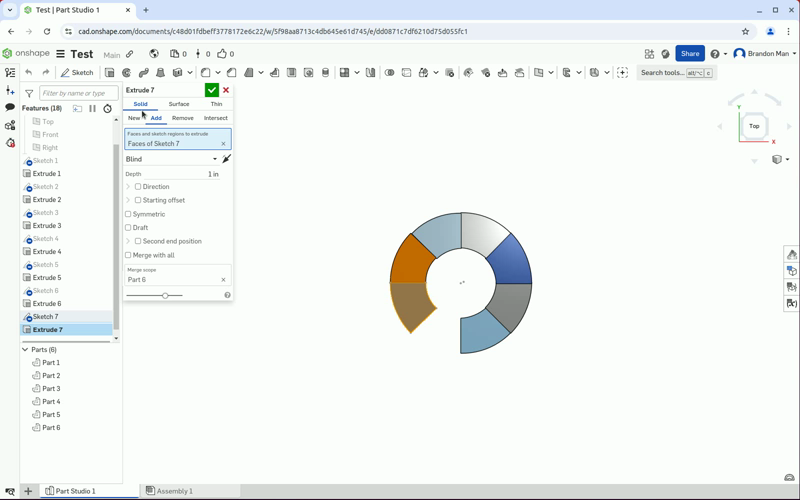
mouse_move(137, 120)
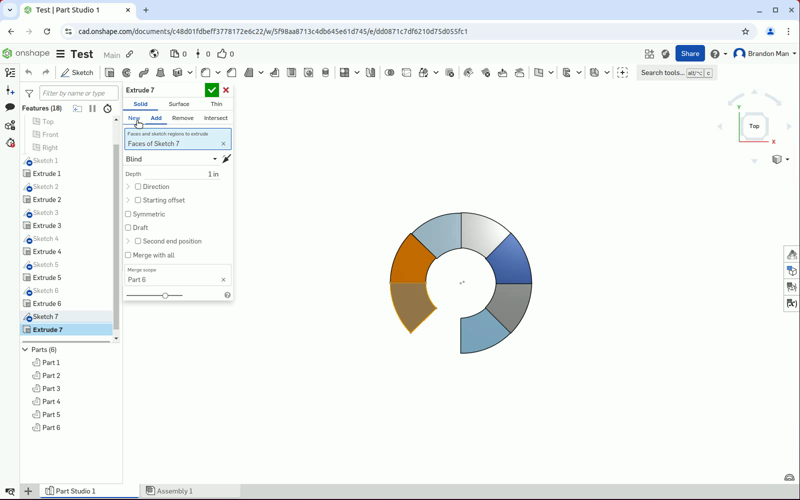
click(137, 120)
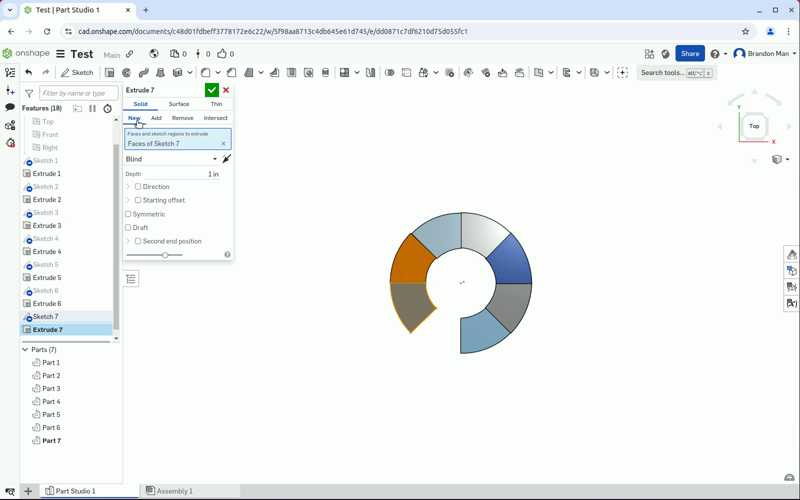
key(tab, 4)
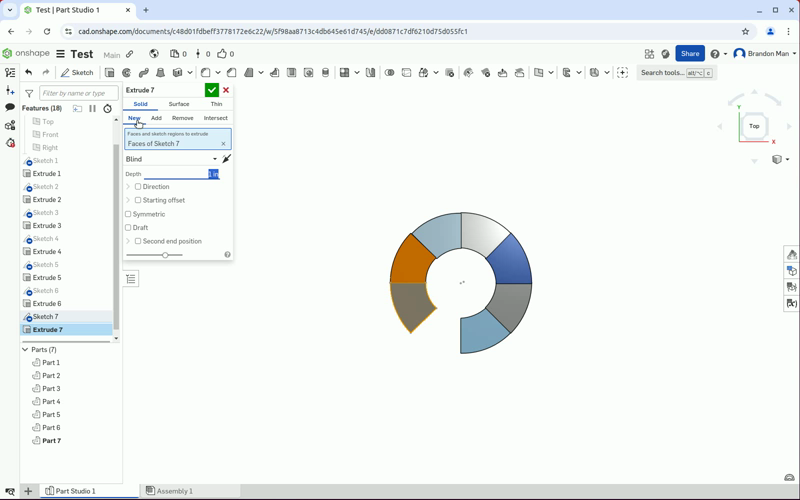
text(20.22)
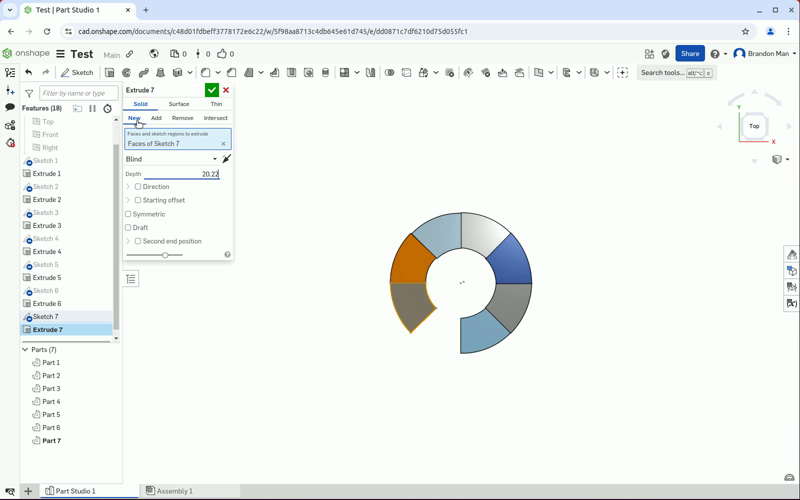
key(enter)
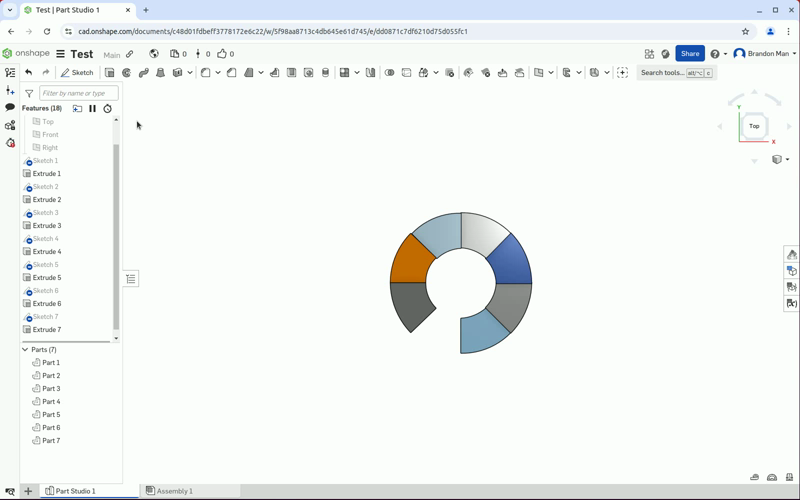
key(shift+h)
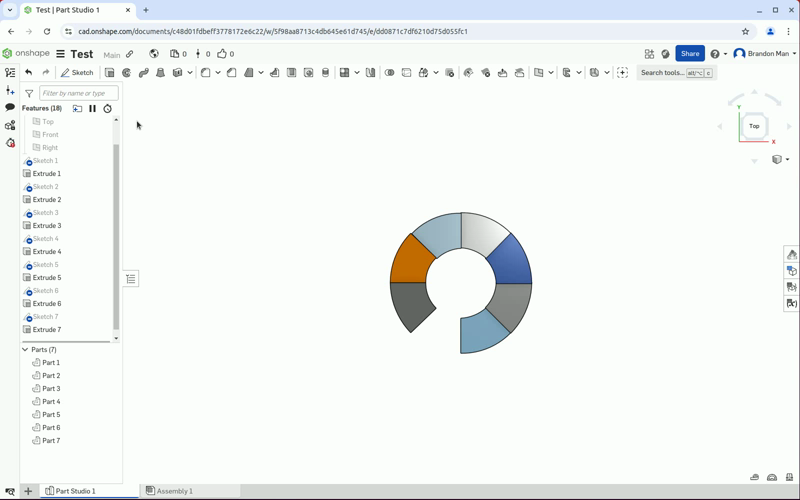
key(shift+h)
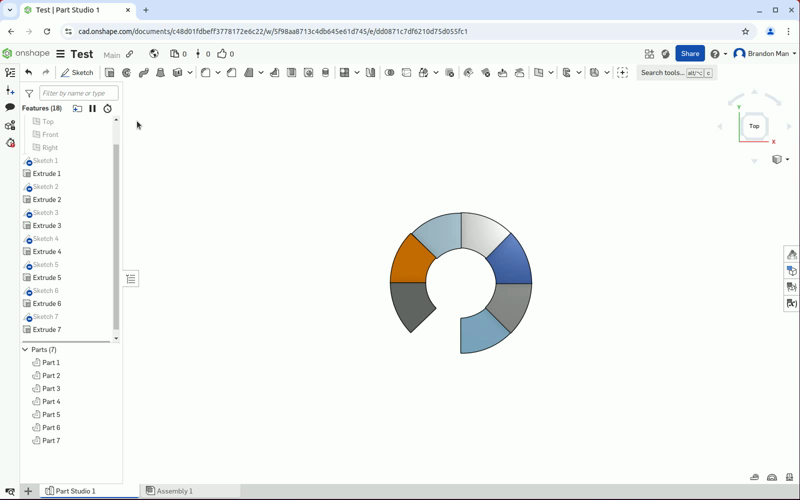
mouse_move(69, 163)
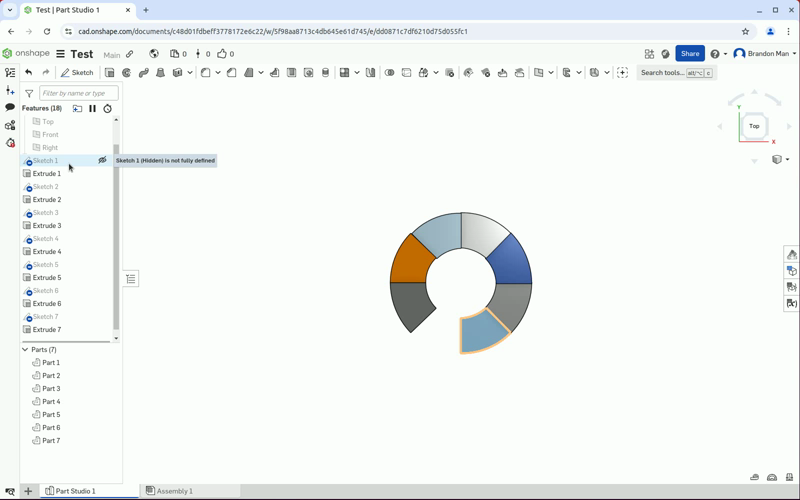
click(69, 163)
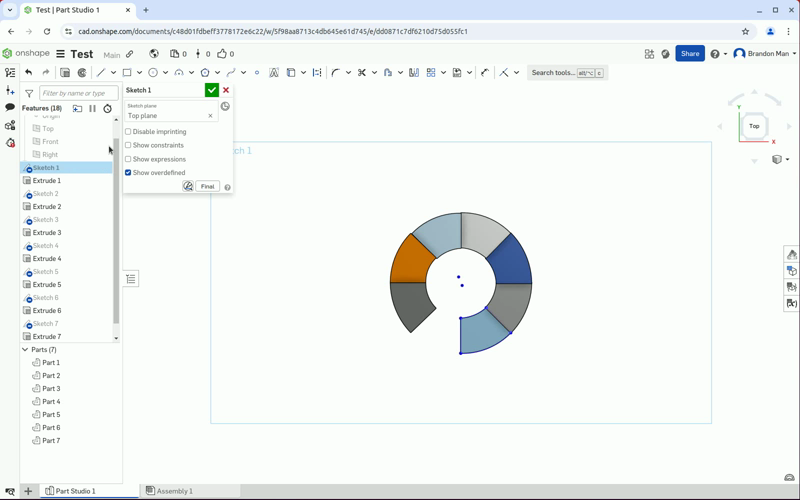
mouse_move(229, 92)
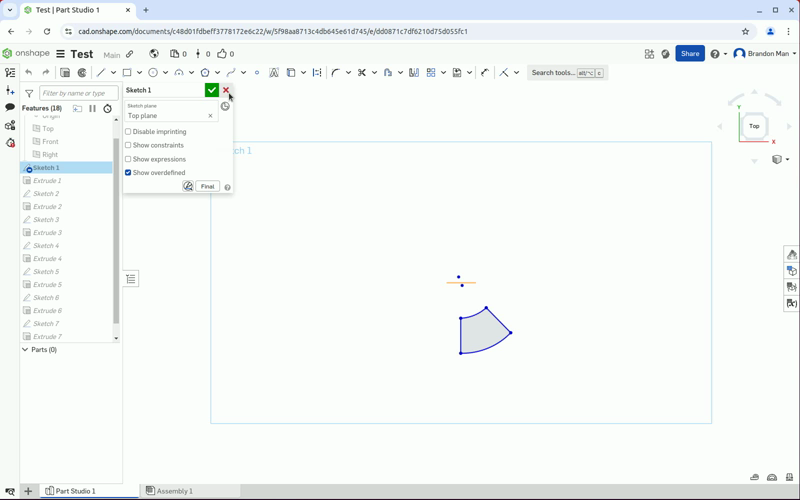
click(229, 92)
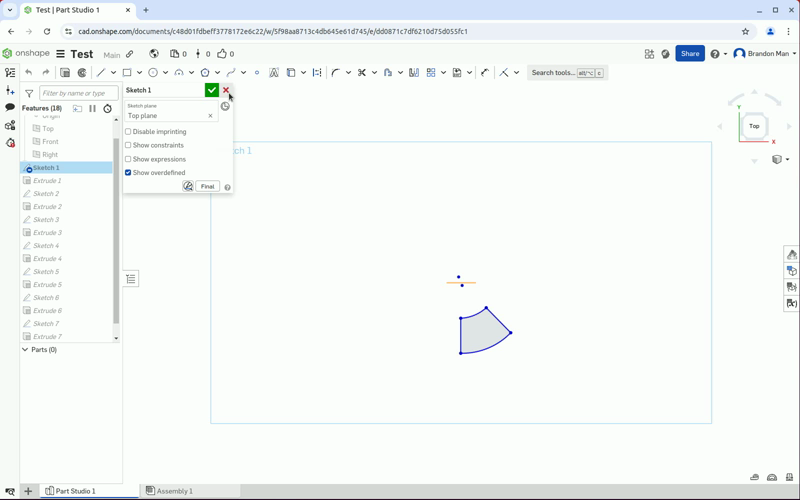
key(shift+s)
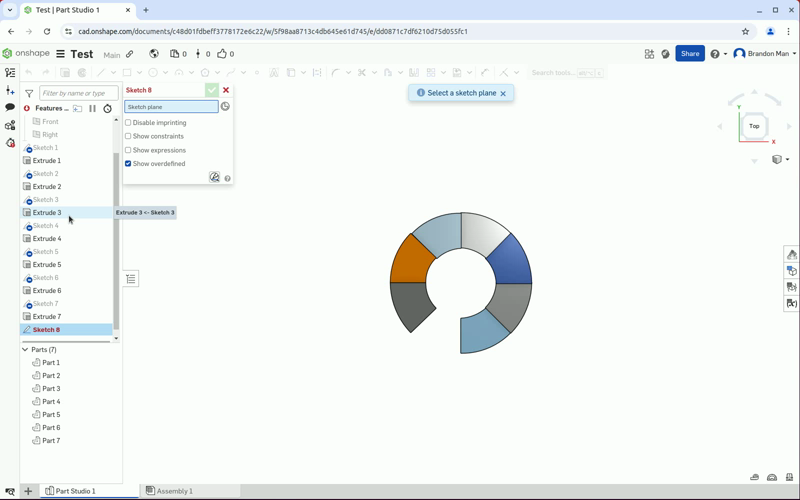
scroll(3)
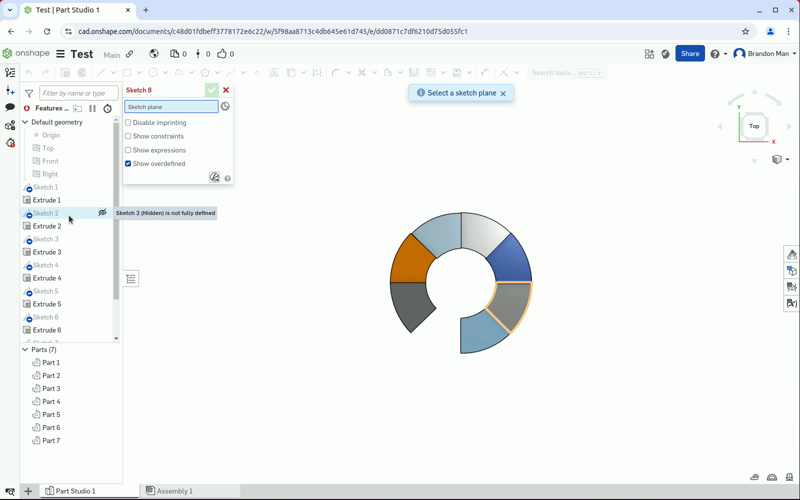
mouse_move(69, 150)
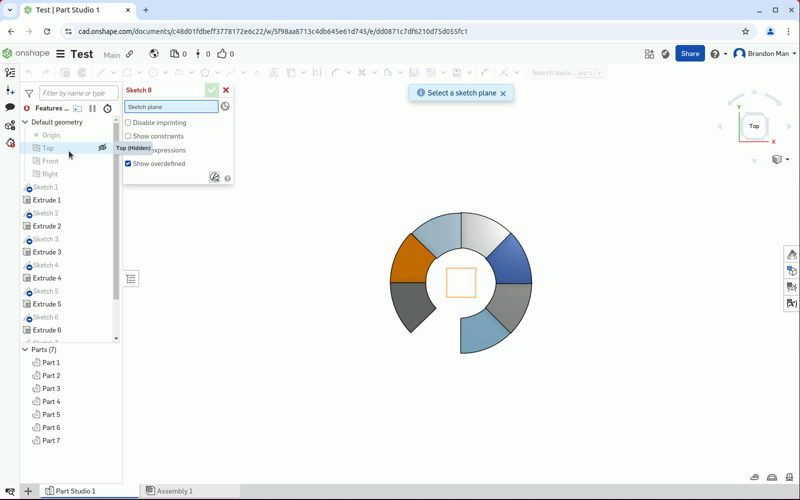
click(69, 150)
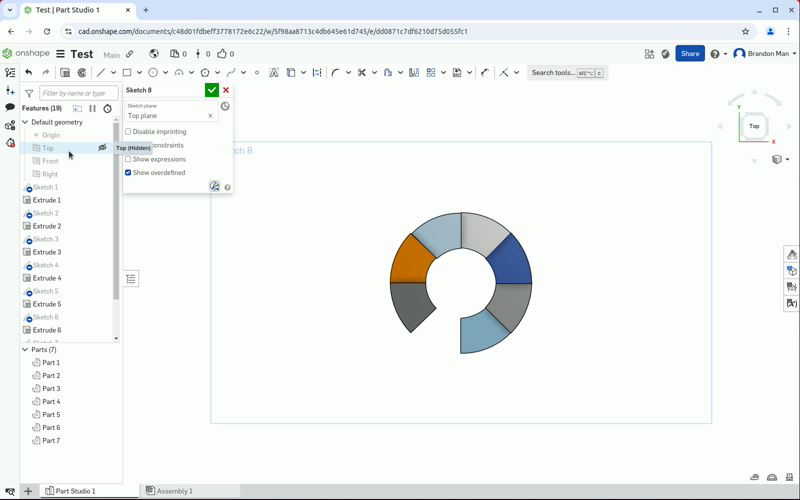
mouse_move(73, 352)
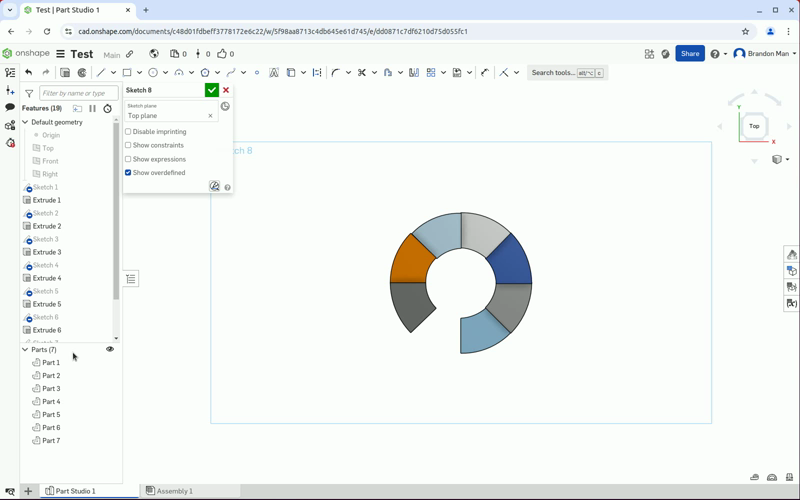
key(y)
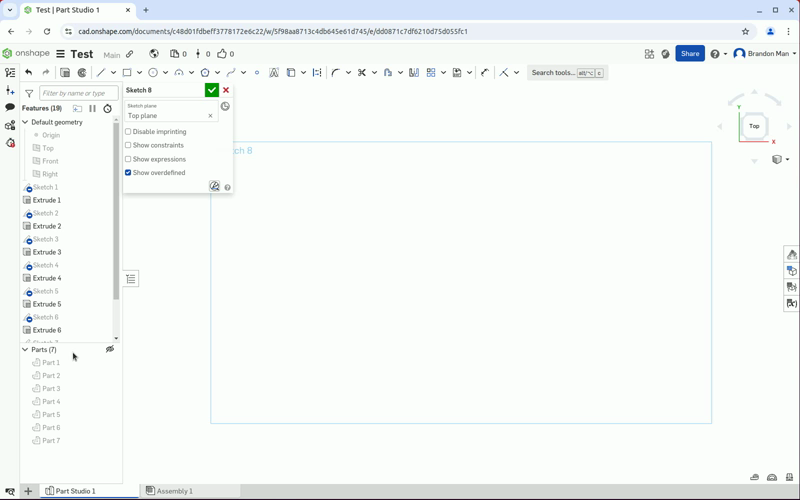
key(a)
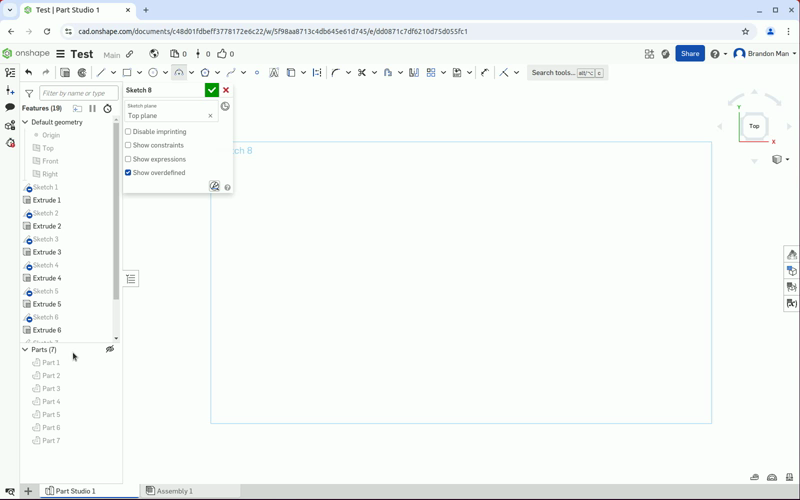
key_down(shift)
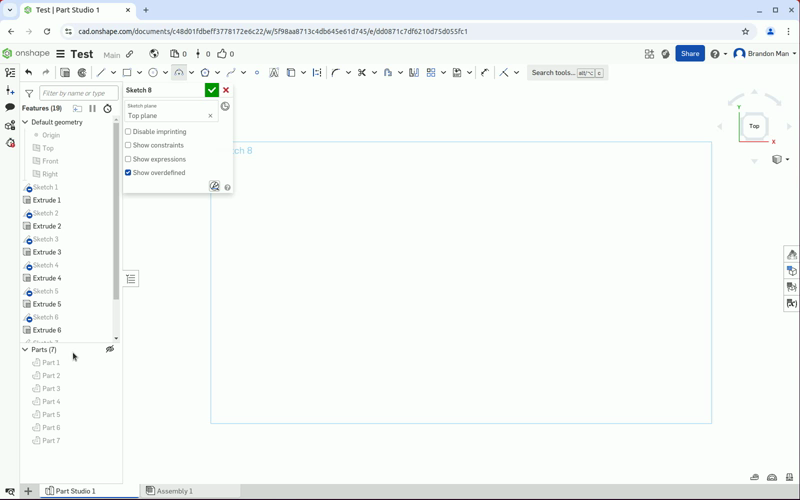
mouse_move(411, 332)
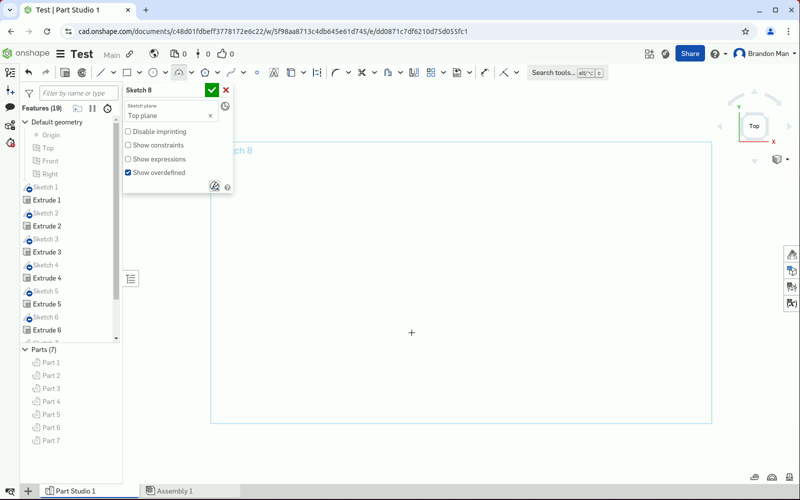
click(411, 332)
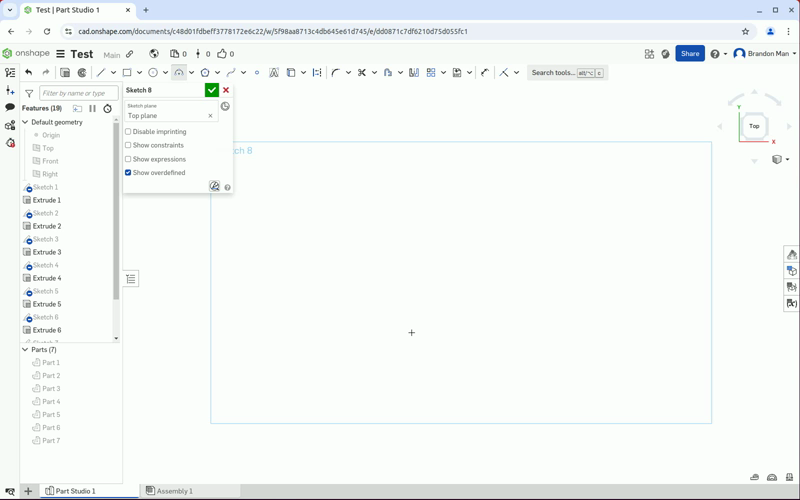
key_up(shift)
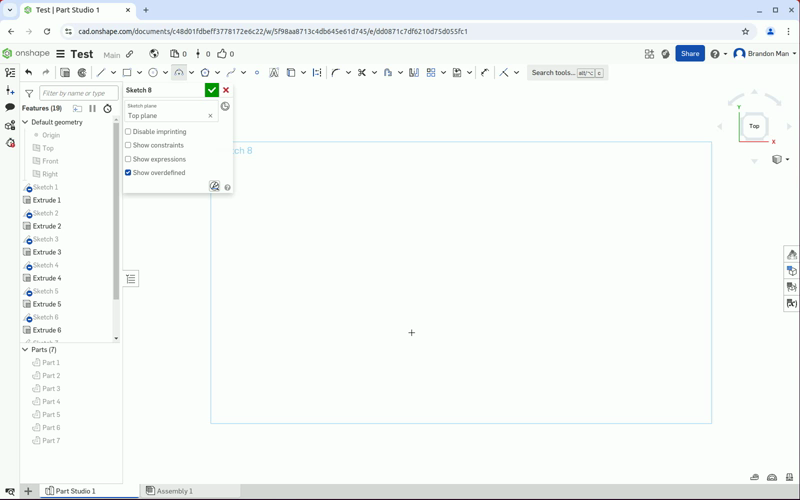
key_down(shift)
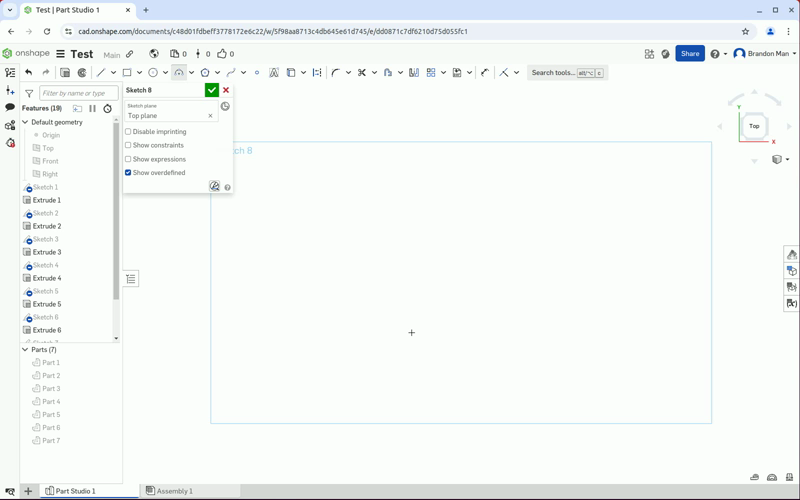
mouse_move(461, 352)
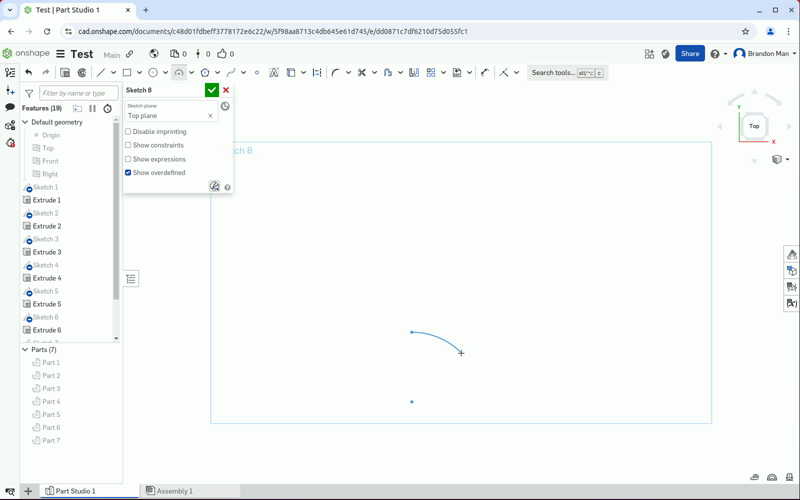
click(461, 352)
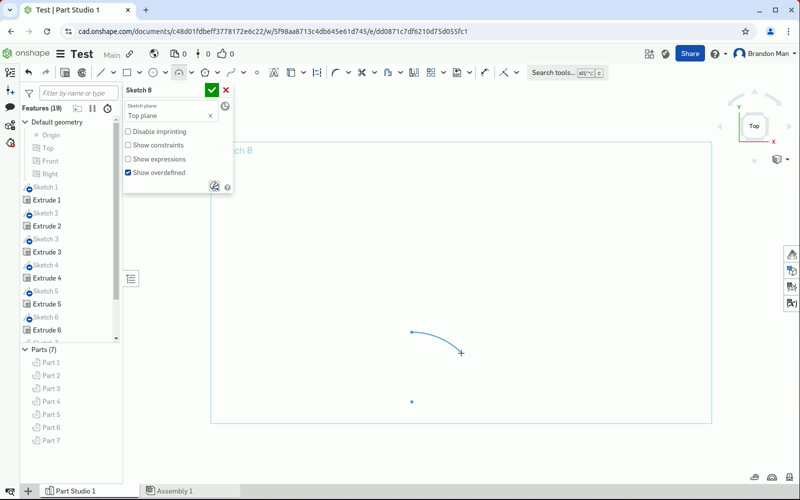
mouse_move(434, 347)
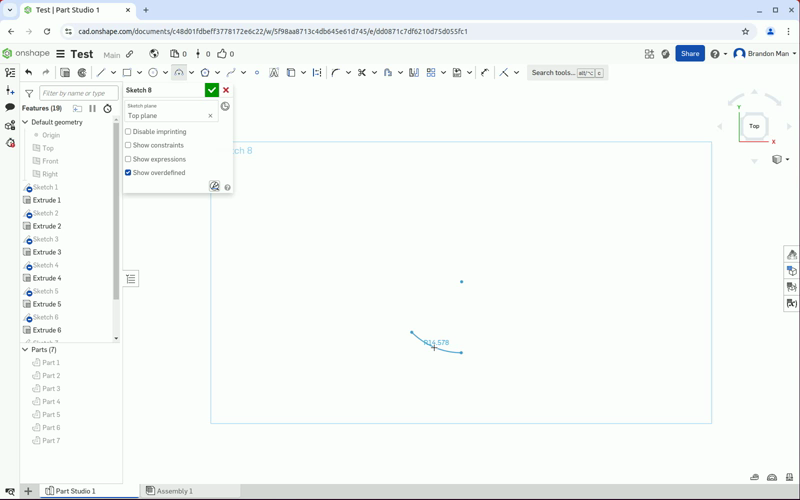
click(434, 347)
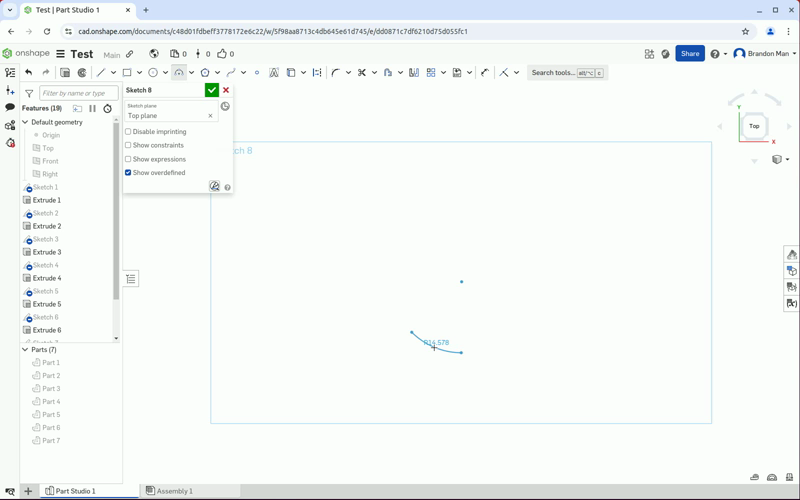
key_up(shift)
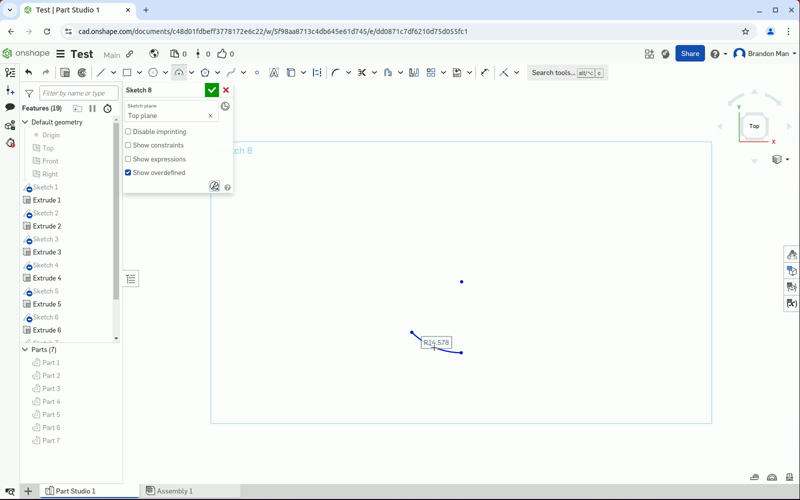
key(esc)
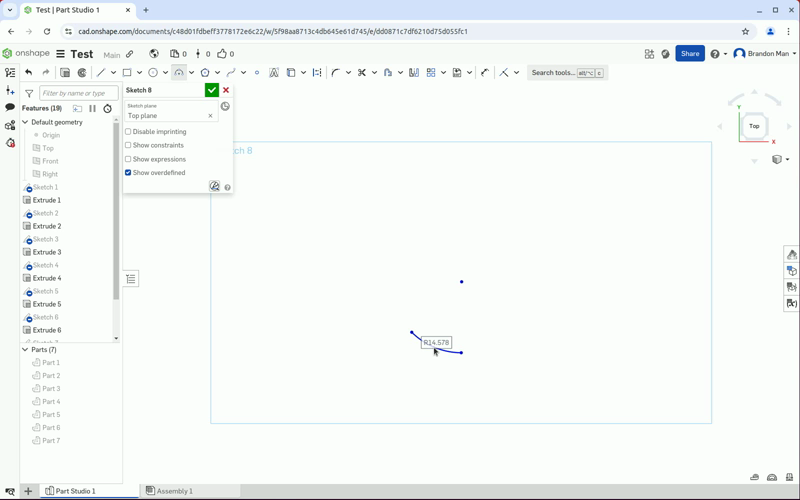
key(l)
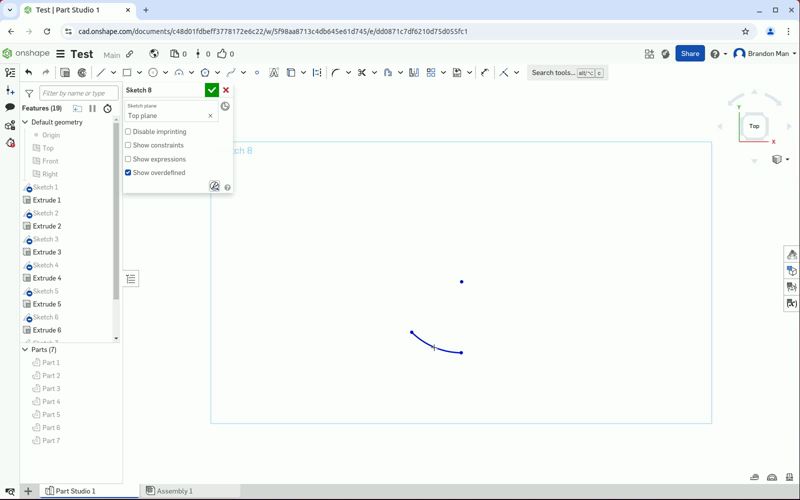
mouse_move(461, 352)
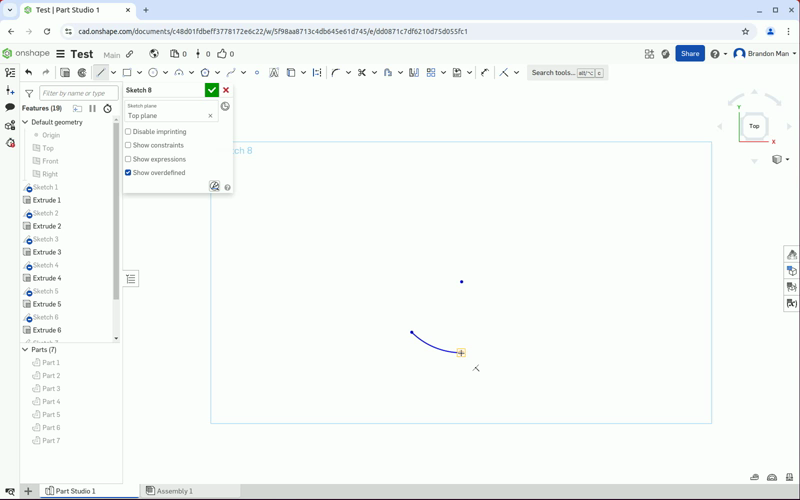
click(461, 352)
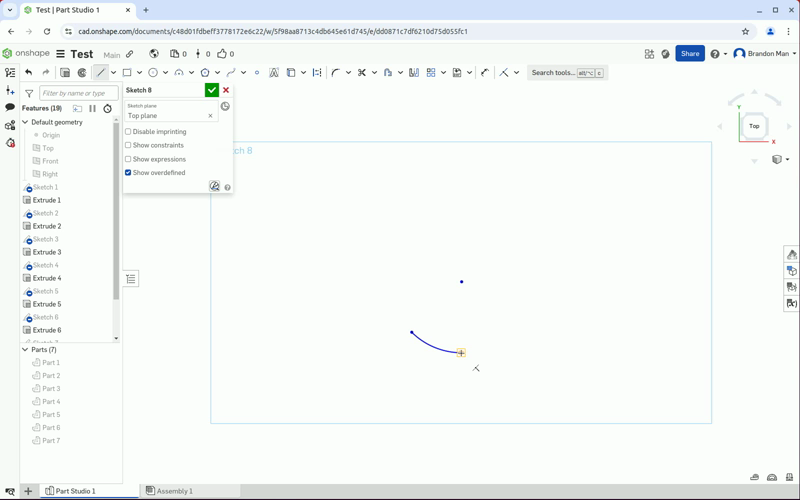
key_down(shift)
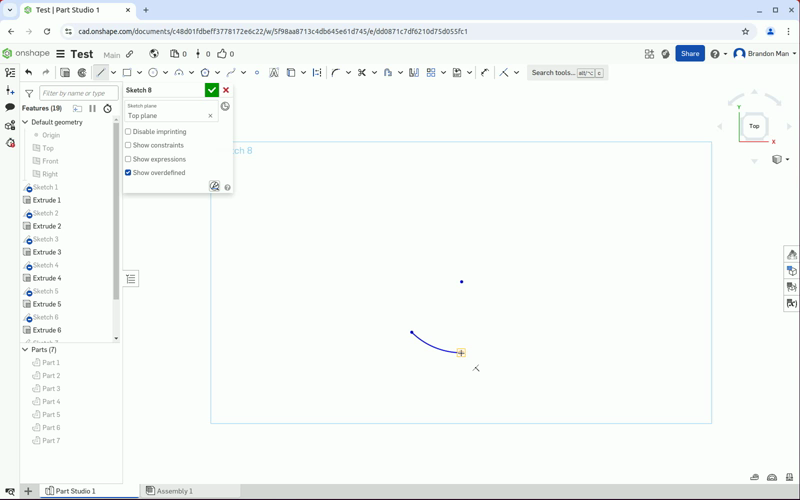
mouse_move(491, 352)
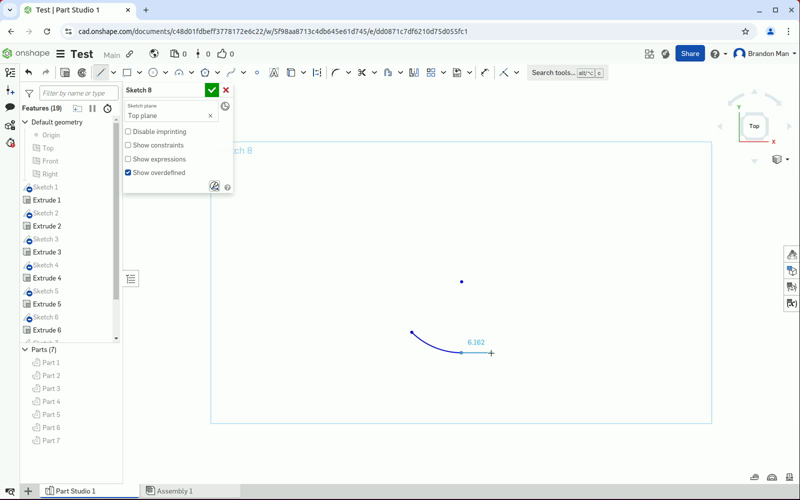
mouse_move(461, 317)
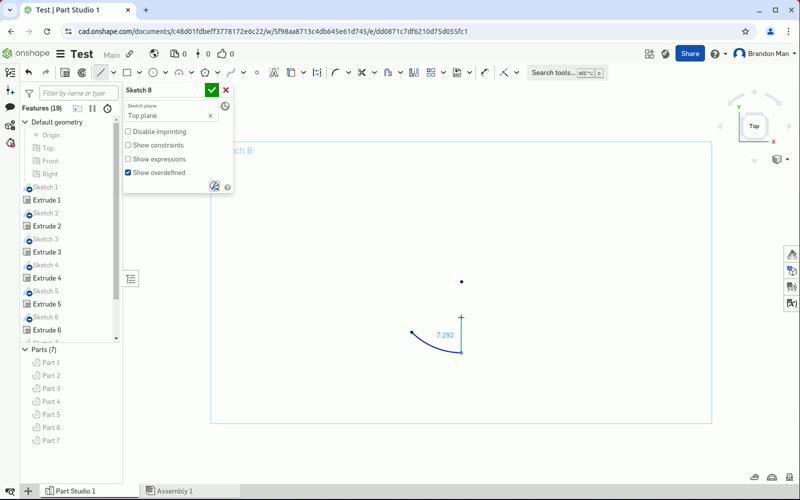
click(461, 317)
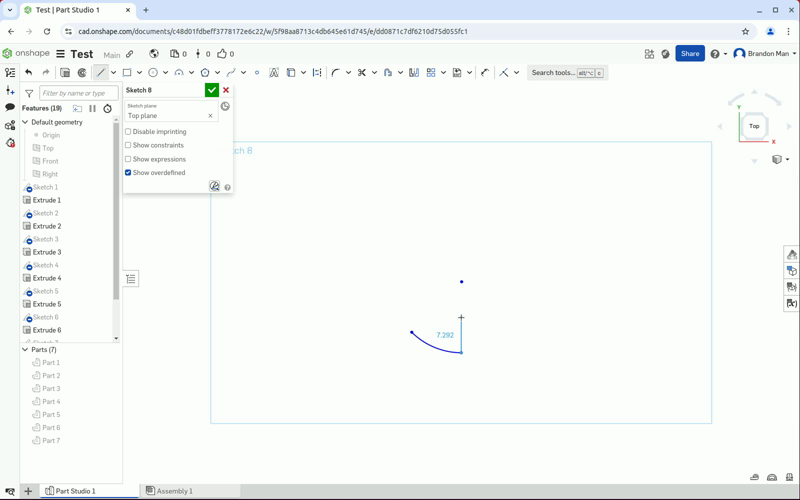
key_up(shift)
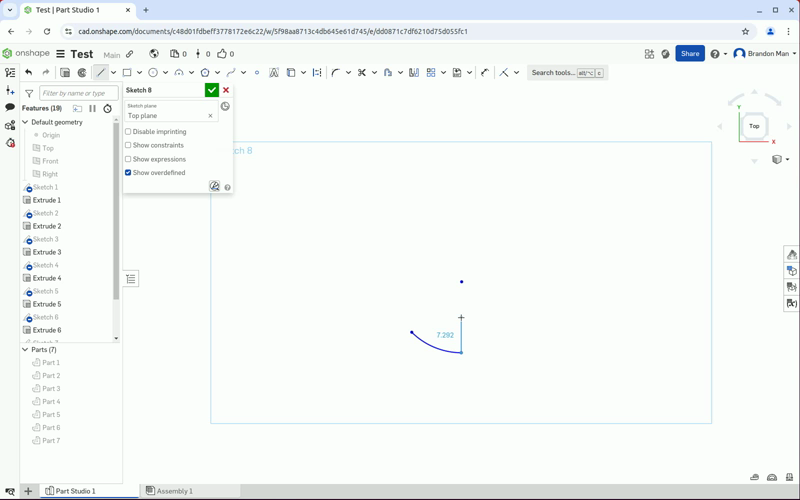
key(esc)
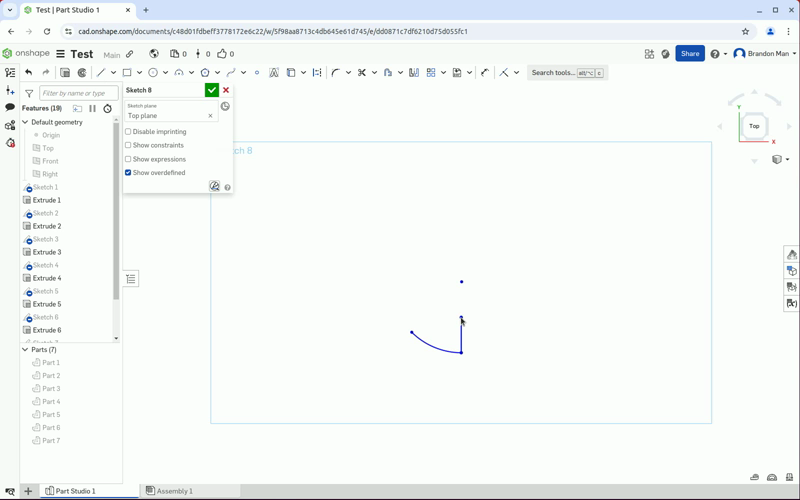
key(a)
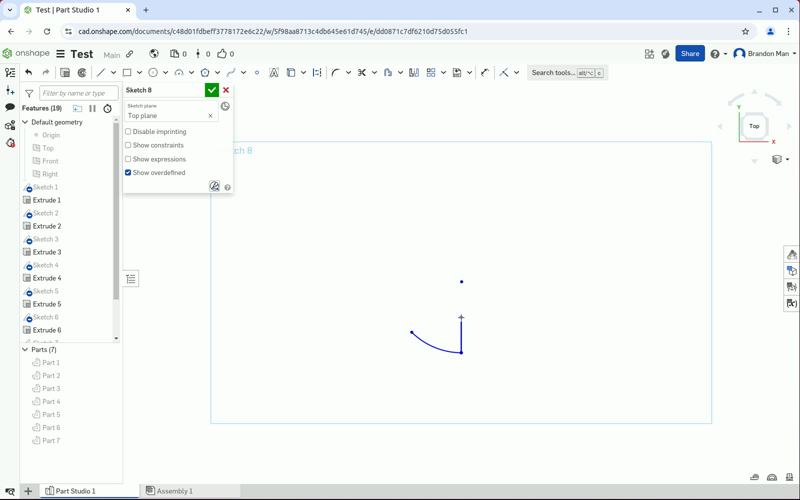
mouse_move(461, 317)
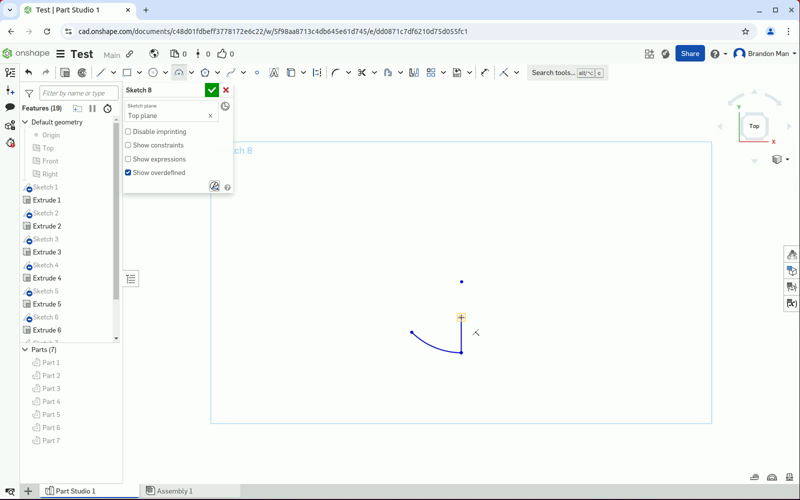
click(461, 317)
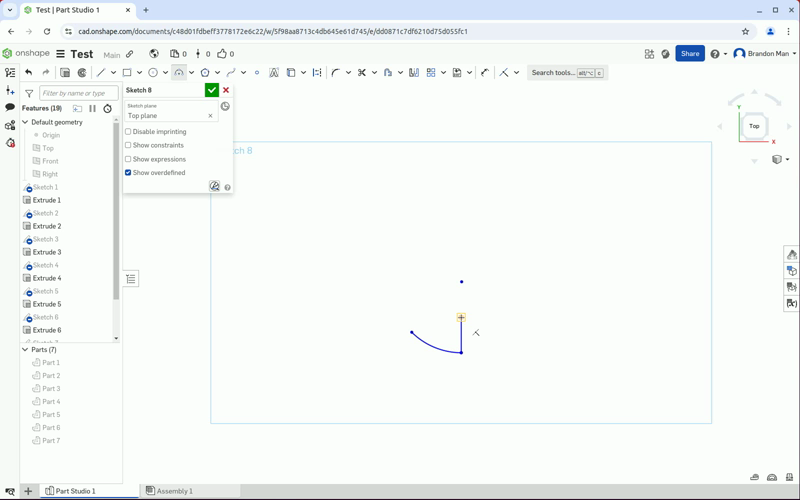
key_down(shift)
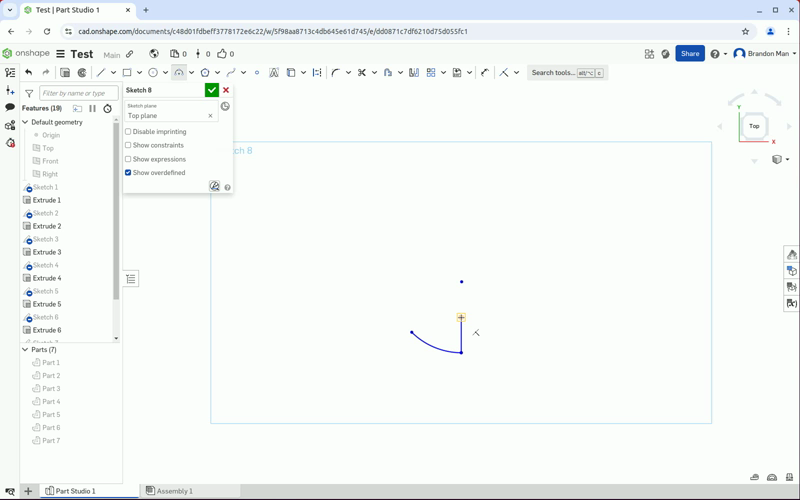
mouse_move(436, 306)
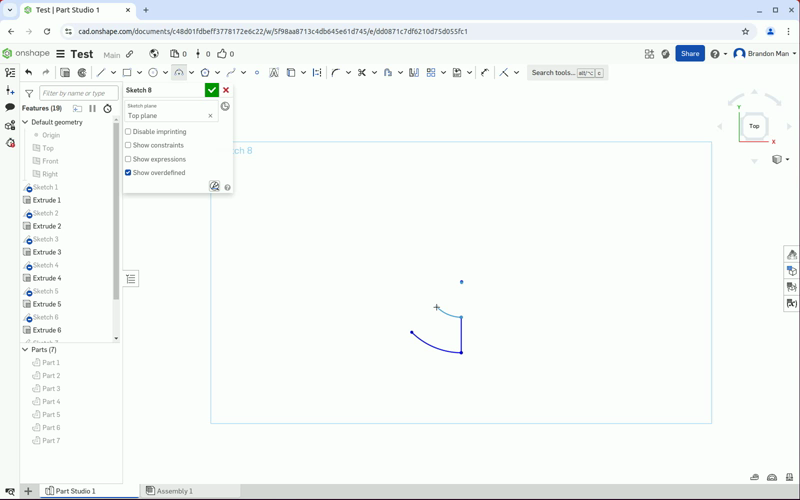
click(436, 306)
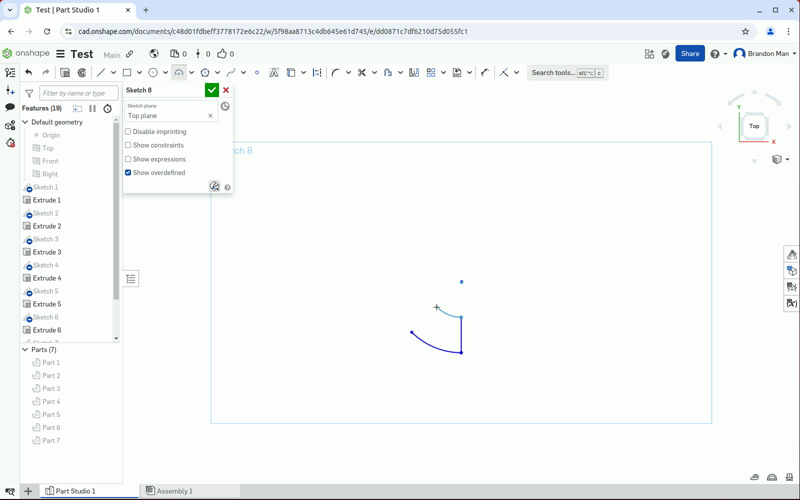
mouse_move(448, 314)
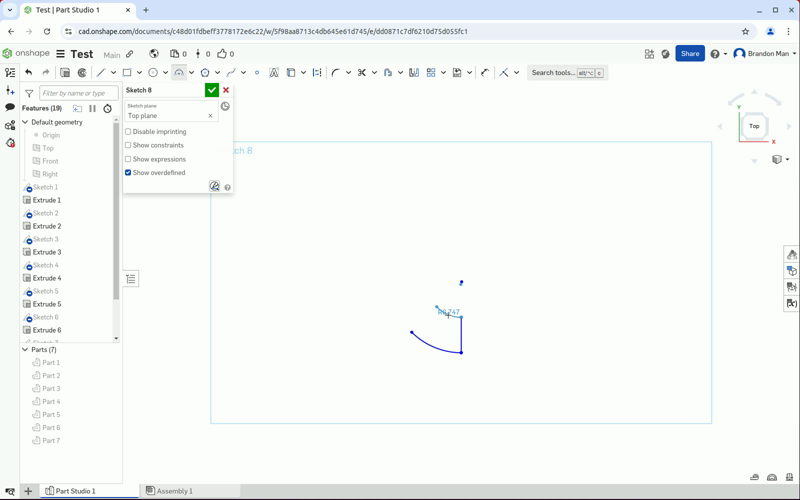
click(448, 314)
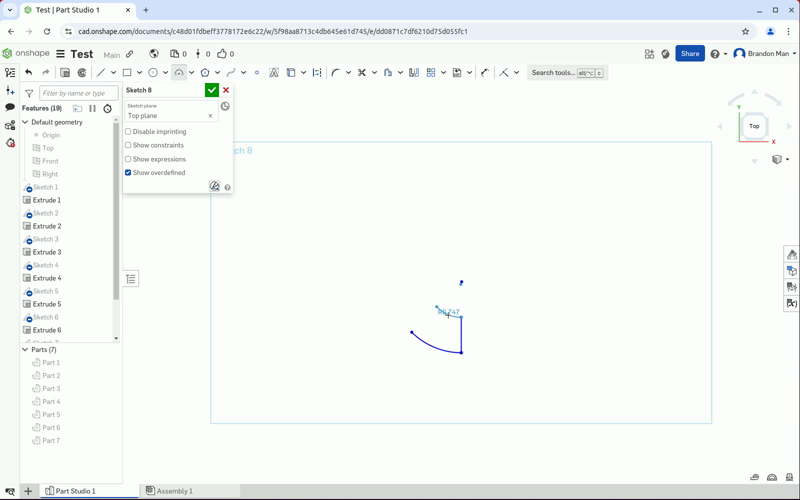
key_up(shift)
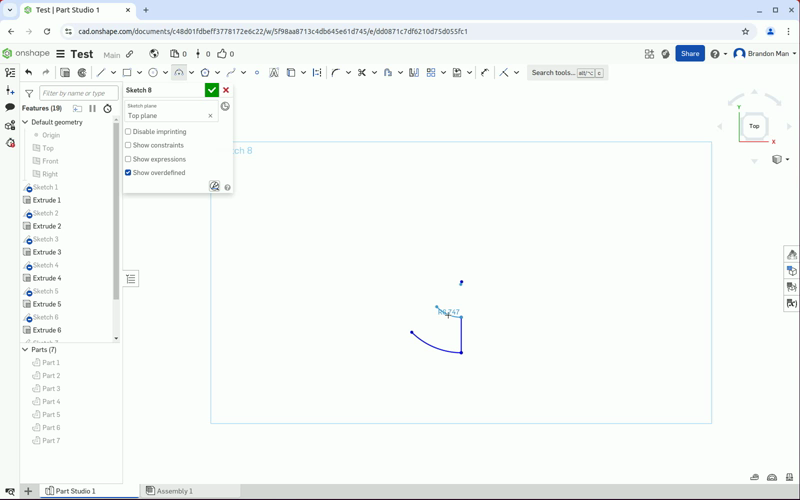
key(esc)
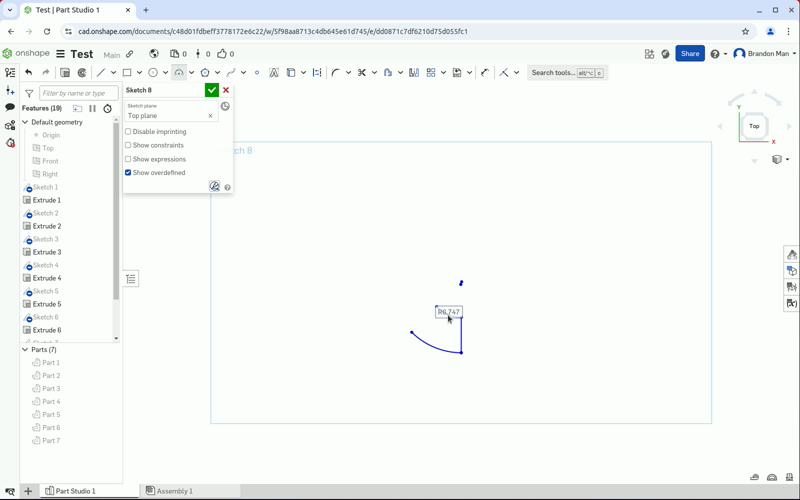
key(l)
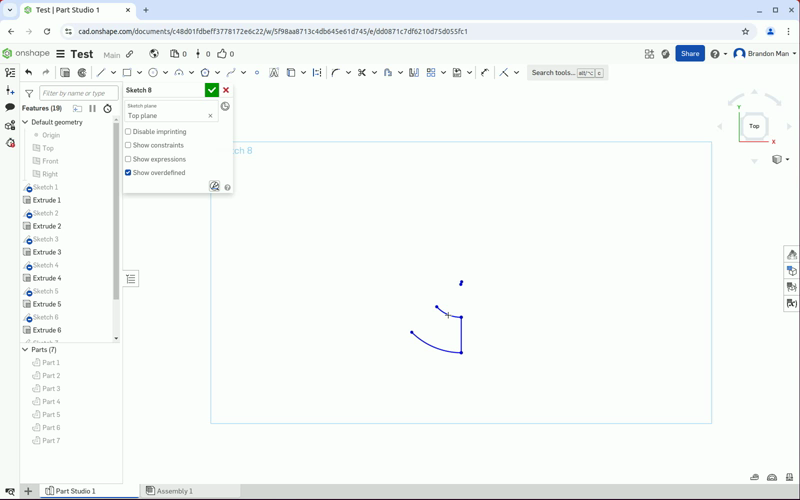
mouse_move(436, 306)
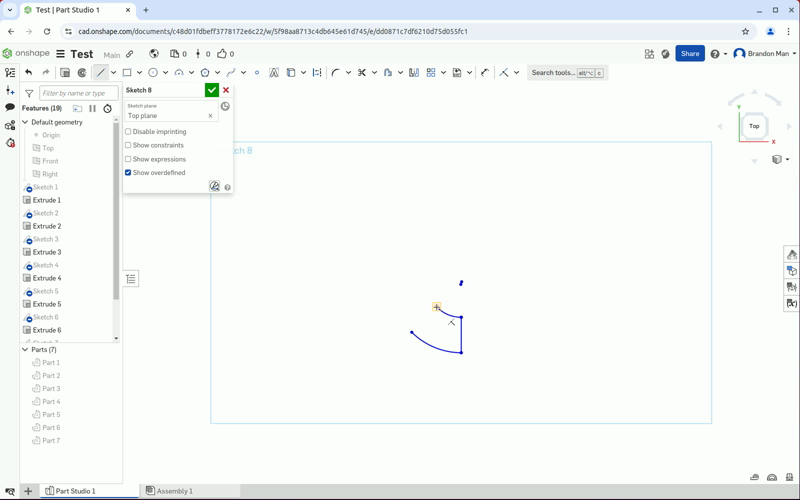
click(436, 306)
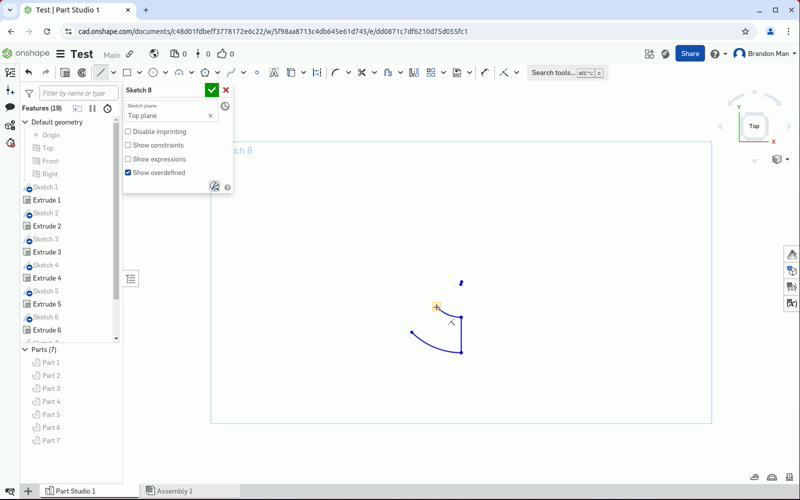
mouse_move(466, 306)
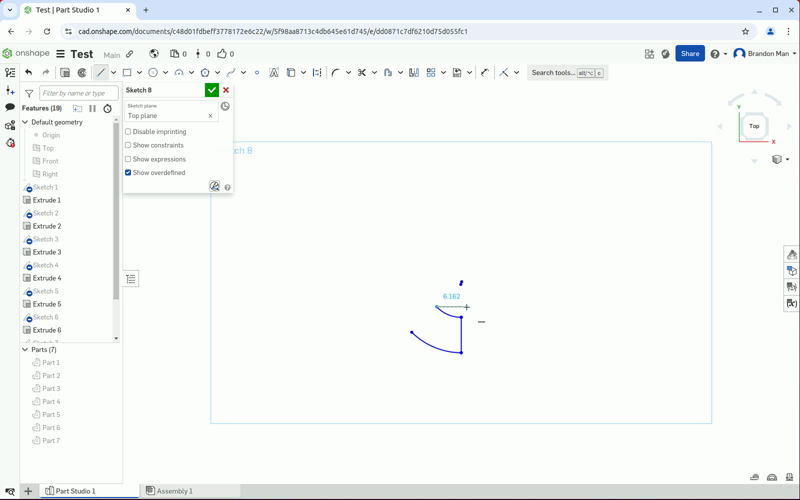
key_down(shift)
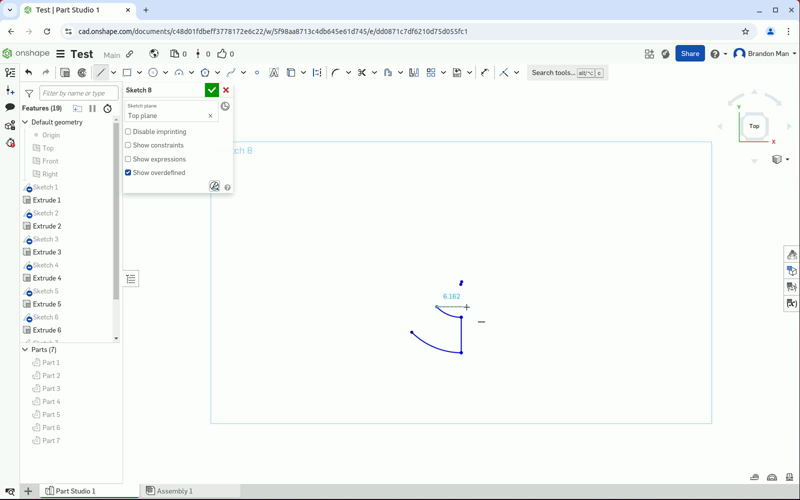
mouse_move(411, 332)
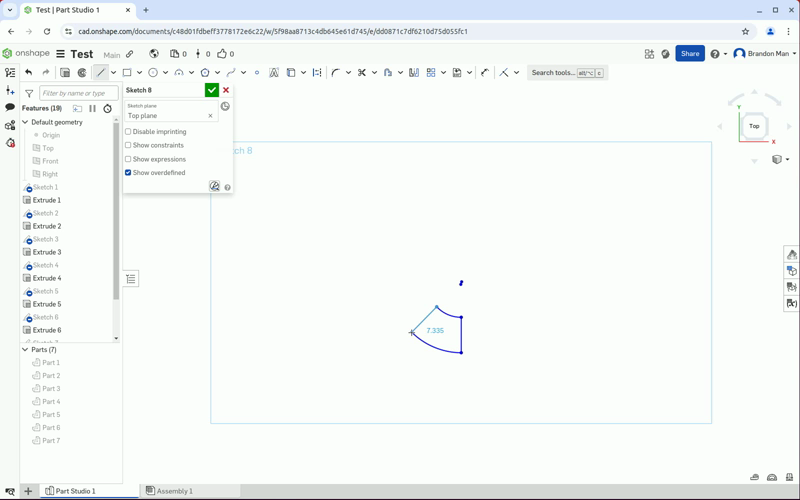
key_up(shift)
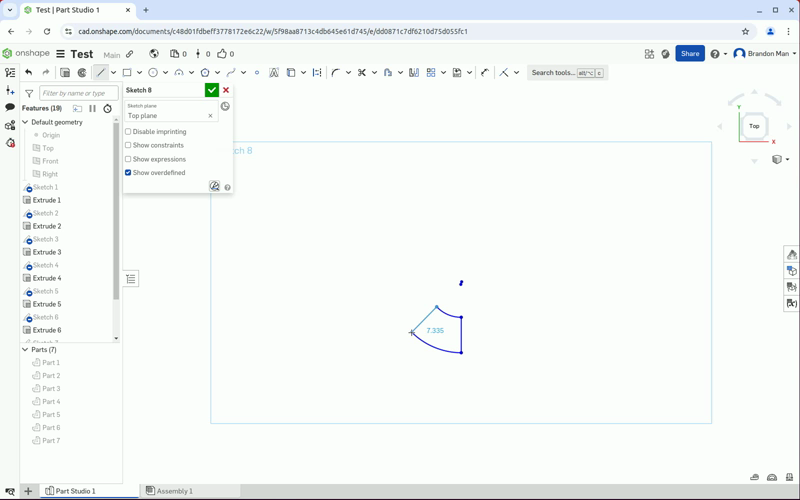
click(411, 332)
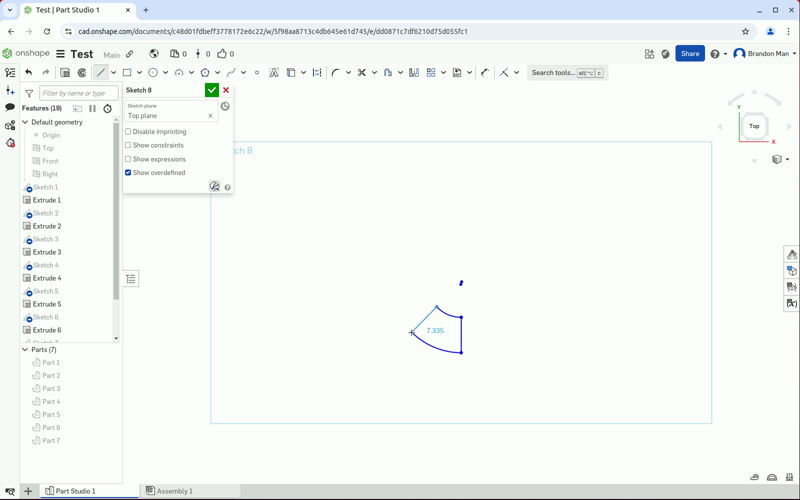
key(esc)
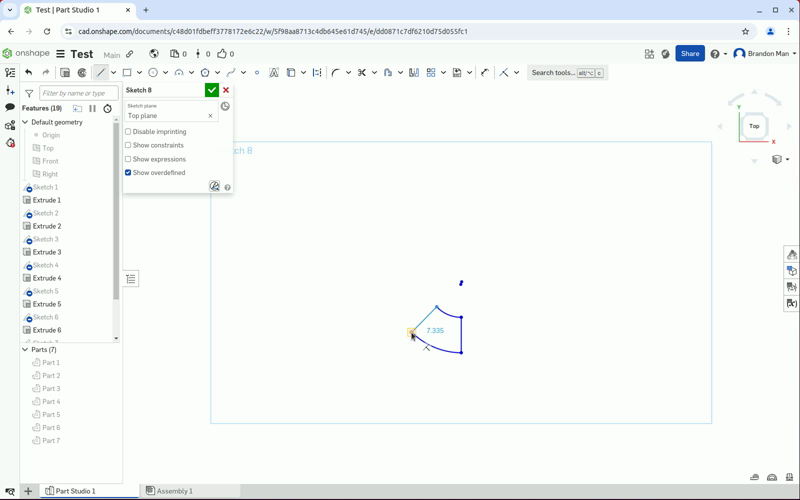
mouse_move(422, 325)
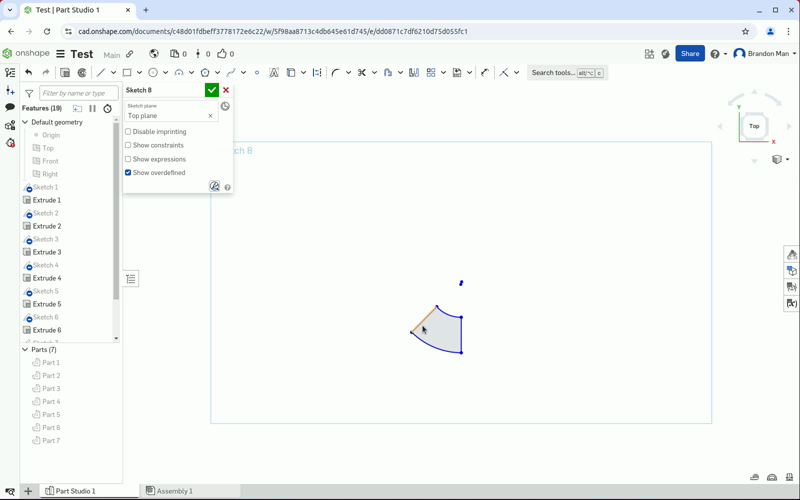
scroll(6)
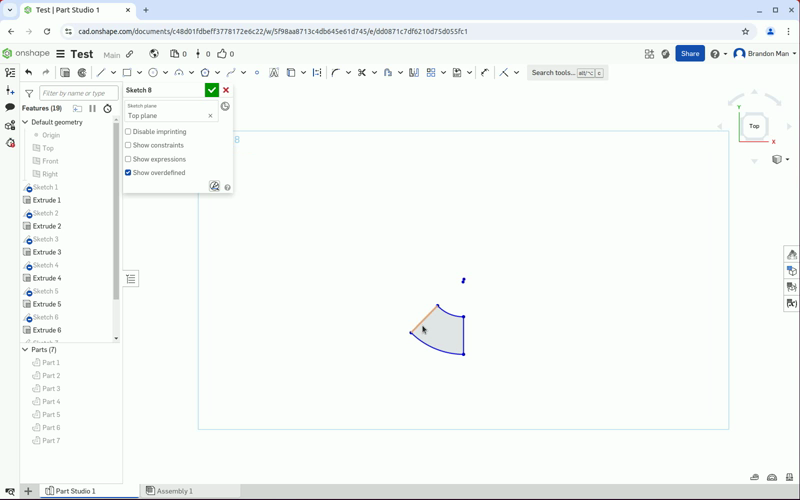
scroll(6)
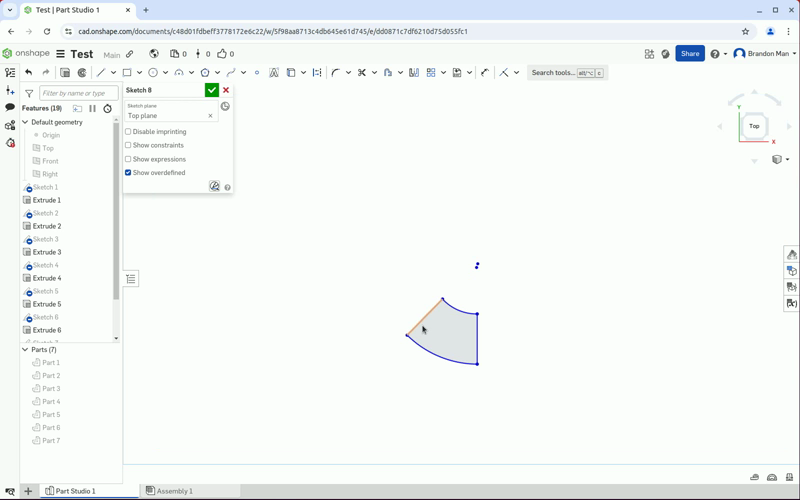
scroll(6)
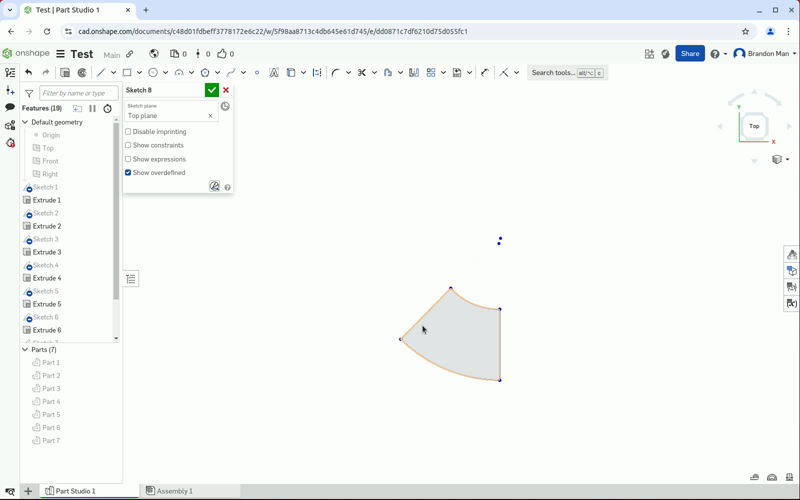
scroll(6)
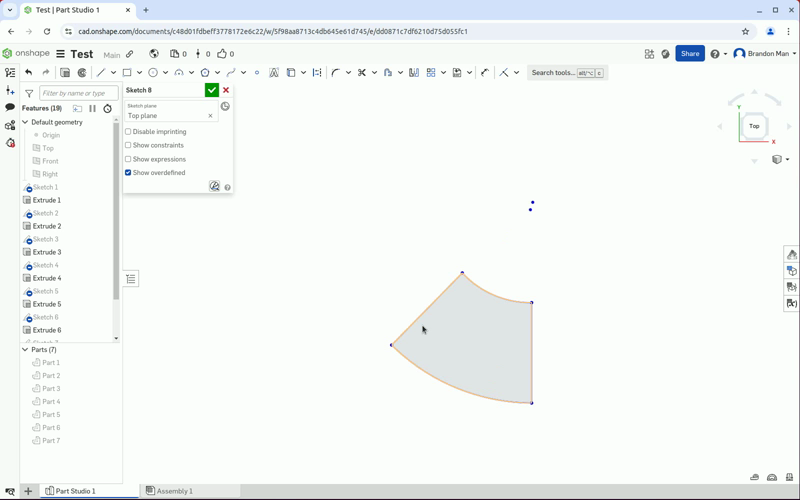
scroll(6)
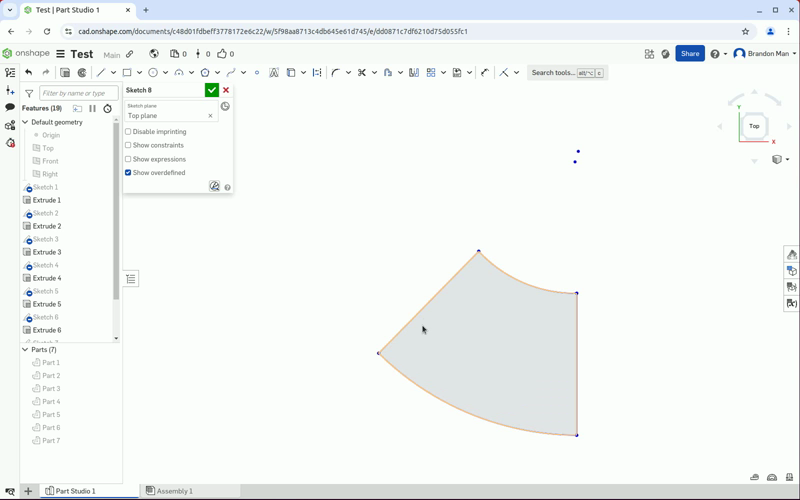
scroll(6)
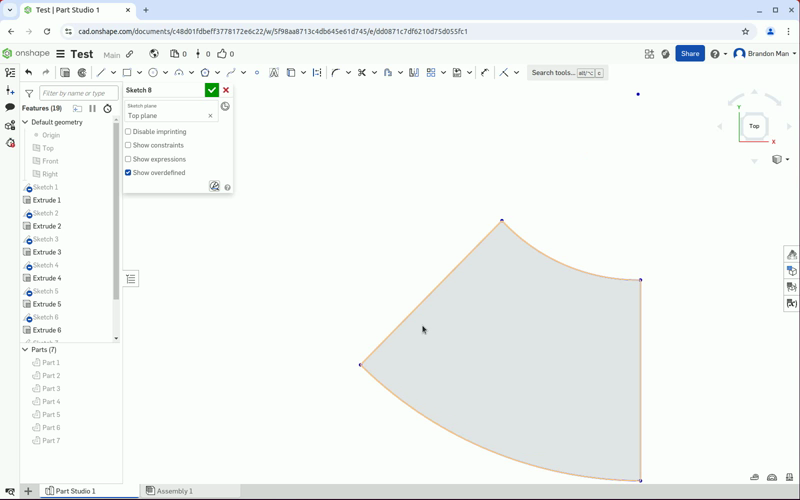
scroll(6)
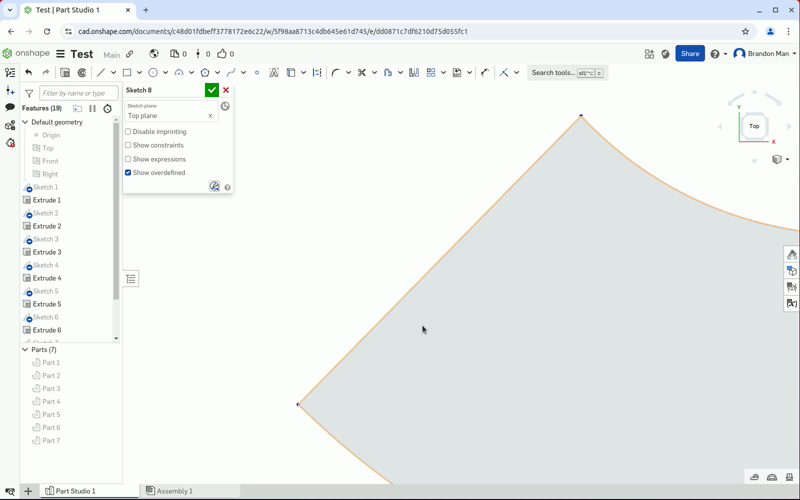
click(422, 325)
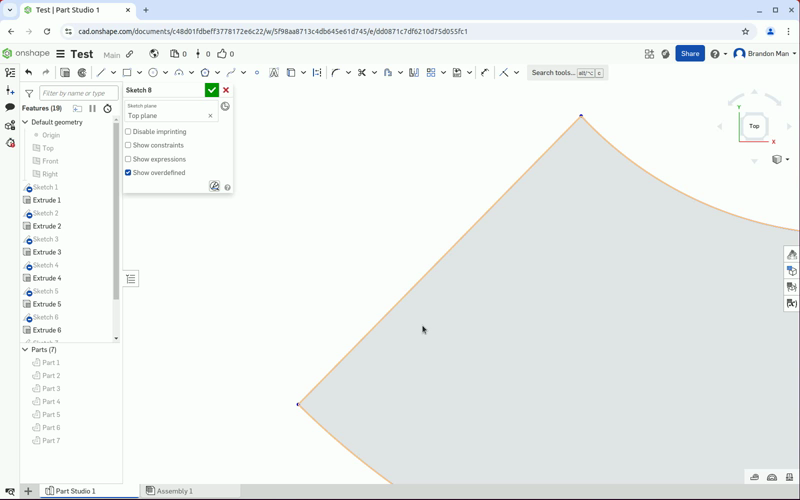
scroll(-6)
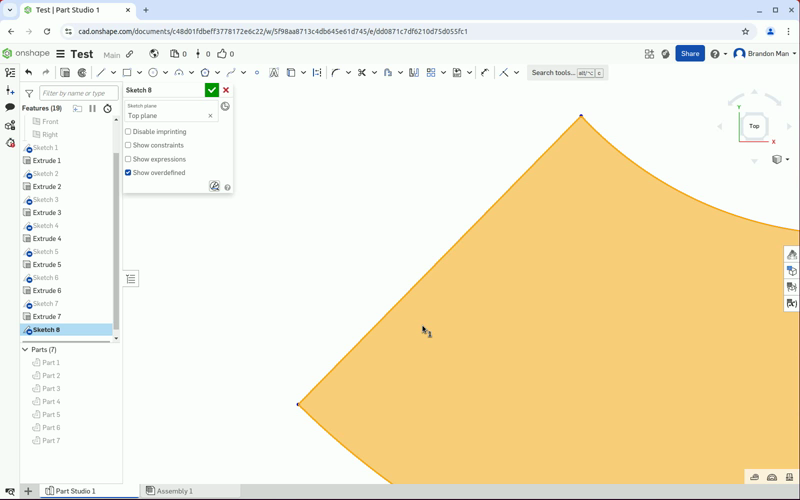
scroll(-6)
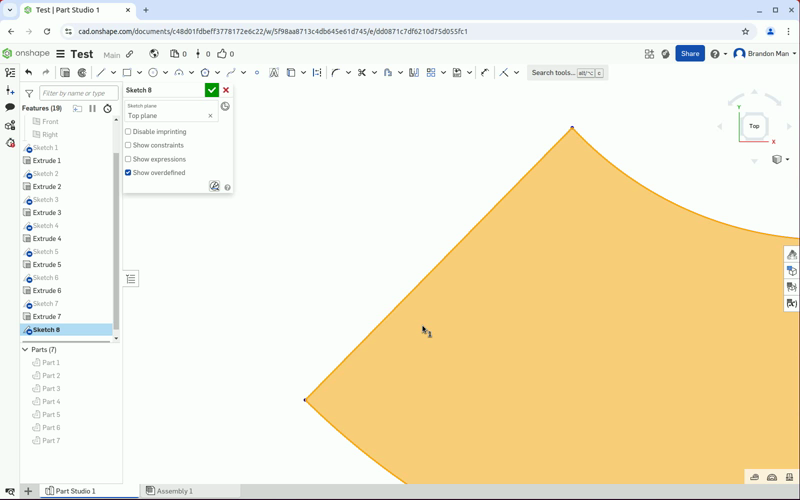
scroll(-6)
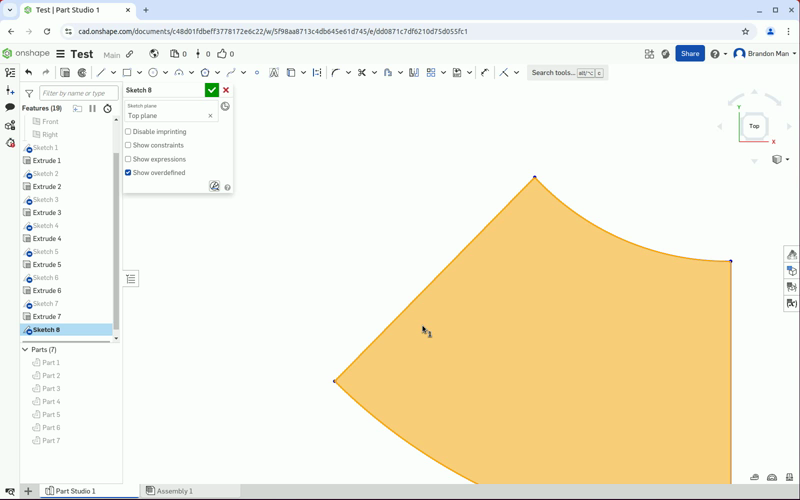
scroll(-6)
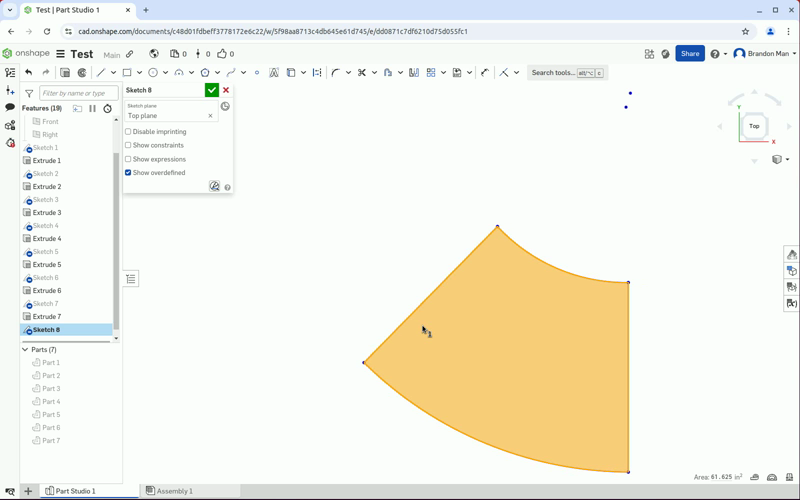
scroll(-6)
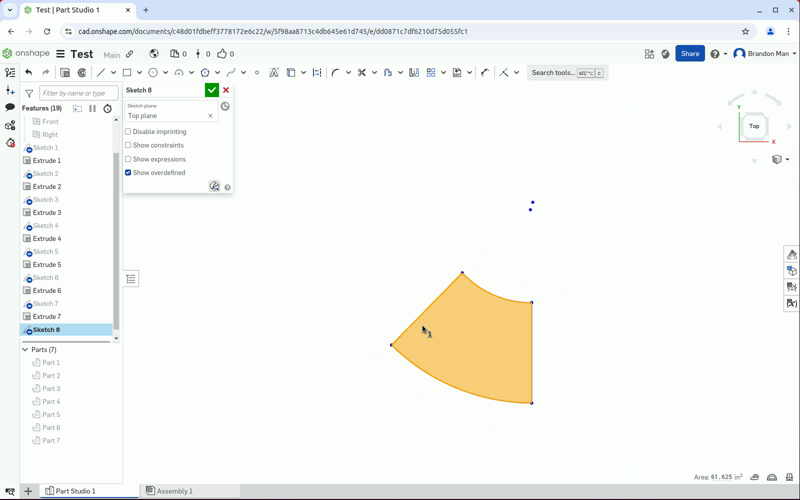
scroll(-6)
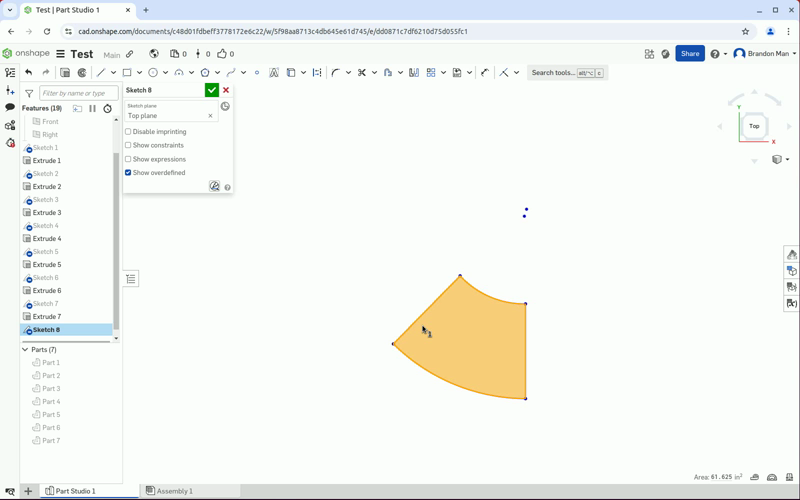
scroll(-6)
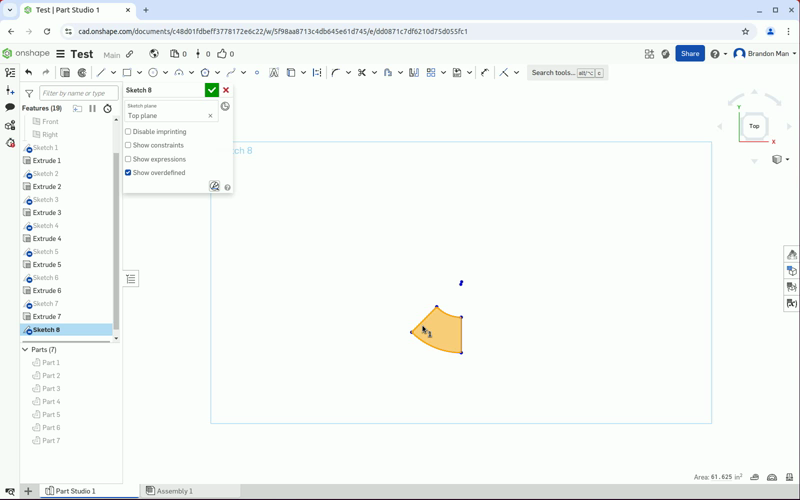
mouse_move(73, 352)
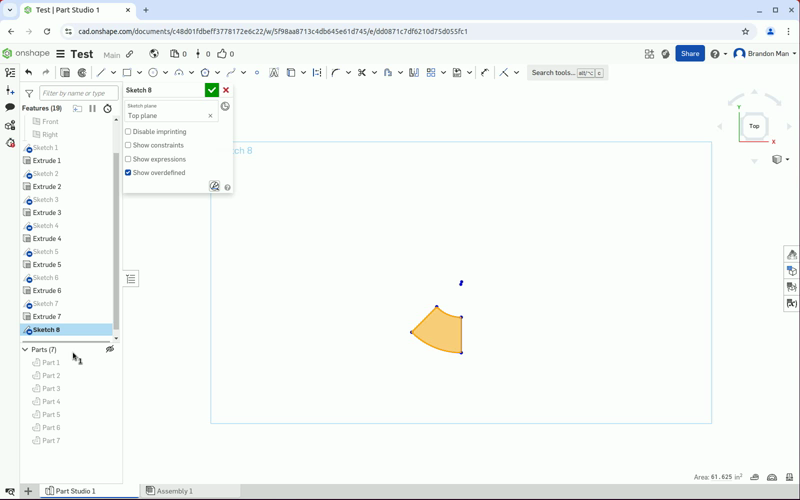
key(shift+y)
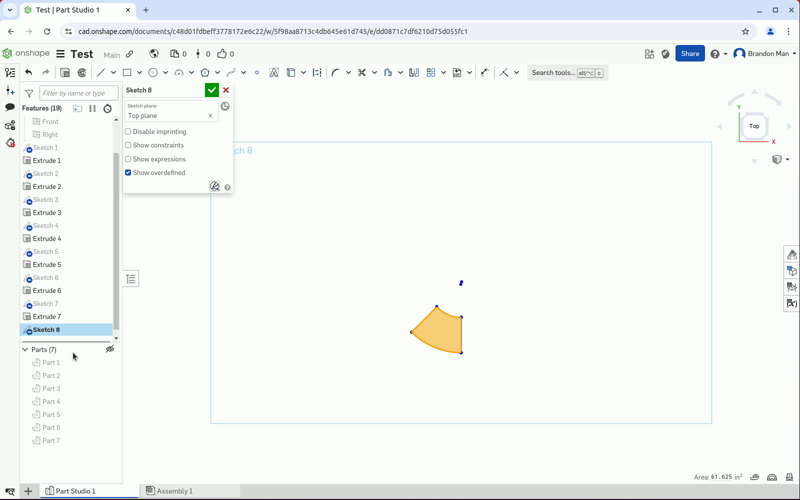
key(shift+e)
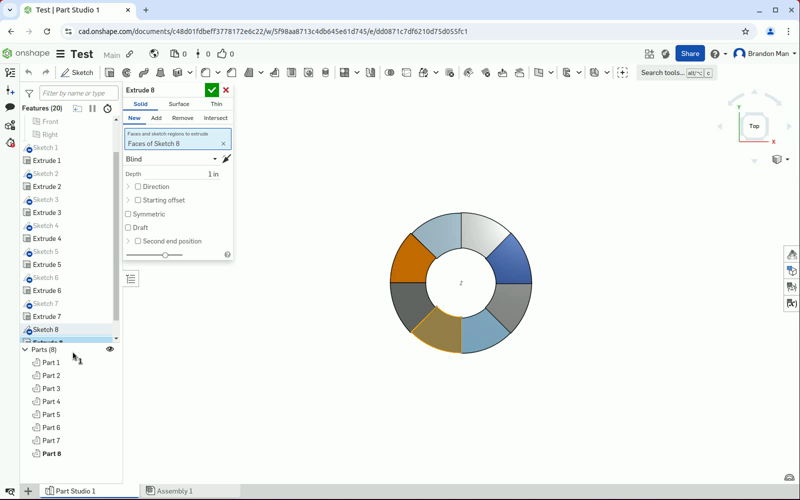
mouse_move(143, 106)
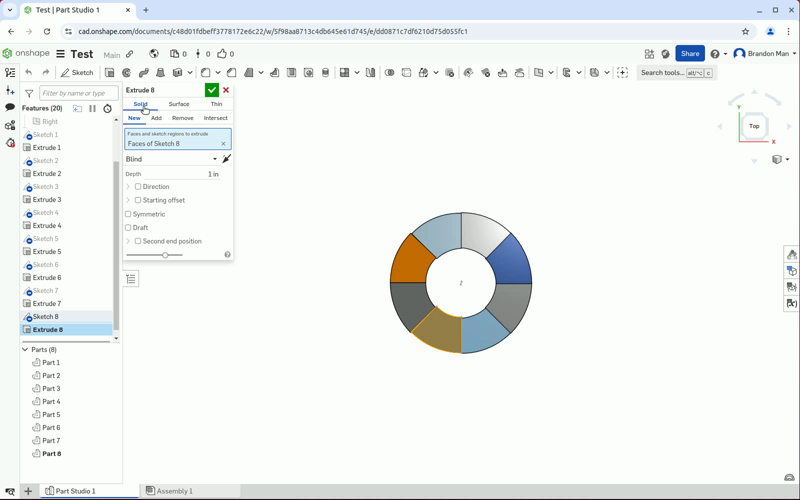
click(143, 106)
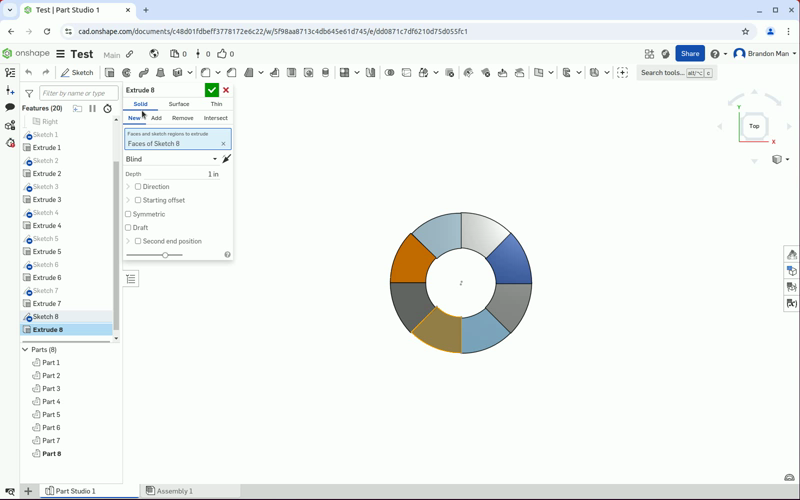
mouse_move(137, 120)
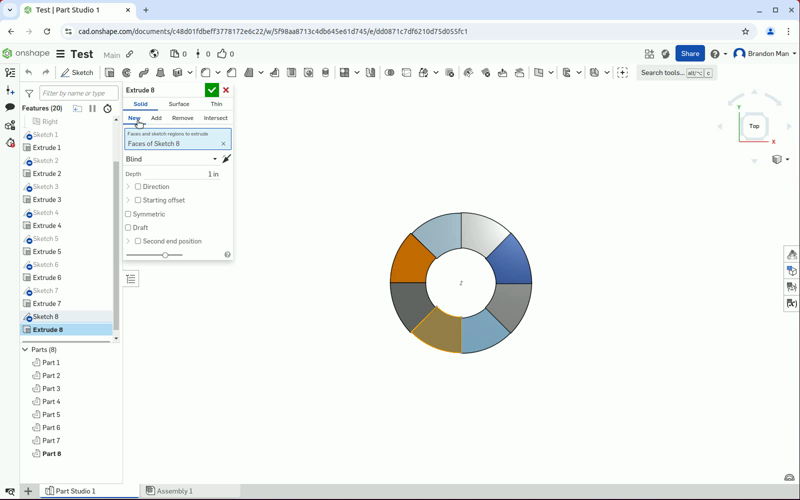
click(137, 120)
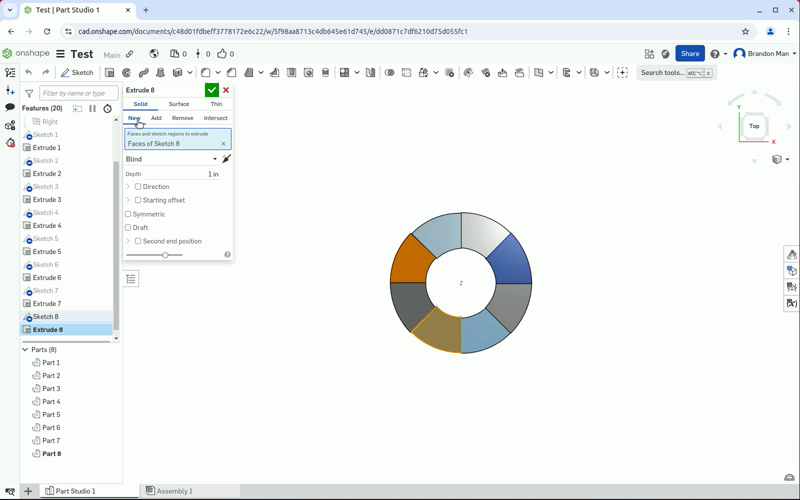
key(tab, 4)
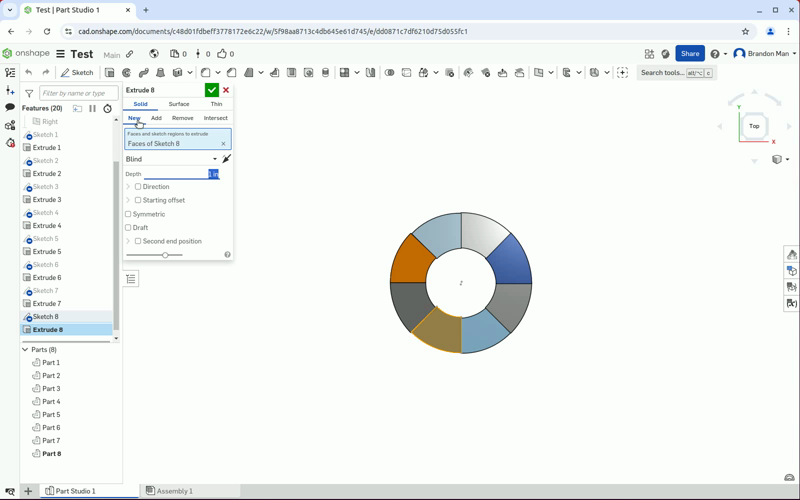
text(23.108)
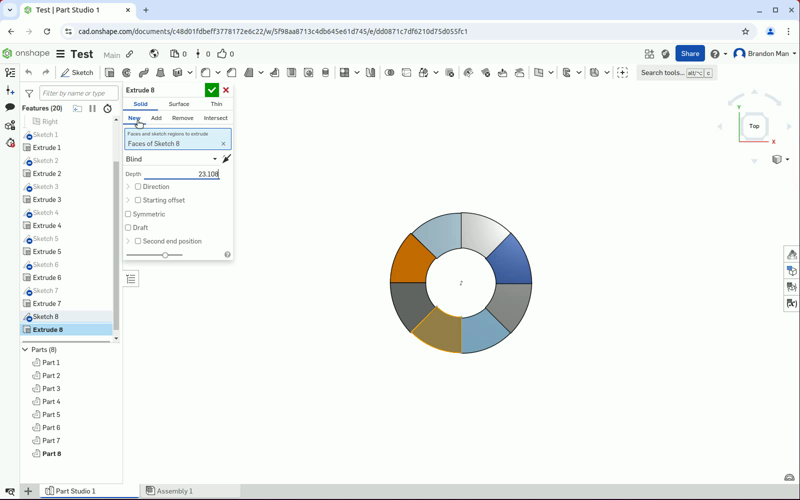
key(enter)
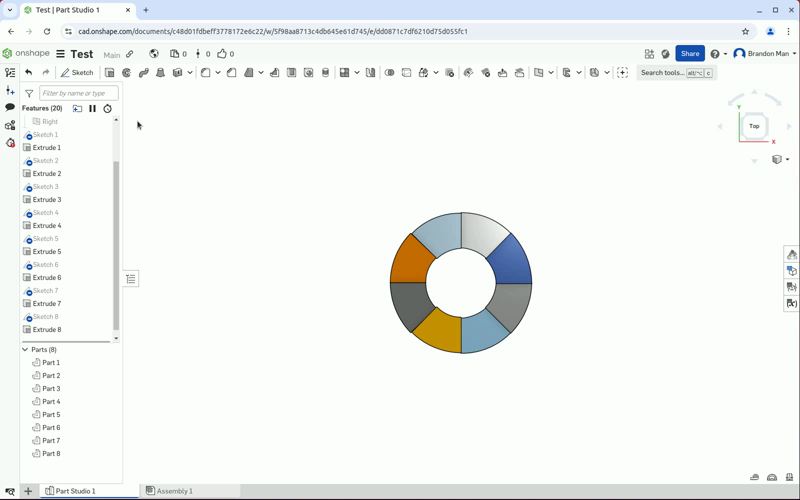
key(shift+h)
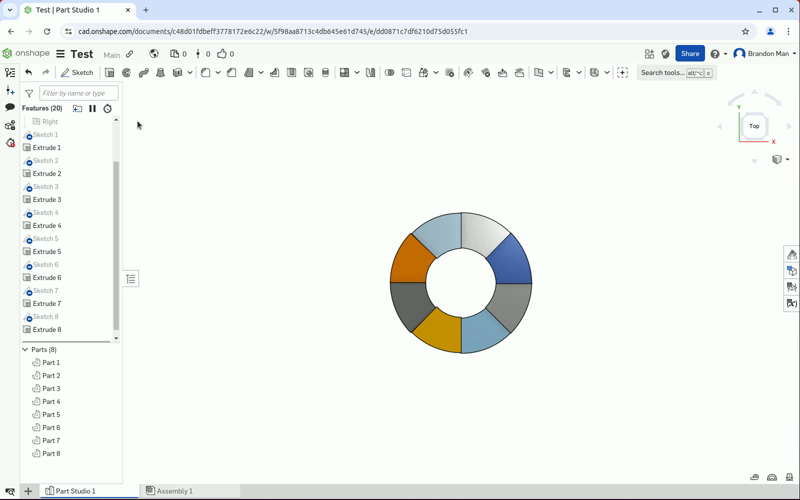
key(shift+h)
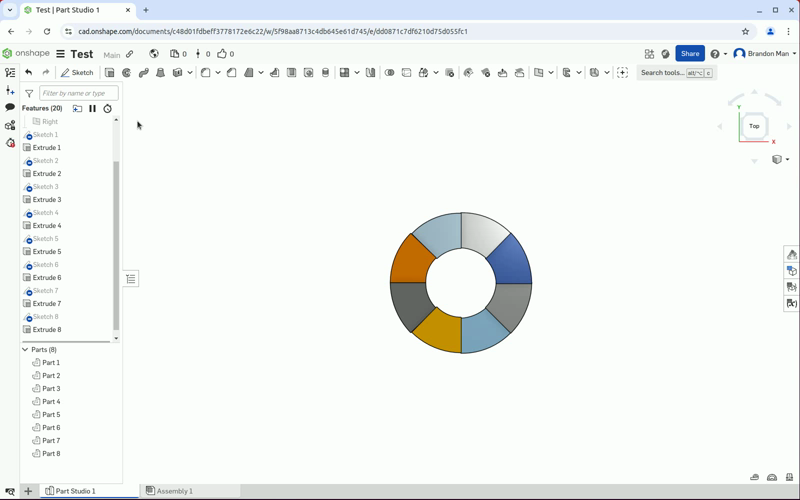
mouse_move(69, 137)
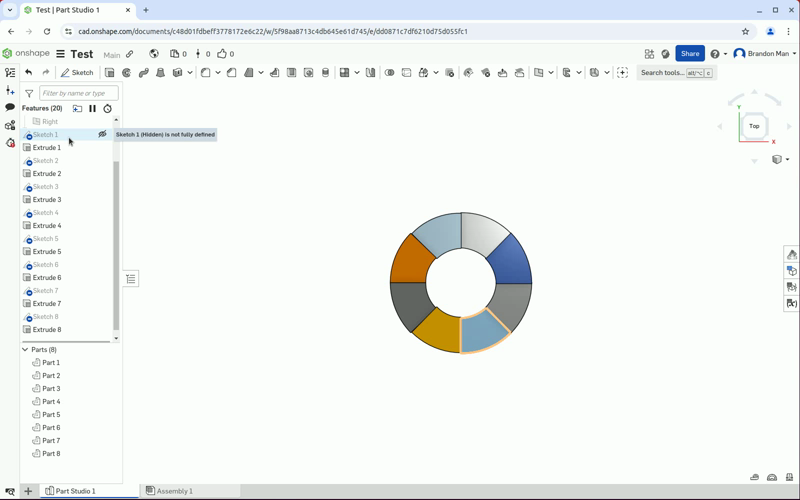
click(69, 137)
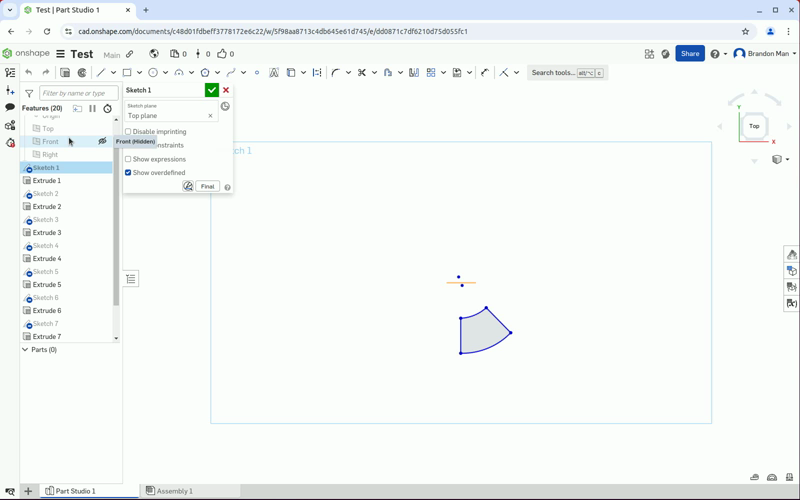
mouse_move(229, 92)
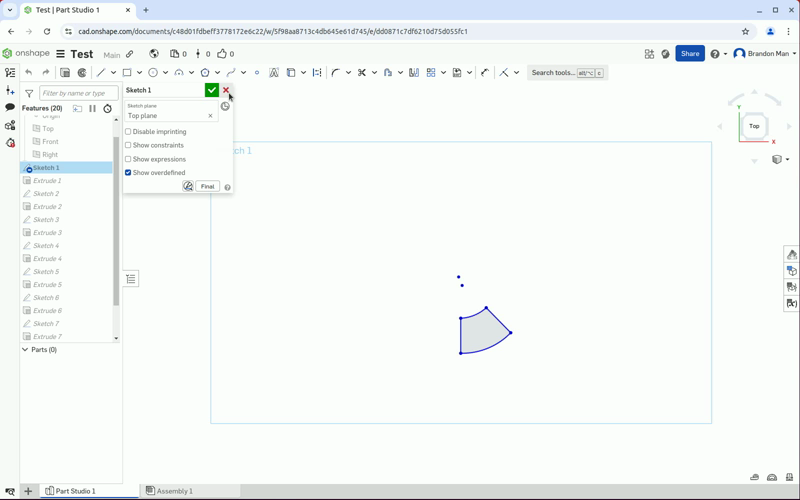
click(229, 92)
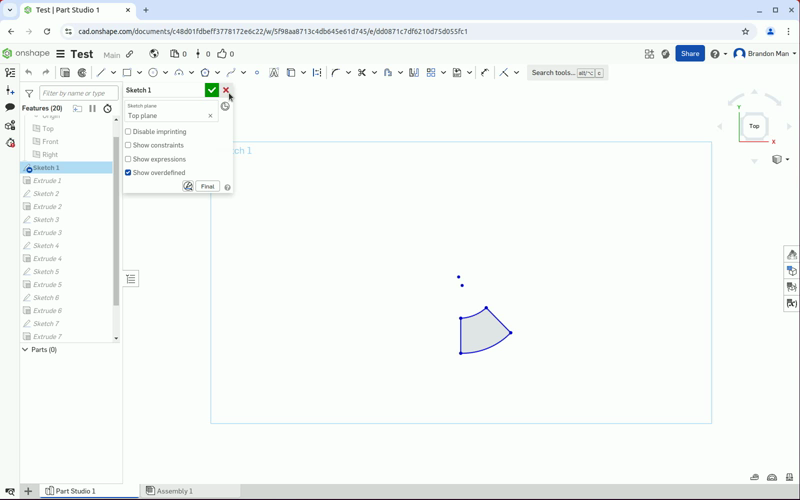
key(shift+s)
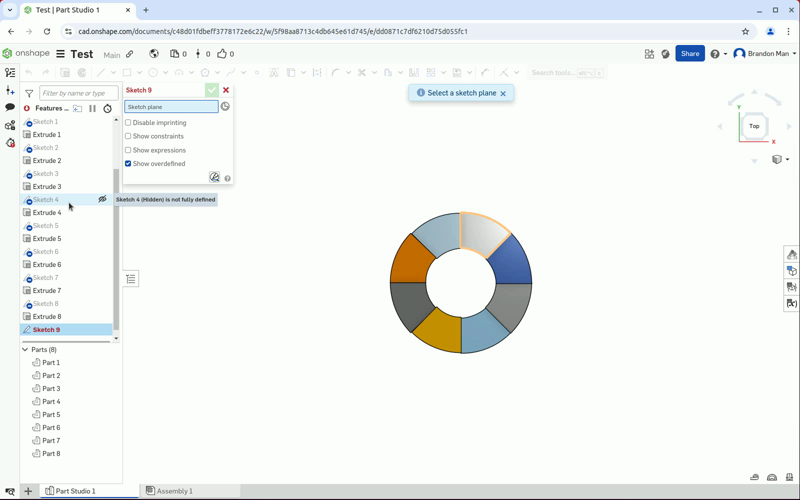
scroll(3)
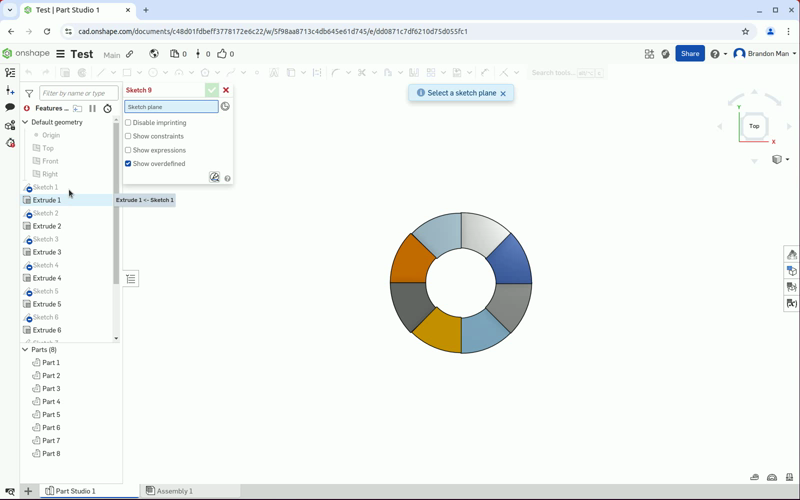
mouse_move(69, 150)
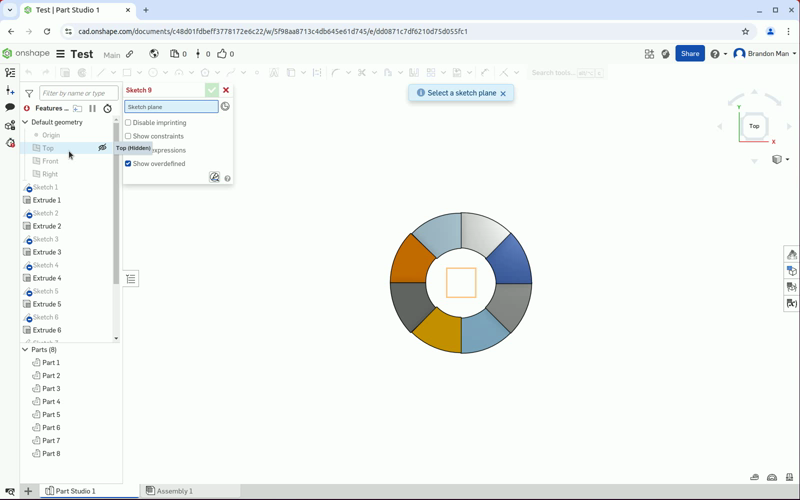
click(69, 150)
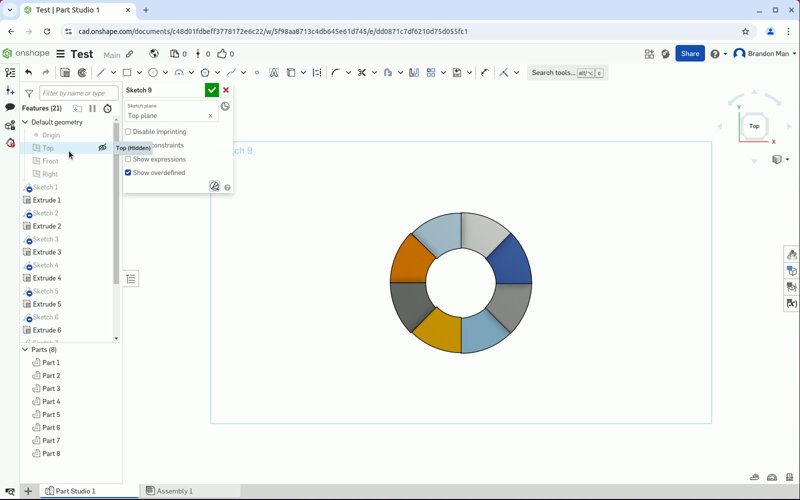
mouse_move(73, 352)
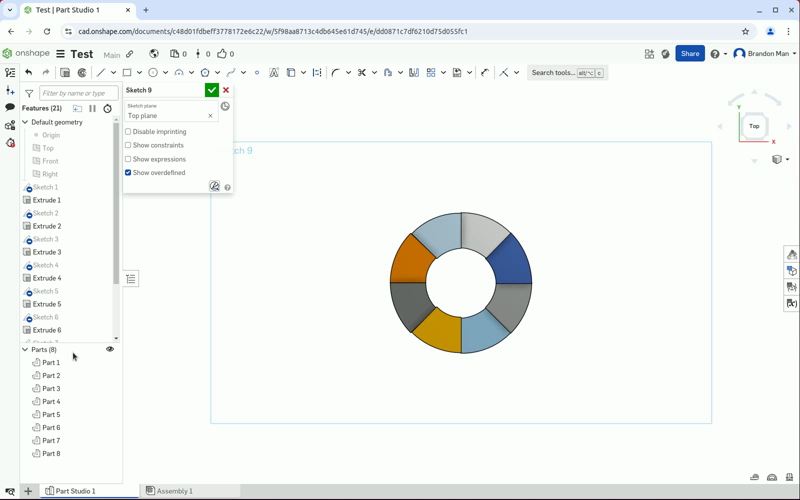
key(y)
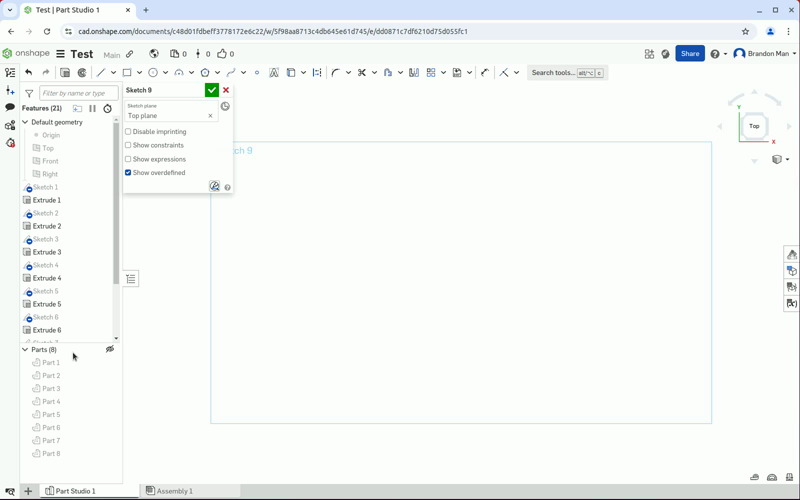
key(c)
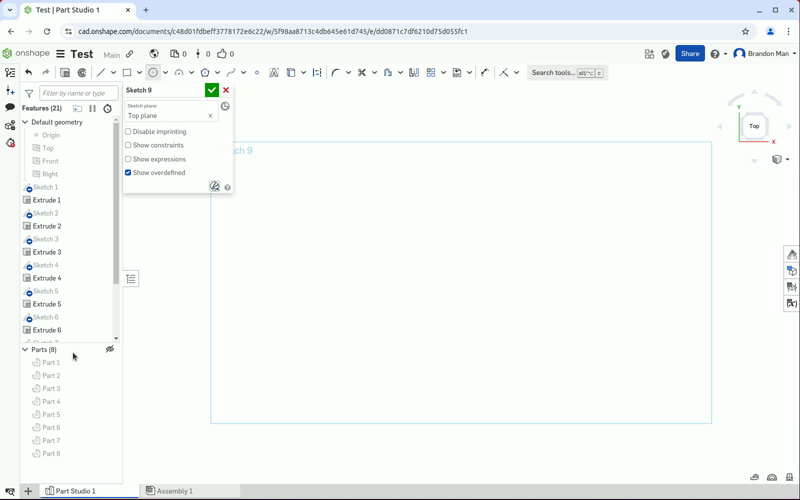
key_down(shift)
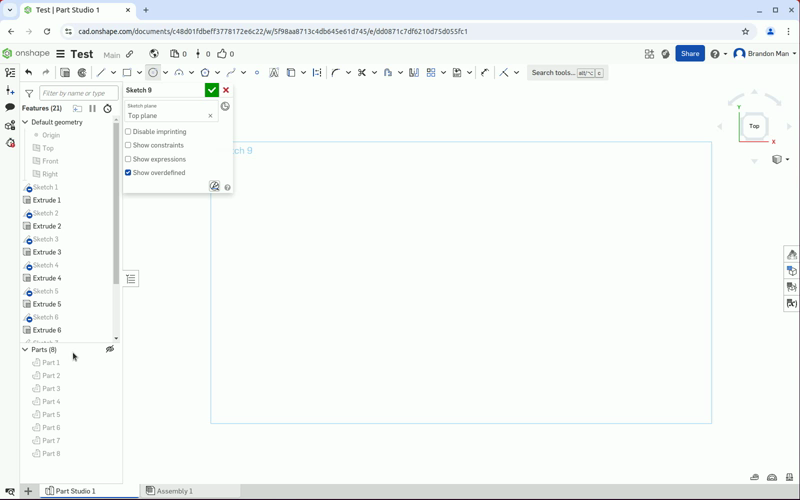
mouse_move(461, 282)
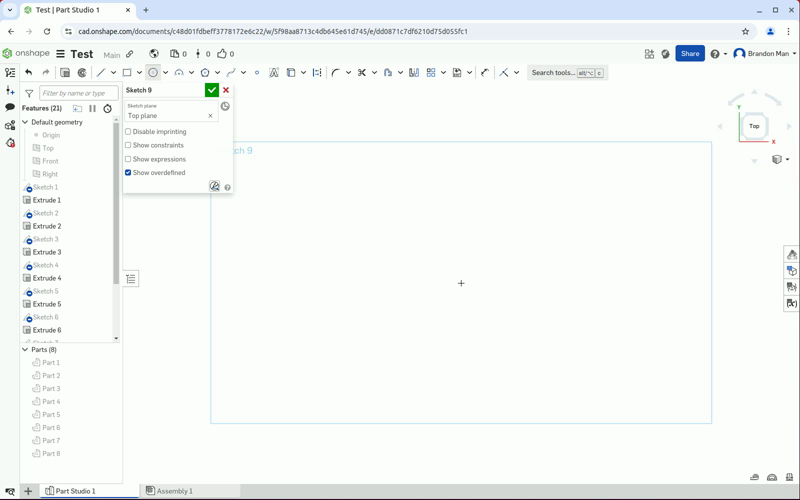
click(461, 282)
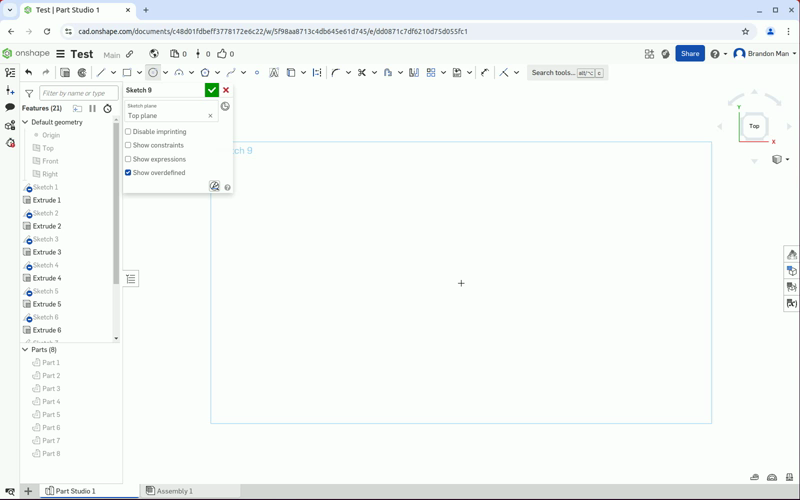
key_up(shift)
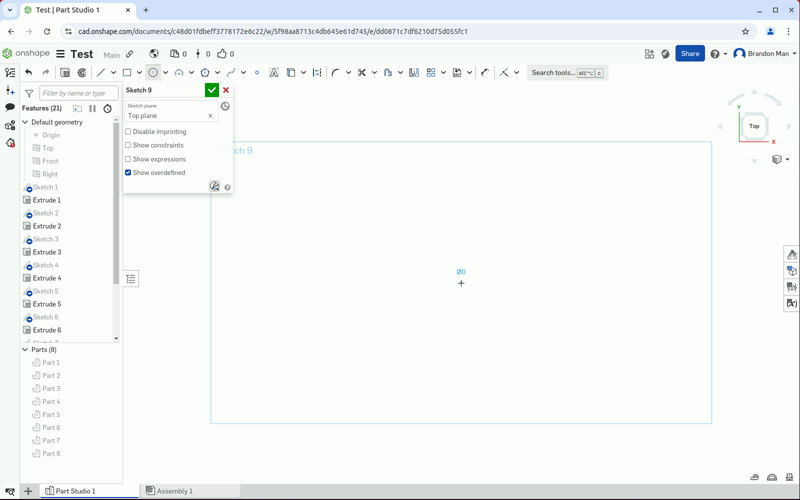
mouse_move(497, 282)
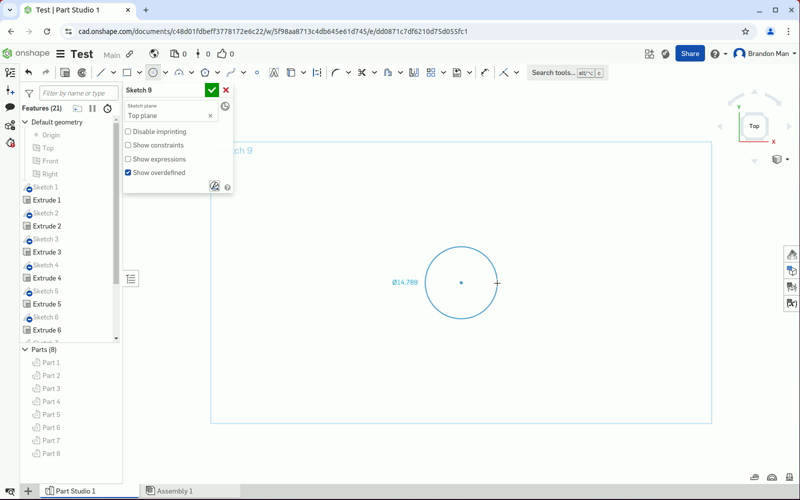
click(497, 282)
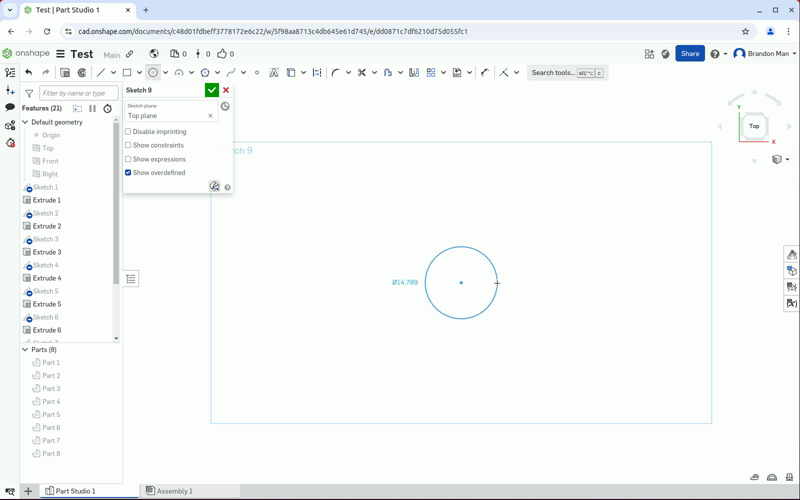
key(esc)
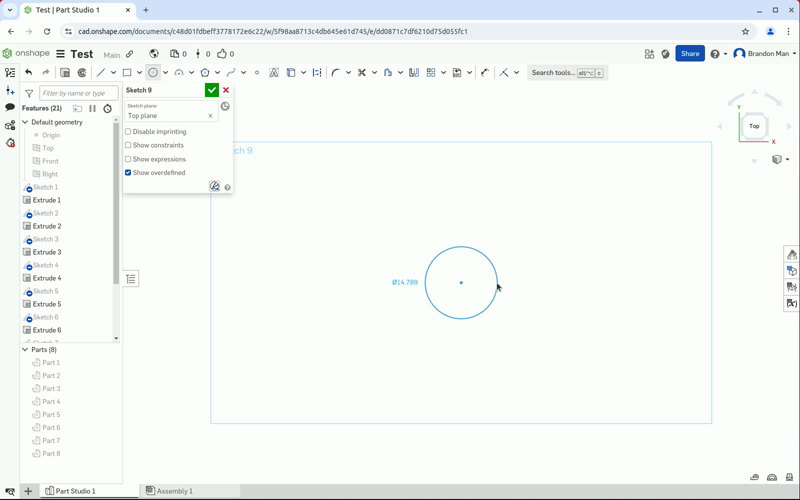
mouse_move(453, 271)
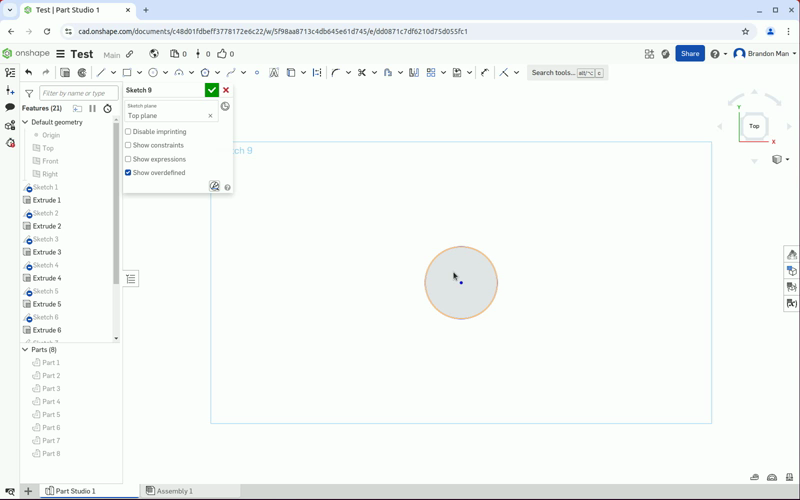
click(453, 271)
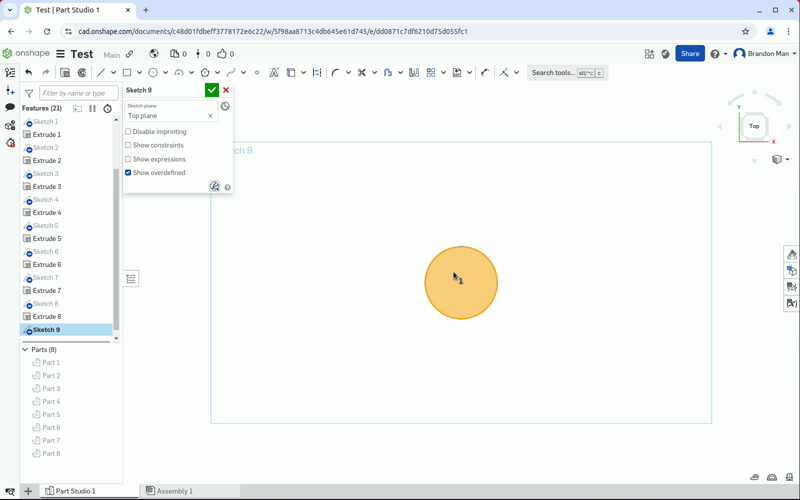
mouse_move(73, 352)
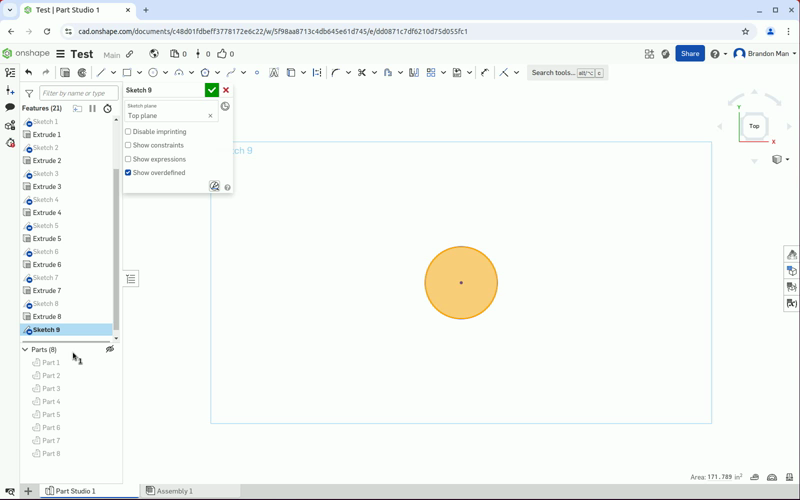
key(shift+y)
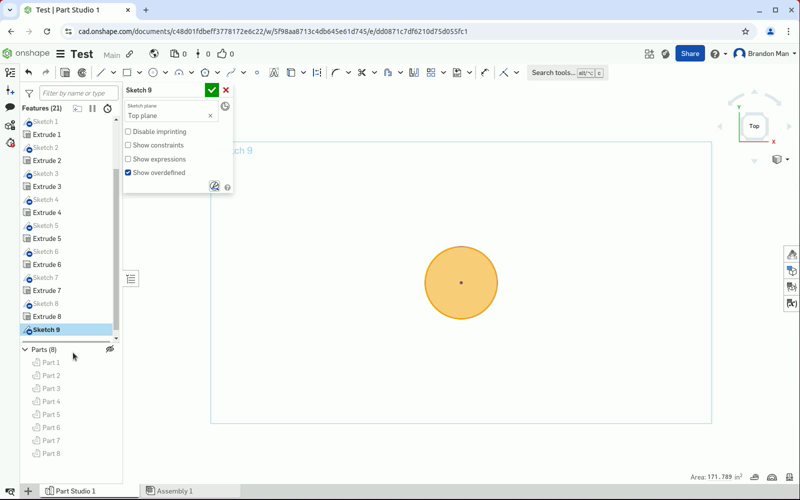
key(shift+e)
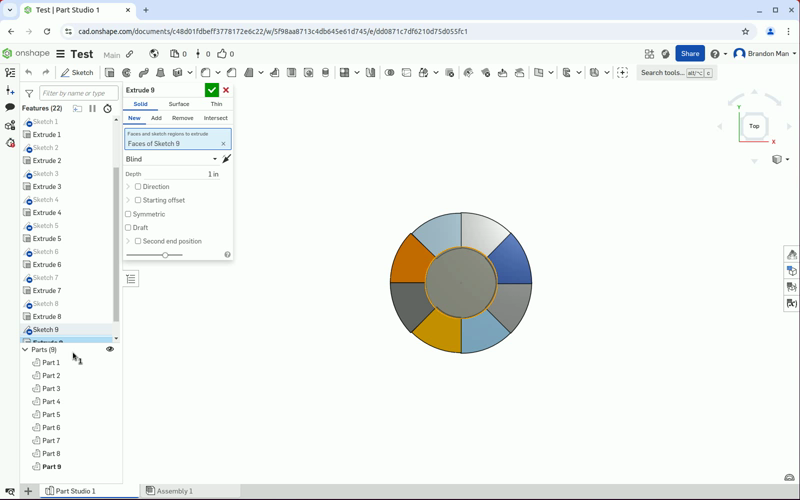
mouse_move(143, 106)
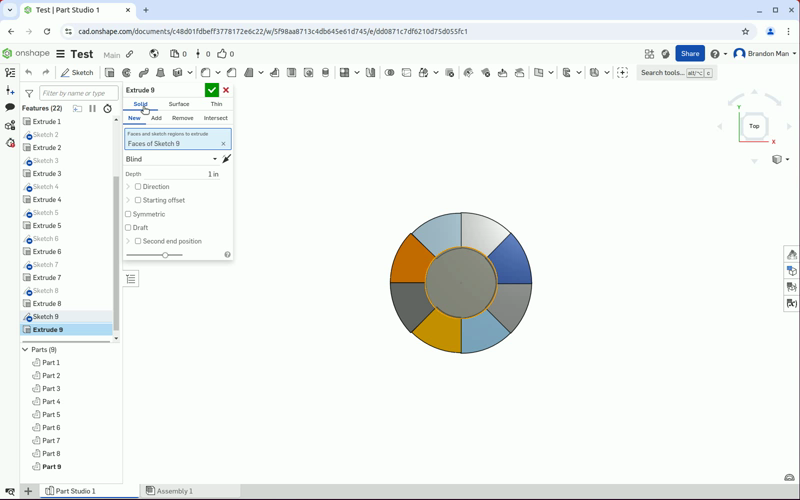
click(143, 106)
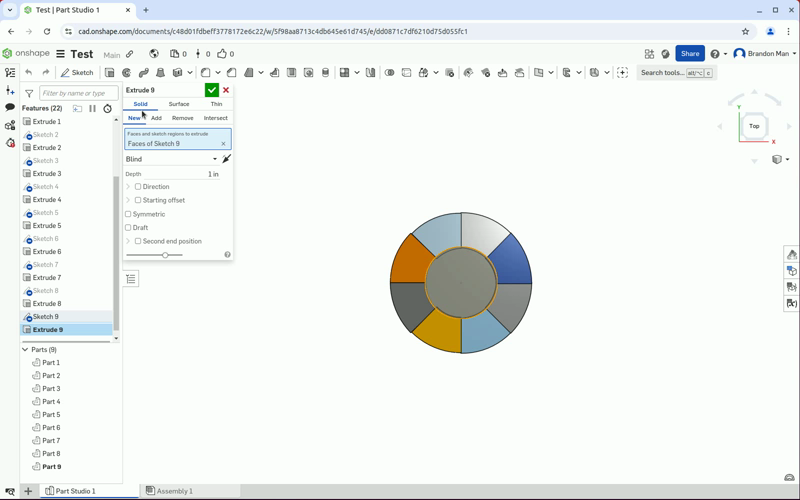
mouse_move(137, 120)
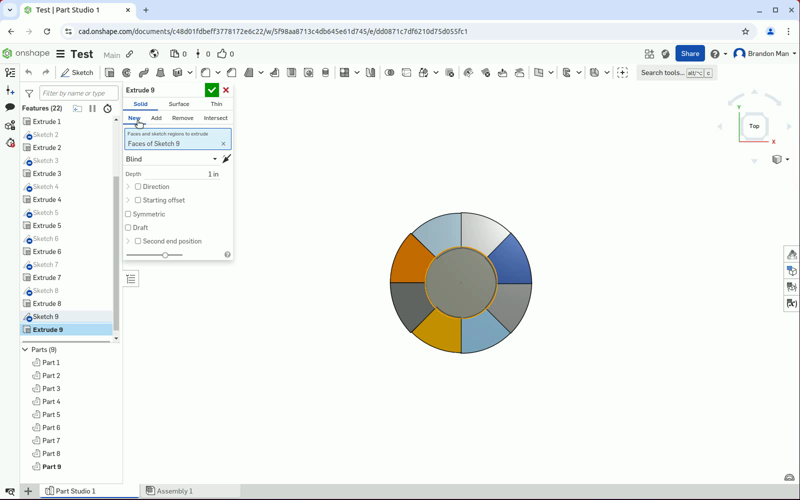
click(137, 120)
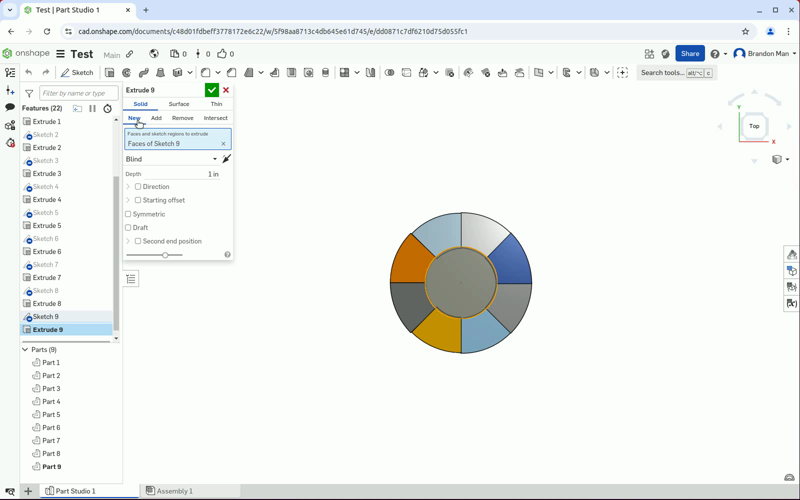
key(tab, 4)
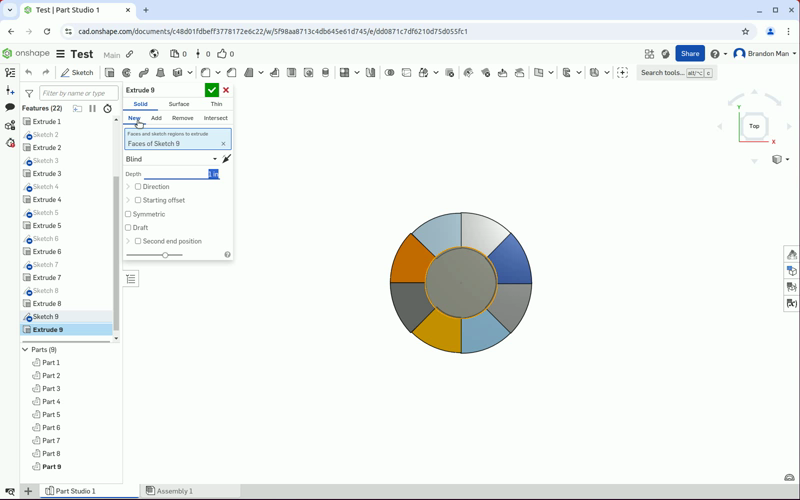
text(11.554)
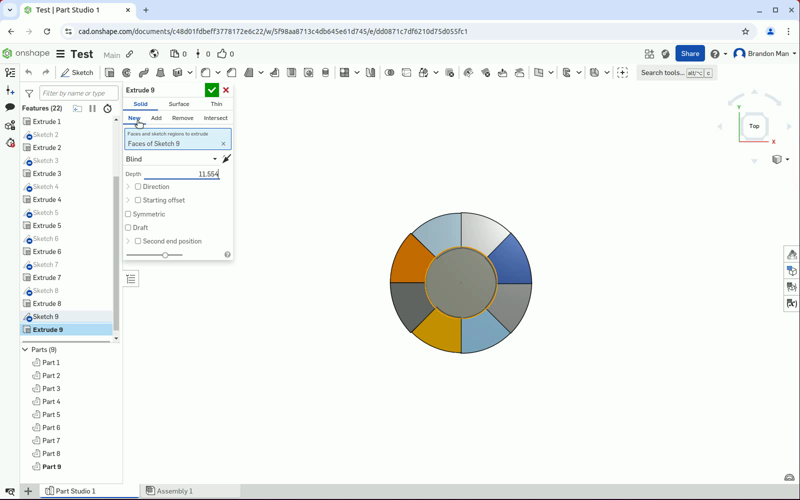
key(enter)
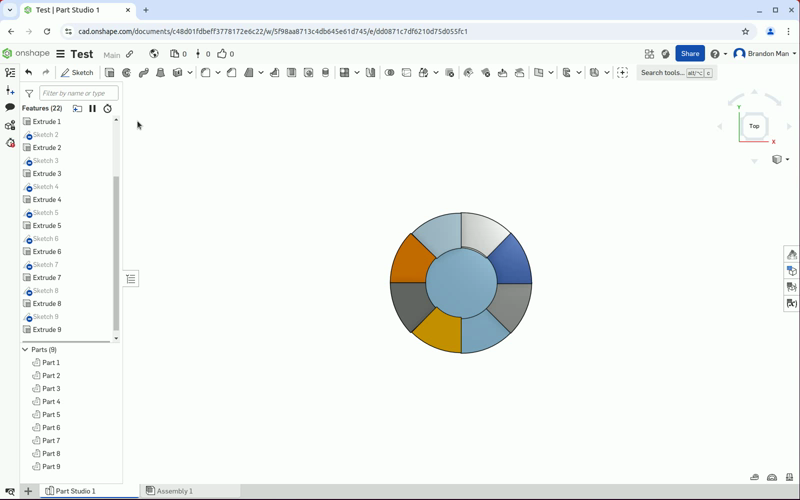
key(shift+h)
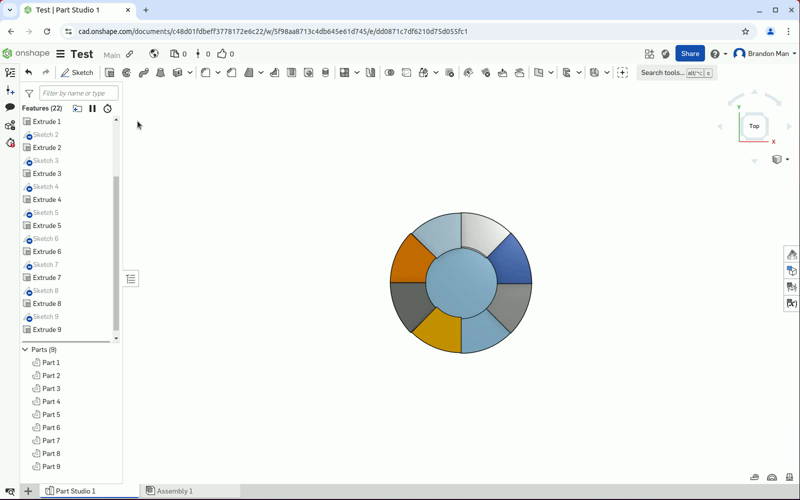
key(shift+h)
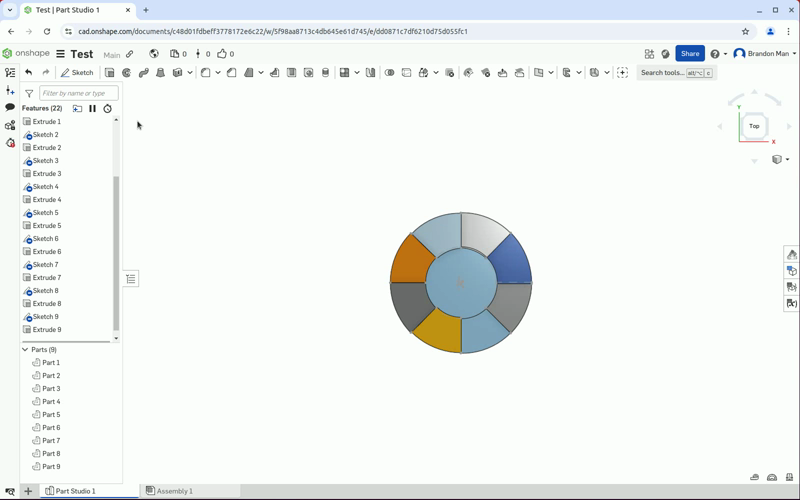
key(shift+7)
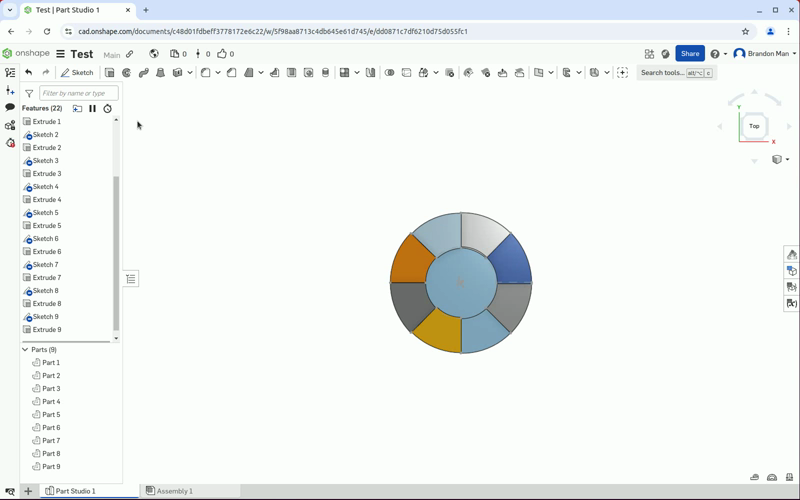
key(up, 3)
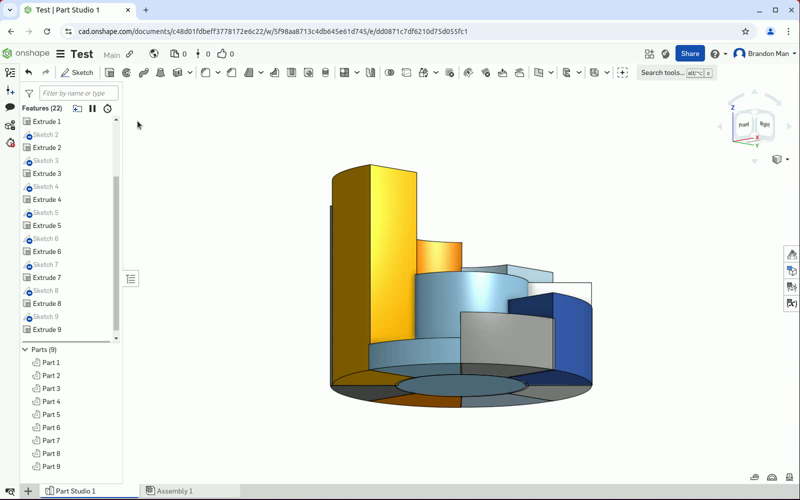
key(left, 3)
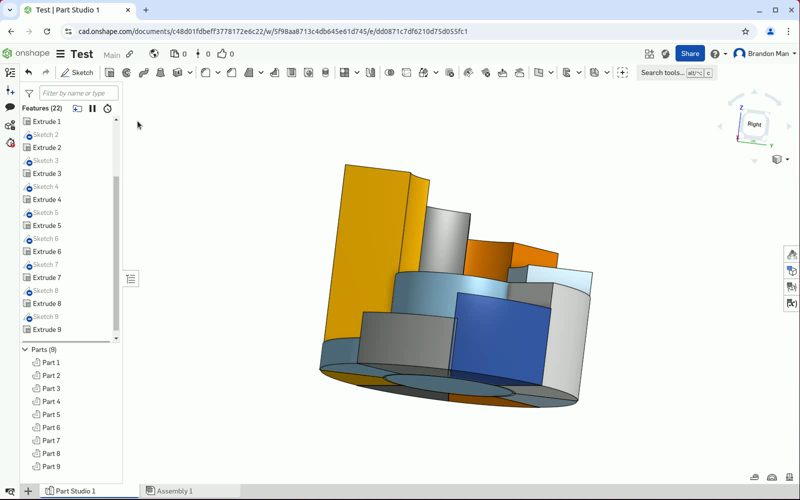
key(right, 3)
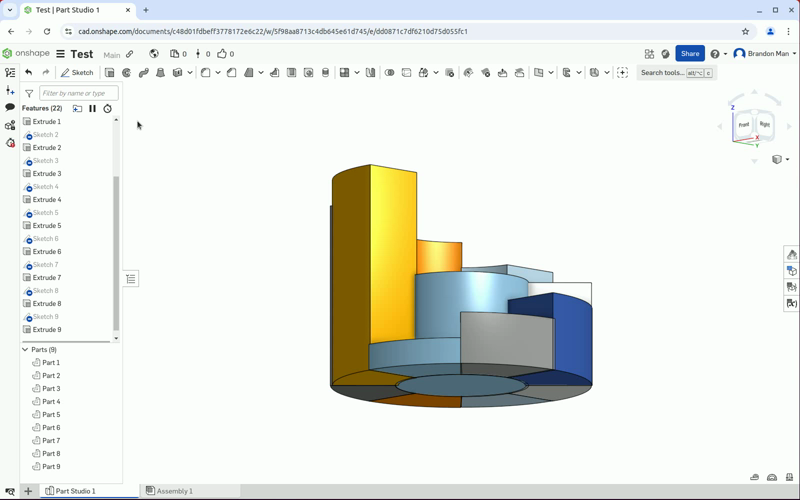
key(down, 3)
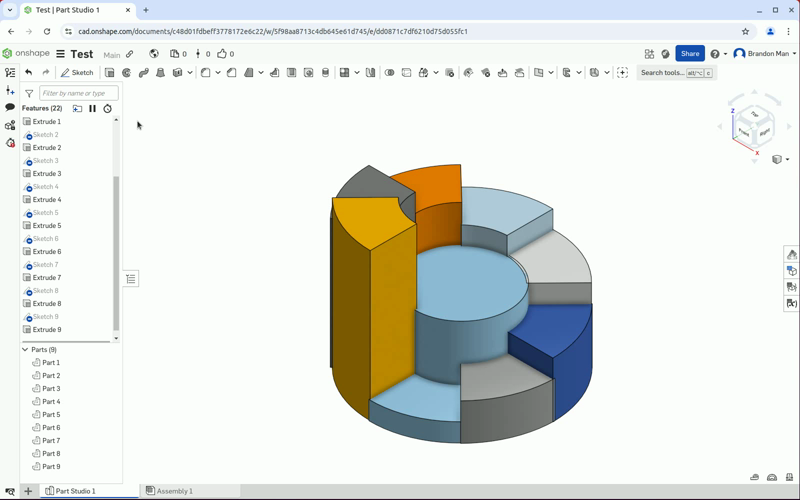
mouse_move(69, 111)
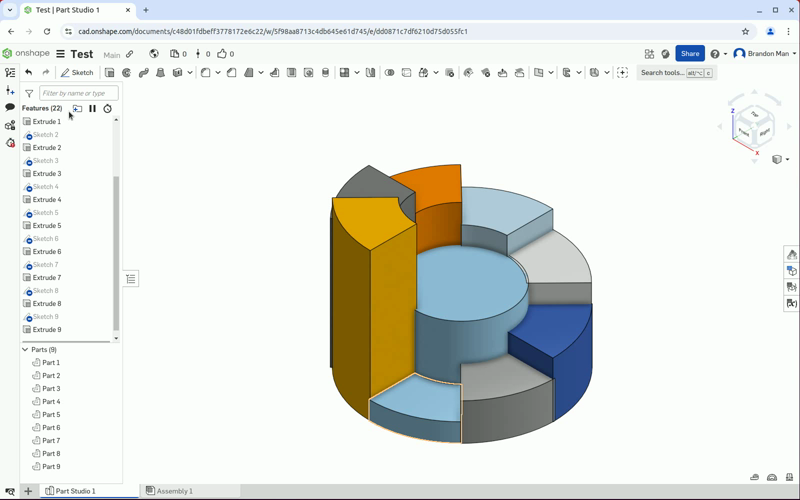
click(69, 111)